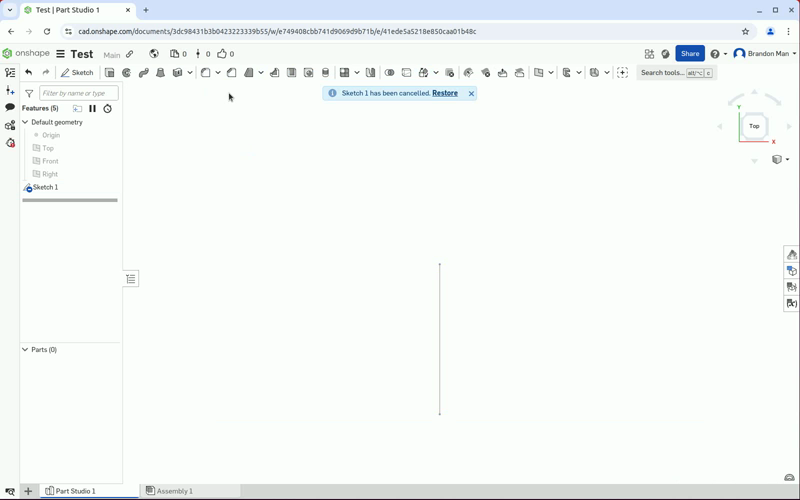
key(shift+h)
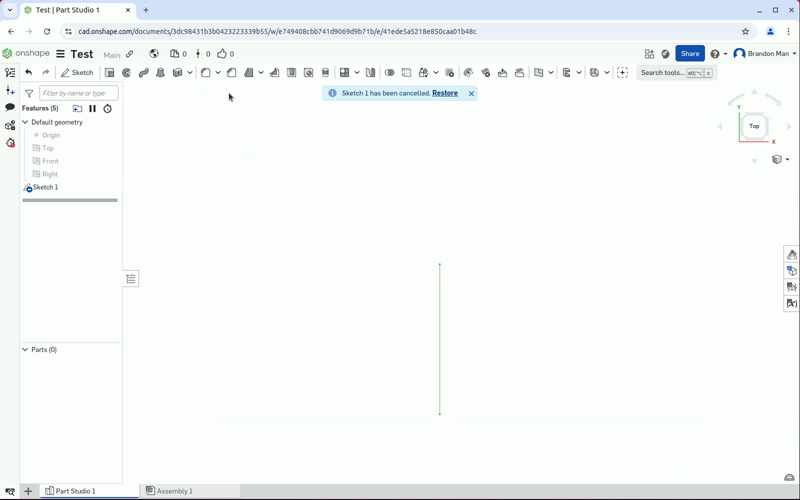
key(shift+s)
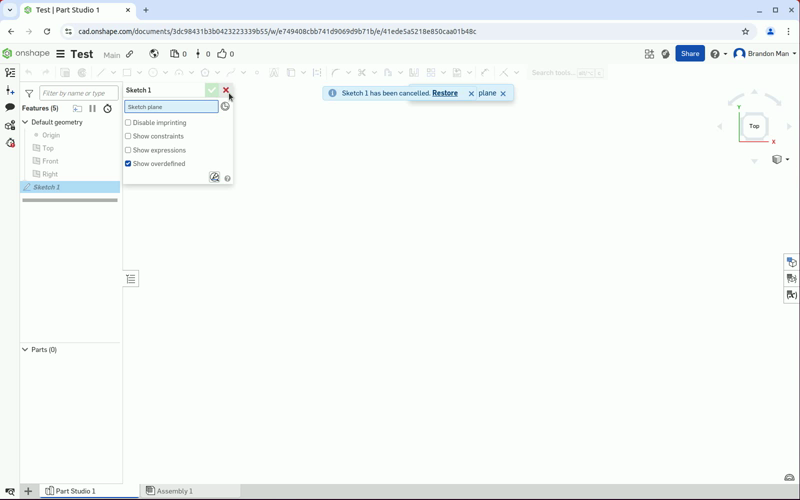
mouse_move(73, 150)
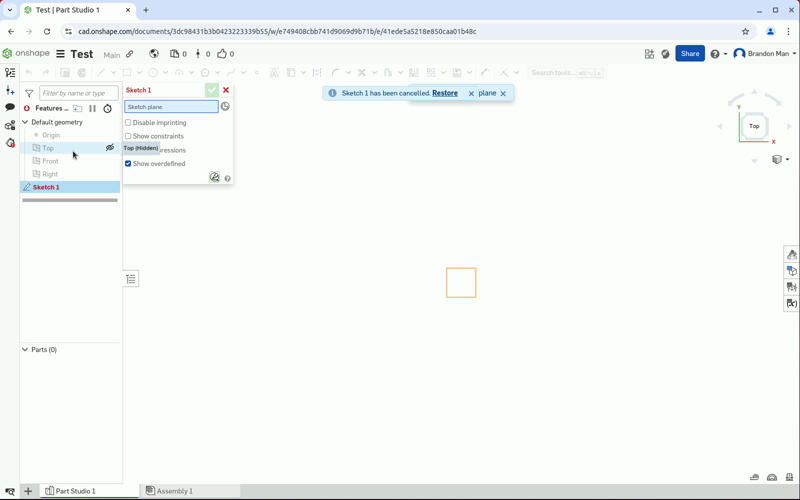
click(73, 150)
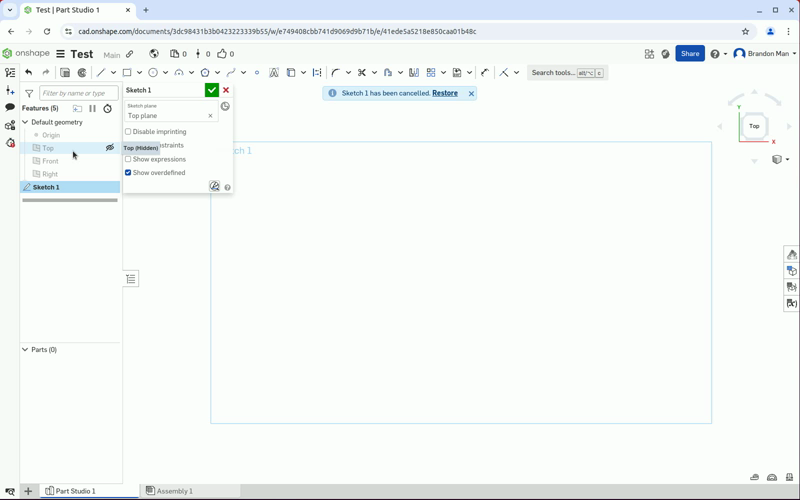
mouse_move(73, 352)
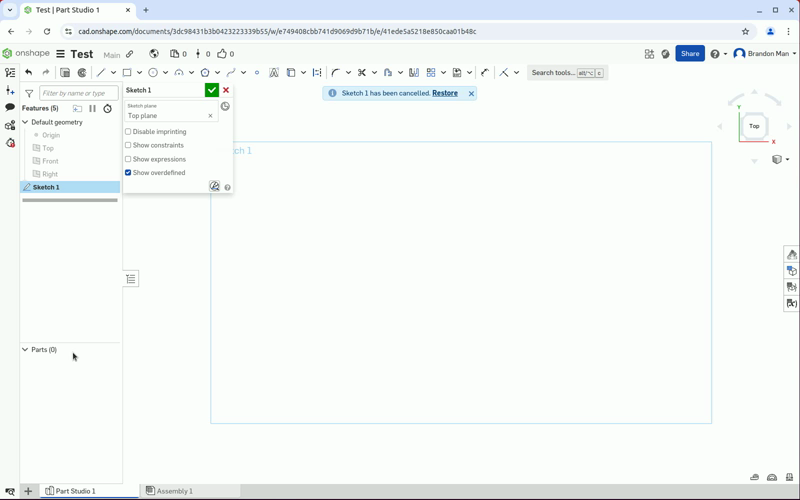
key(y)
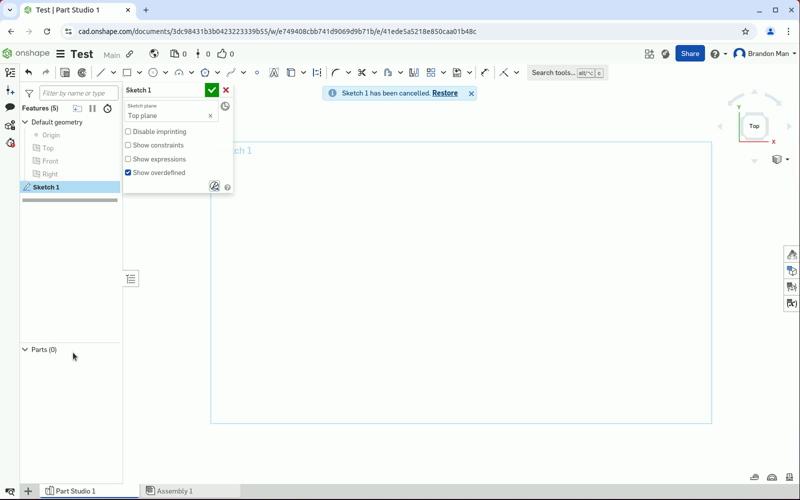
key(l)
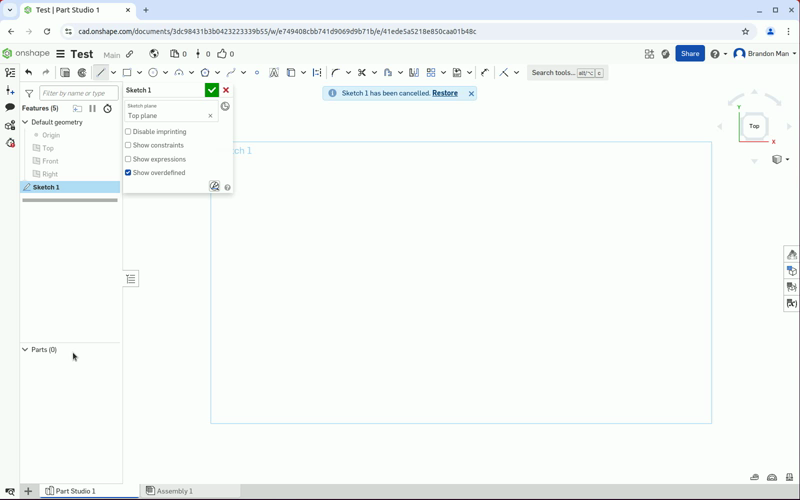
key_down(shift)
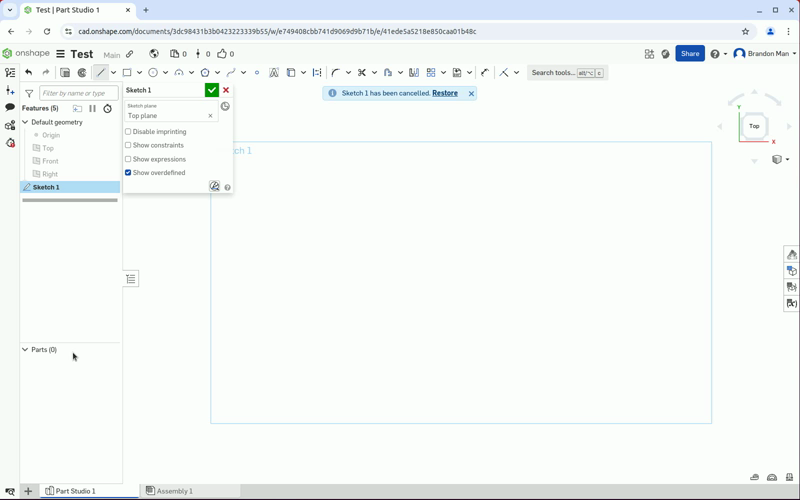
mouse_move(386, 307)
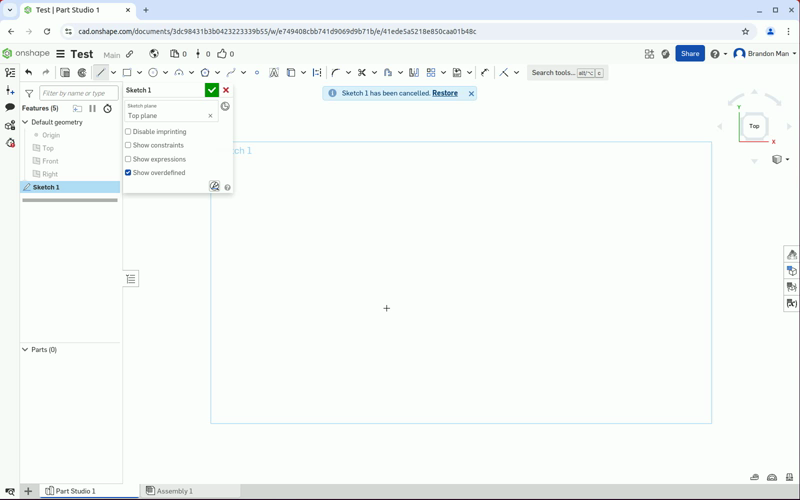
click(386, 307)
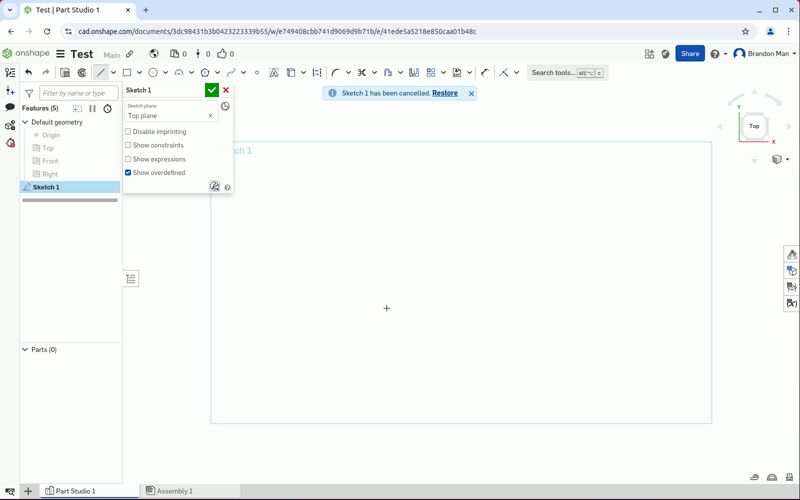
key_up(shift)
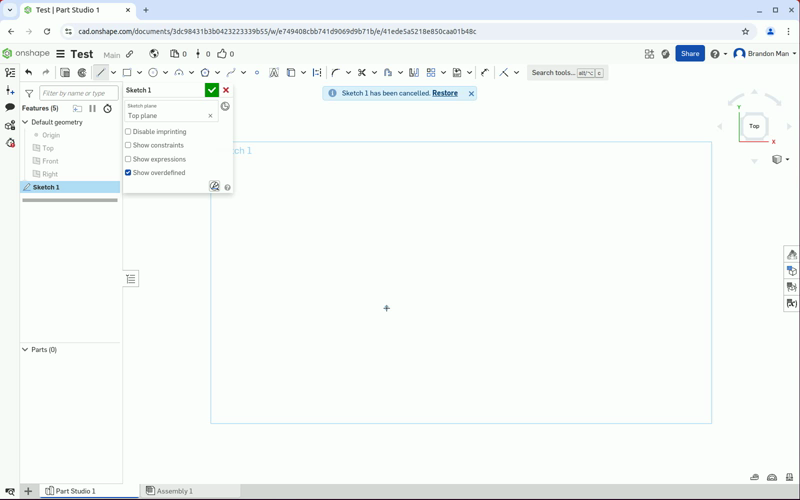
key_down(shift)
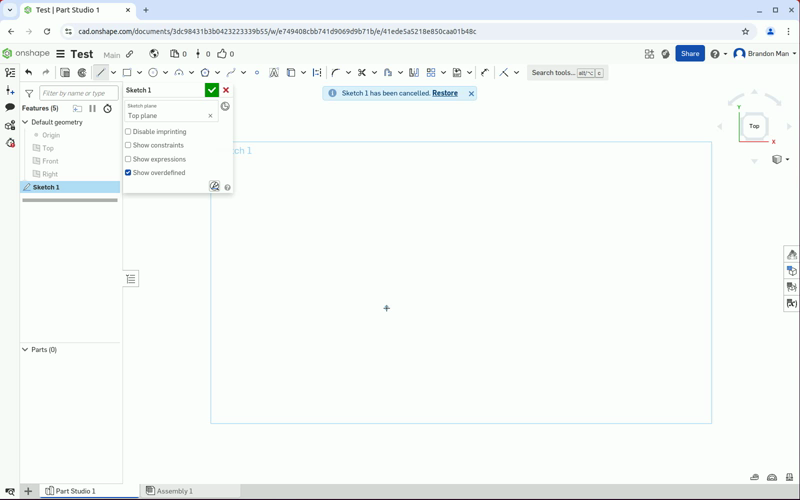
mouse_move(471, 307)
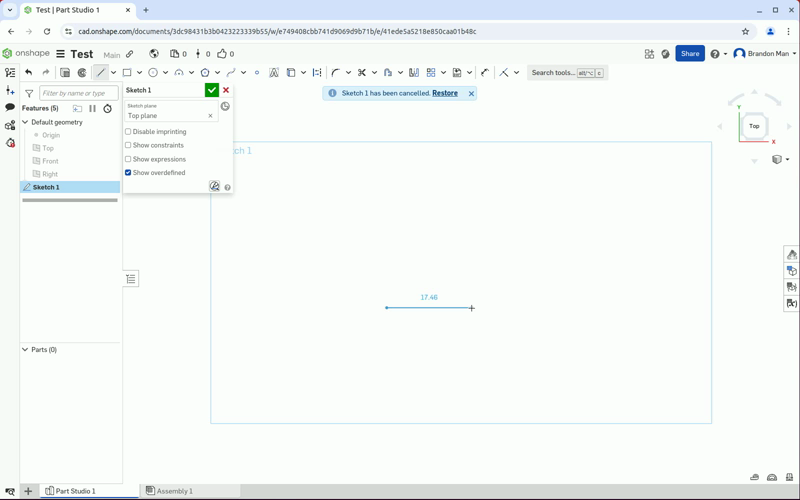
click(471, 307)
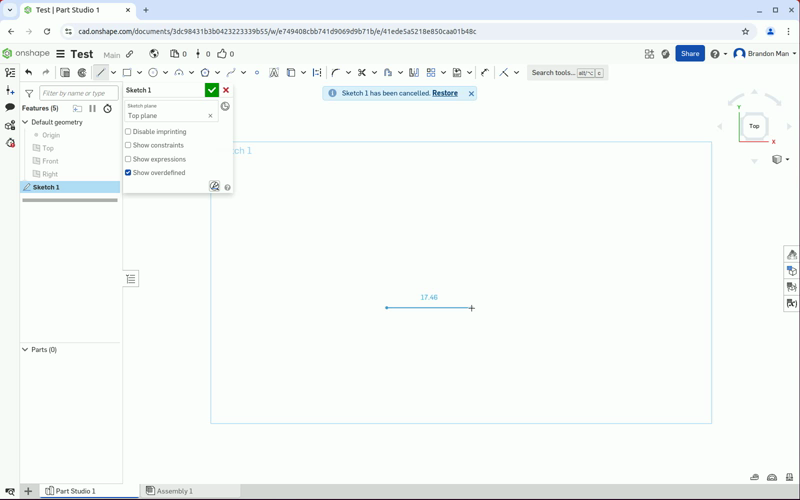
key_up(shift)
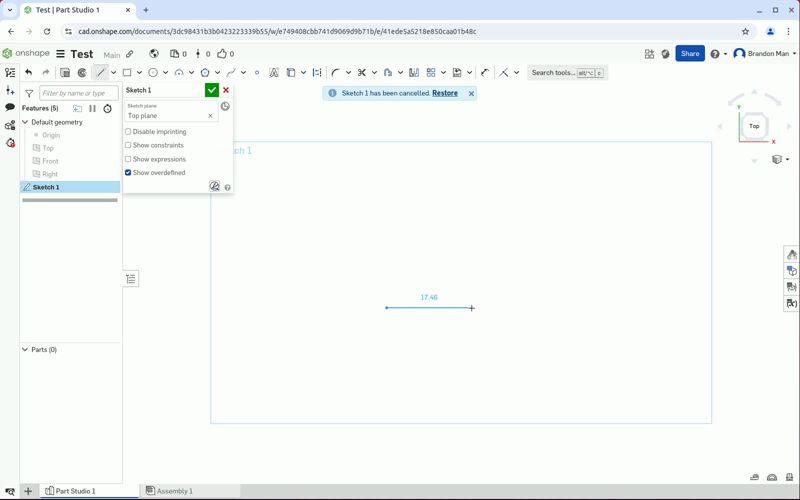
key_down(shift)
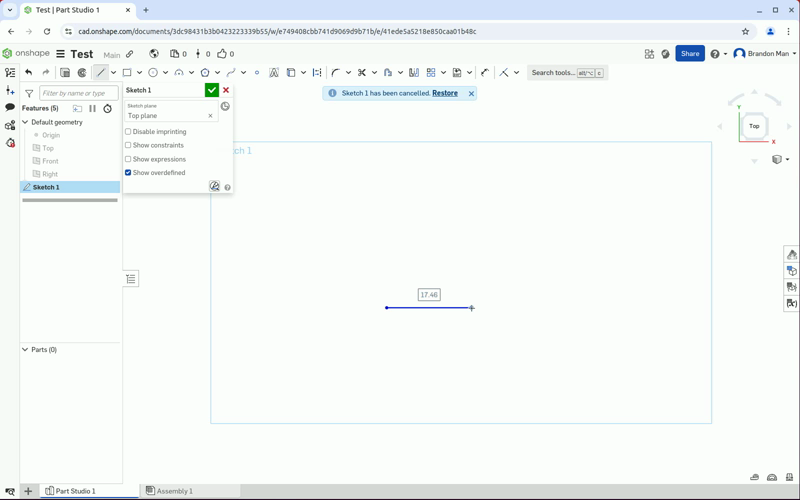
mouse_move(501, 307)
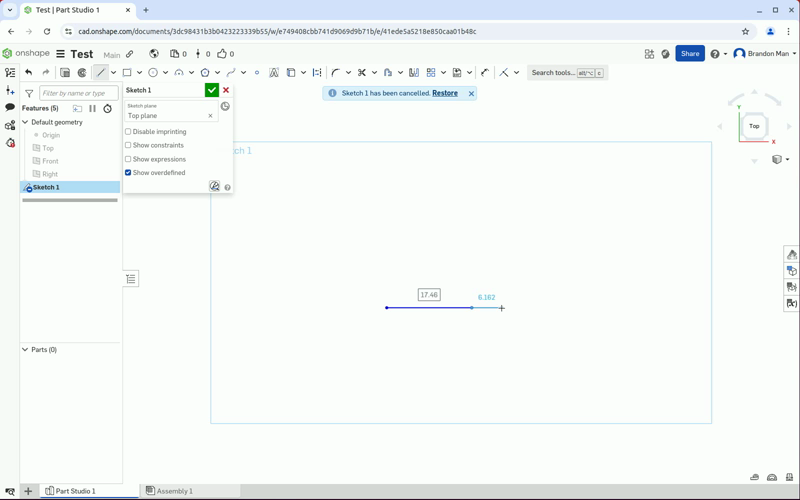
mouse_move(471, 258)
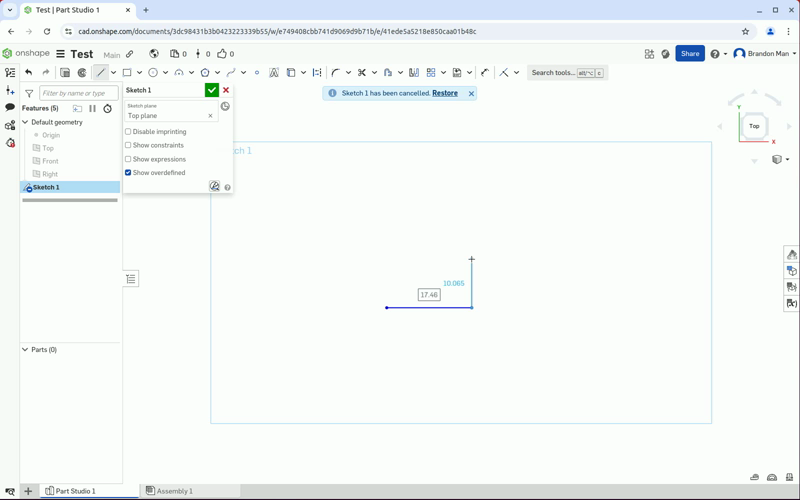
click(471, 258)
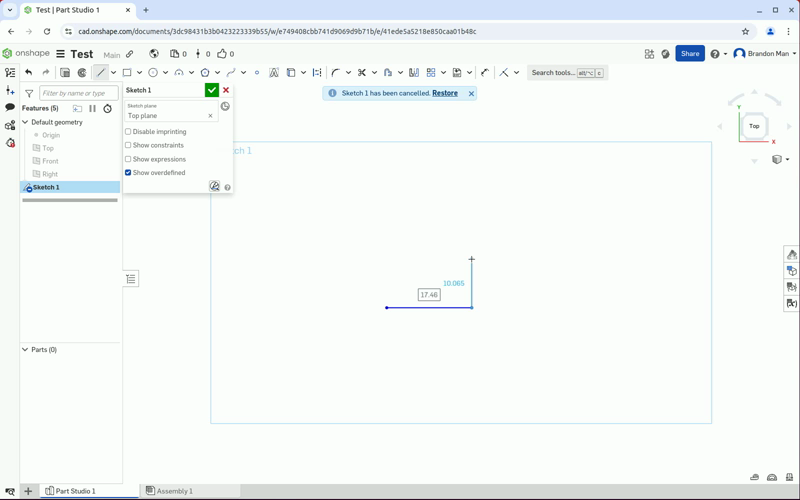
key_up(shift)
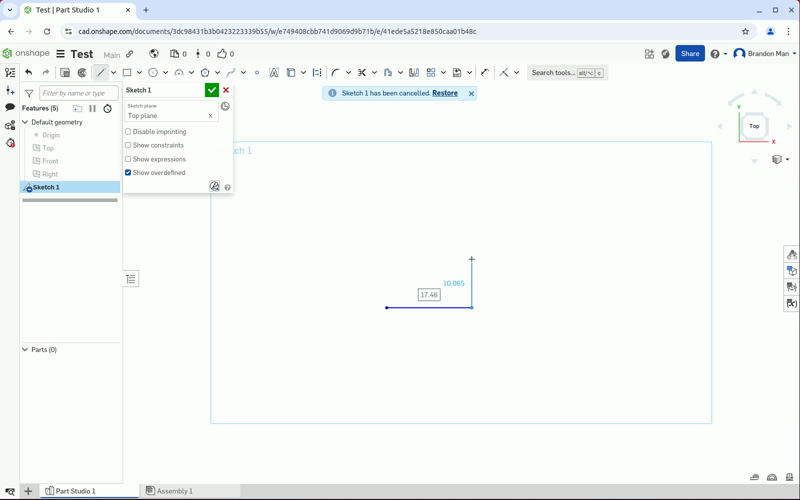
key_down(shift)
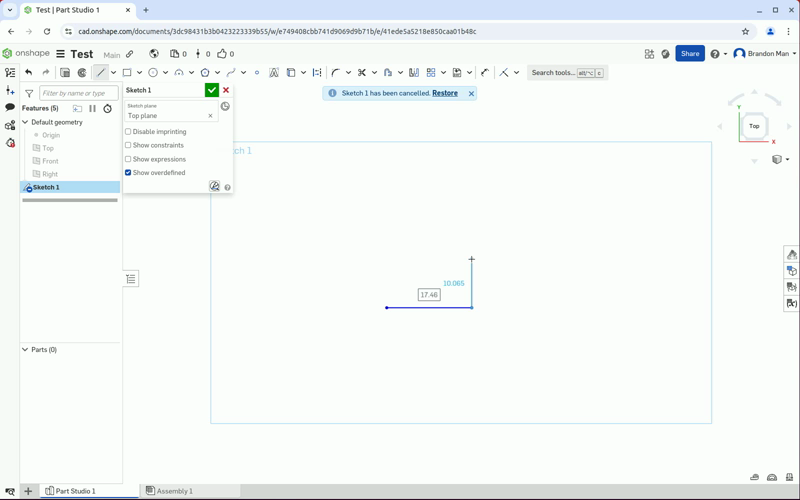
mouse_move(386, 258)
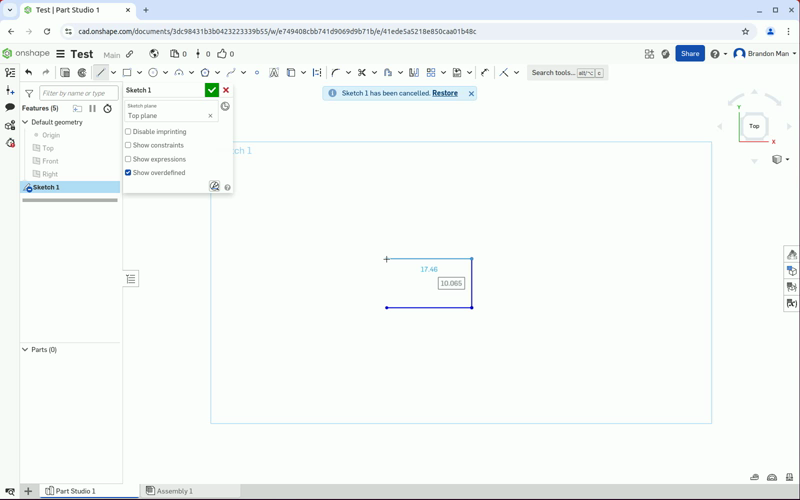
click(386, 258)
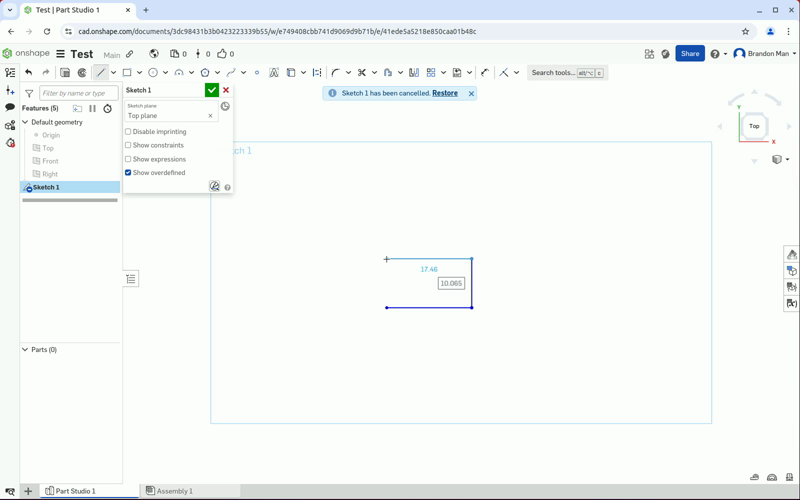
key_up(shift)
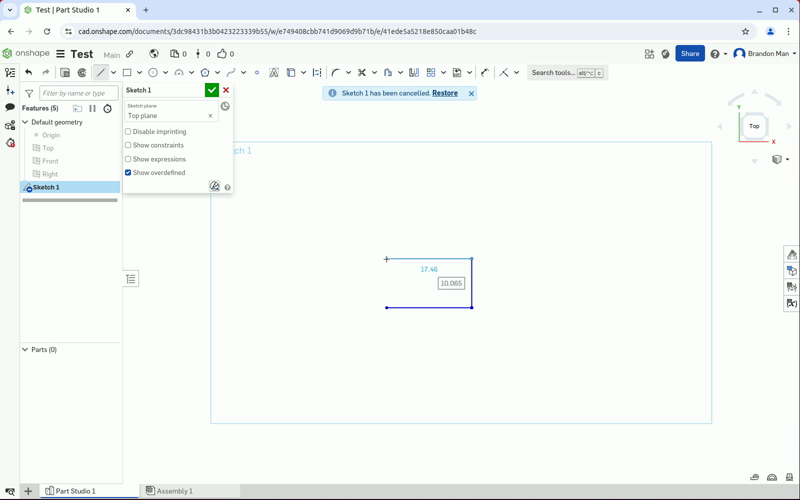
mouse_move(417, 258)
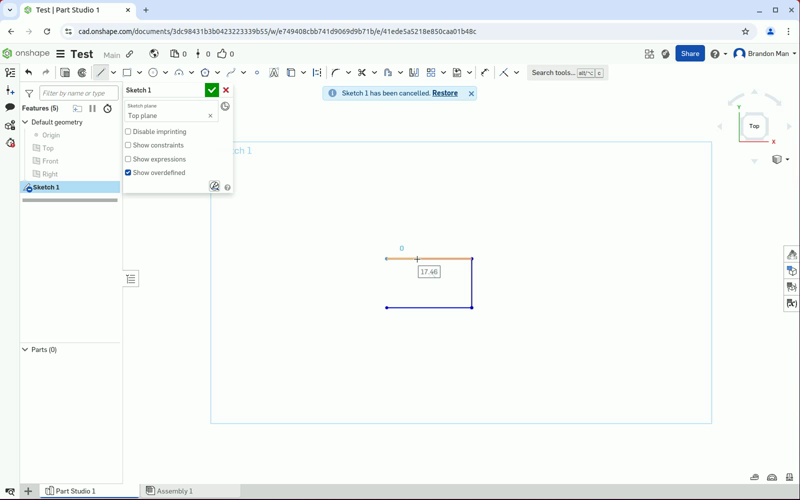
key_down(shift)
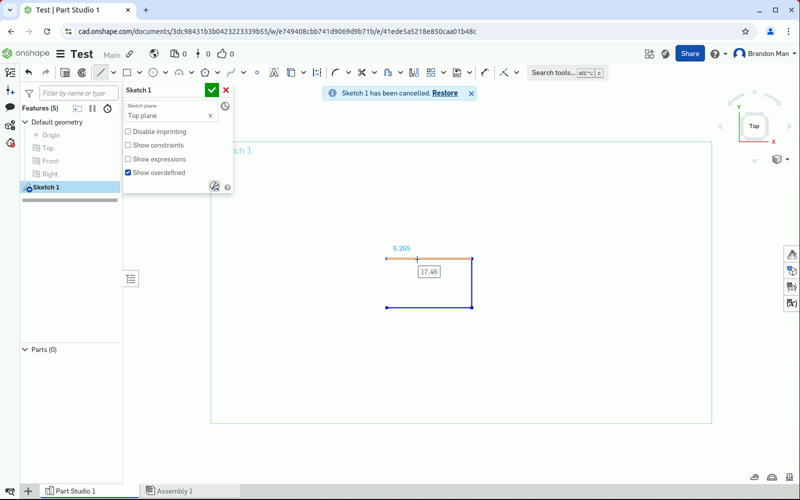
mouse_move(386, 307)
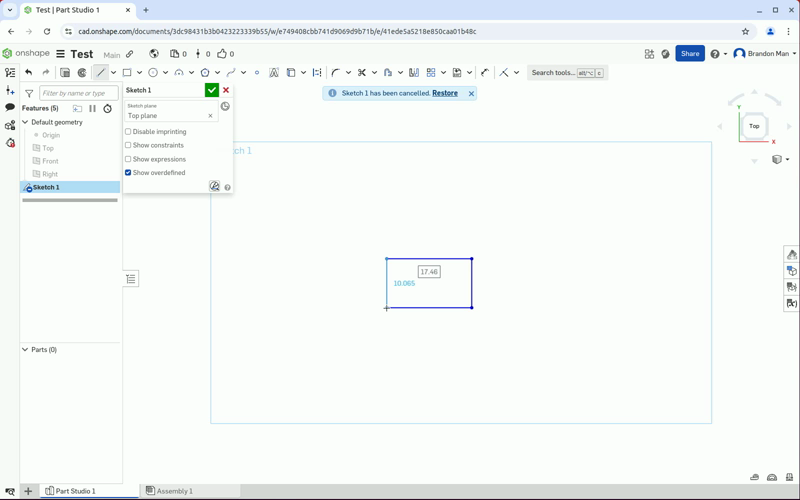
key_up(shift)
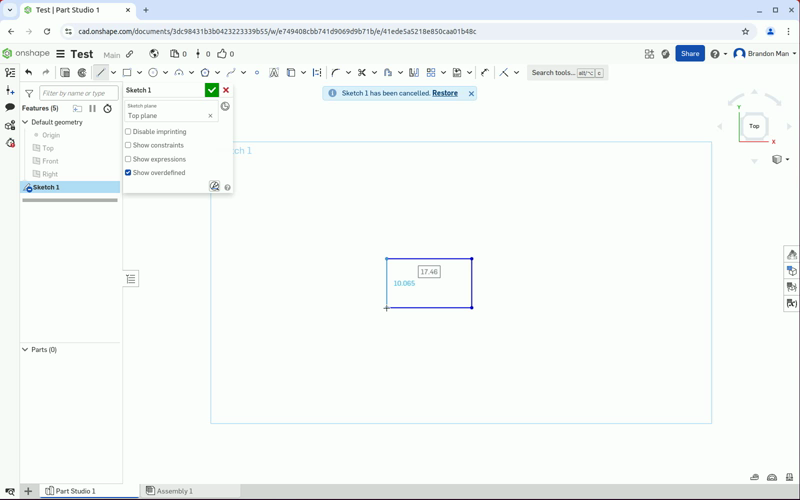
click(386, 307)
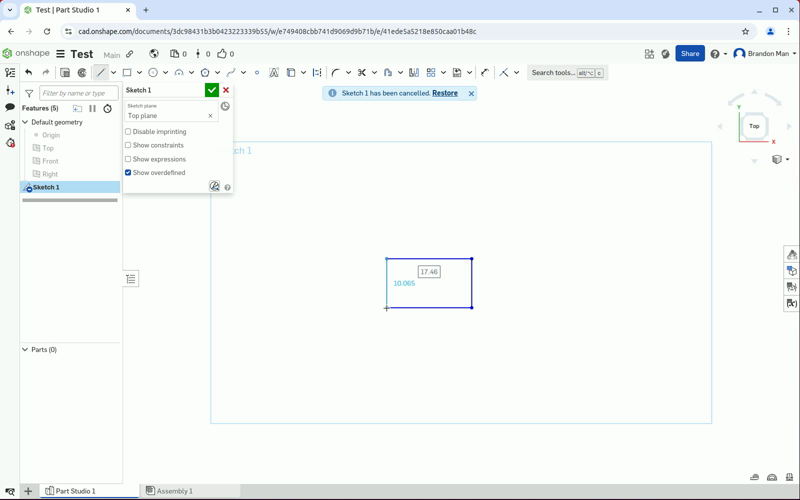
key(esc)
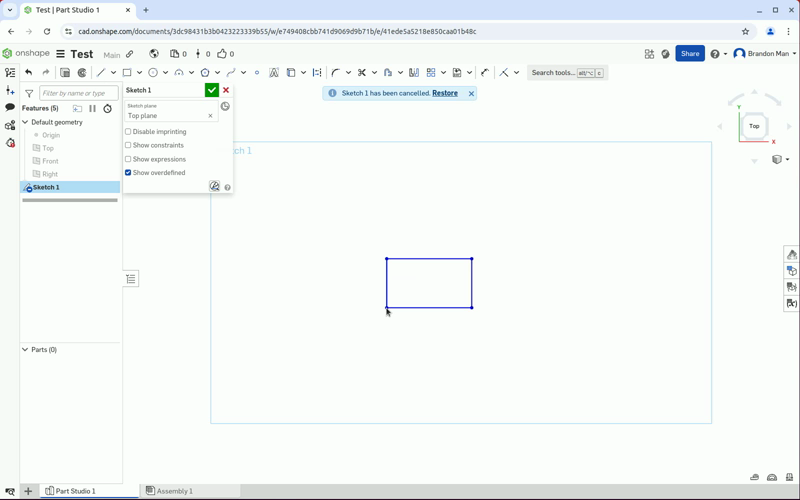
mouse_move(464, 278)
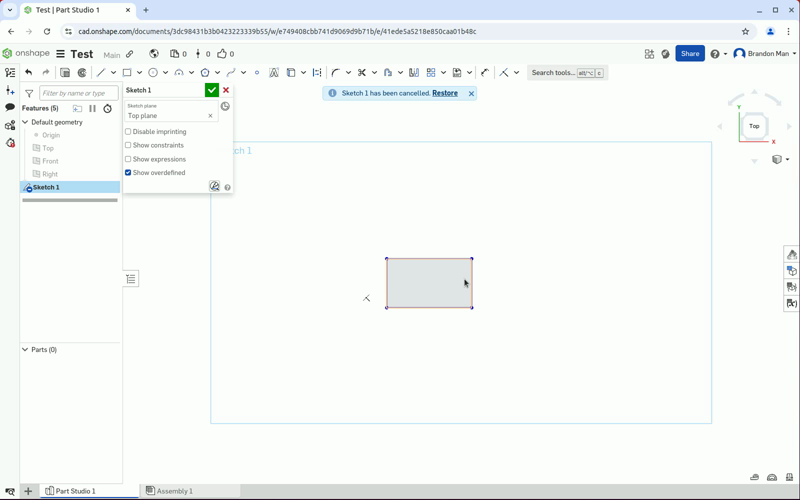
click(464, 278)
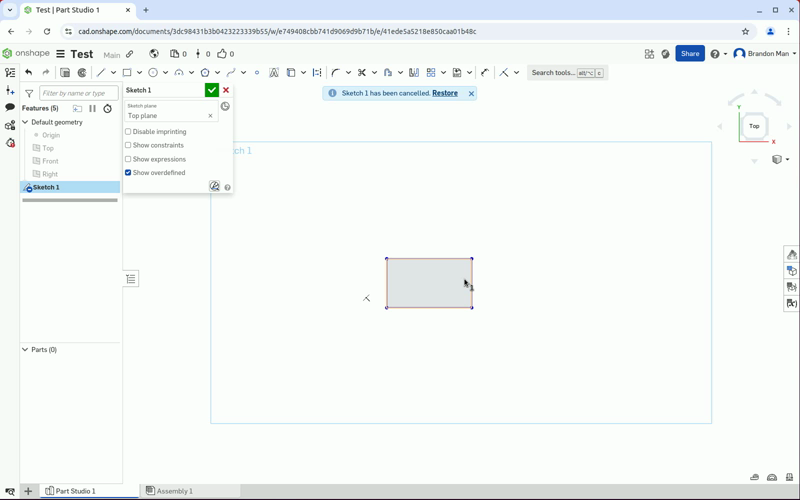
mouse_move(73, 352)
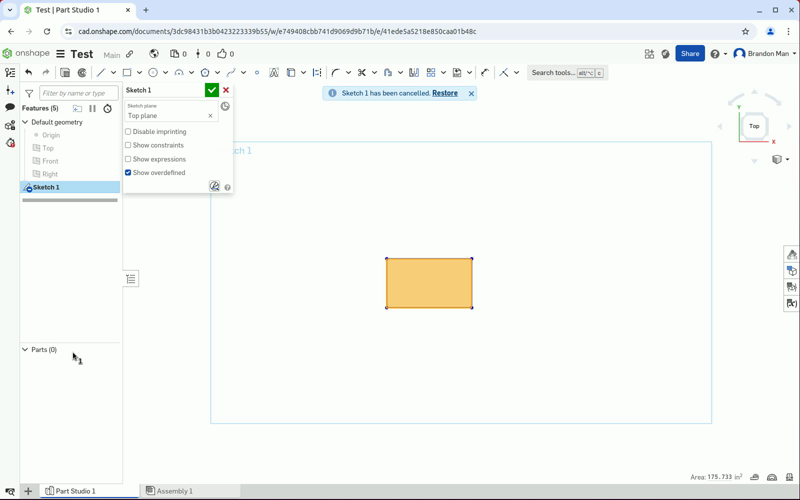
key(shift+y)
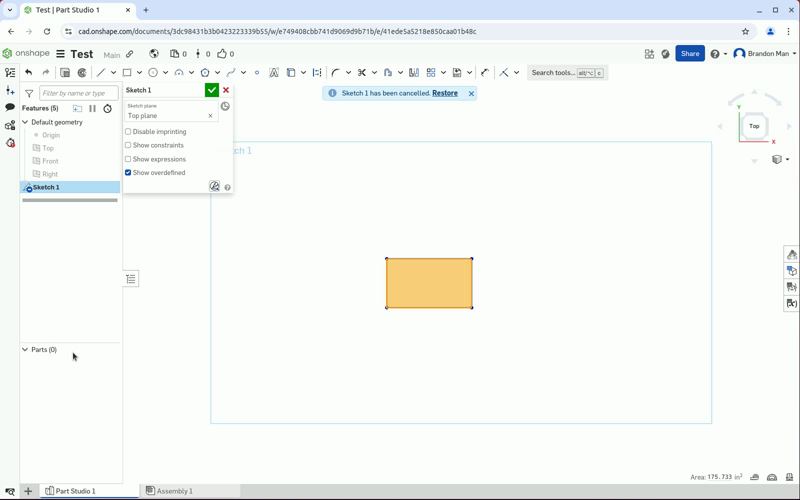
key(shift+e)
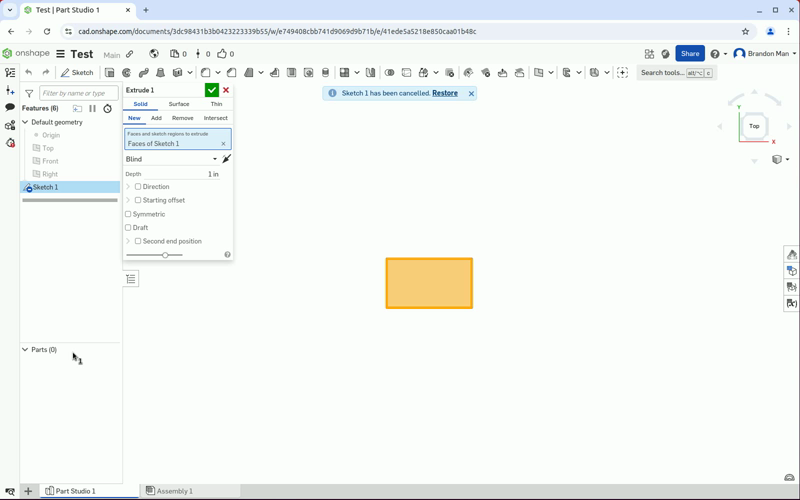
mouse_move(143, 106)
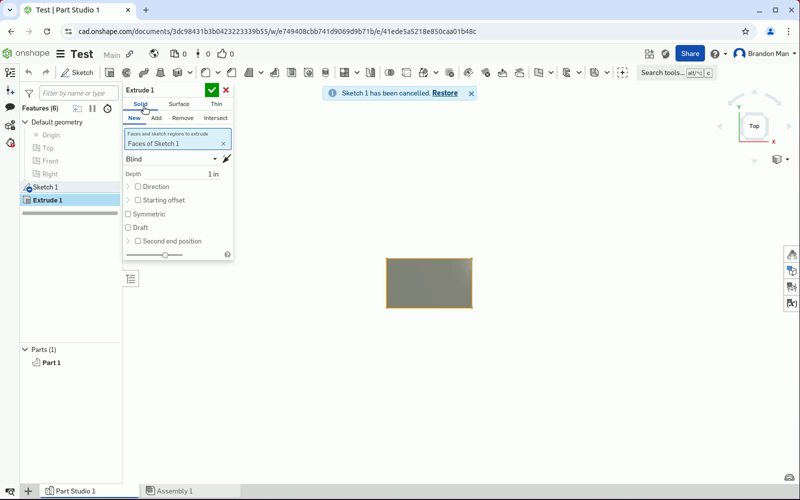
click(143, 106)
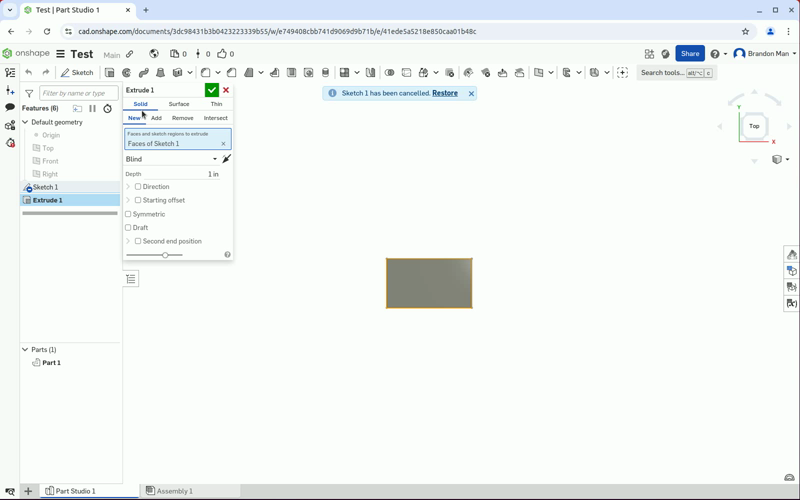
mouse_move(137, 120)
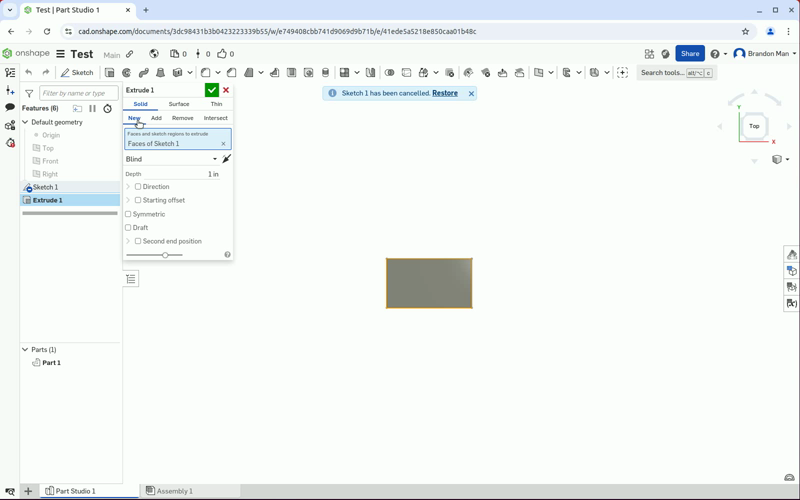
click(137, 120)
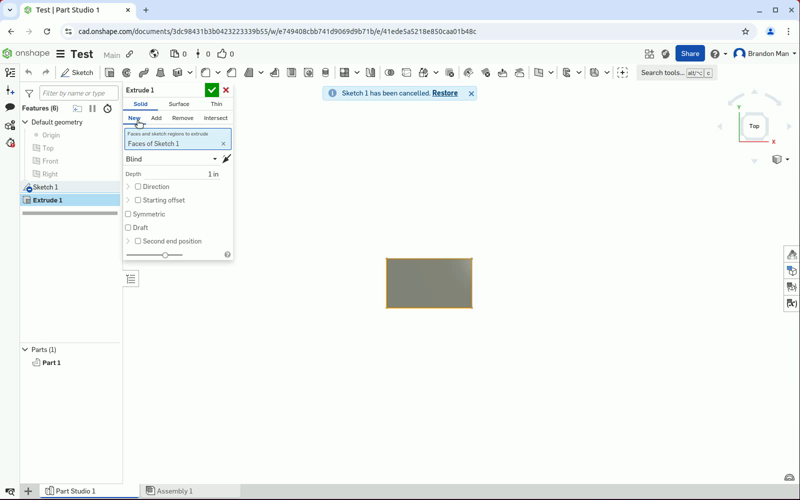
key(tab, 4)
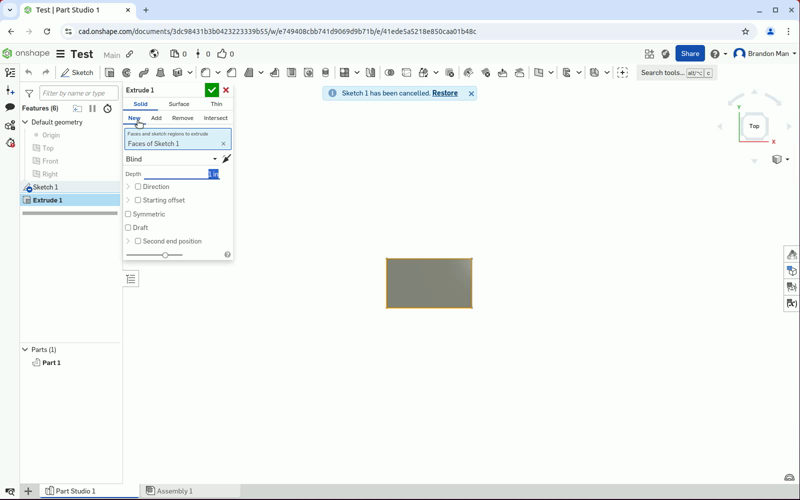
text(8.666)
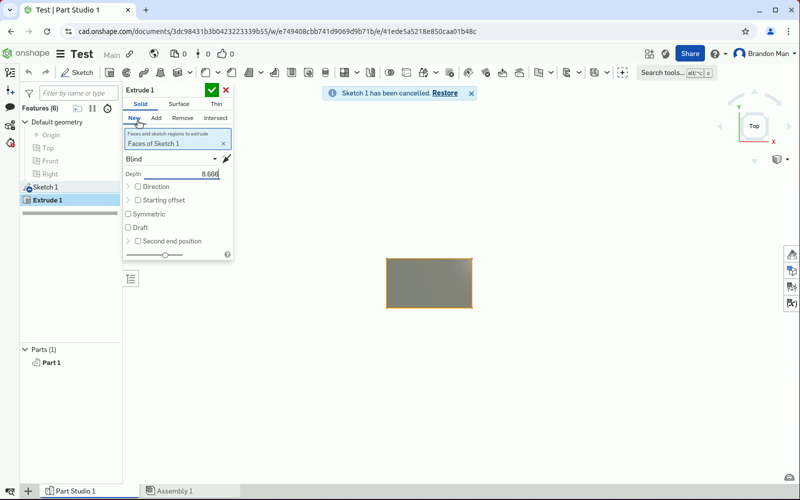
key(enter)
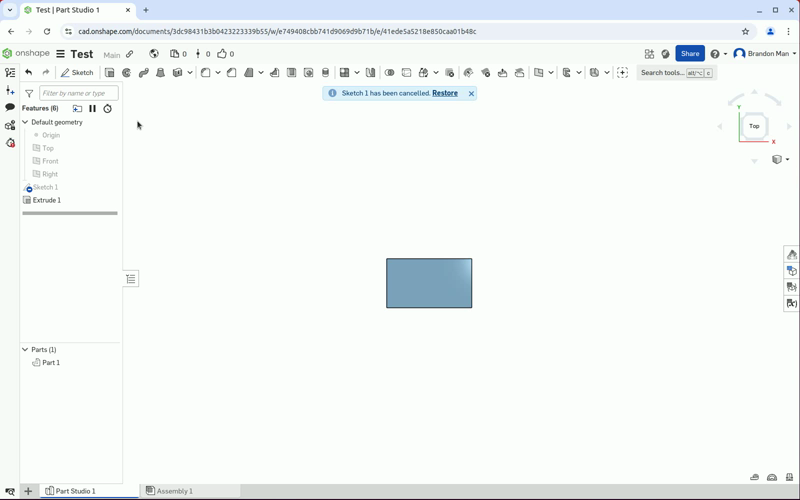
key(shift+h)
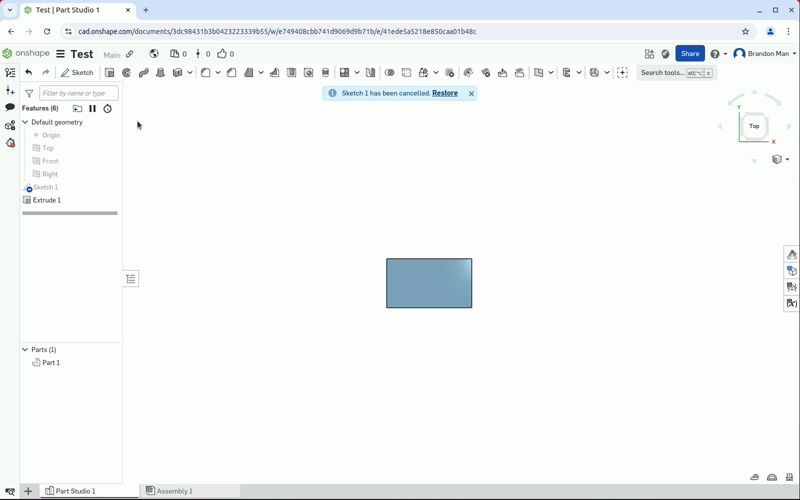
key(shift+h)
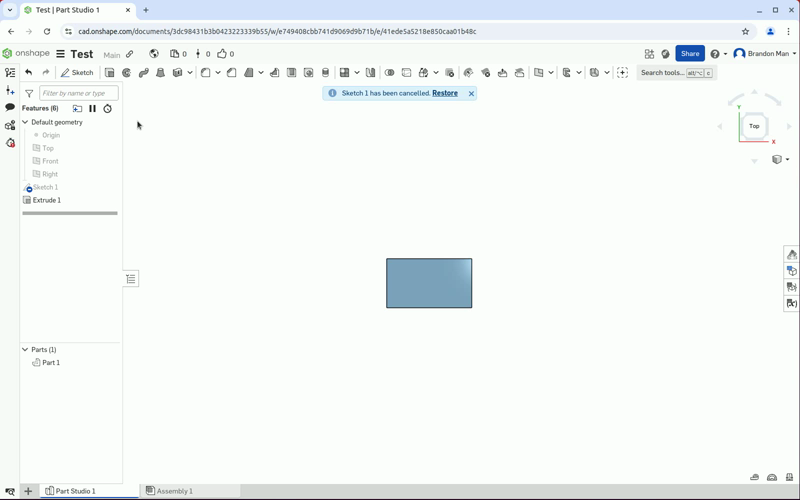
mouse_move(73, 189)
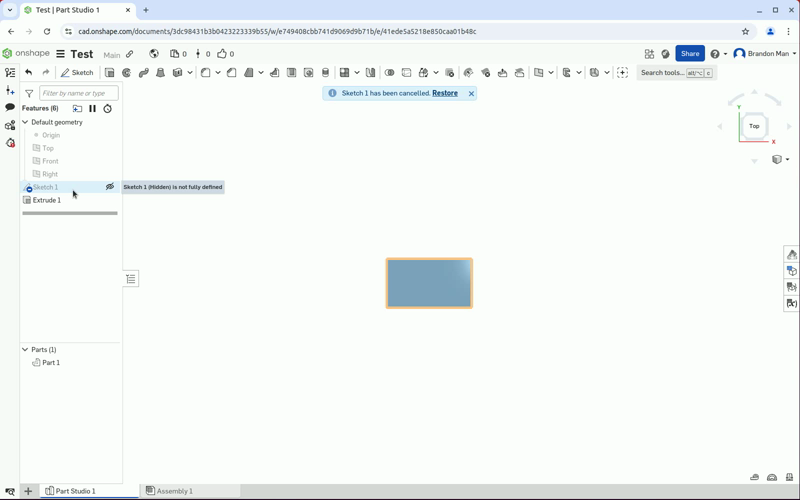
click(73, 189)
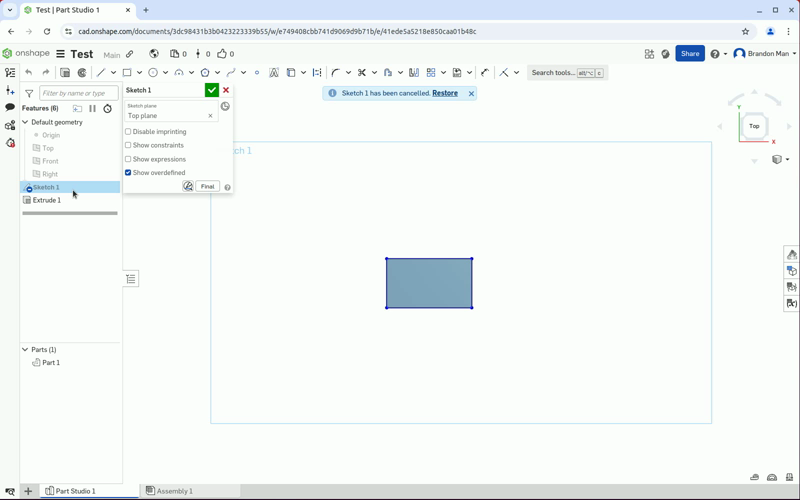
mouse_move(229, 92)
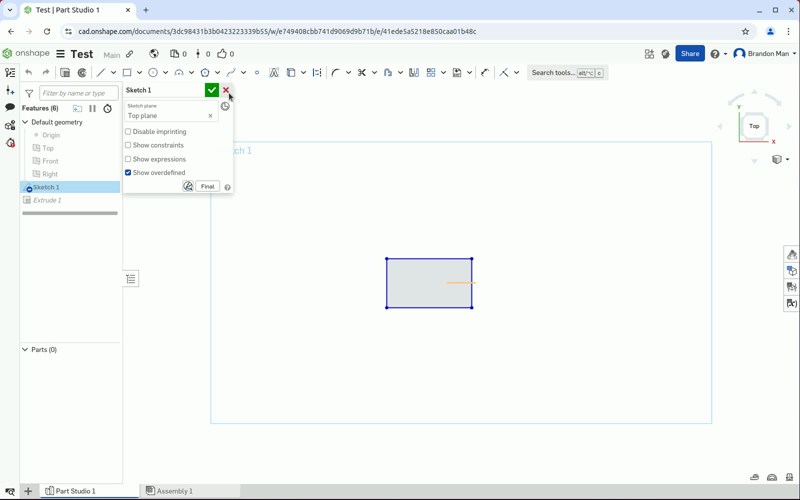
click(229, 92)
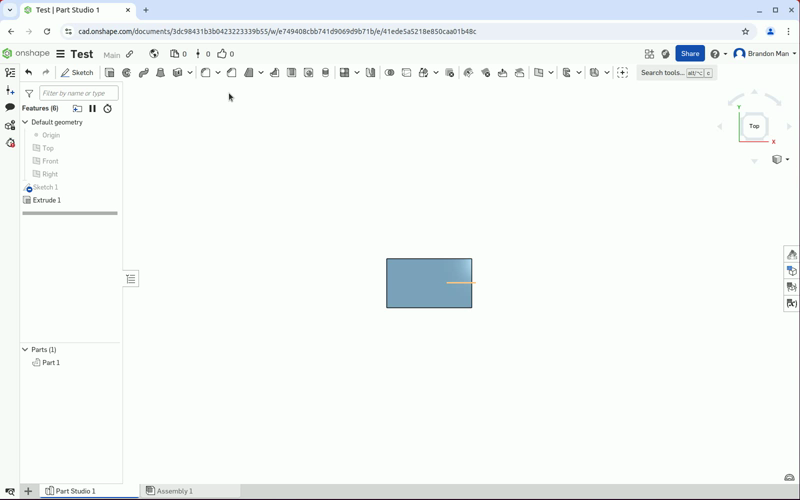
mouse_move(73, 352)
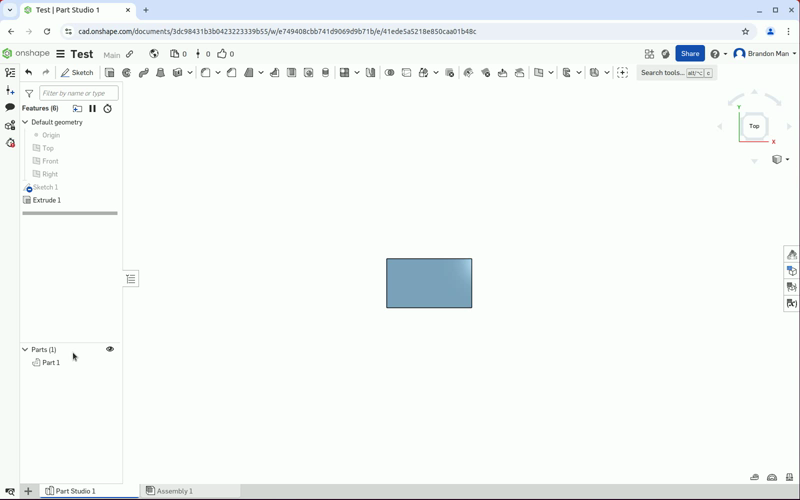
key(y)
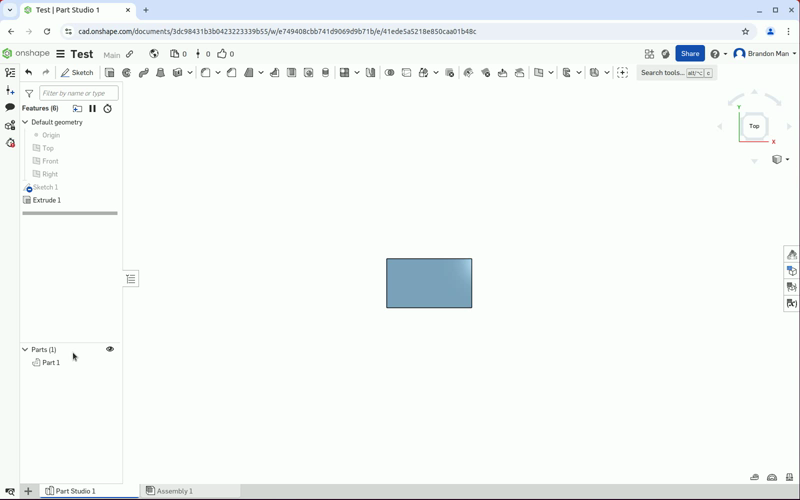
key(shift+p)
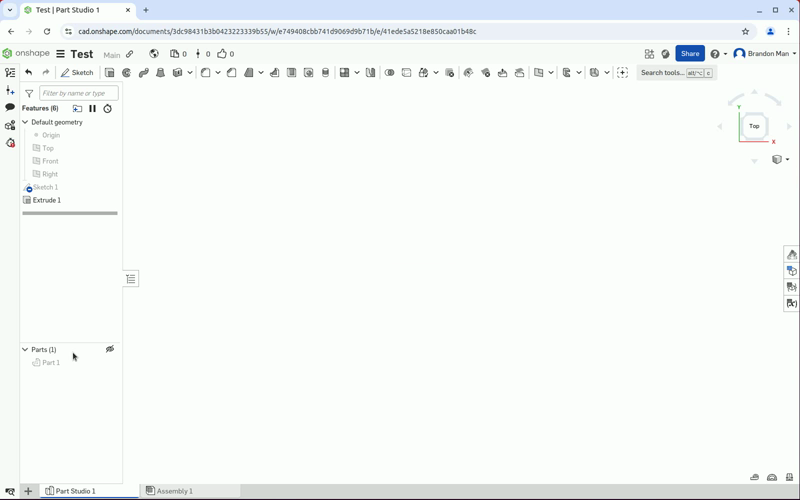
key(space)
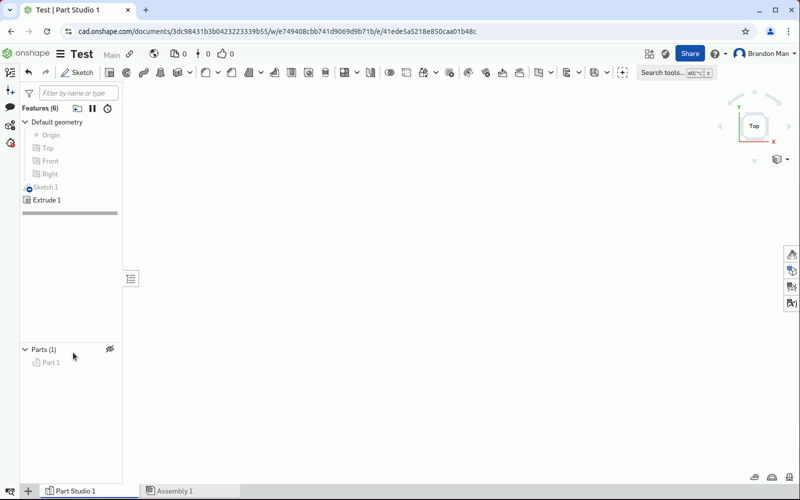
key_down(shift)
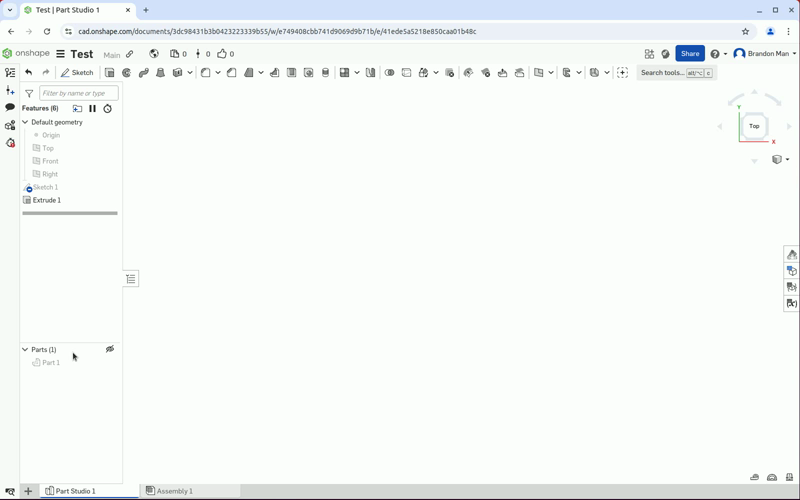
key(up)
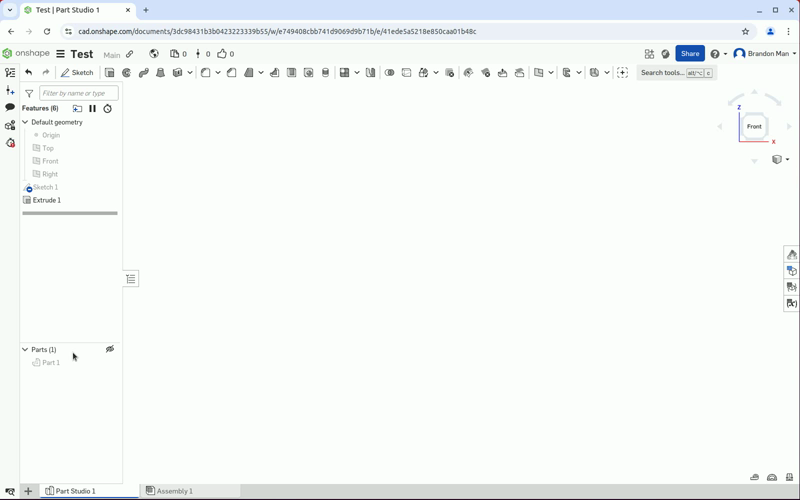
key_up(shift)
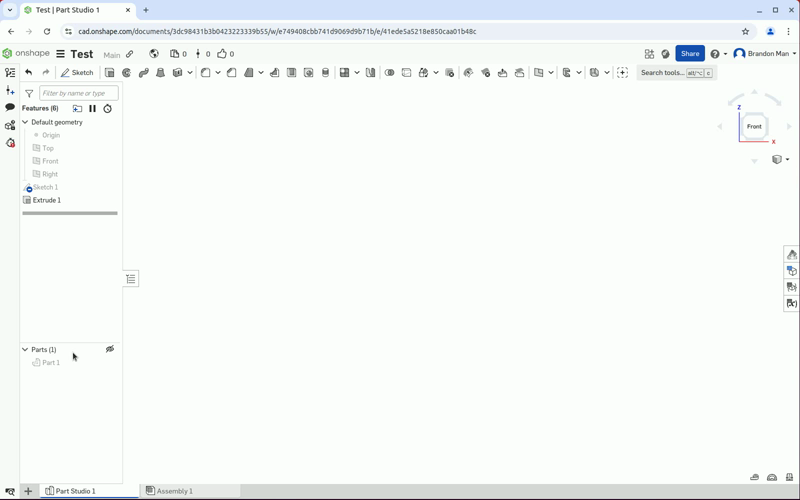
mouse_move(73, 352)
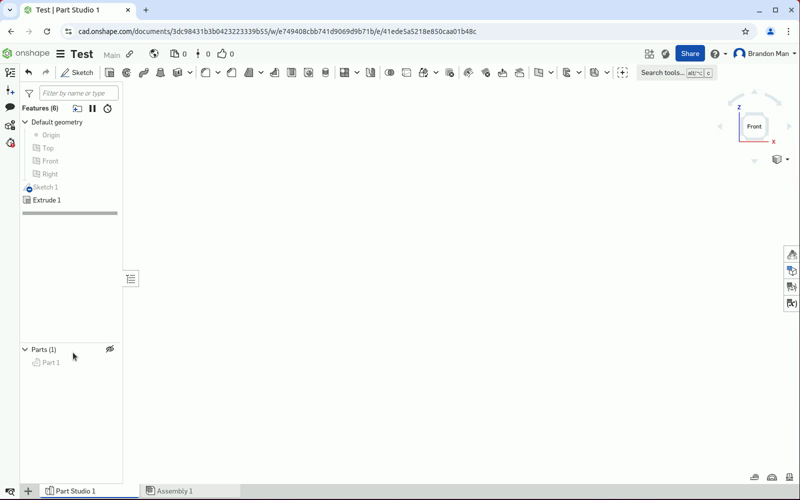
key(shift+y)
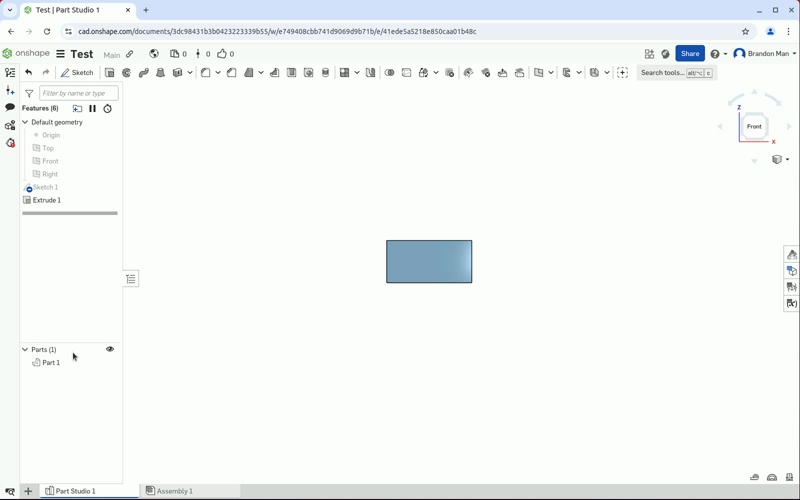
mouse_move(541, 75)
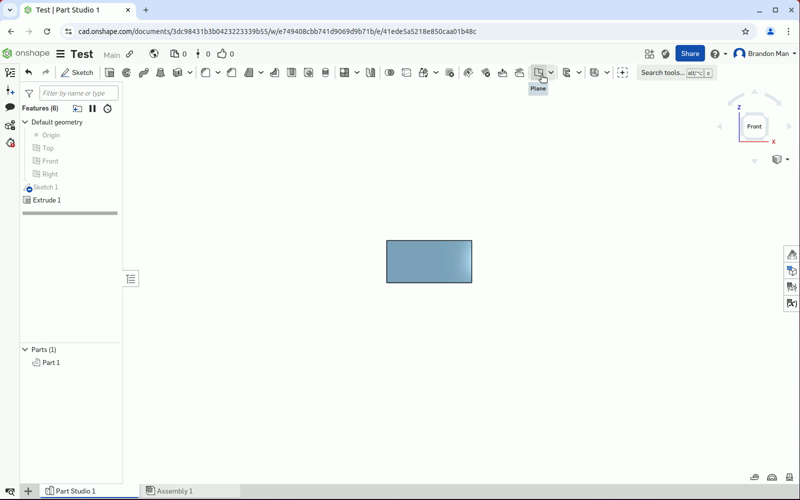
click(541, 75)
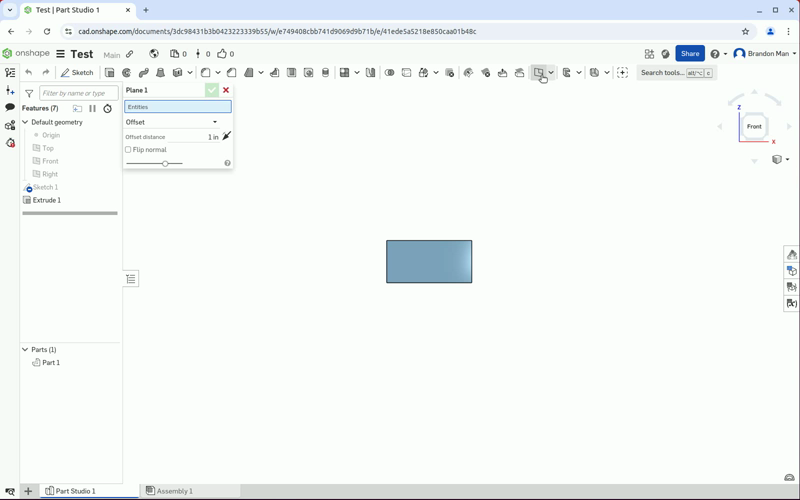
mouse_move(73, 163)
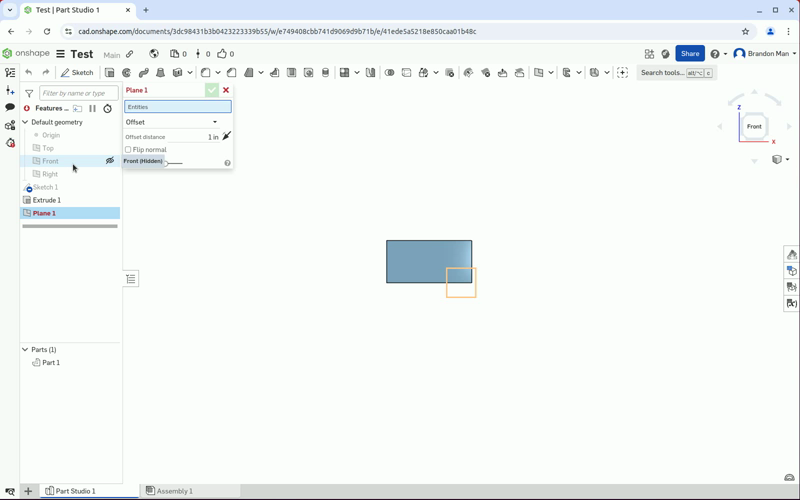
click(73, 163)
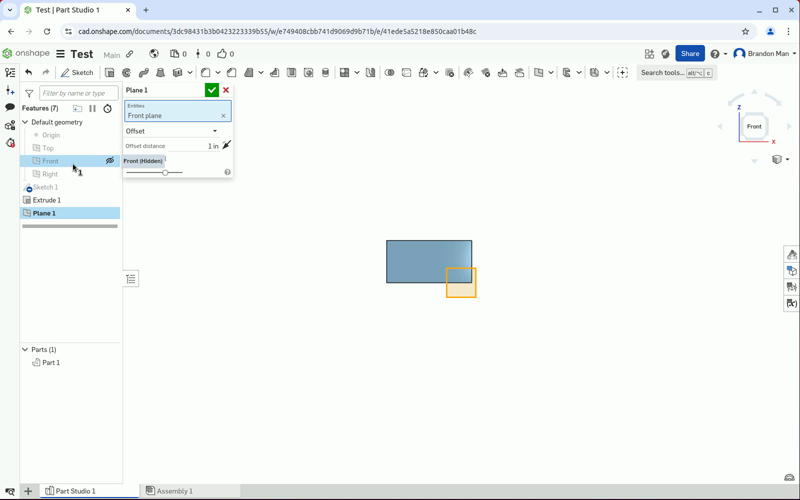
key(tab, 2)
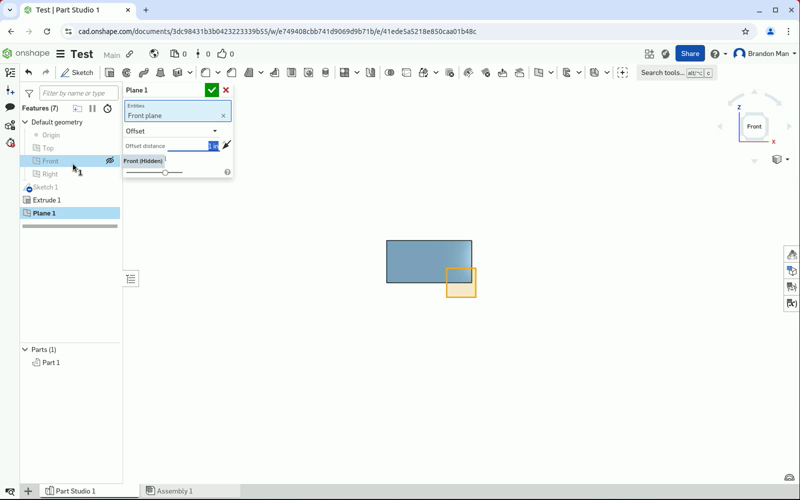
text(5.053)
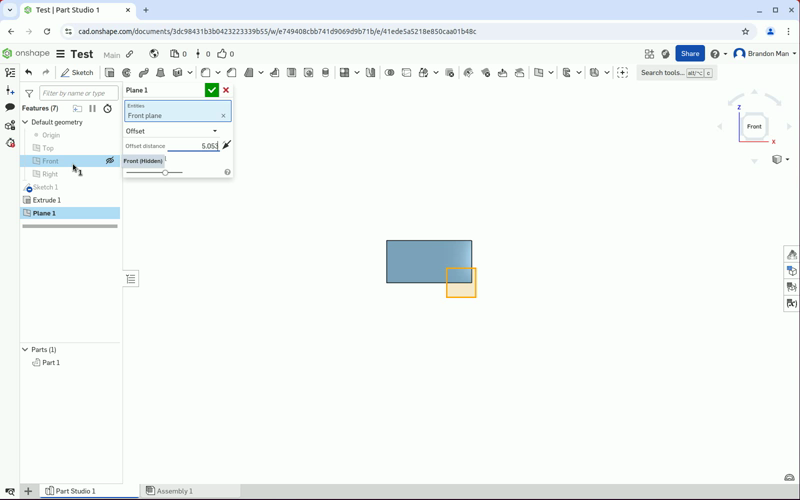
key(enter, 2)
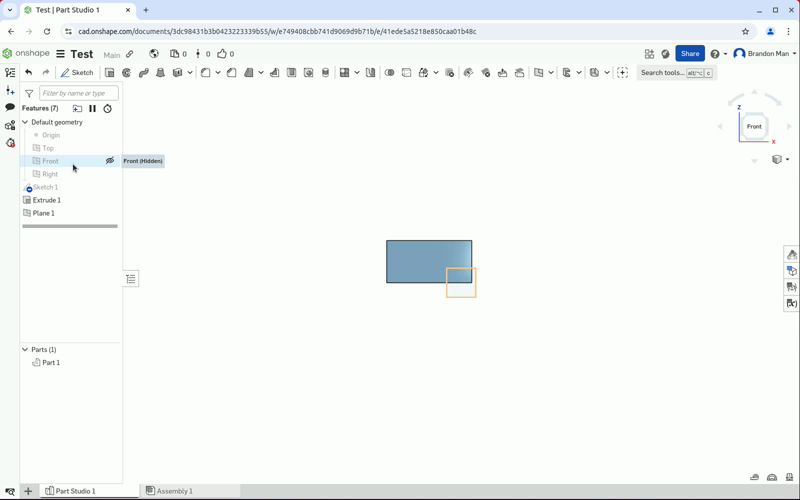
key(shift+s)
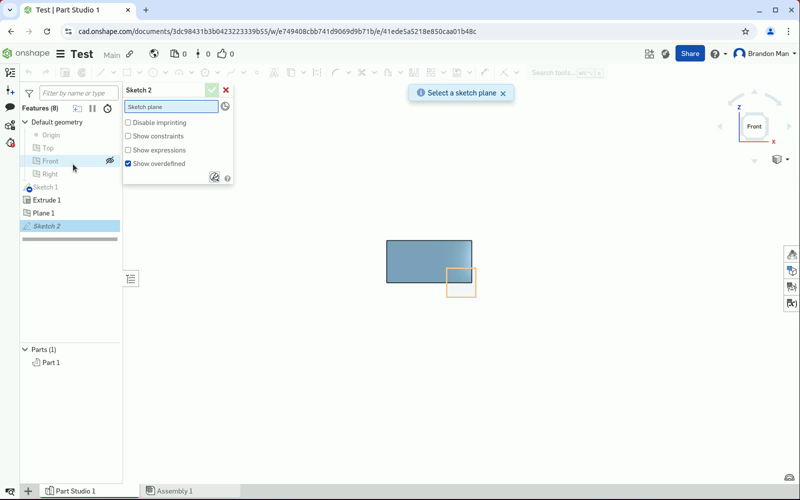
mouse_move(73, 215)
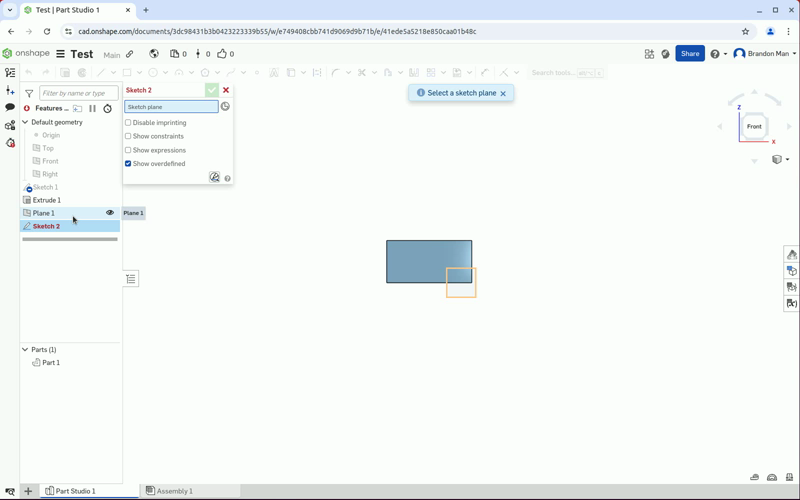
click(73, 215)
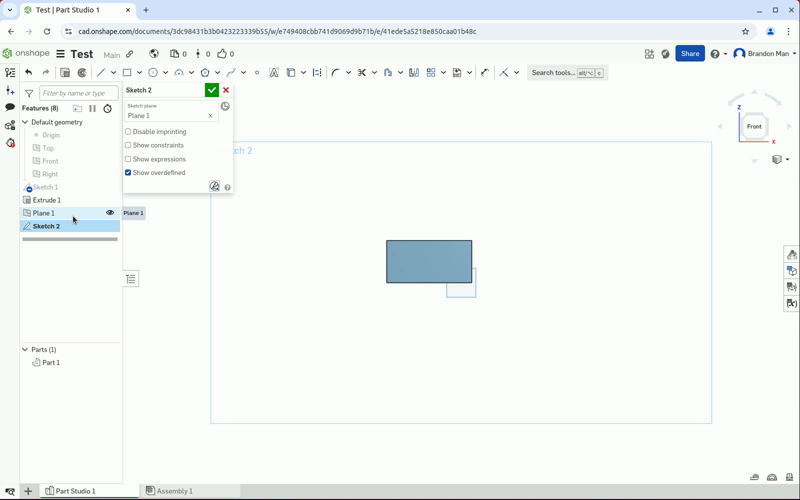
mouse_move(73, 352)
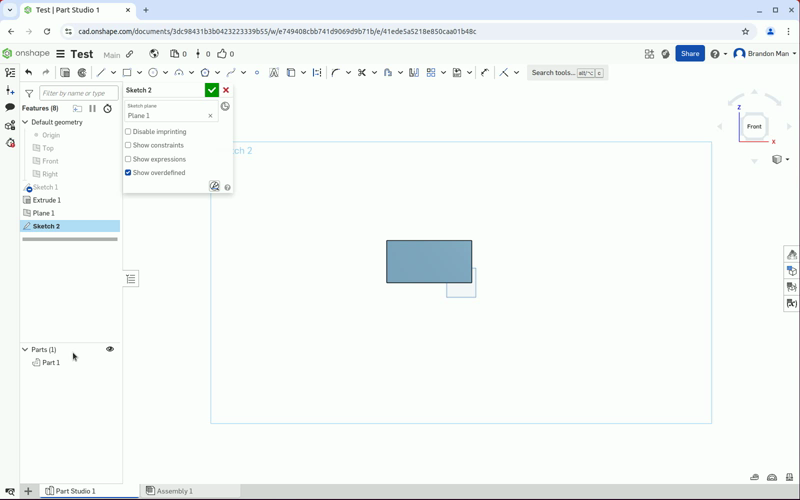
key(y)
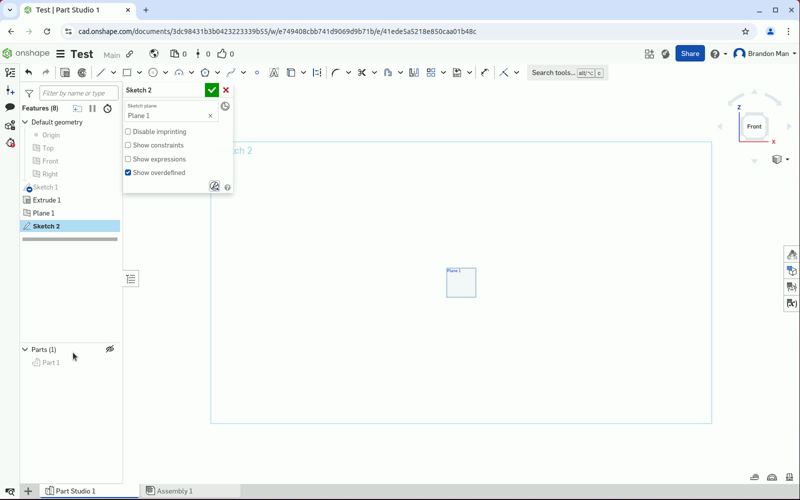
key(l)
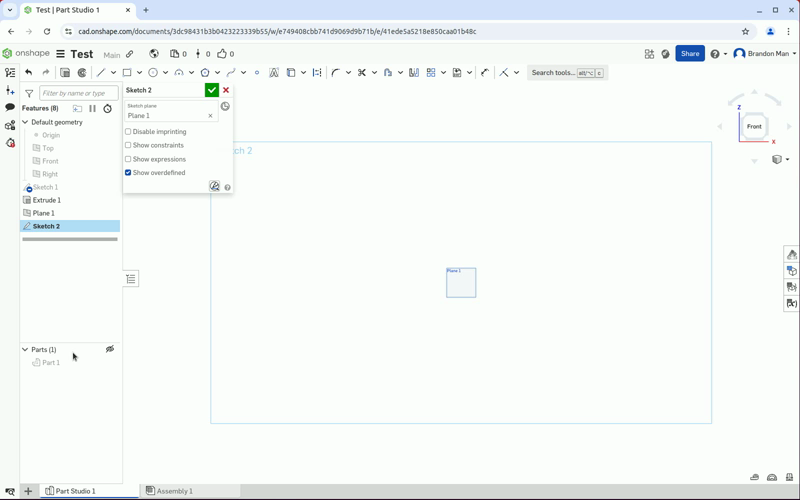
key_down(shift)
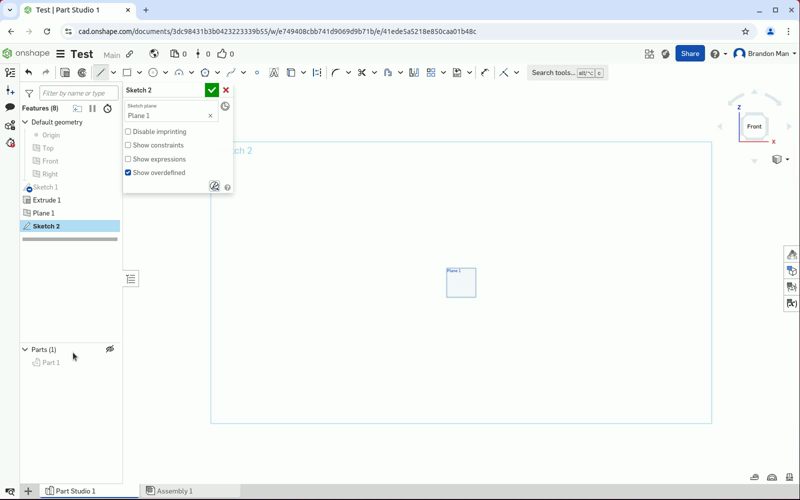
mouse_move(388, 282)
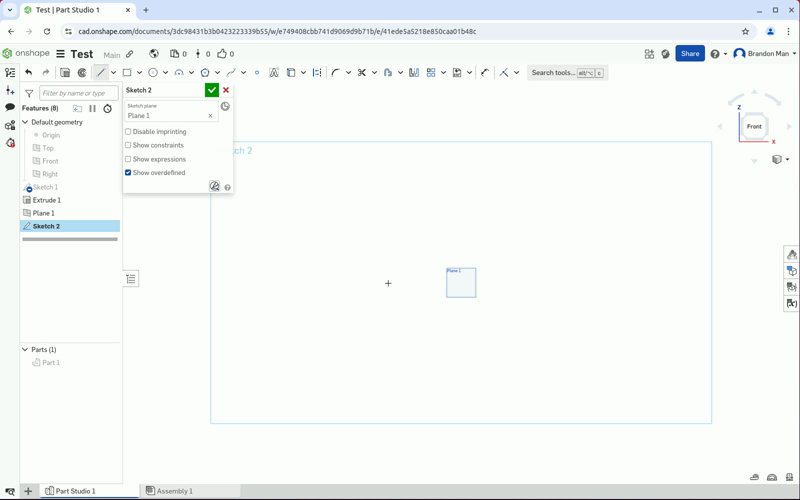
click(388, 282)
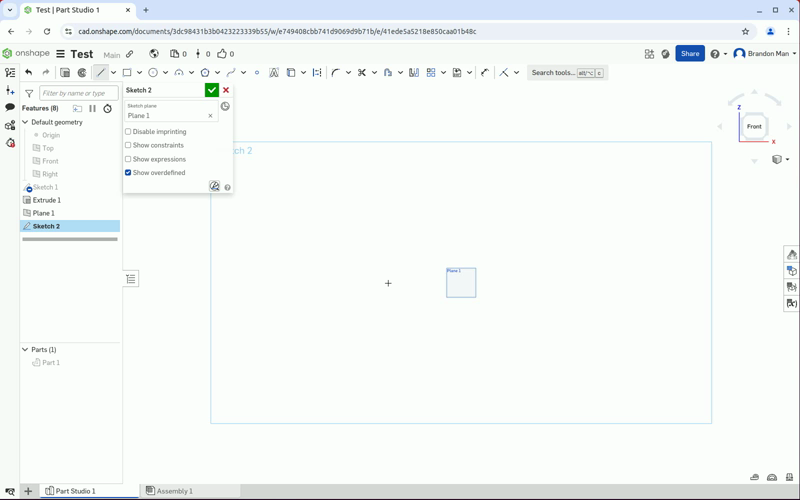
key_up(shift)
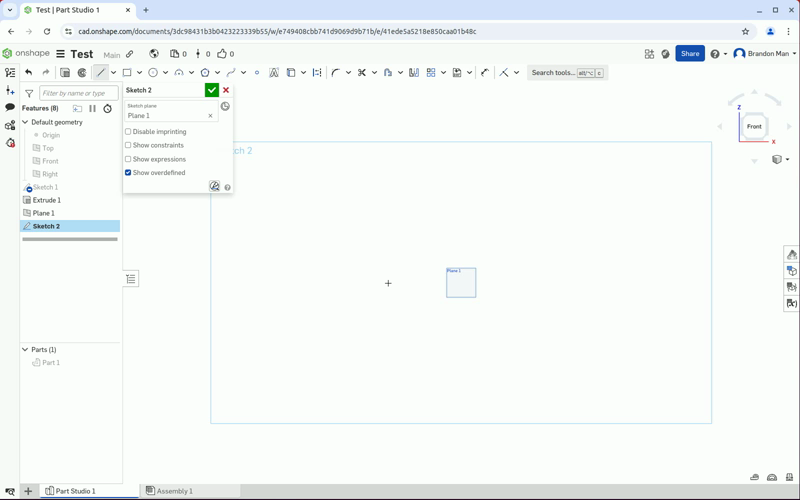
key_down(shift)
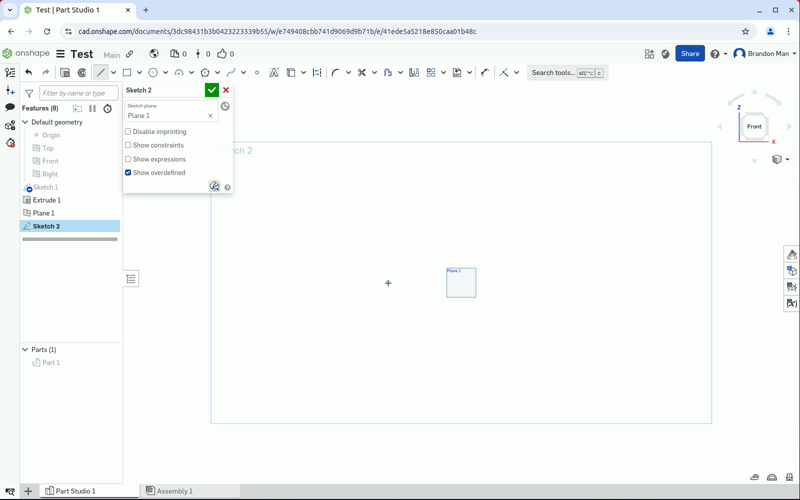
mouse_move(472, 282)
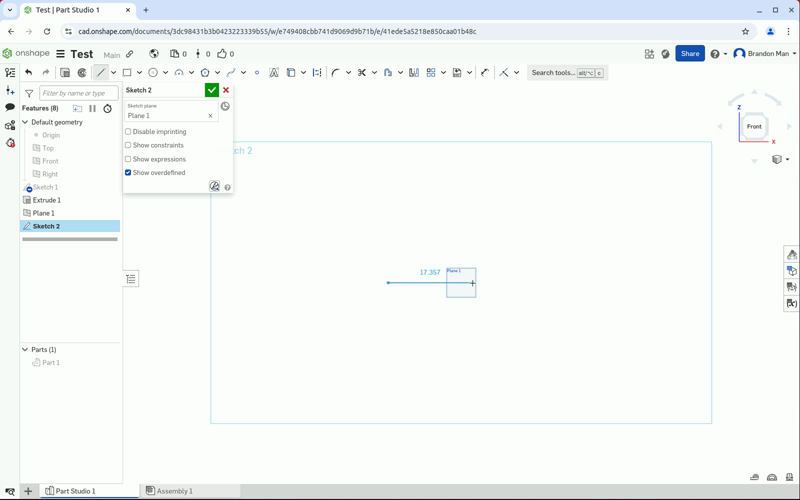
click(472, 282)
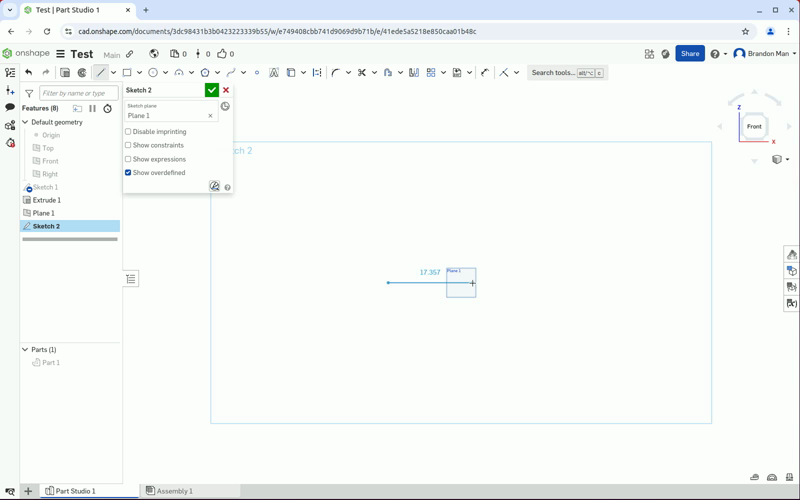
key_up(shift)
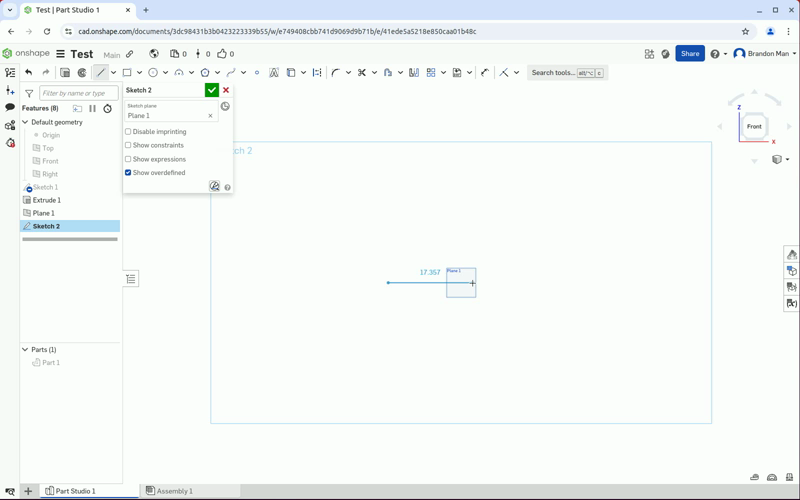
key_down(shift)
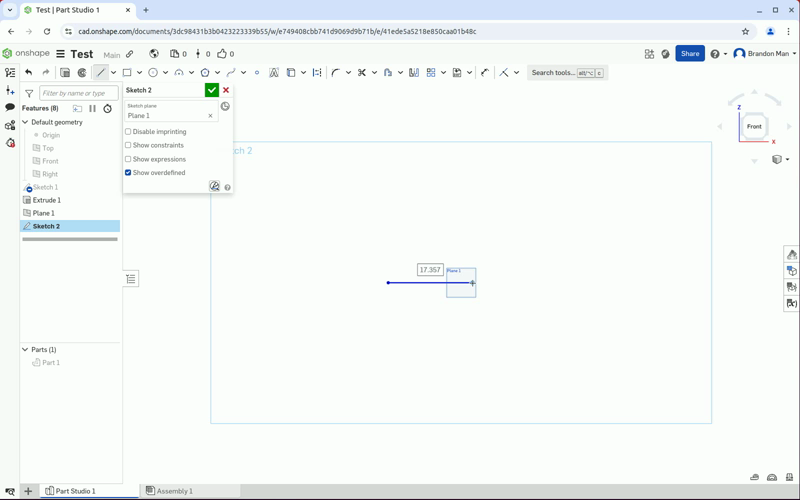
mouse_move(502, 282)
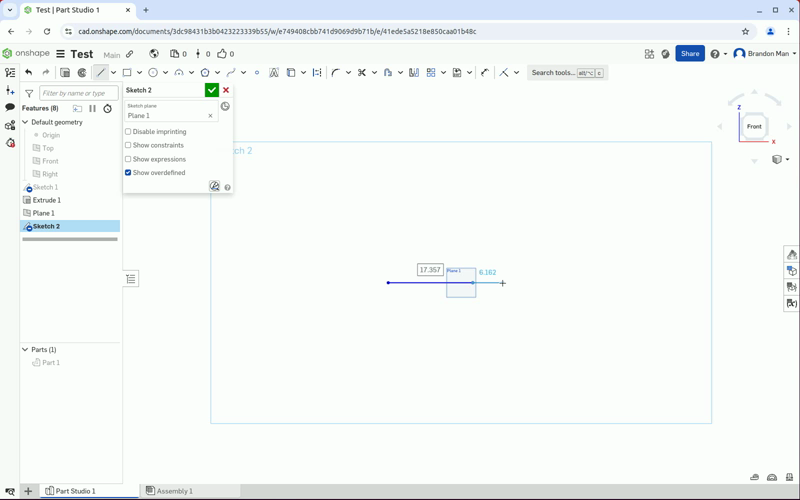
mouse_move(472, 263)
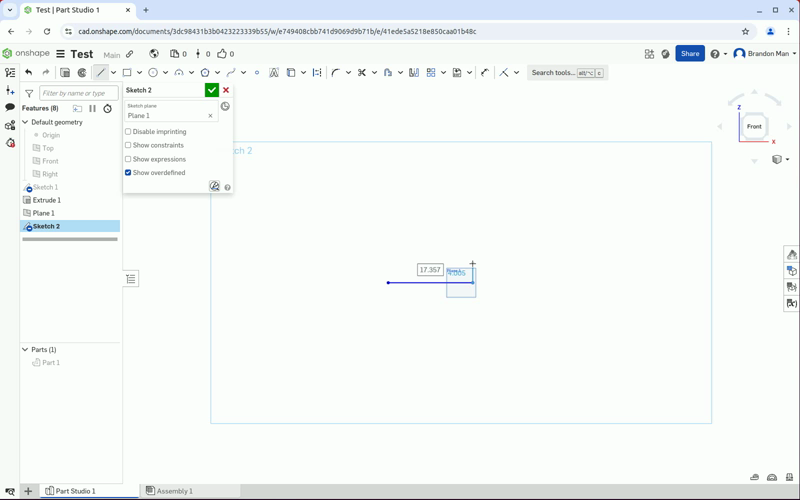
click(472, 263)
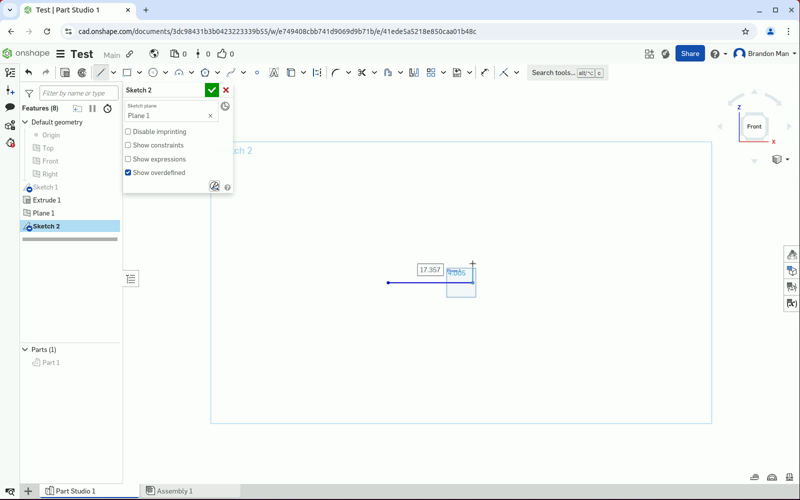
key_up(shift)
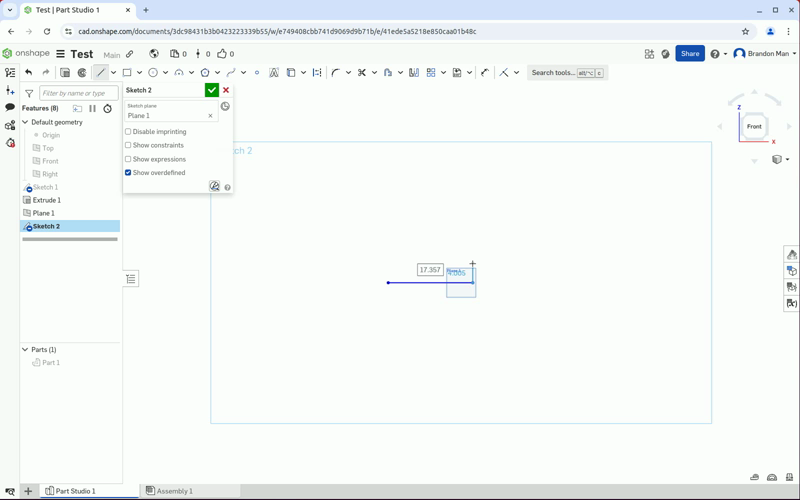
key_down(shift)
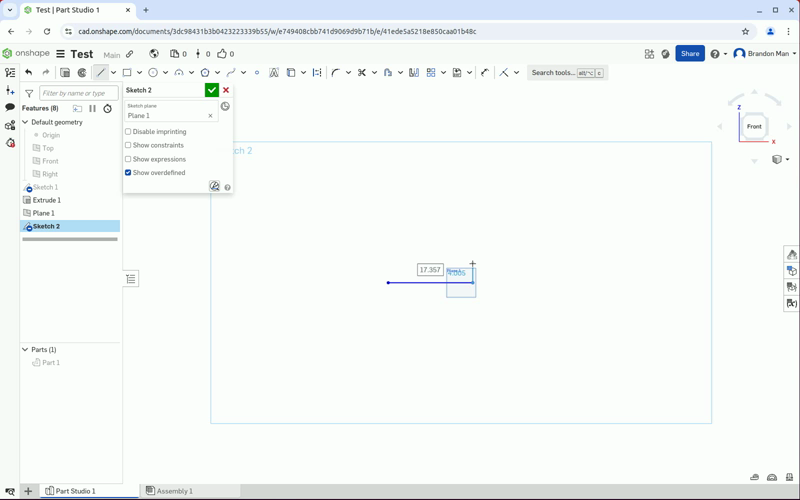
mouse_move(388, 263)
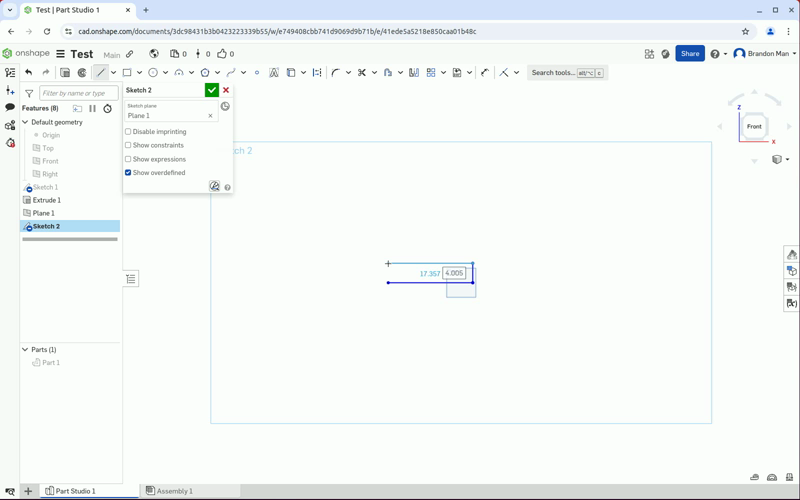
click(388, 263)
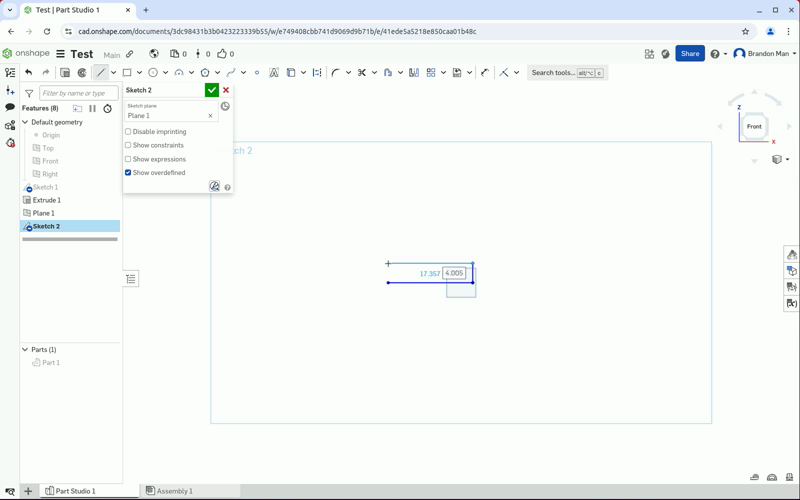
key_up(shift)
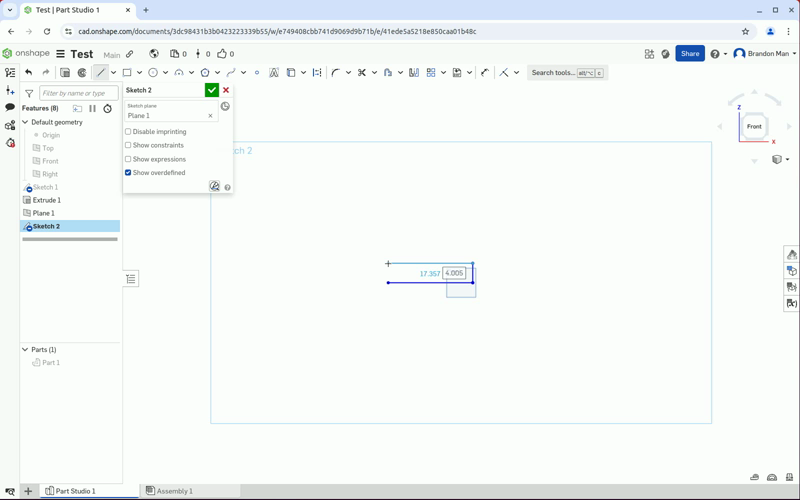
mouse_move(418, 263)
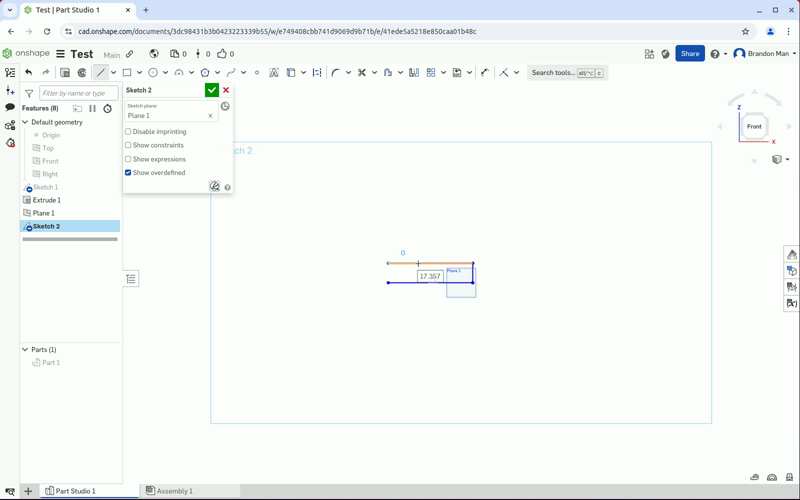
key_down(shift)
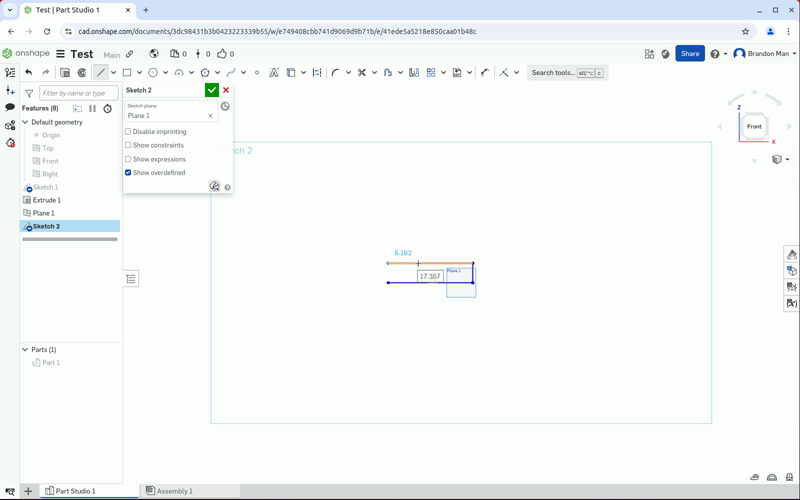
mouse_move(388, 282)
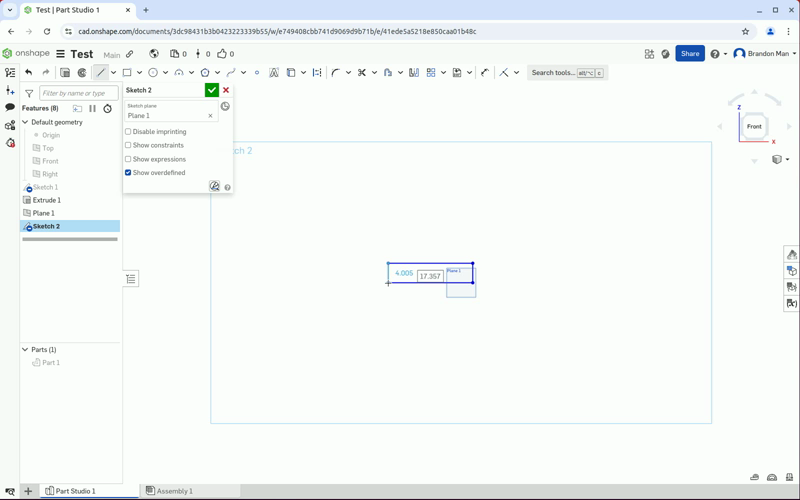
key_up(shift)
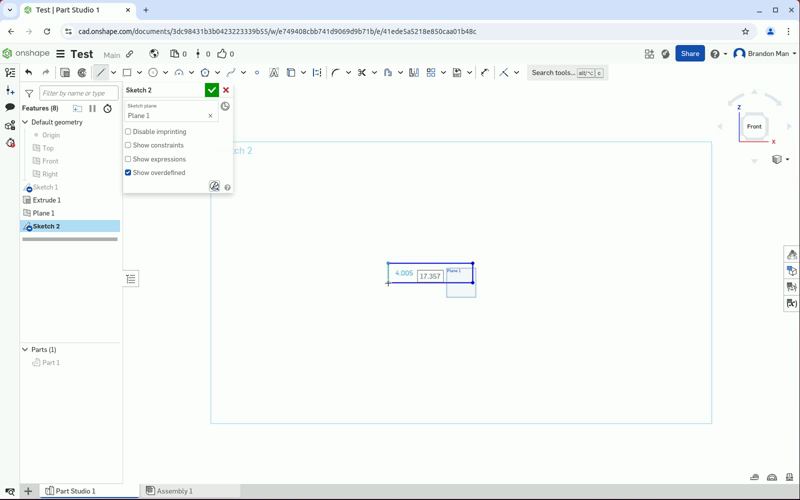
click(388, 282)
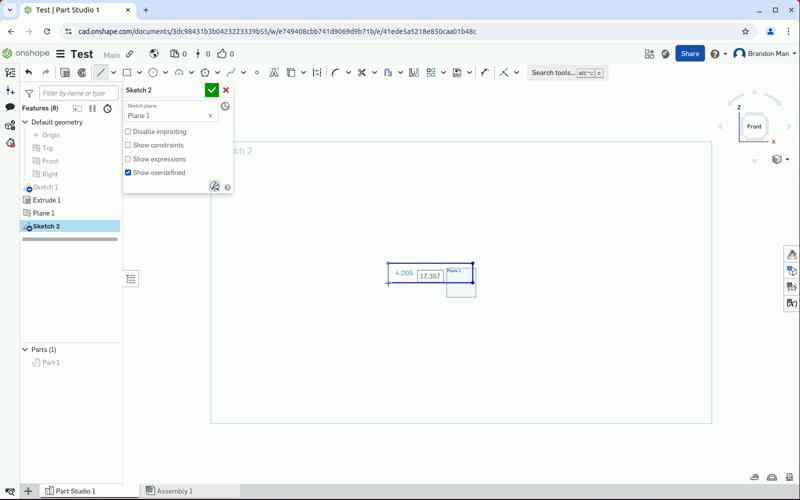
key(esc)
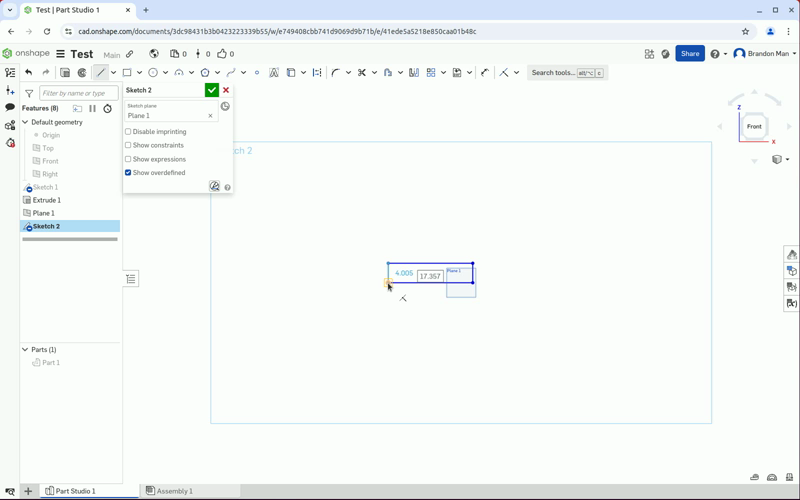
mouse_move(458, 268)
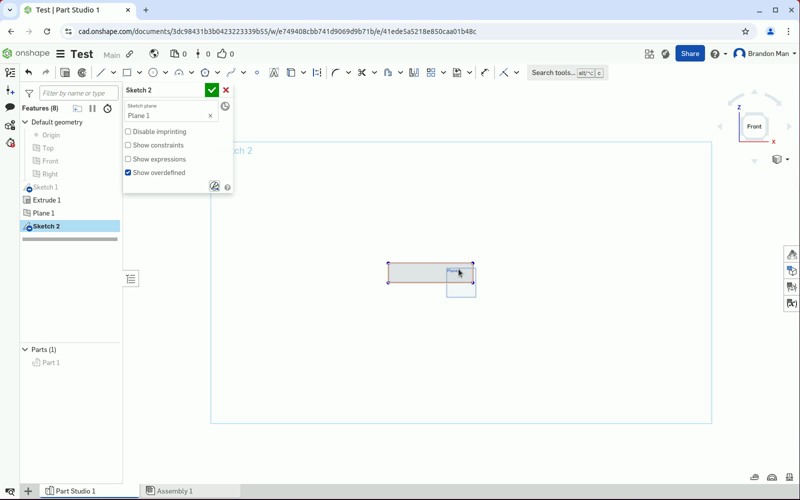
scroll(6)
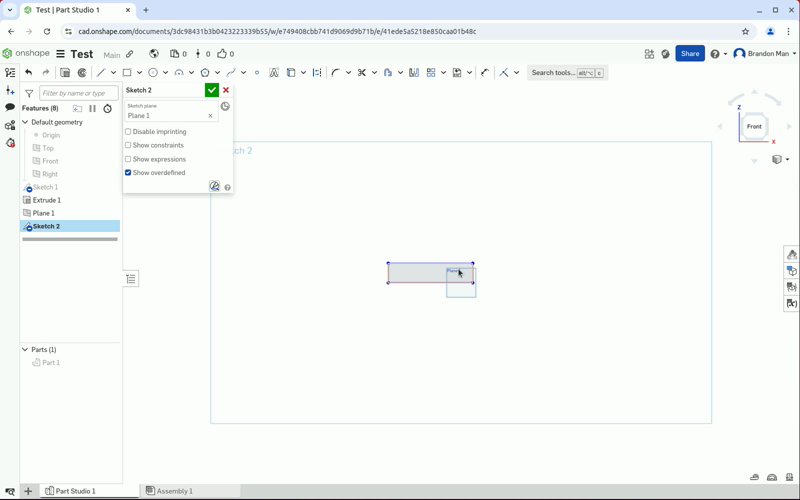
scroll(6)
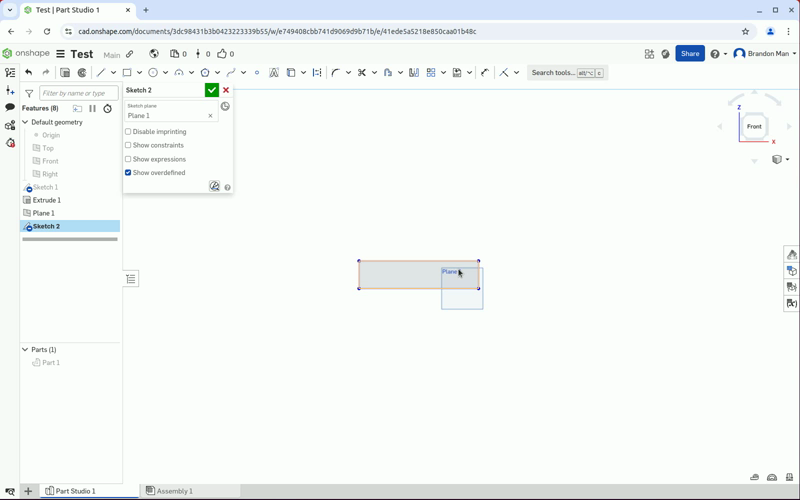
scroll(6)
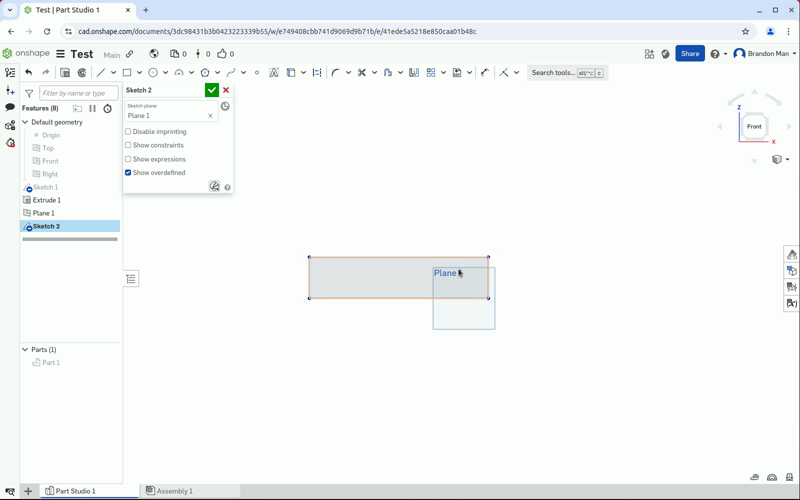
scroll(6)
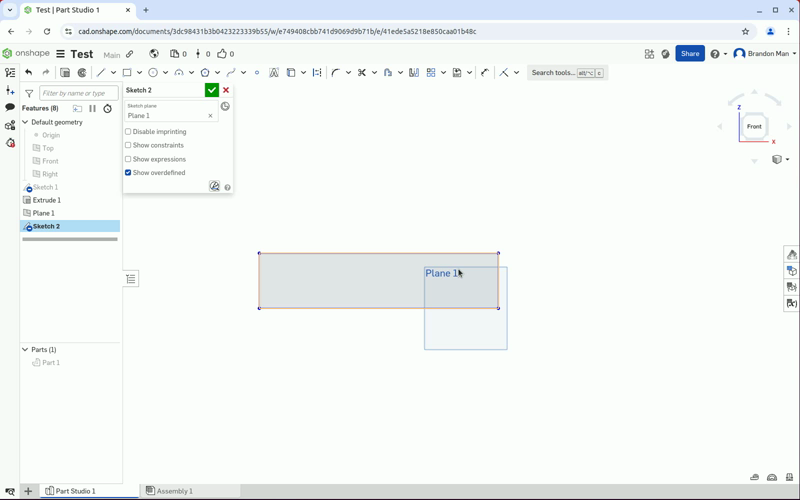
scroll(6)
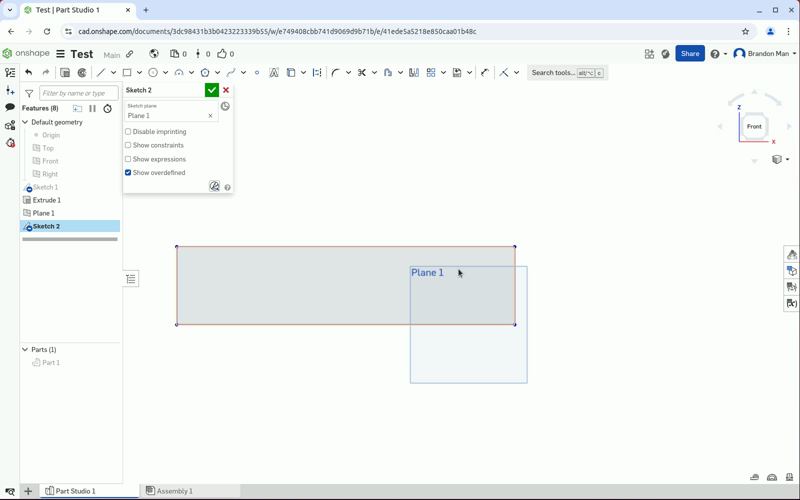
scroll(6)
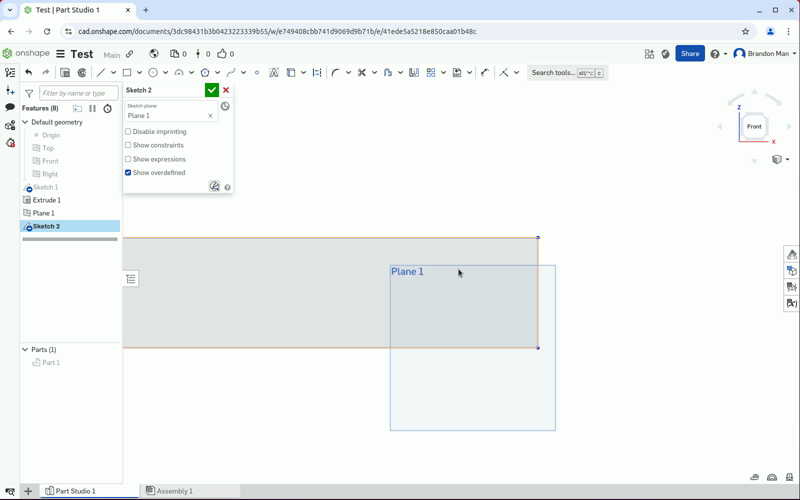
scroll(6)
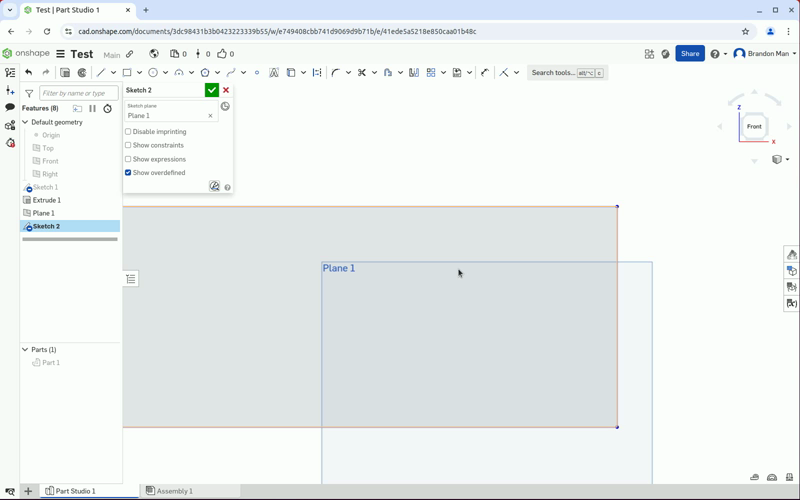
click(458, 268)
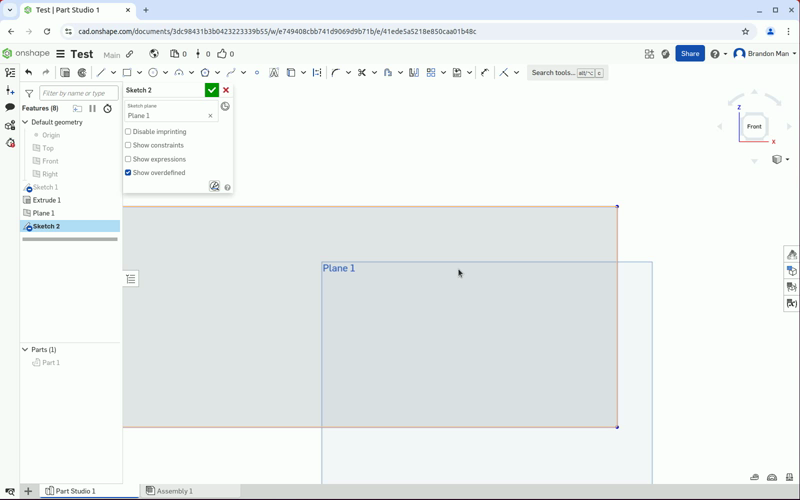
scroll(-6)
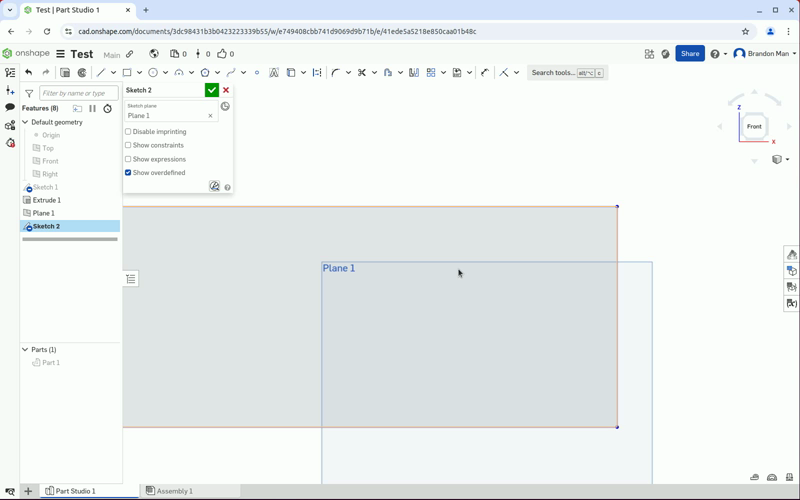
scroll(-6)
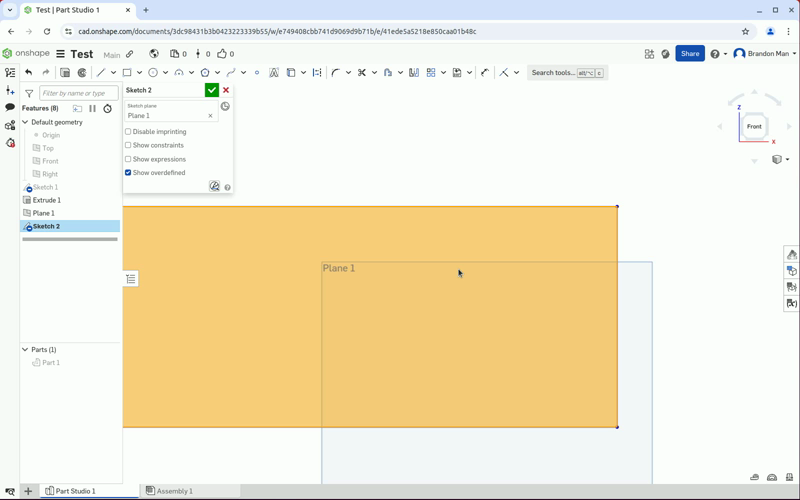
scroll(-6)
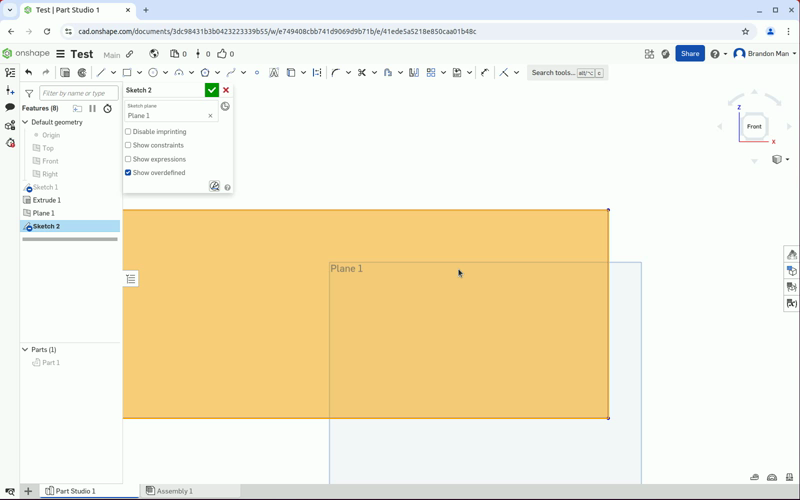
scroll(-6)
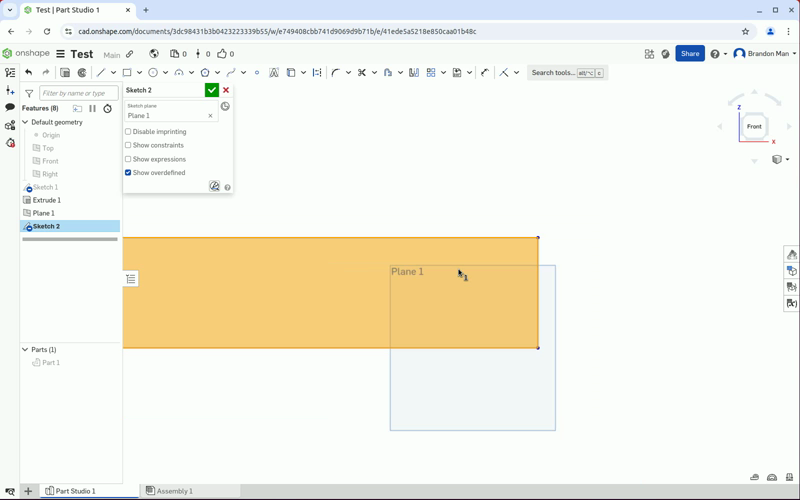
scroll(-6)
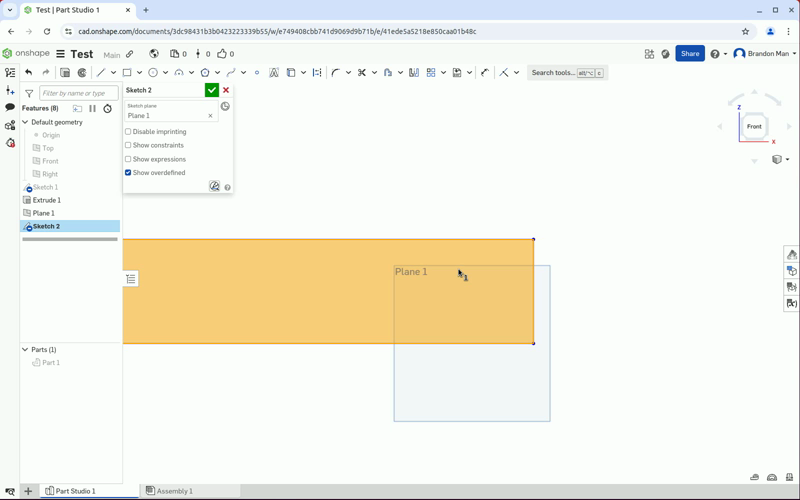
scroll(-6)
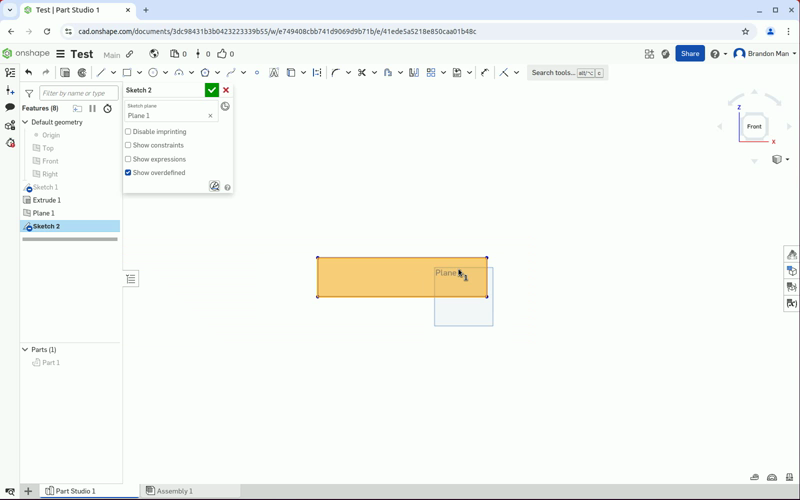
scroll(-6)
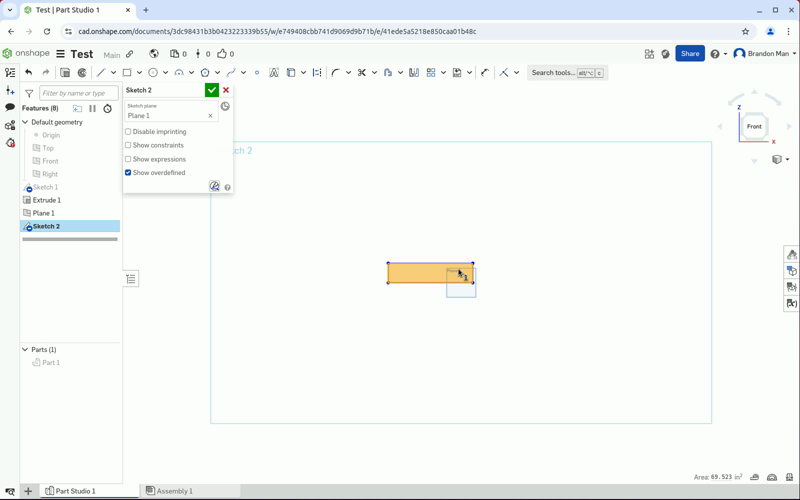
mouse_move(73, 352)
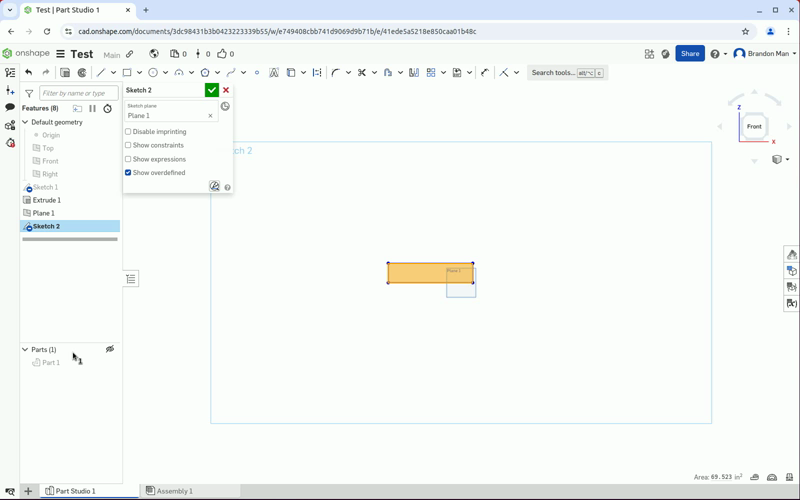
key(shift+y)
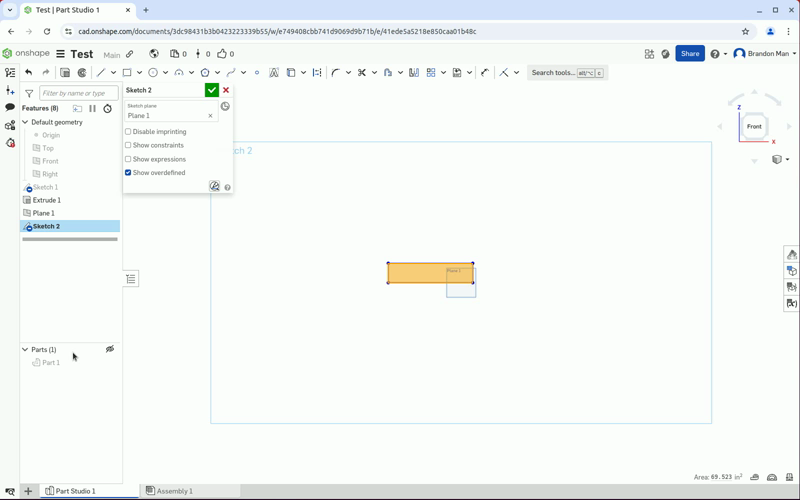
key(shift+e)
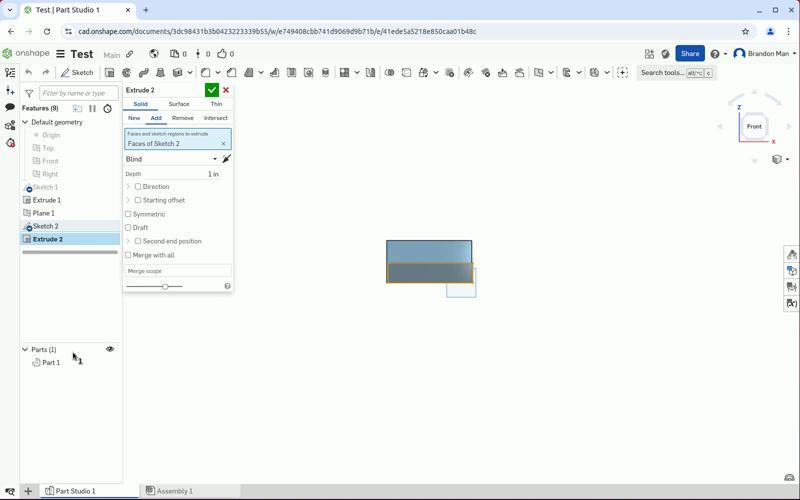
mouse_move(143, 106)
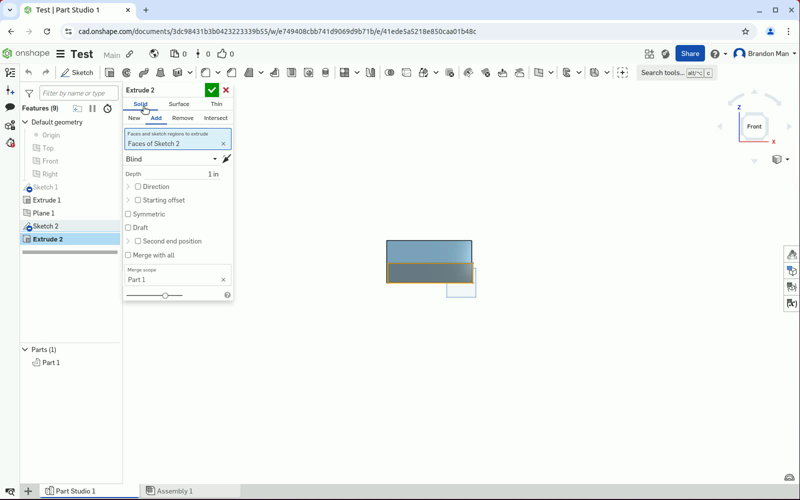
click(143, 106)
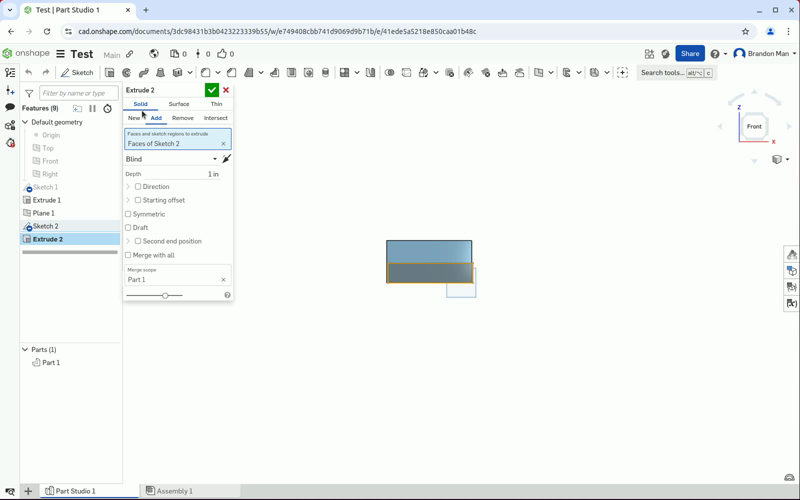
mouse_move(137, 120)
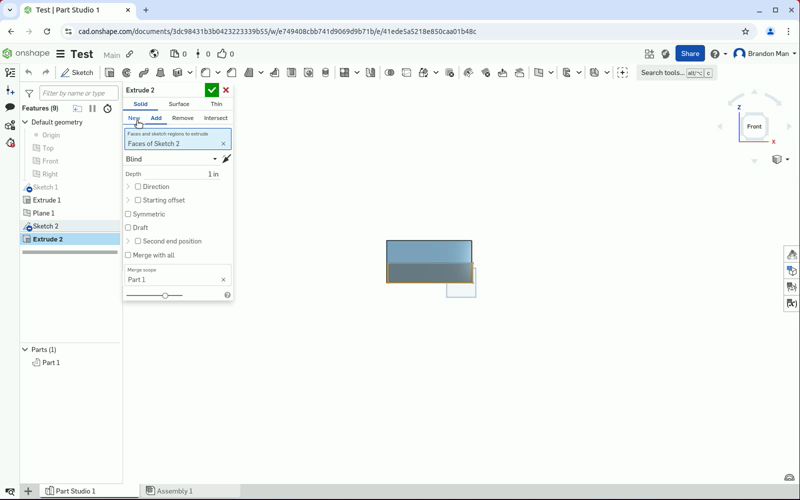
click(137, 120)
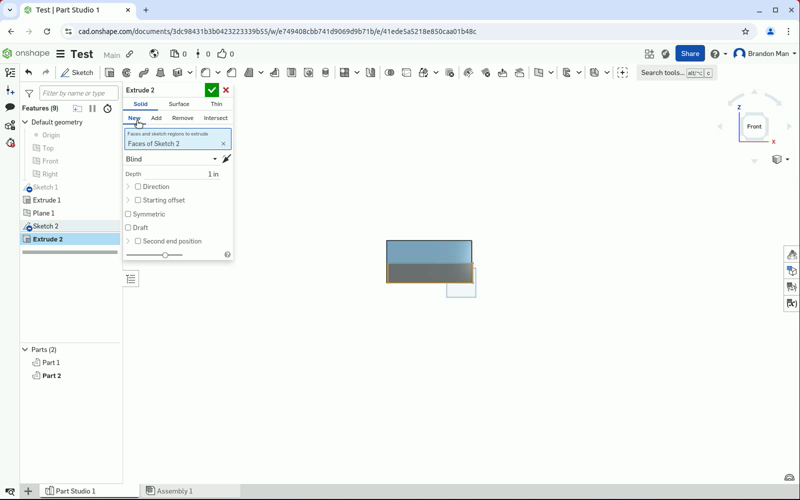
key(tab, 4)
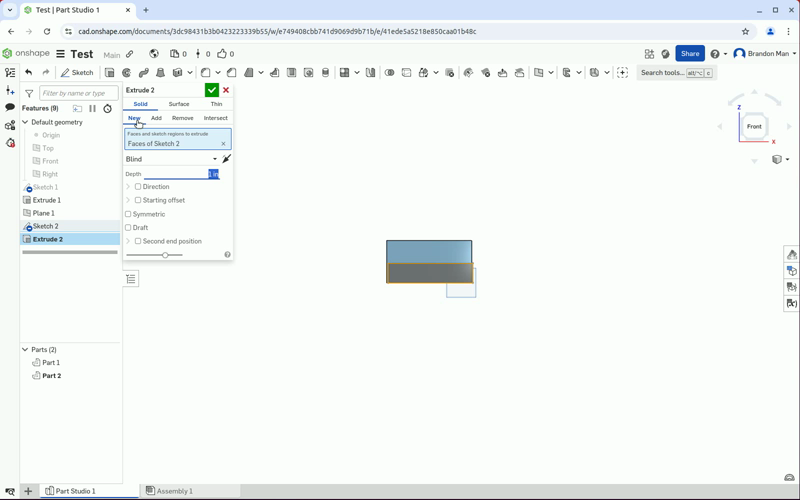
text(0.241)
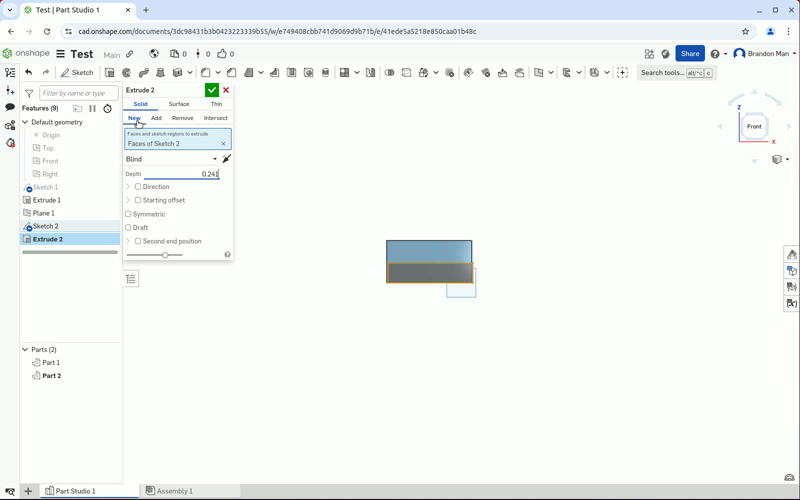
key(enter)
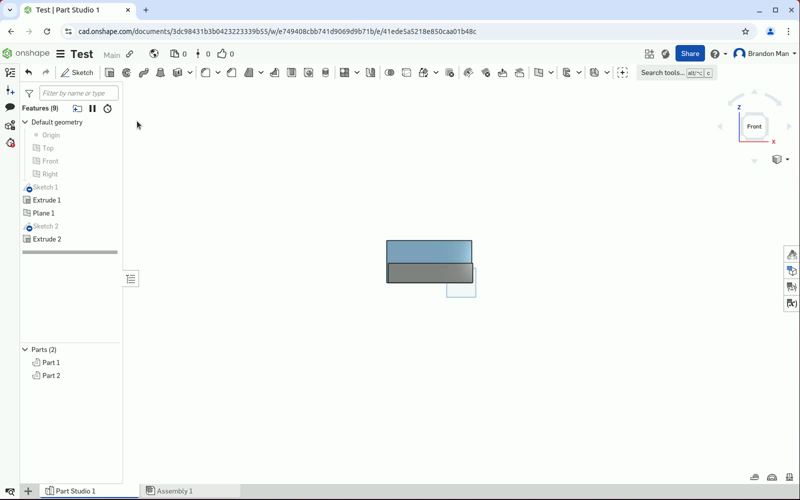
key(shift+h)
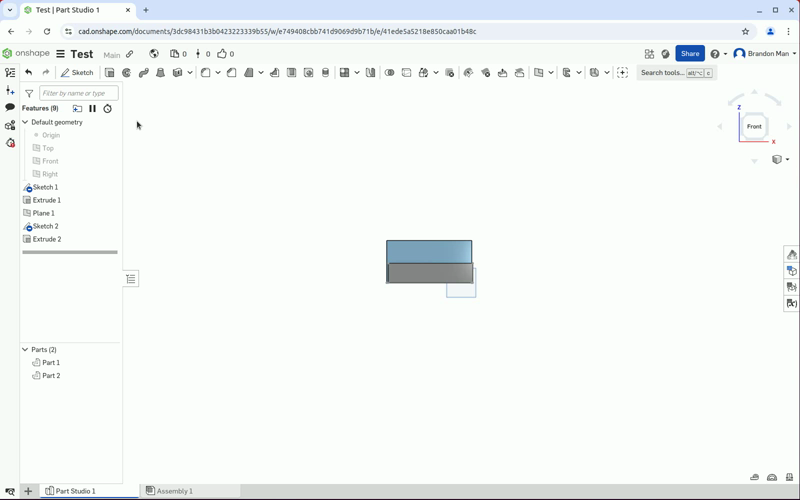
key(shift+h)
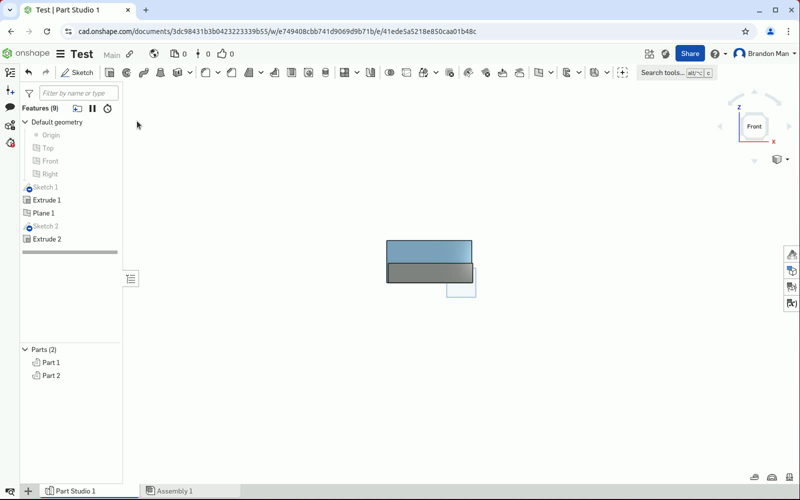
mouse_move(73, 189)
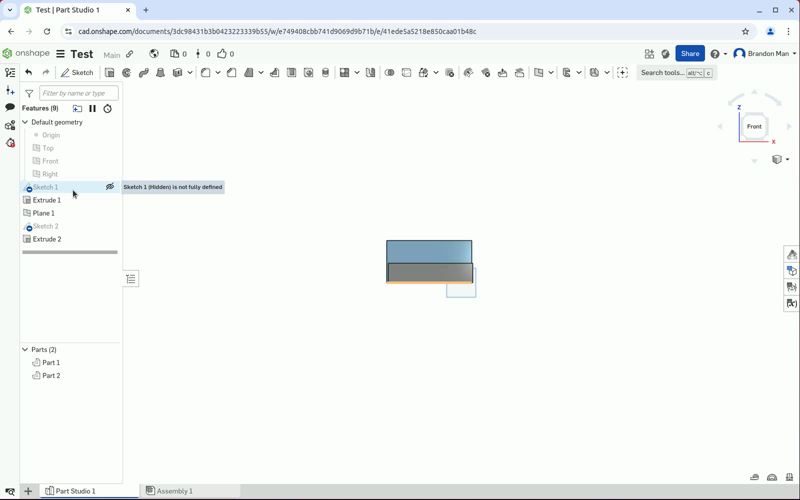
click(73, 189)
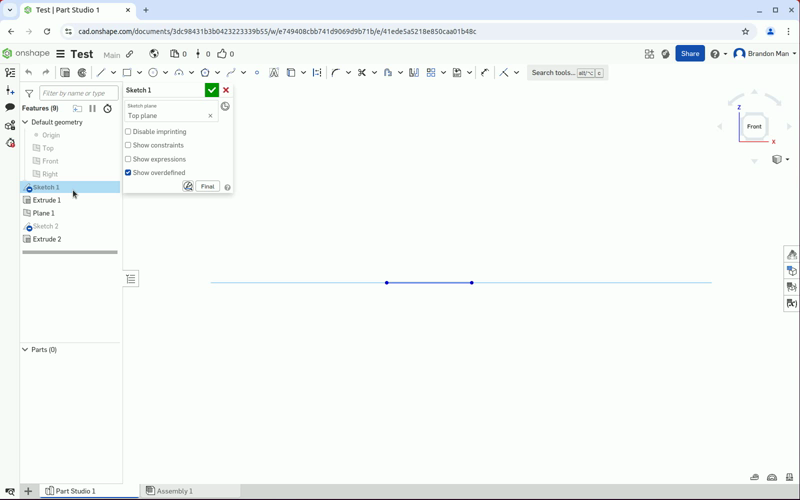
mouse_move(229, 92)
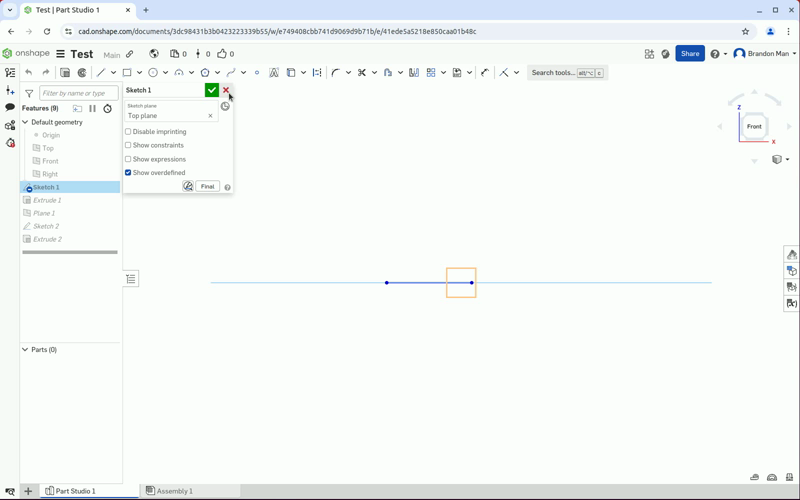
click(229, 92)
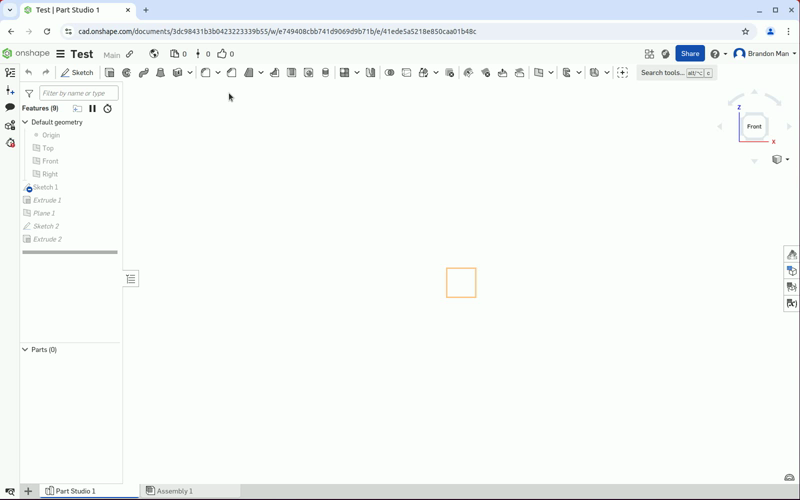
key(shift+s)
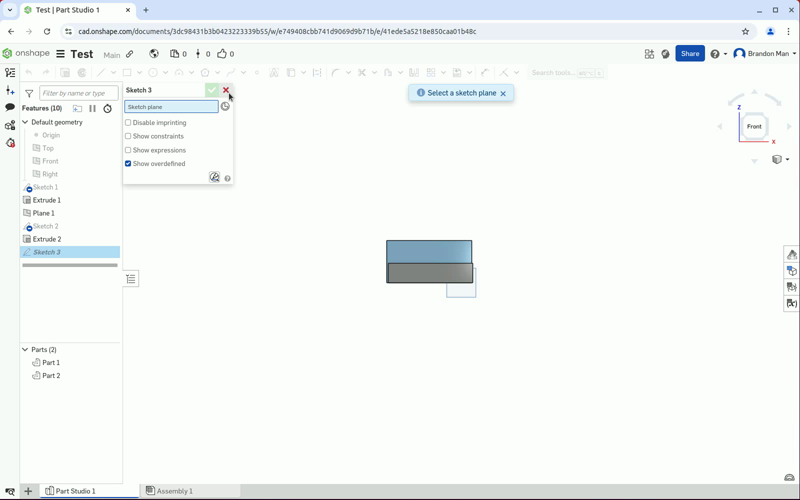
mouse_move(73, 215)
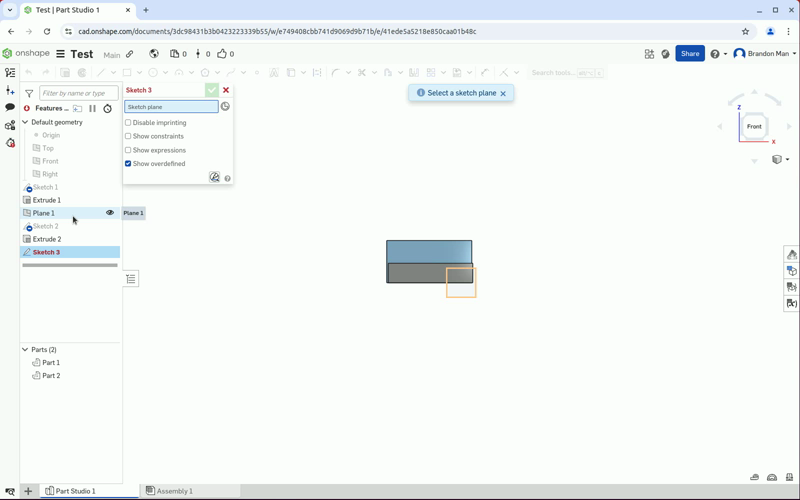
click(73, 215)
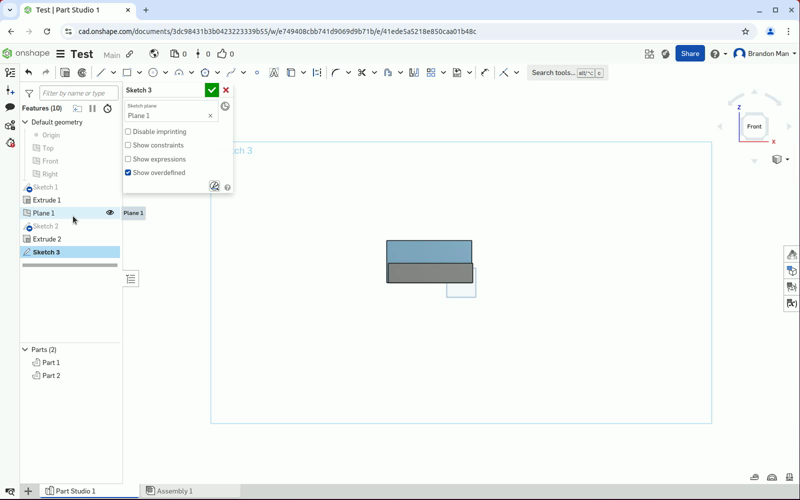
mouse_move(73, 352)
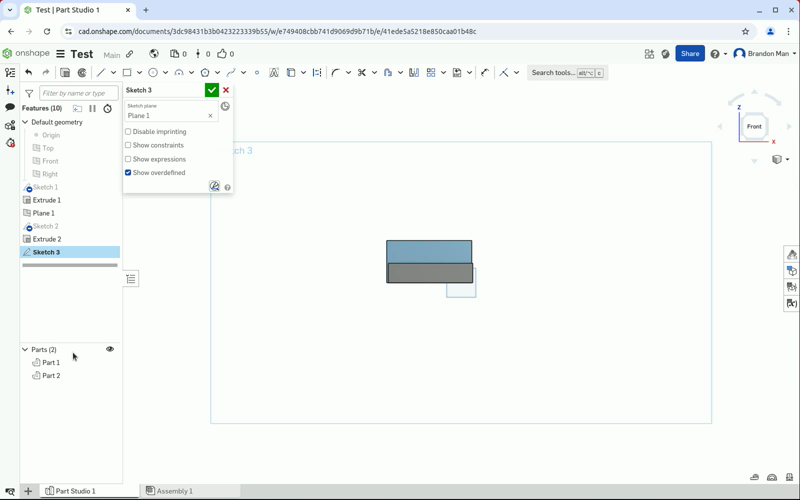
key(y)
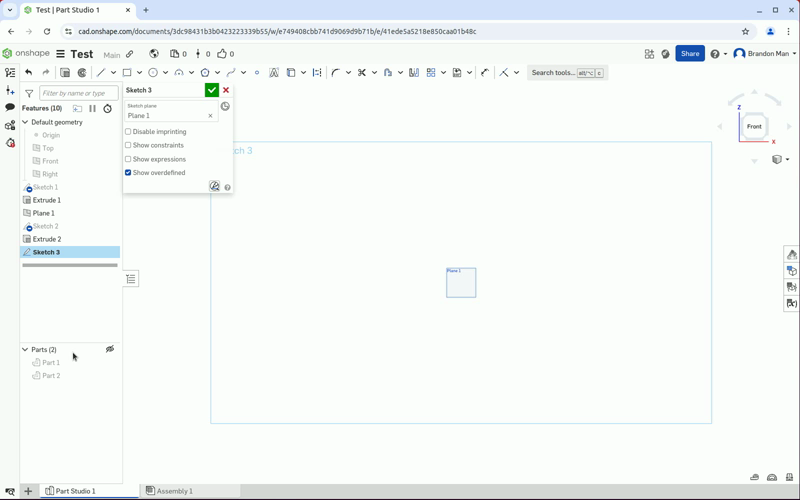
key(l)
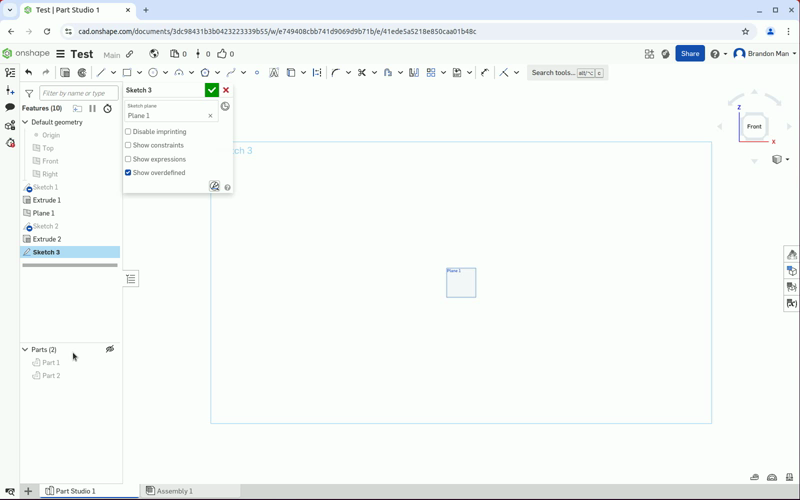
key_down(shift)
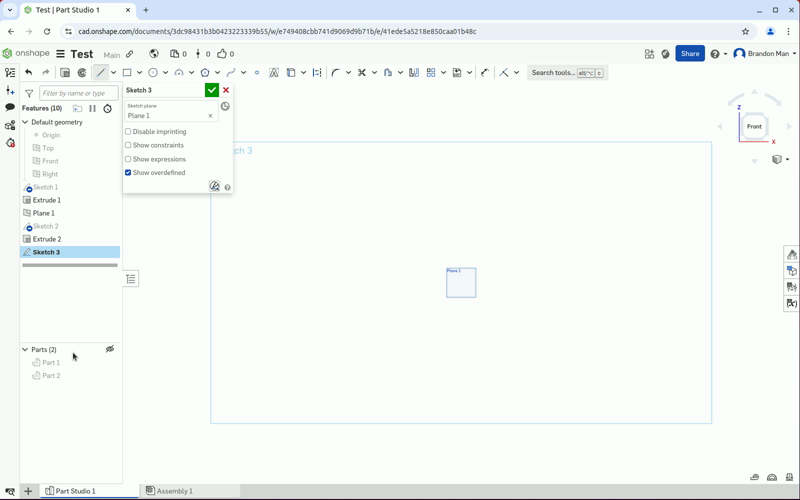
mouse_move(388, 262)
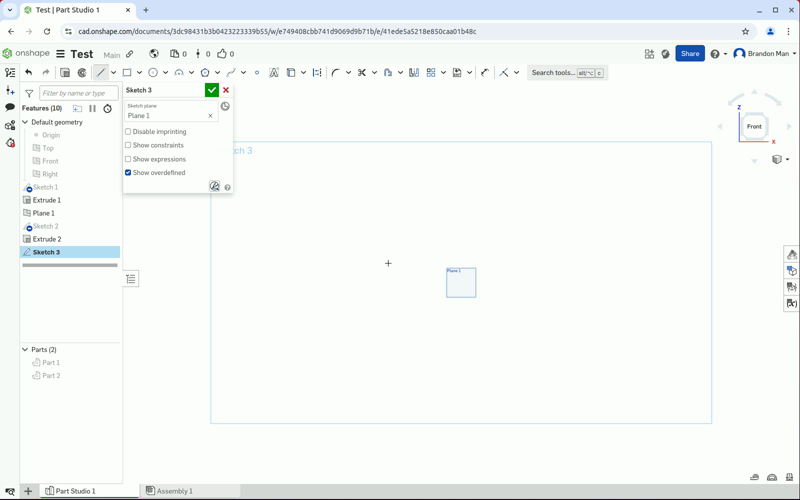
click(388, 262)
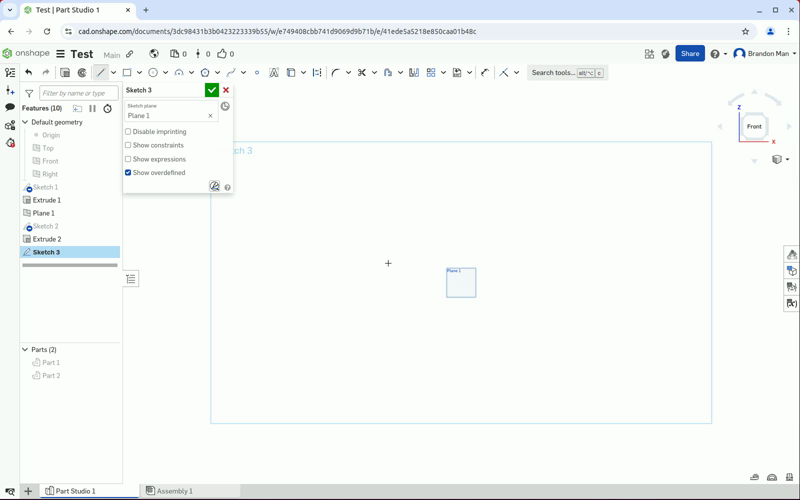
key_up(shift)
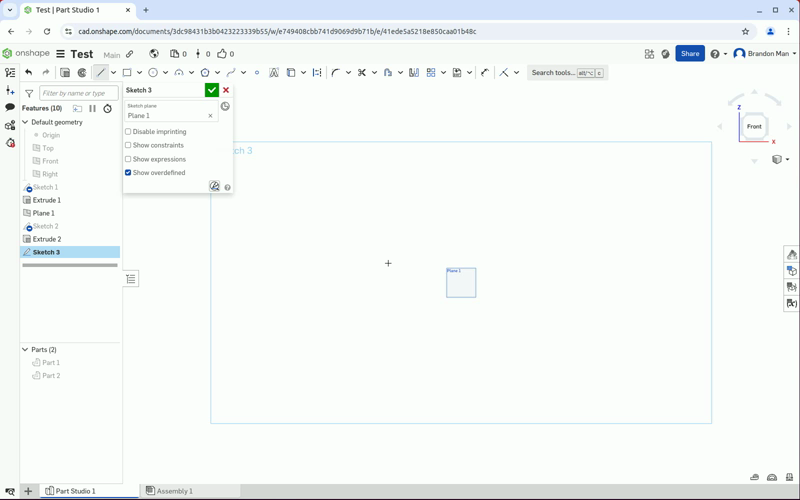
key_down(shift)
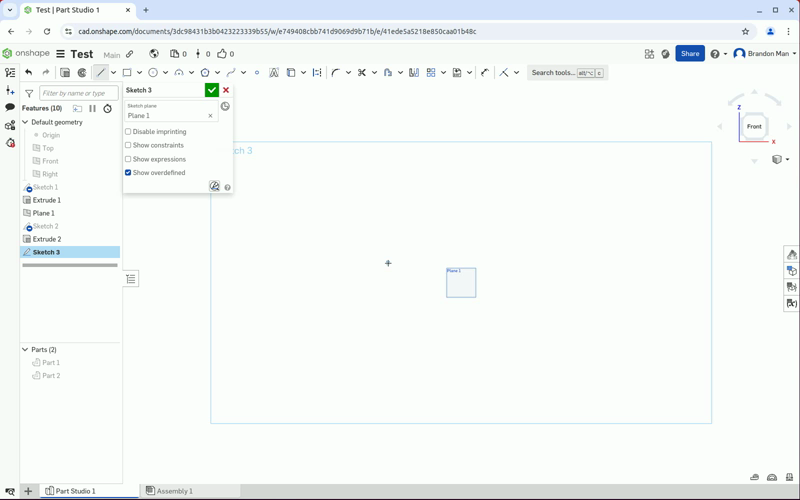
mouse_move(472, 263)
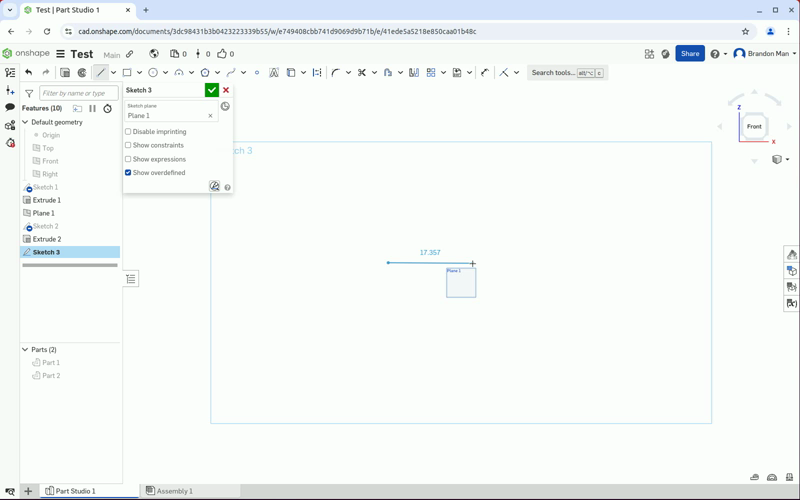
click(472, 263)
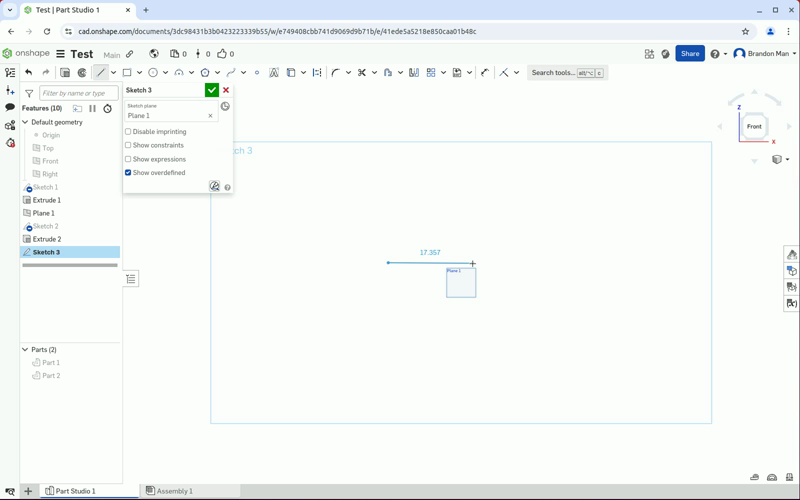
key_up(shift)
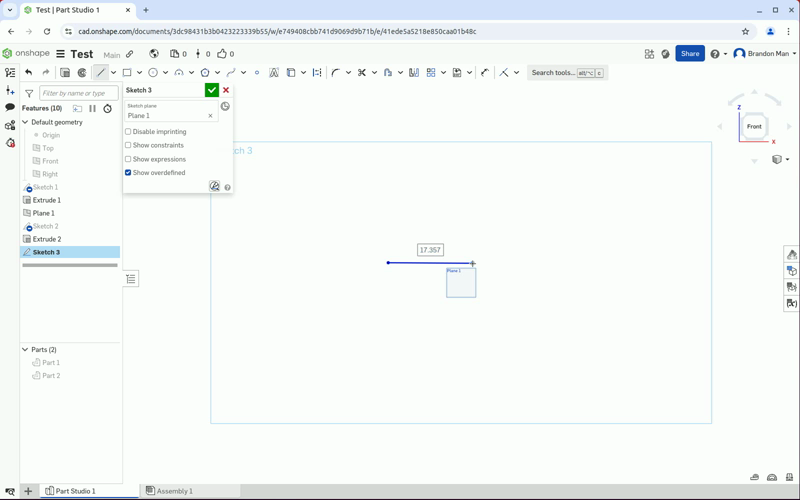
key_down(shift)
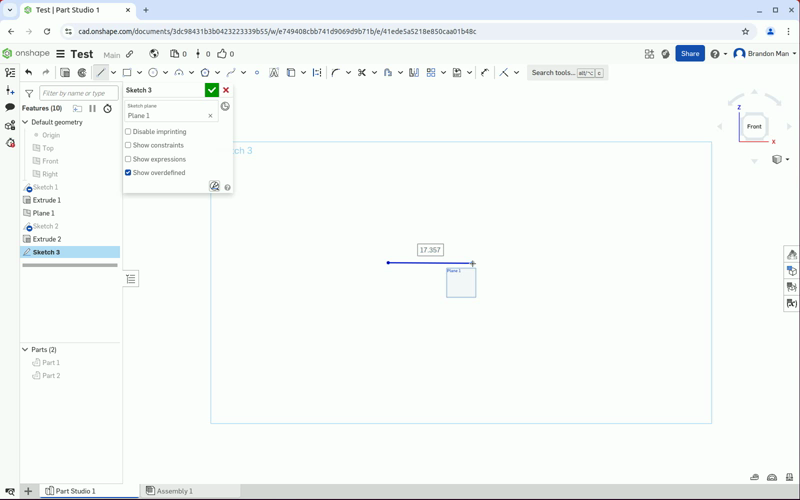
mouse_move(502, 263)
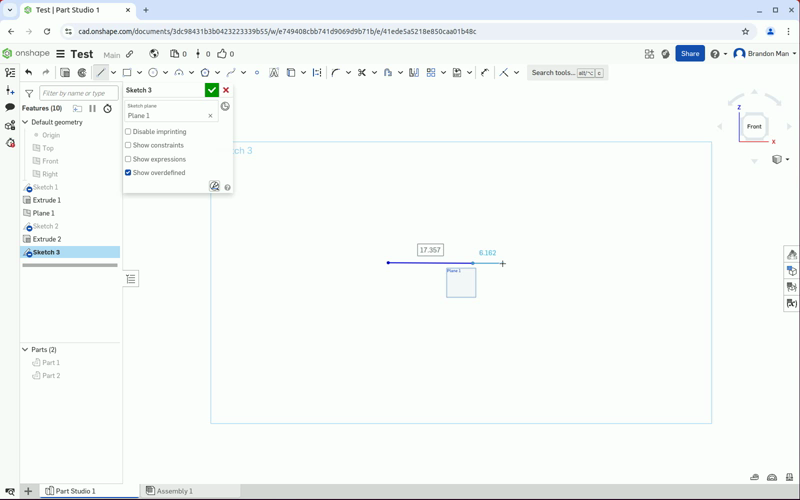
mouse_move(472, 243)
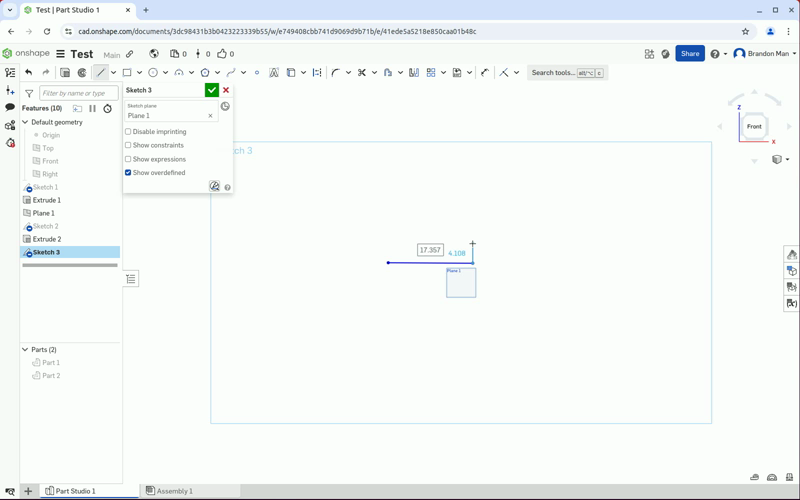
click(472, 243)
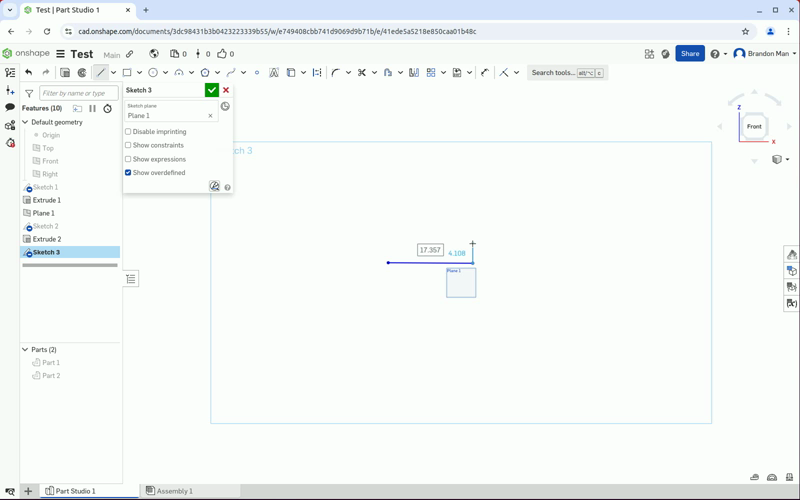
key_up(shift)
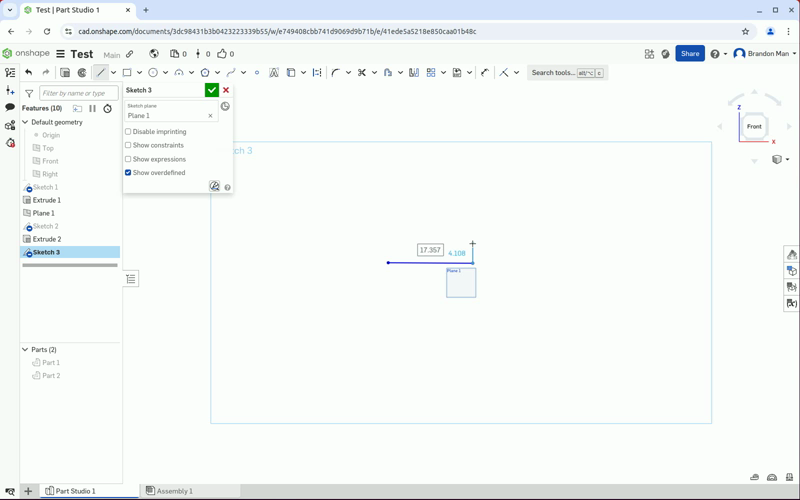
key_down(shift)
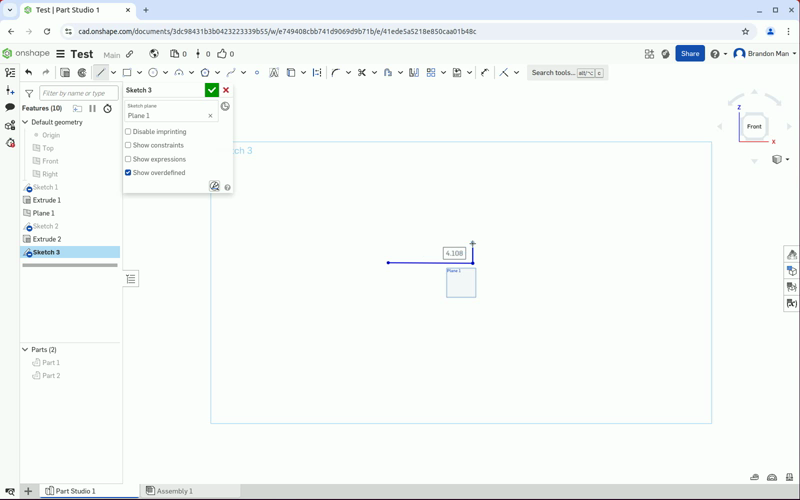
mouse_move(388, 243)
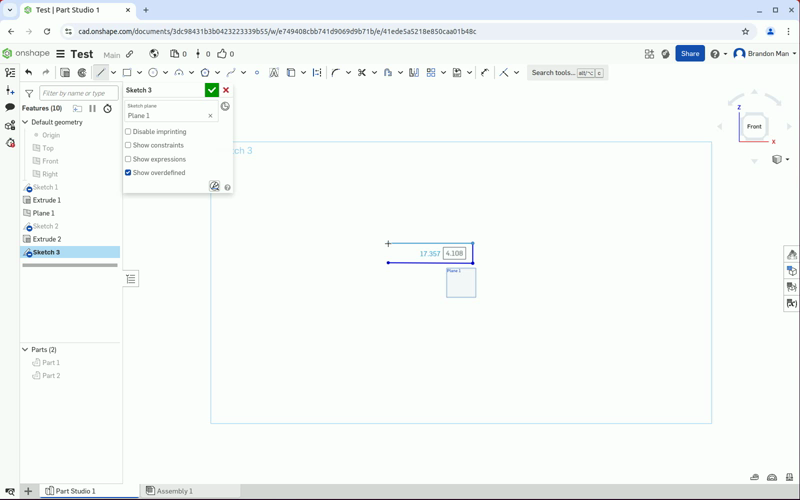
click(388, 243)
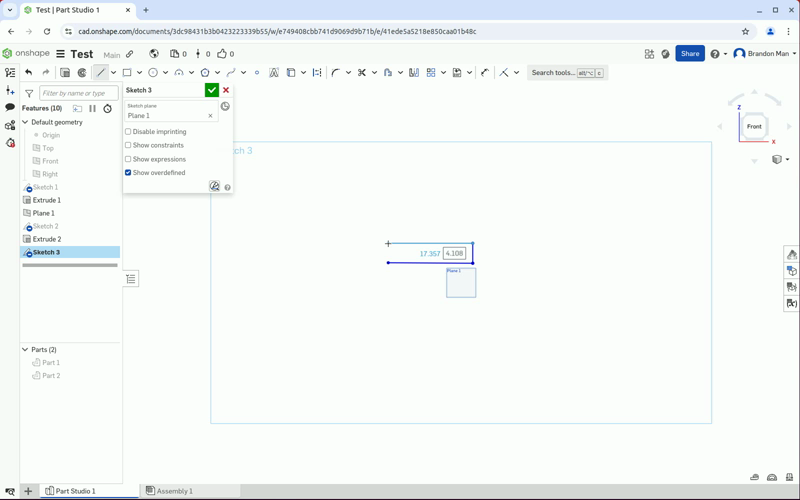
key_up(shift)
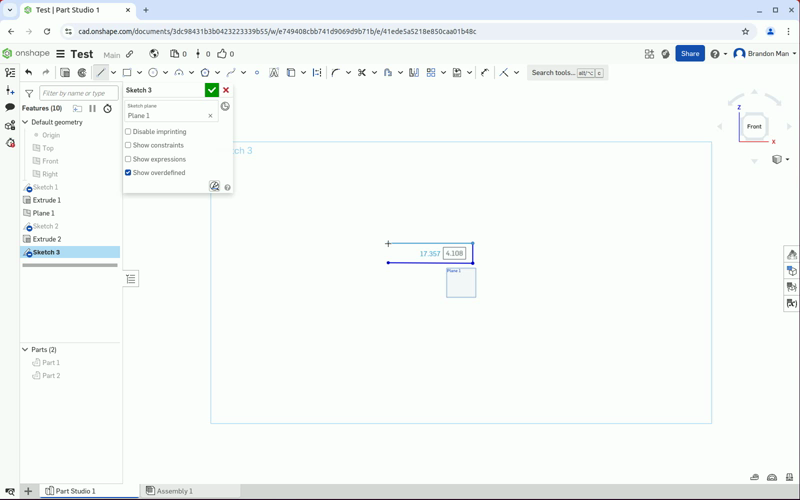
mouse_move(418, 243)
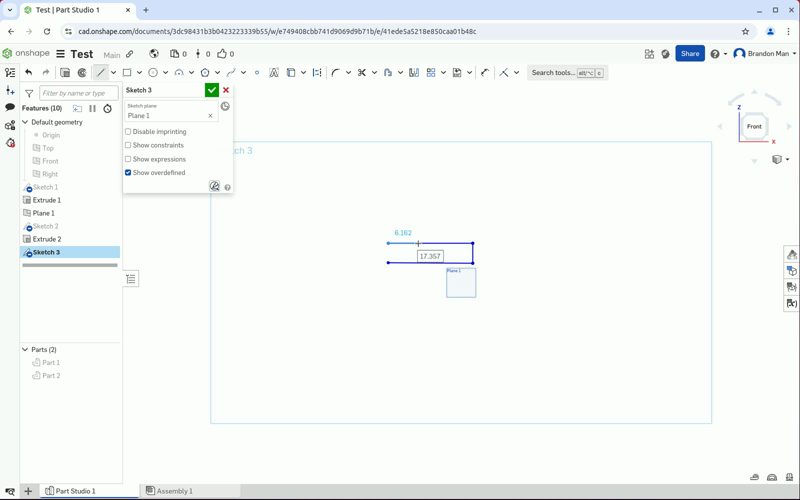
key_down(shift)
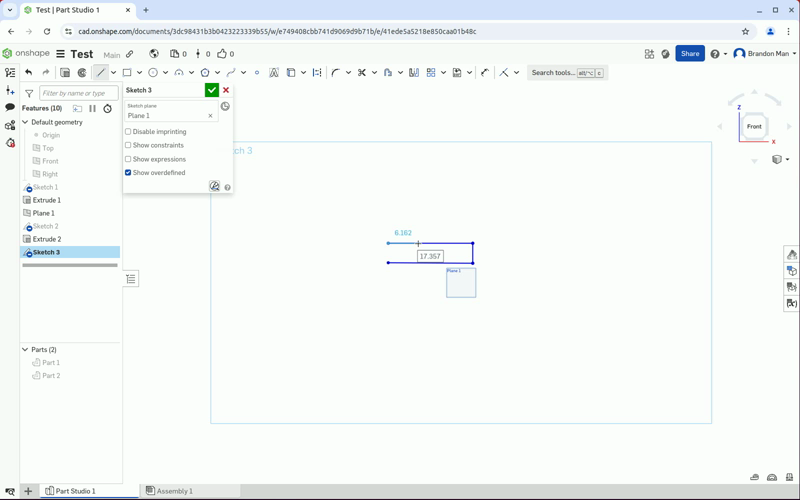
mouse_move(388, 262)
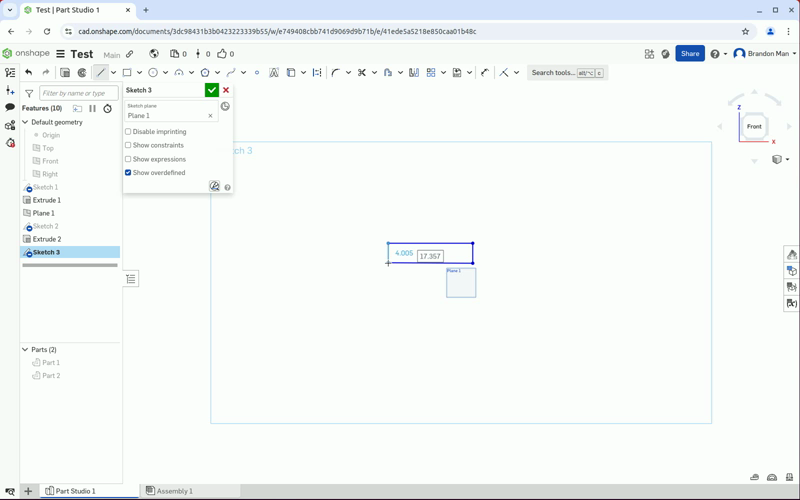
key_up(shift)
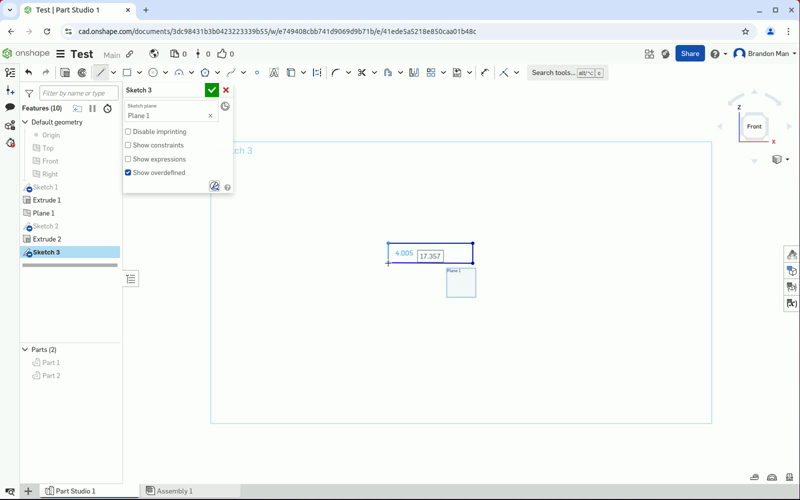
click(388, 262)
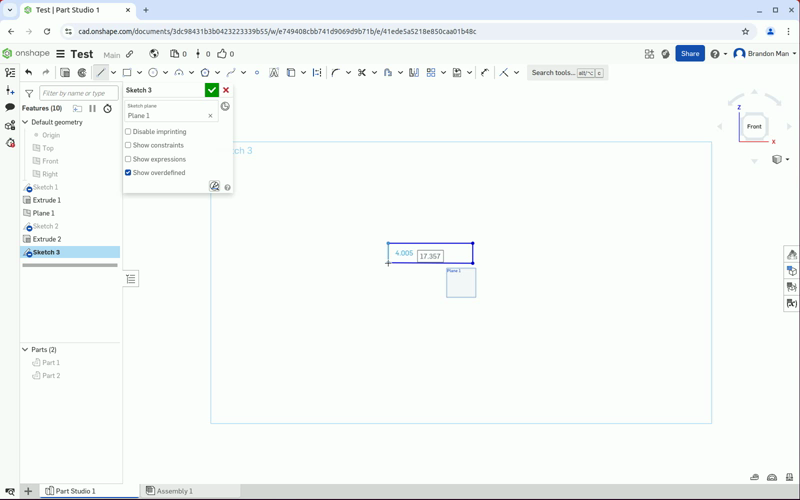
key(esc)
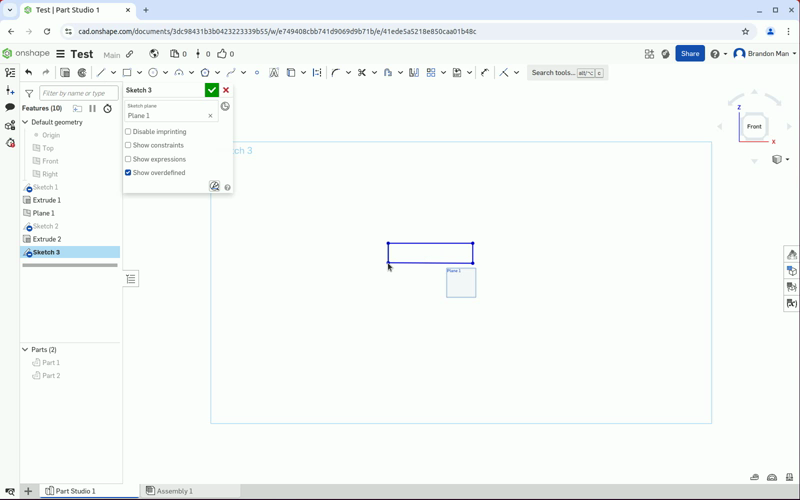
mouse_move(435, 248)
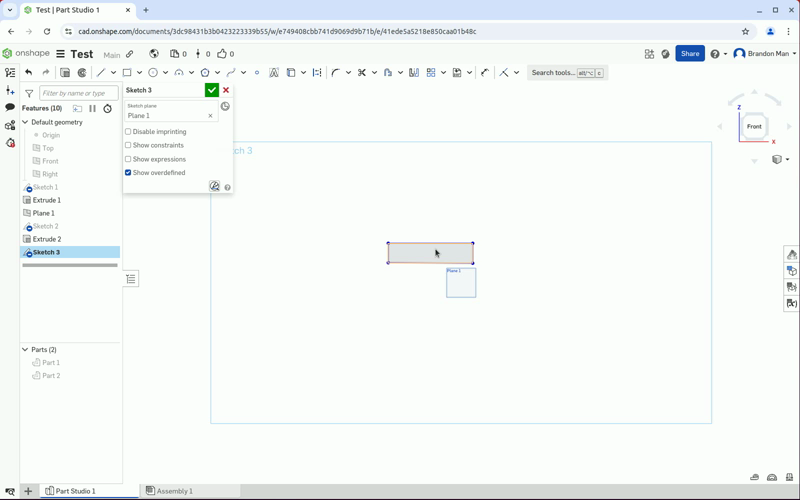
scroll(6)
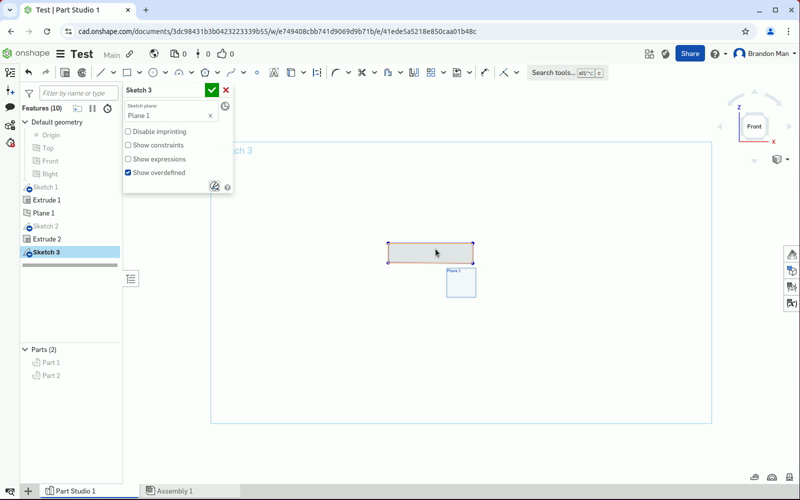
scroll(6)
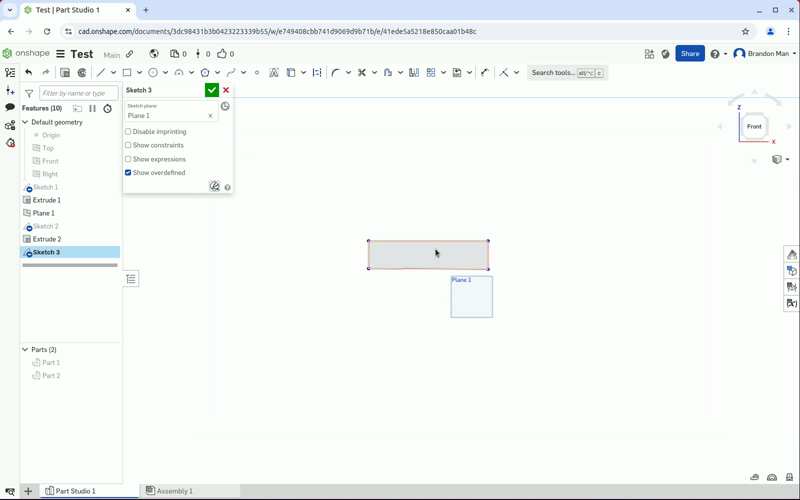
scroll(6)
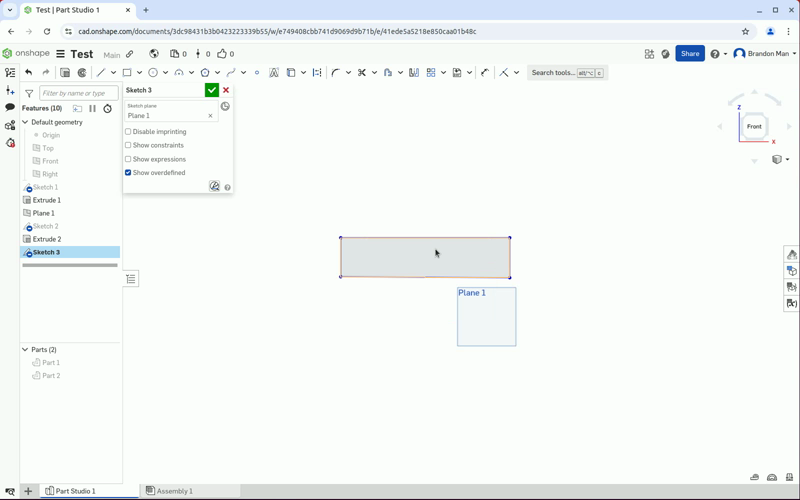
scroll(6)
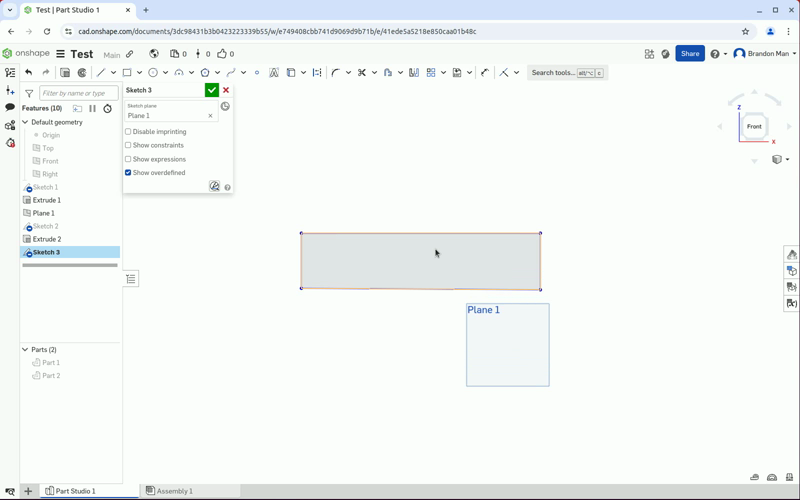
scroll(6)
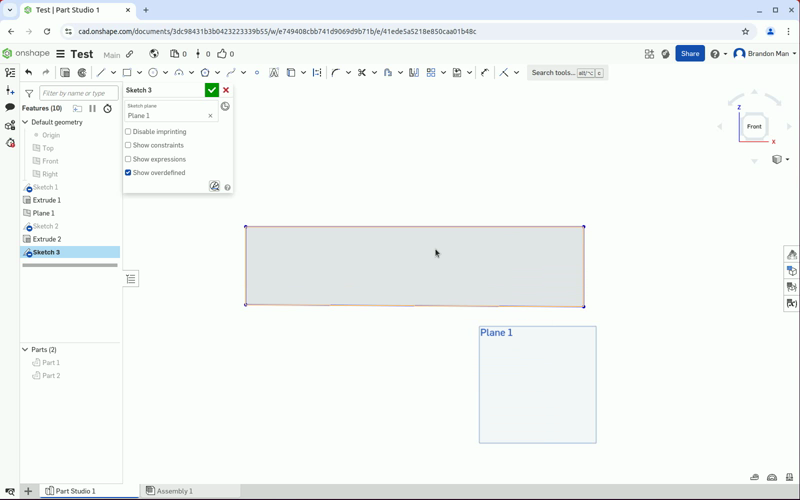
scroll(6)
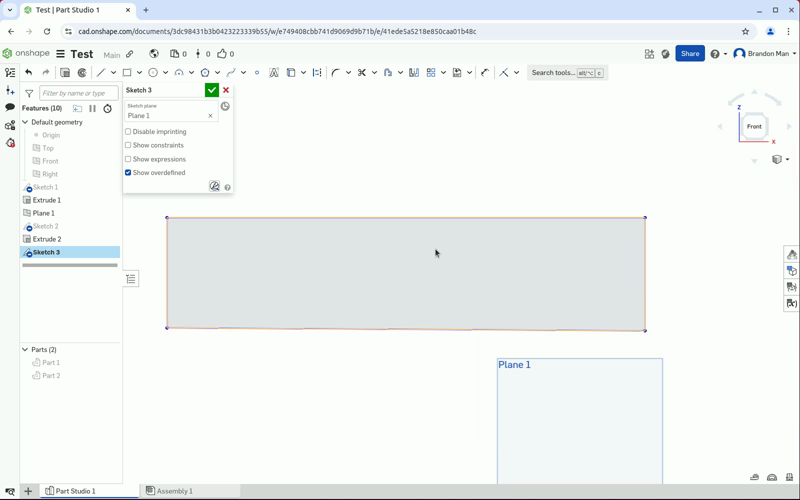
scroll(6)
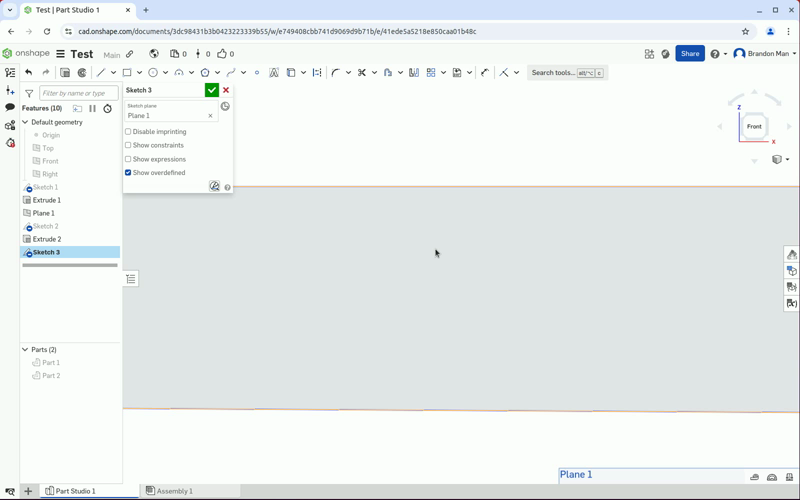
click(435, 248)
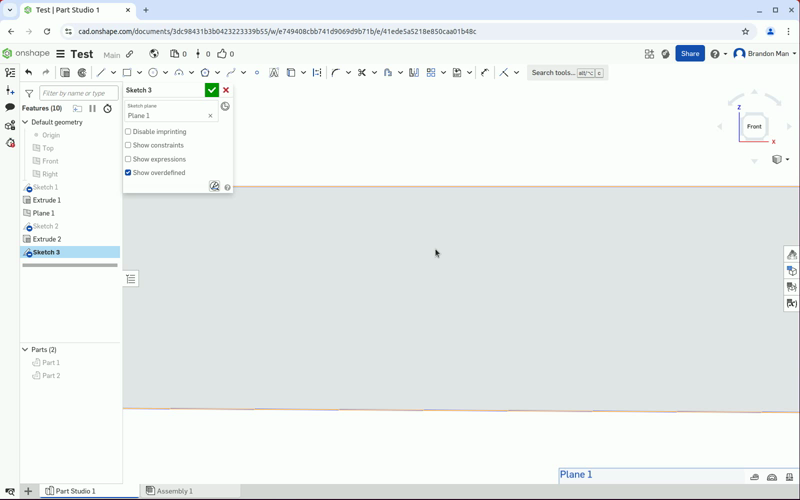
scroll(-6)
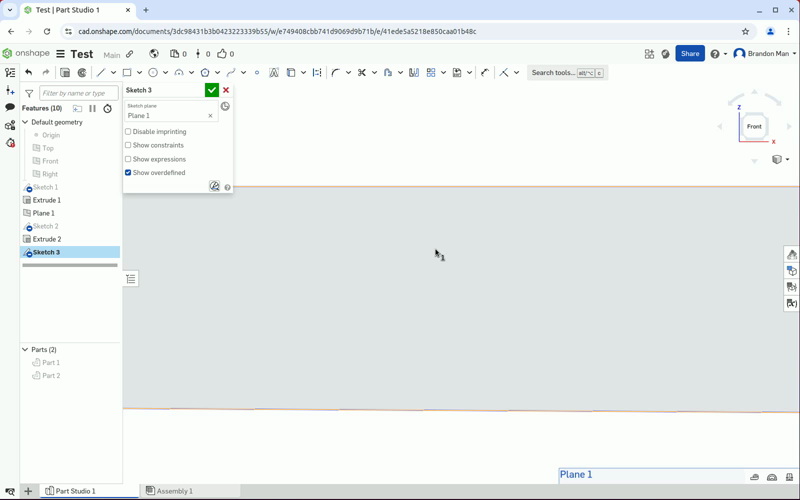
scroll(-6)
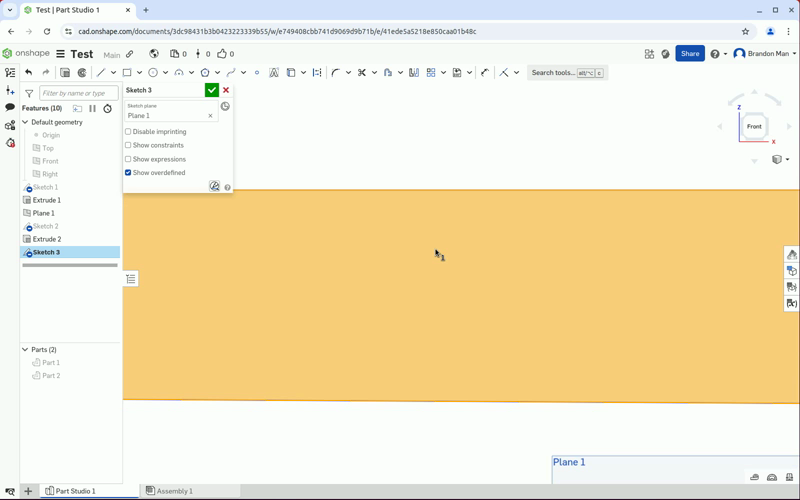
scroll(-6)
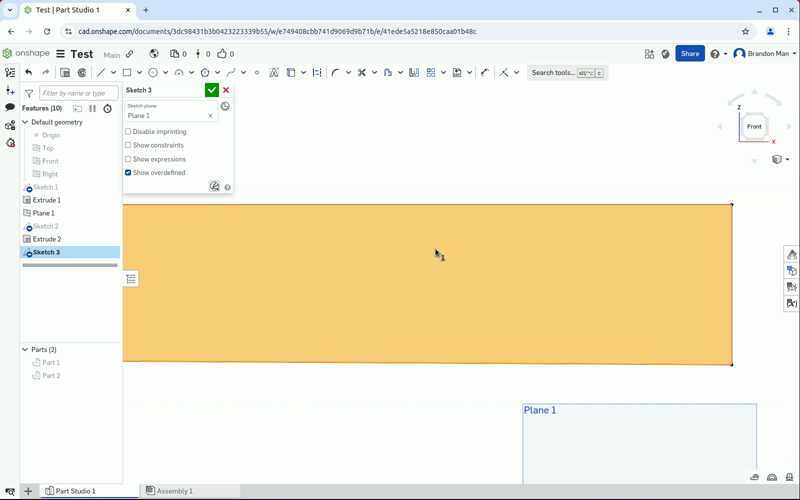
scroll(-6)
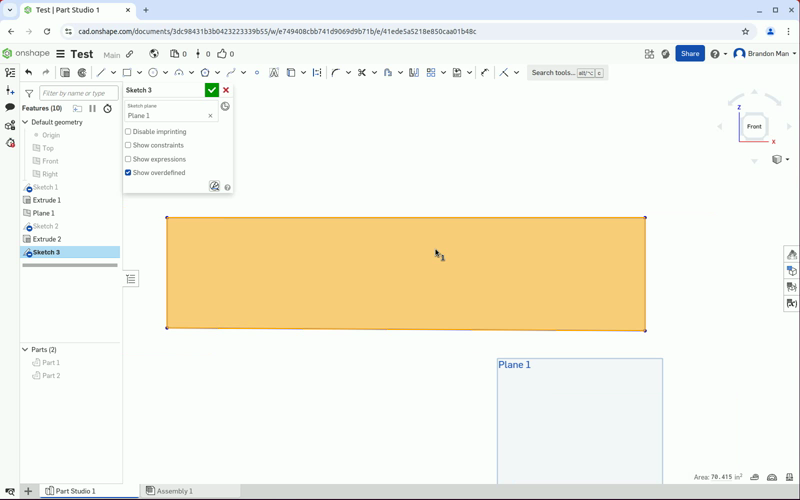
scroll(-6)
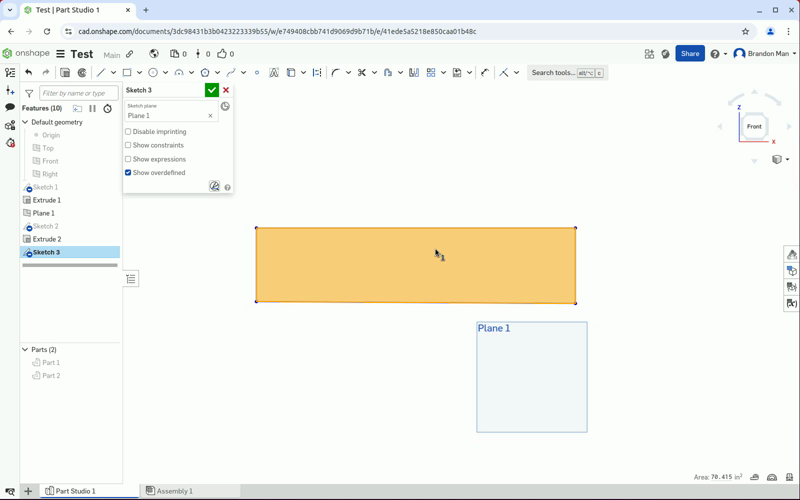
scroll(-6)
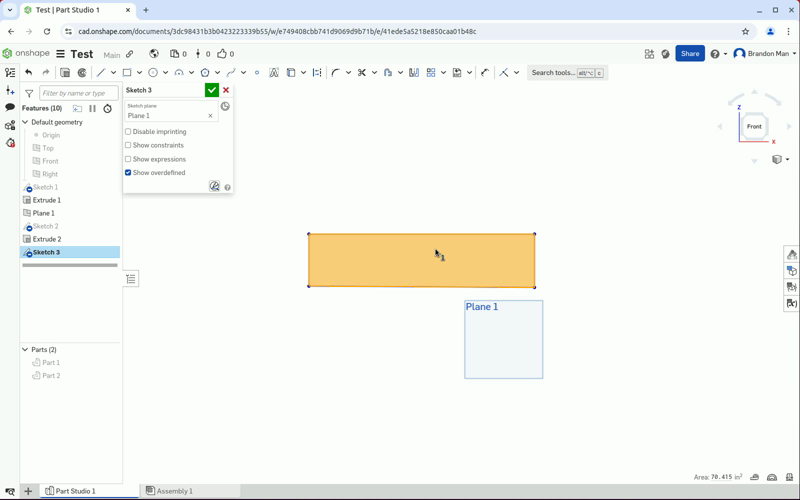
scroll(-6)
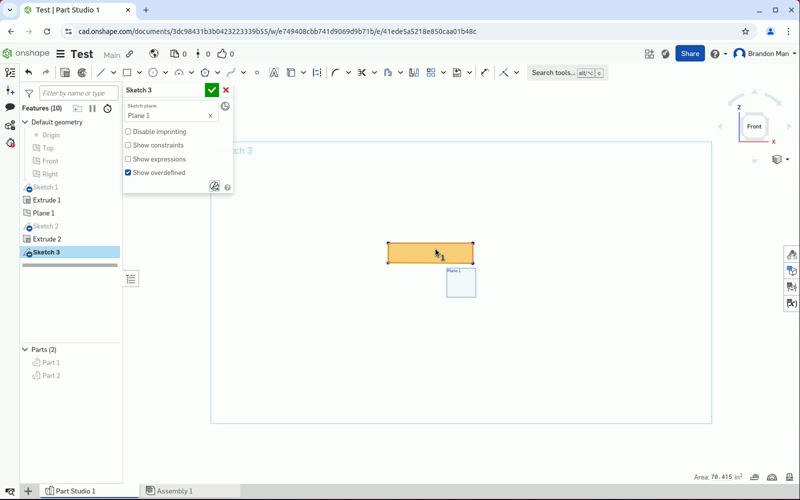
mouse_move(73, 352)
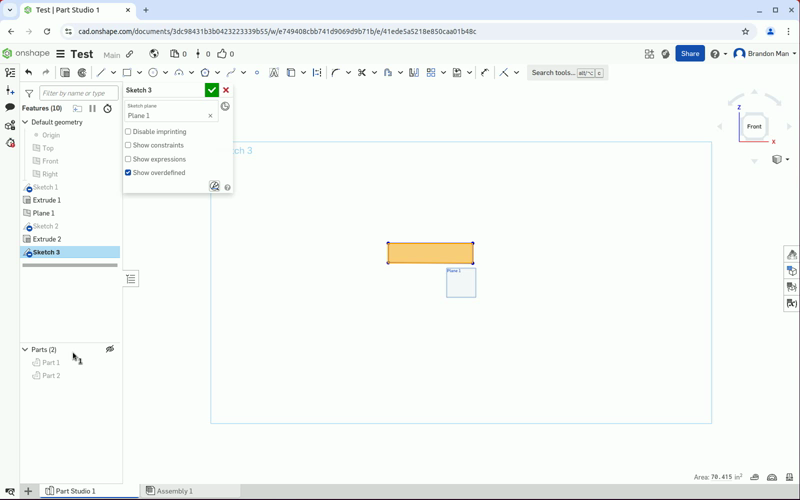
key(shift+y)
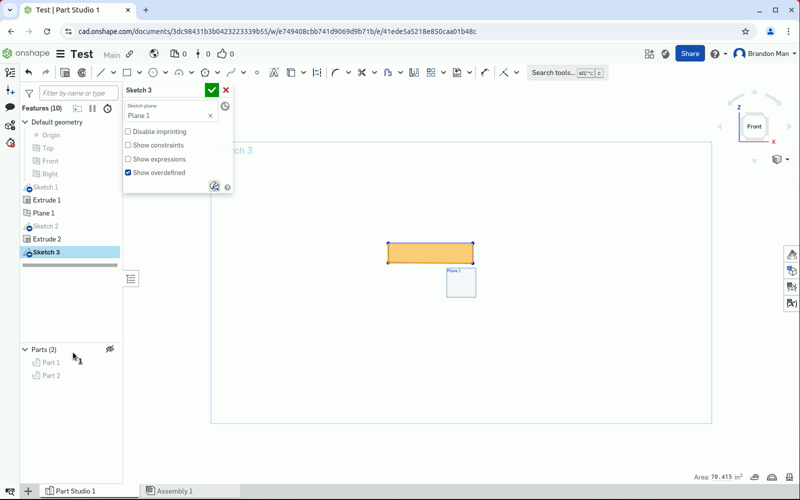
key(shift+e)
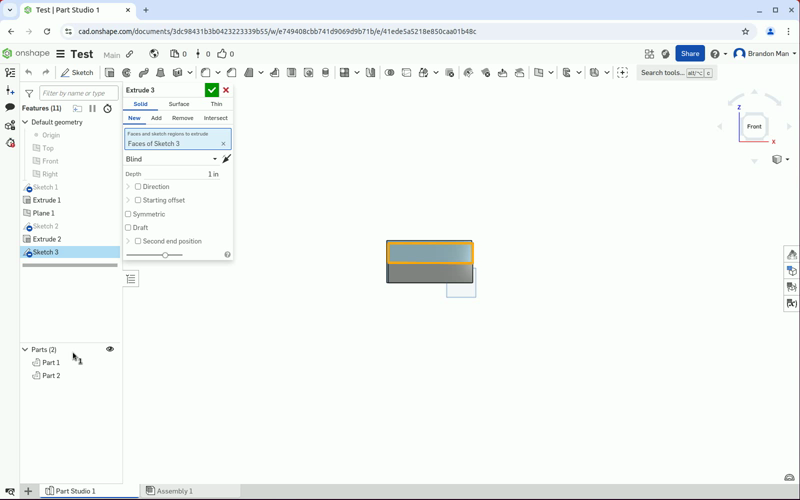
mouse_move(143, 106)
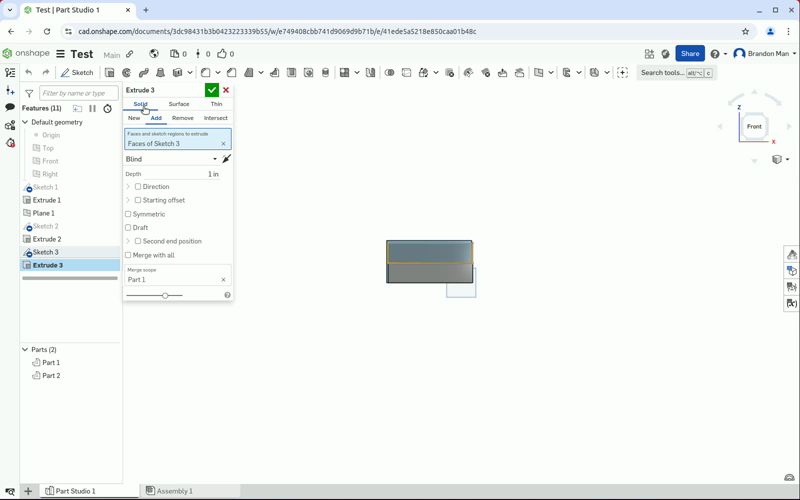
click(143, 106)
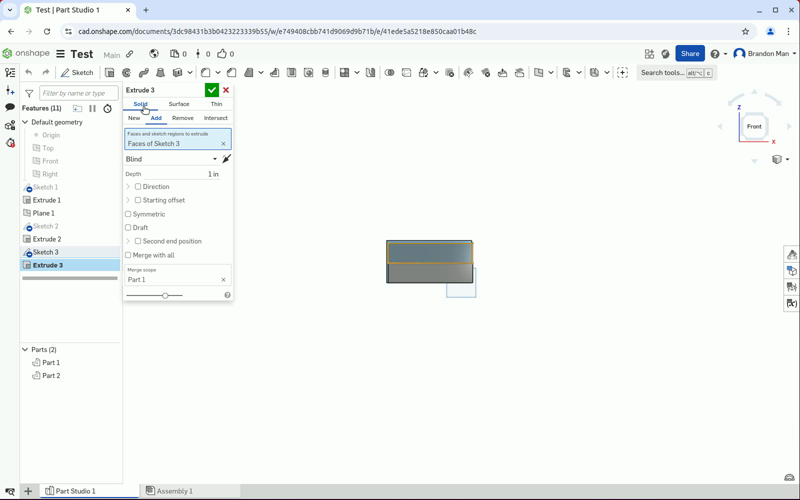
mouse_move(137, 120)
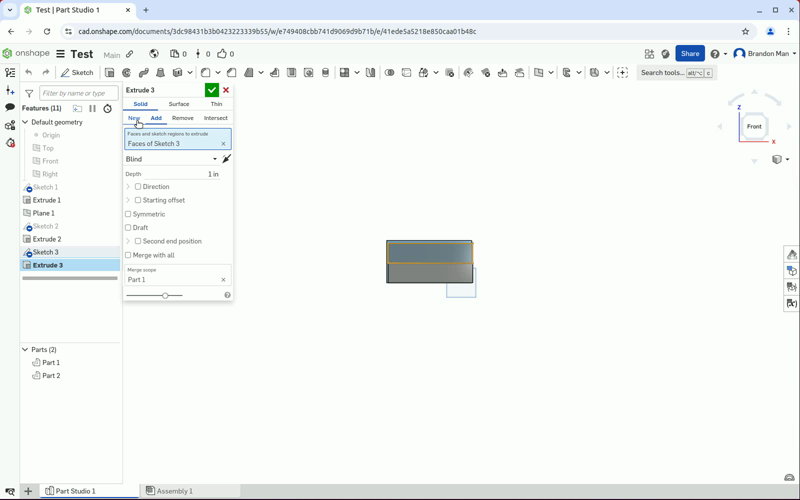
click(137, 120)
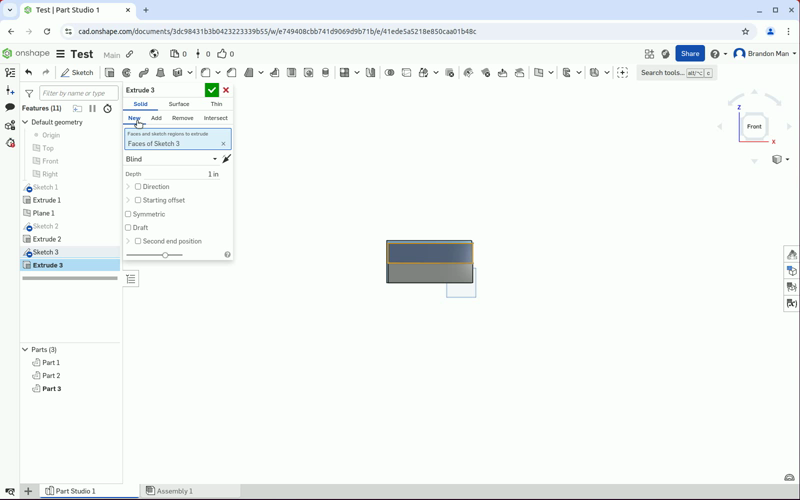
key(tab, 4)
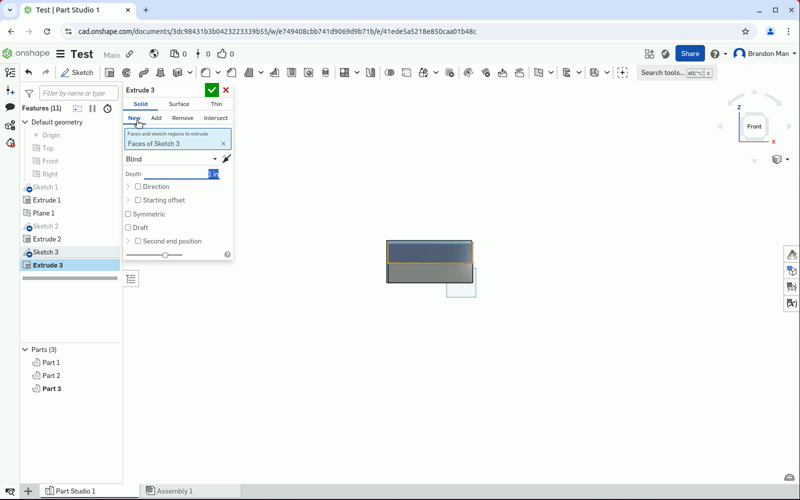
text(0.241)
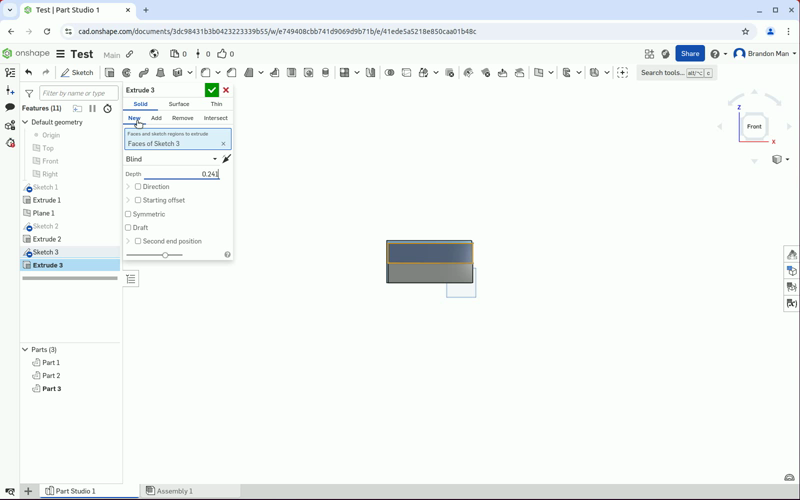
key(enter)
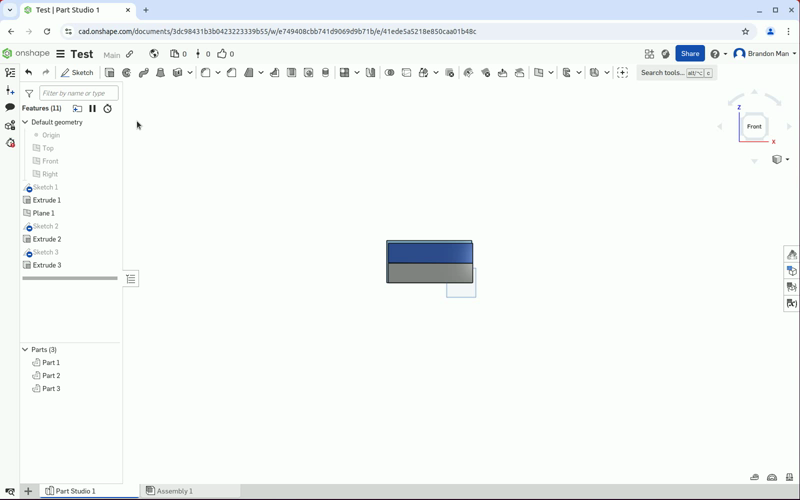
key(shift+h)
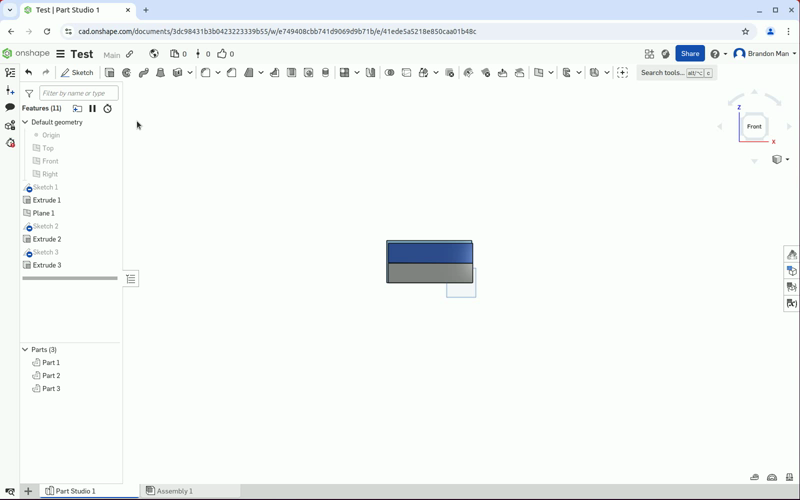
key(shift+h)
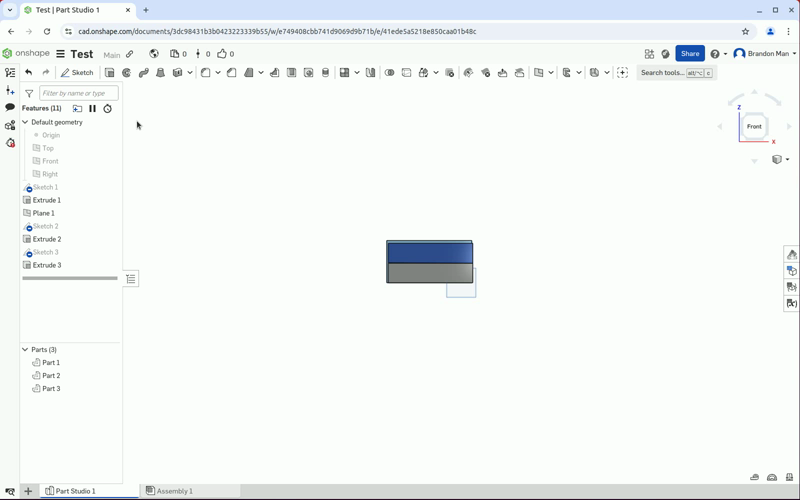
mouse_move(73, 189)
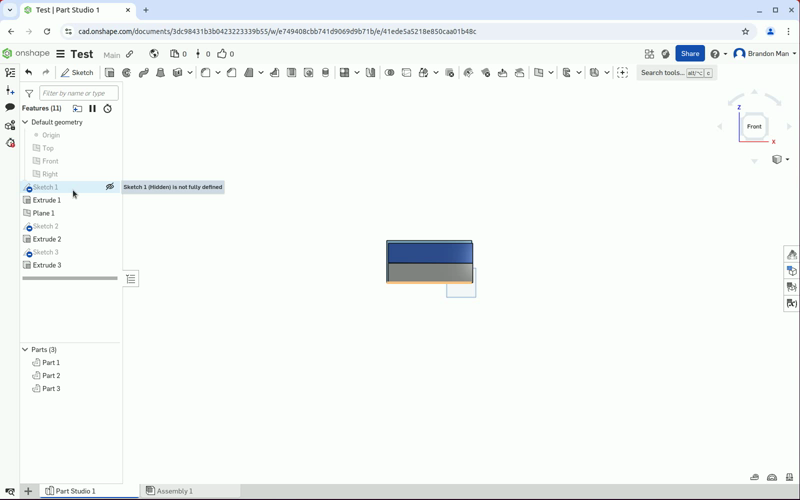
click(73, 189)
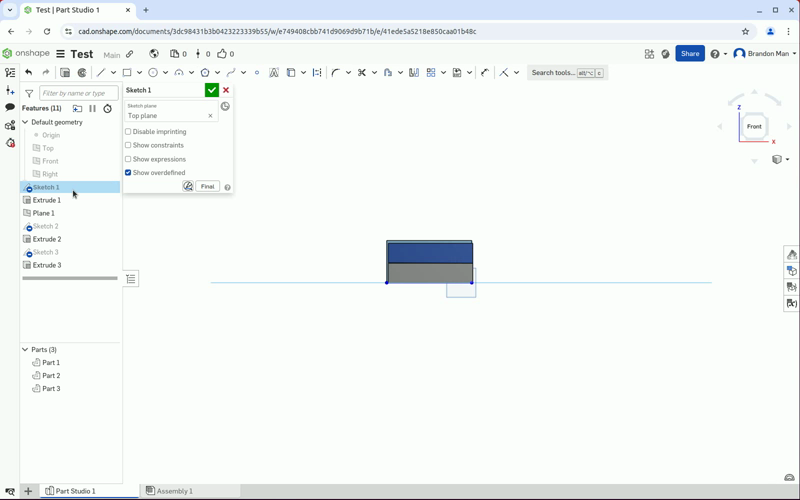
mouse_move(229, 92)
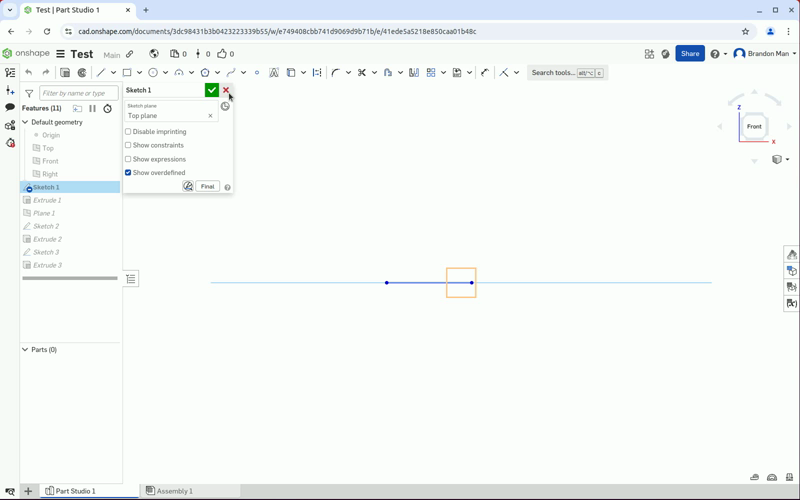
click(229, 92)
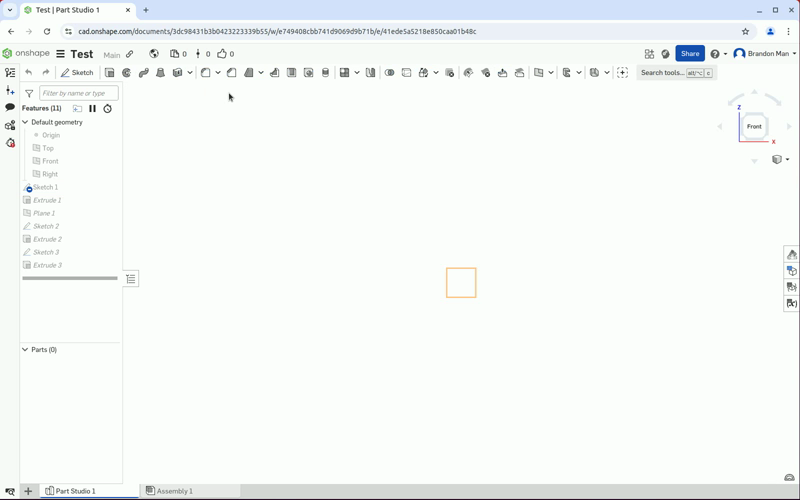
key(shift+s)
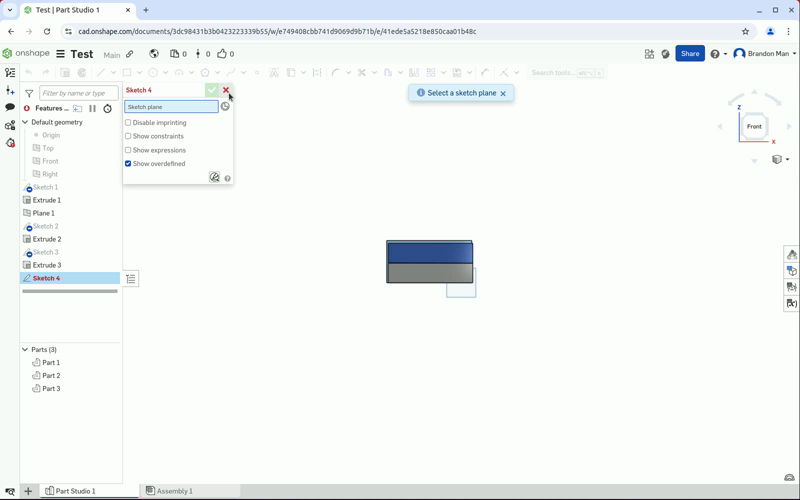
mouse_move(73, 215)
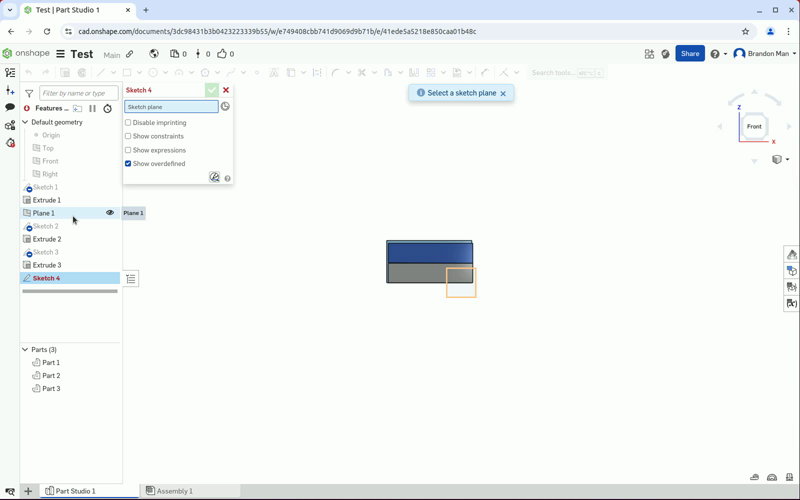
click(73, 215)
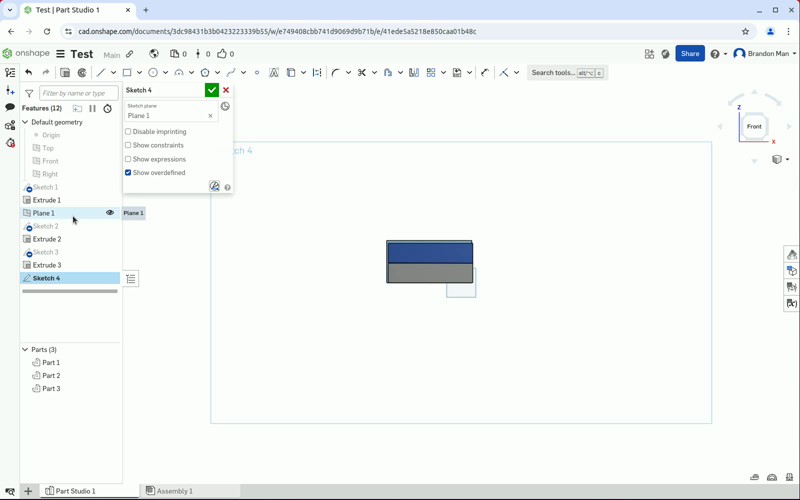
mouse_move(73, 352)
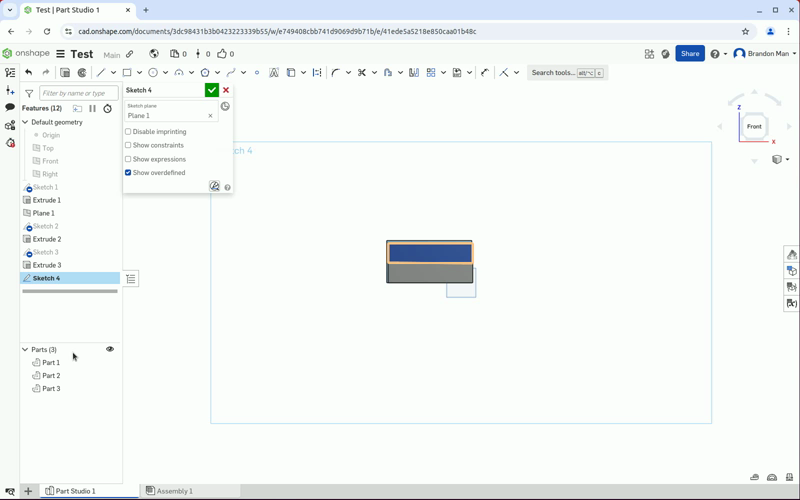
key(y)
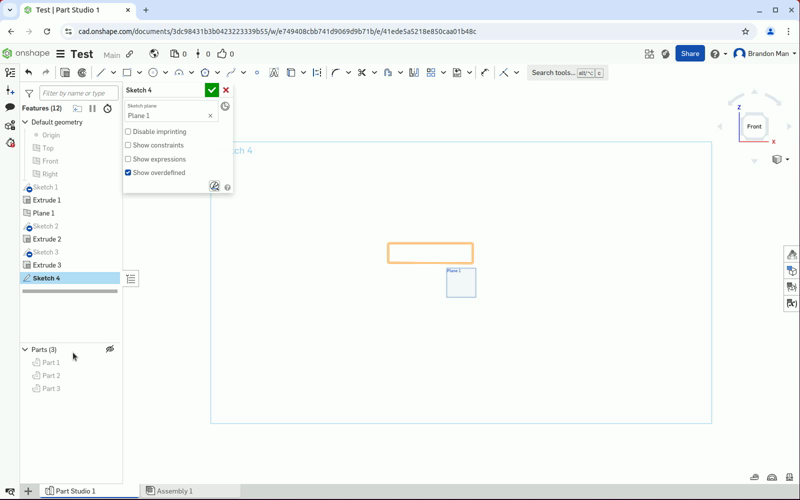
key(l)
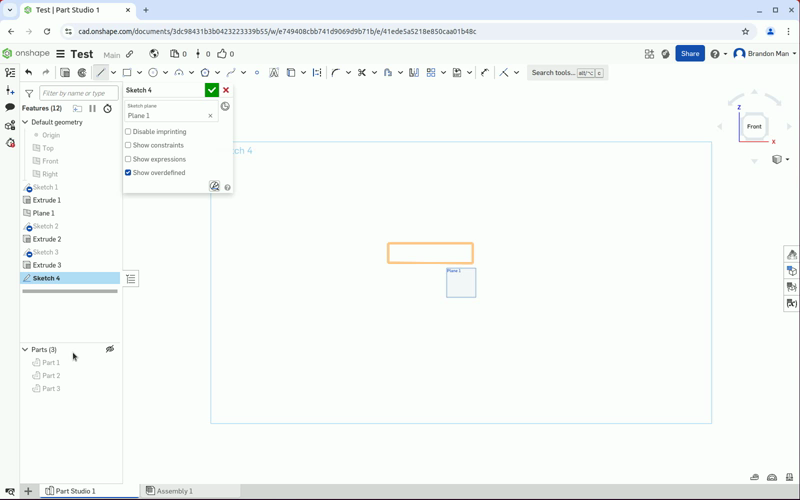
key_down(shift)
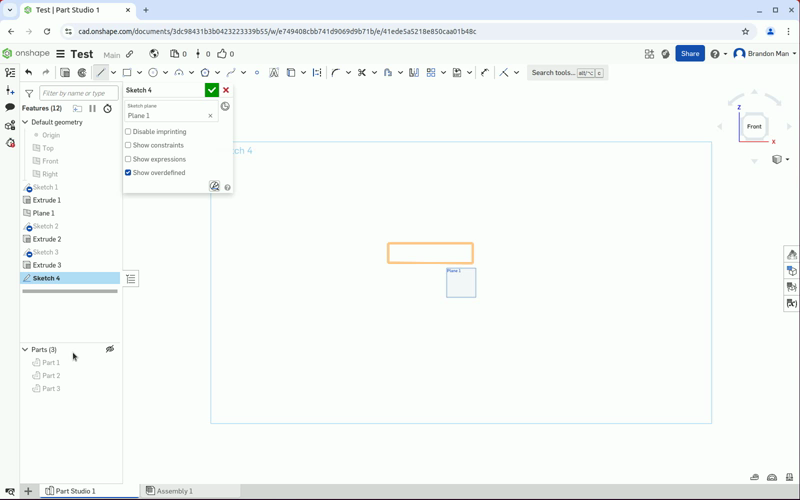
mouse_move(386, 241)
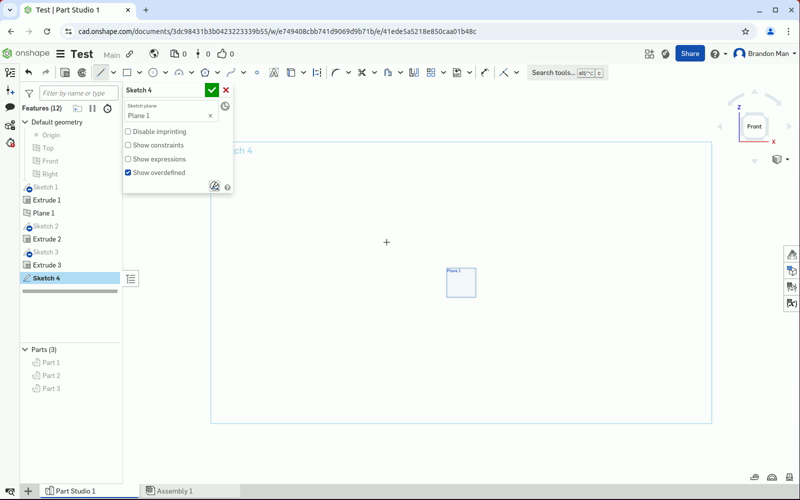
click(386, 241)
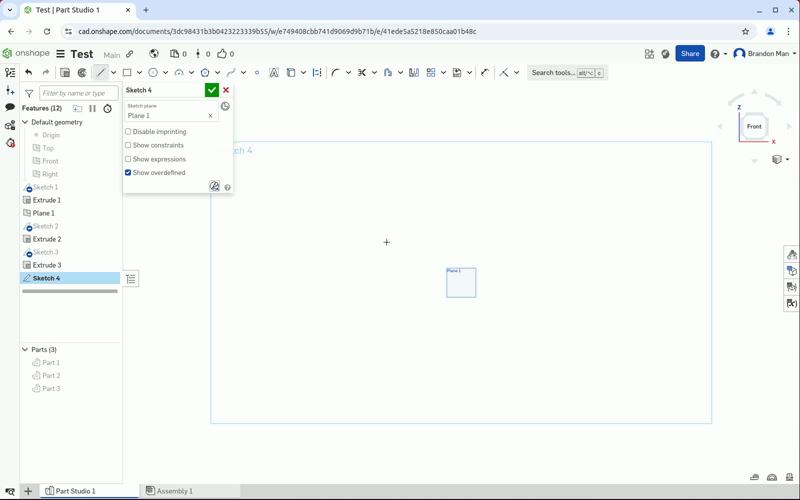
key_up(shift)
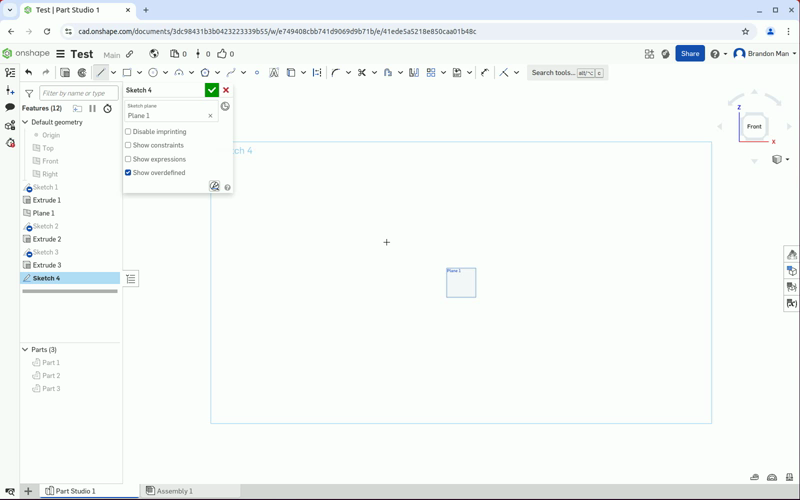
key_down(shift)
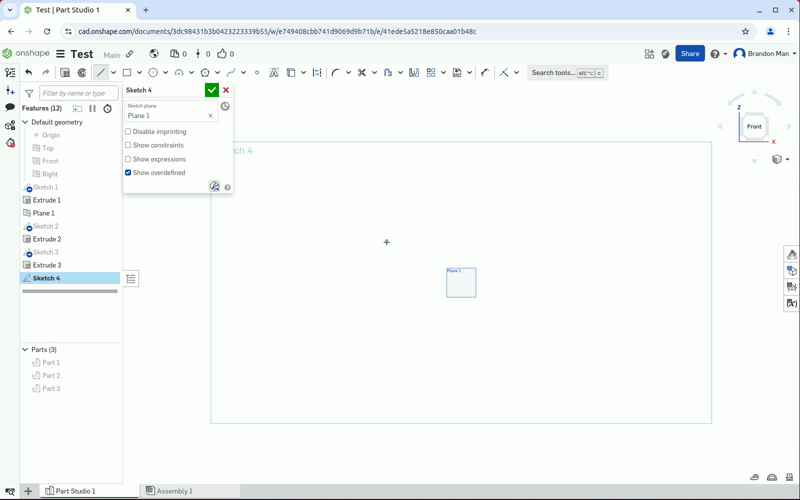
mouse_move(471, 241)
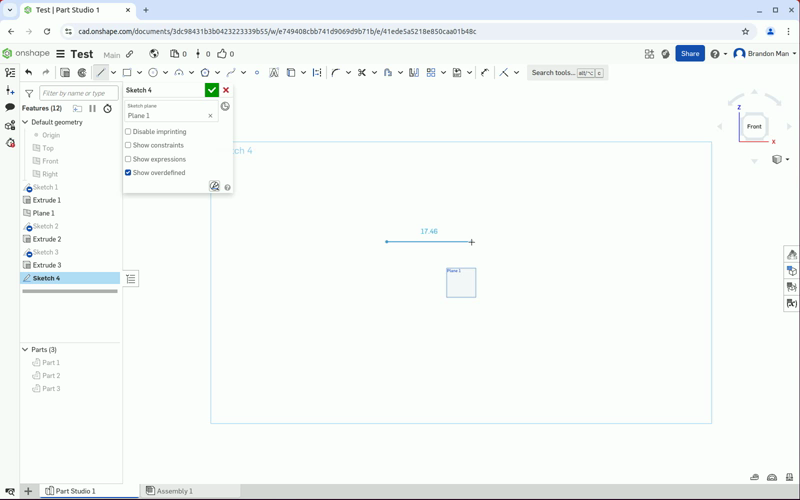
click(471, 241)
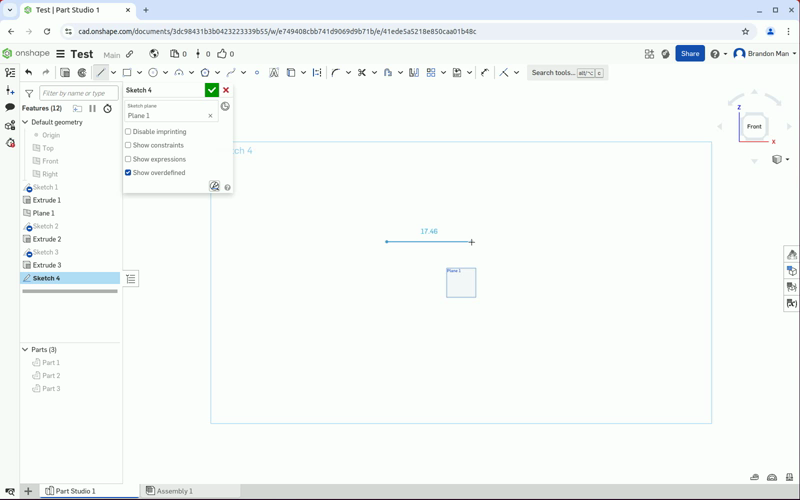
key_up(shift)
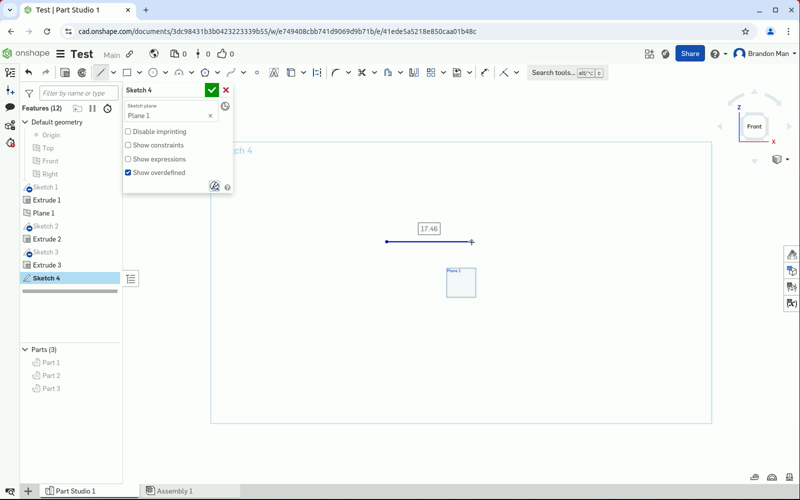
key_down(shift)
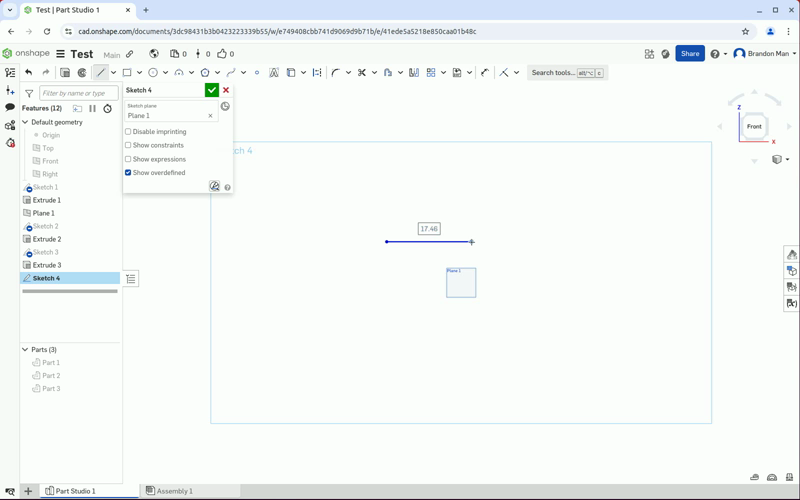
mouse_move(501, 241)
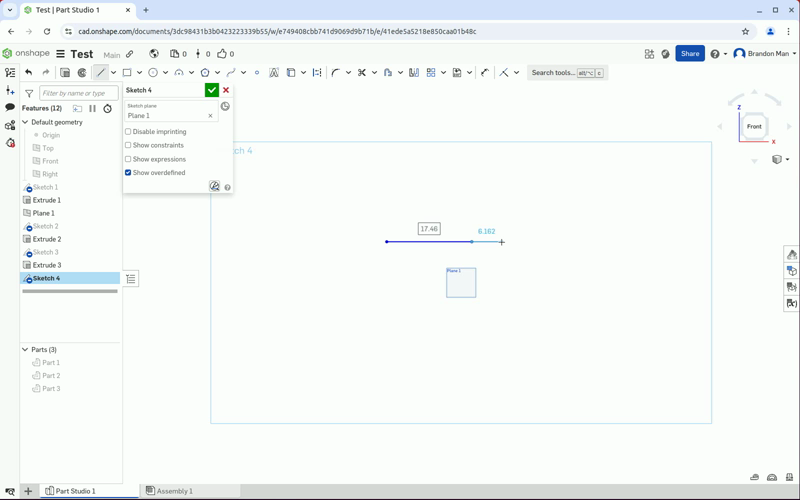
mouse_move(471, 240)
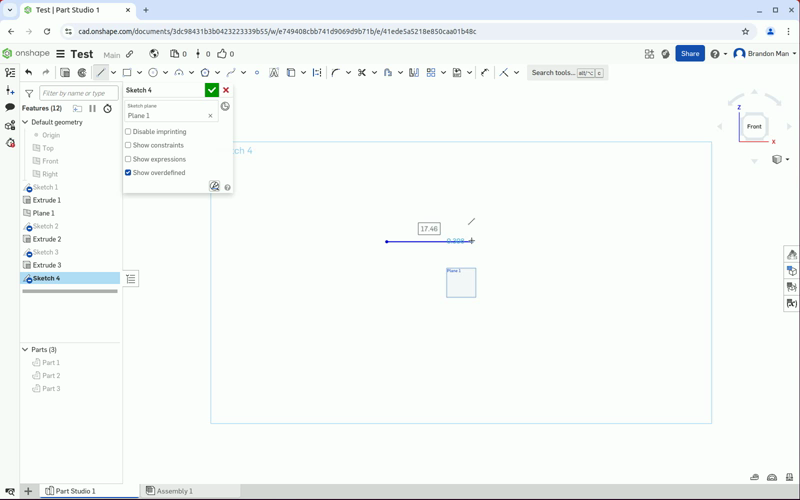
scroll(6)
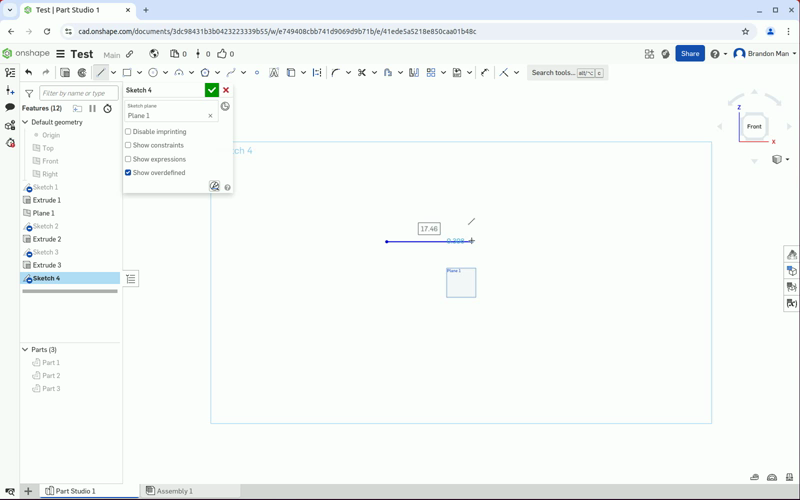
scroll(6)
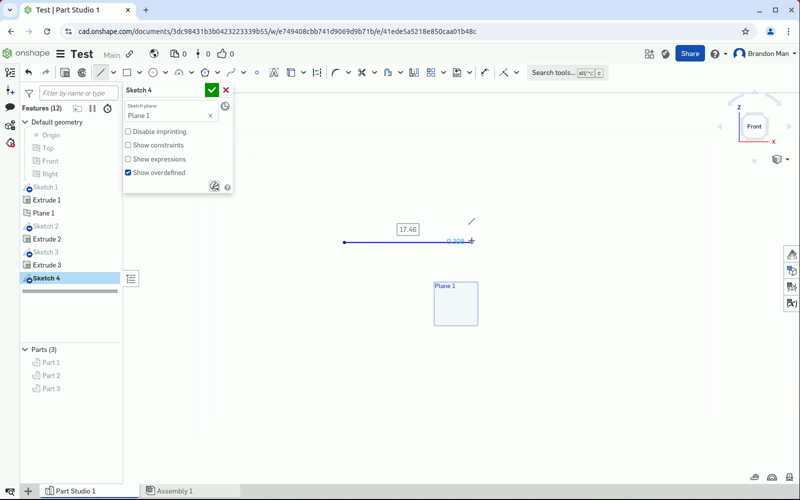
scroll(6)
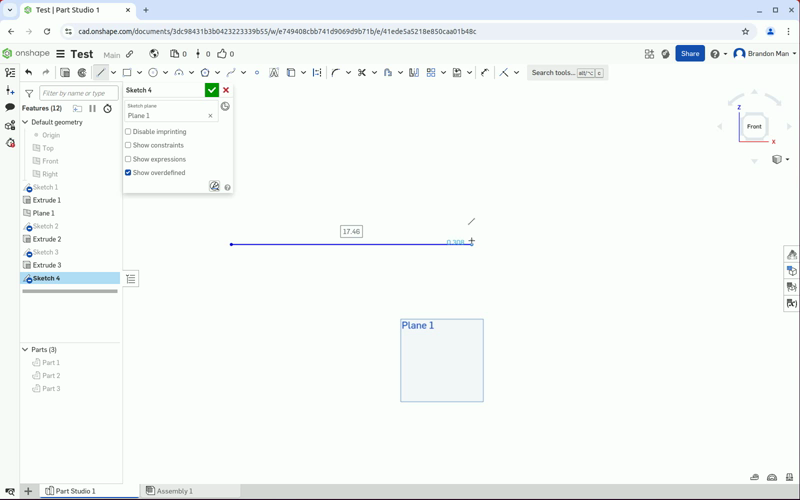
scroll(6)
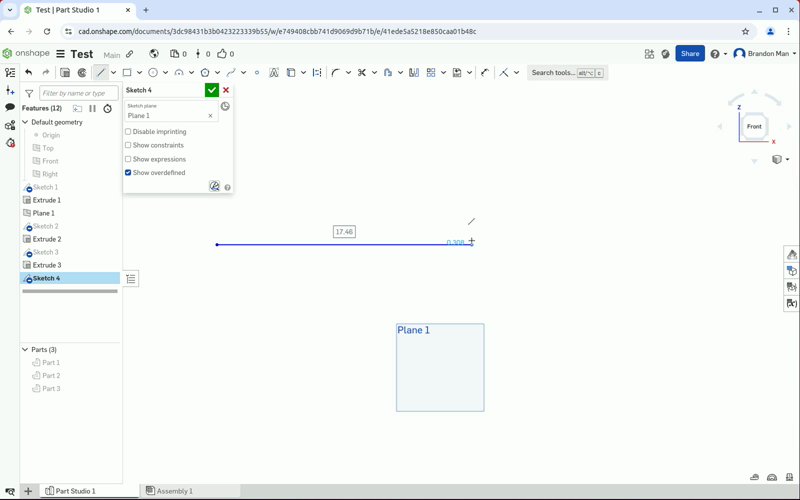
scroll(6)
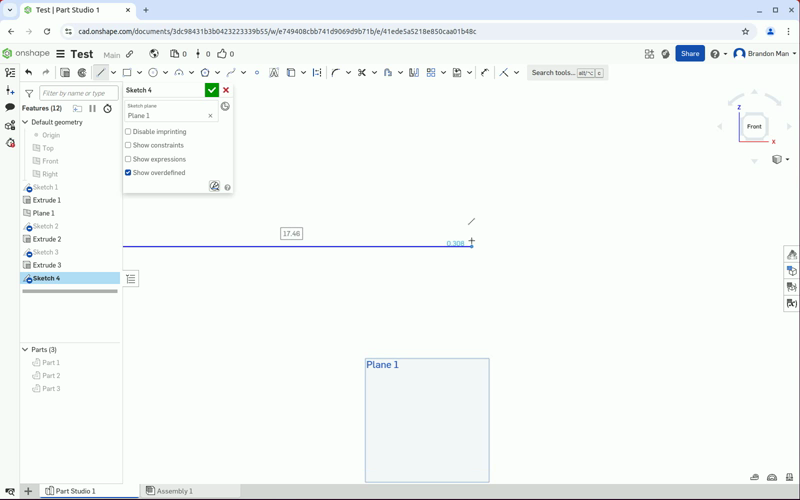
scroll(6)
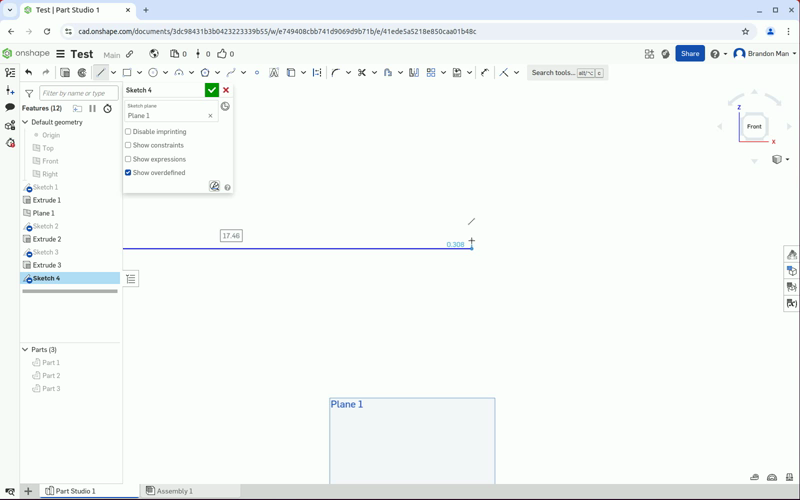
scroll(6)
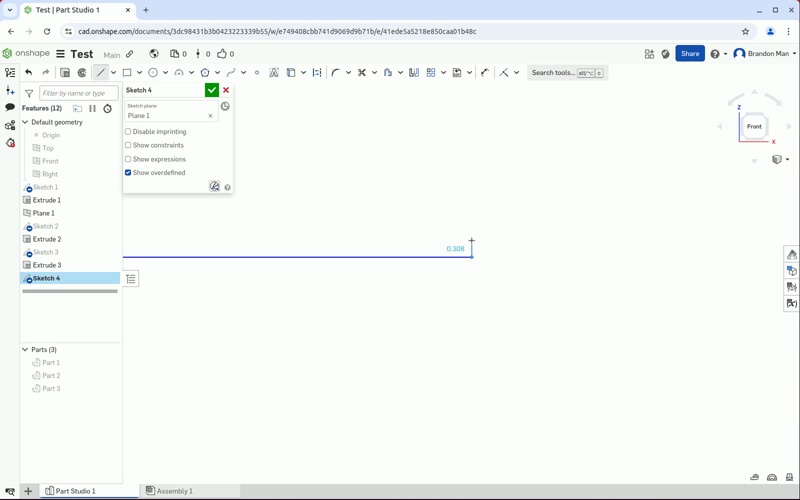
click(471, 240)
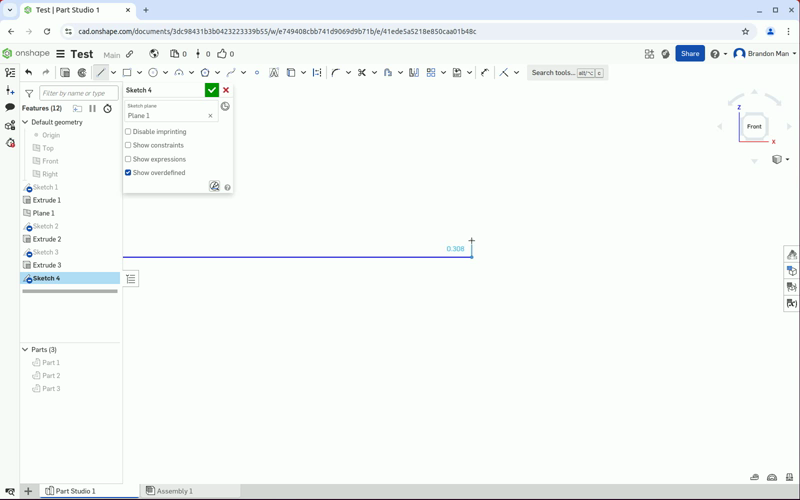
scroll(-6)
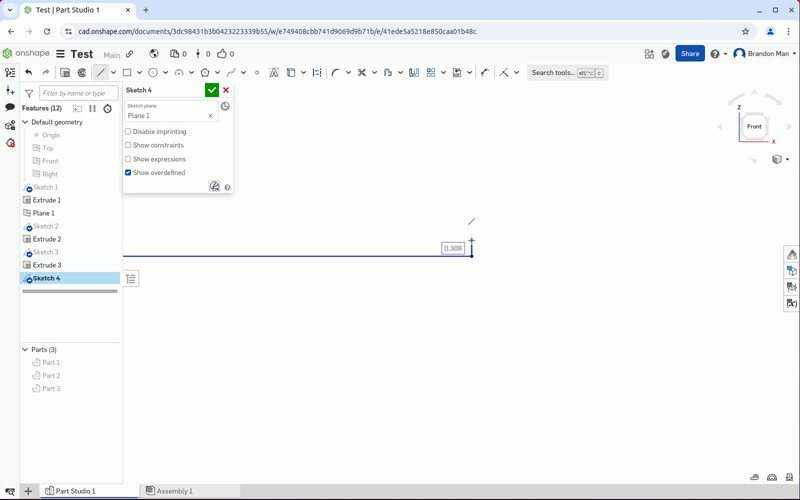
scroll(-6)
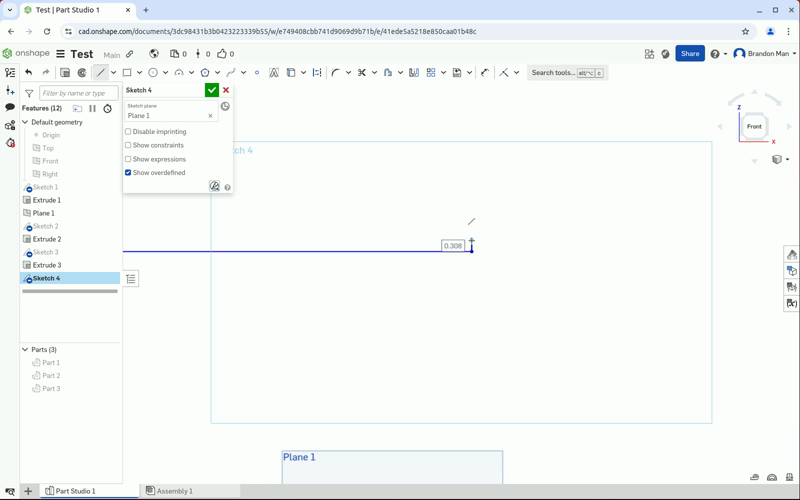
scroll(-6)
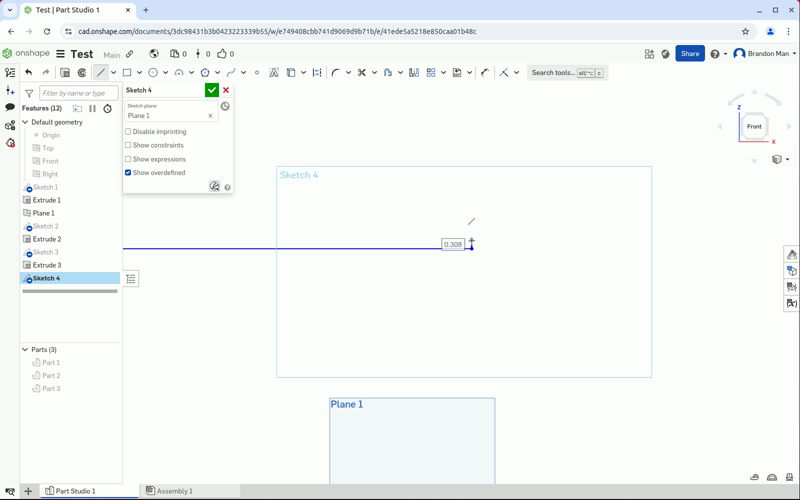
scroll(-6)
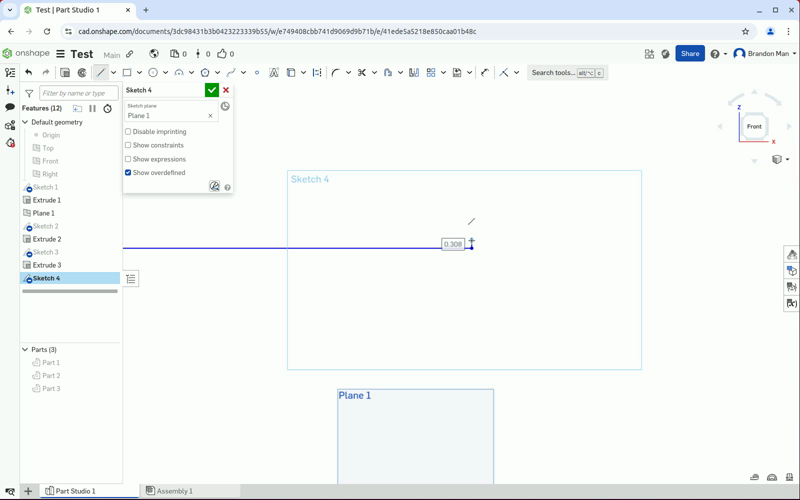
scroll(-6)
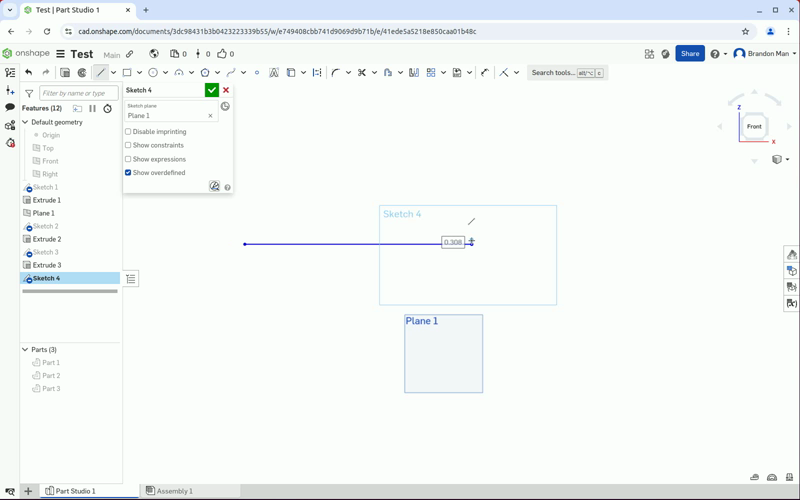
scroll(-6)
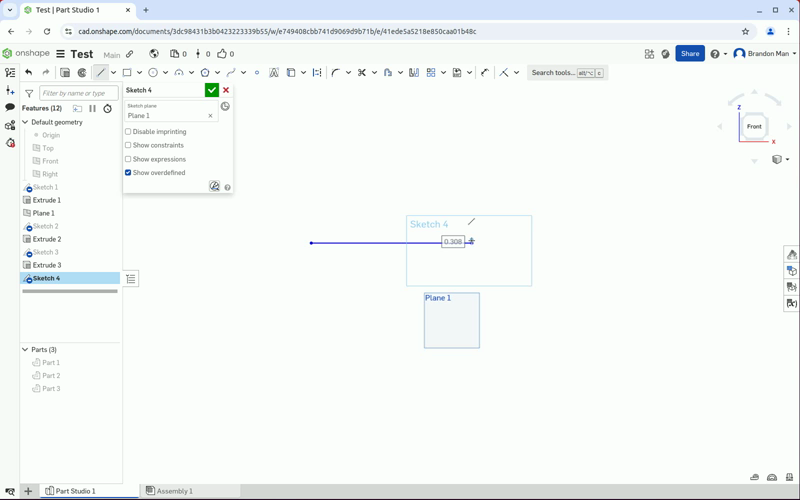
scroll(-6)
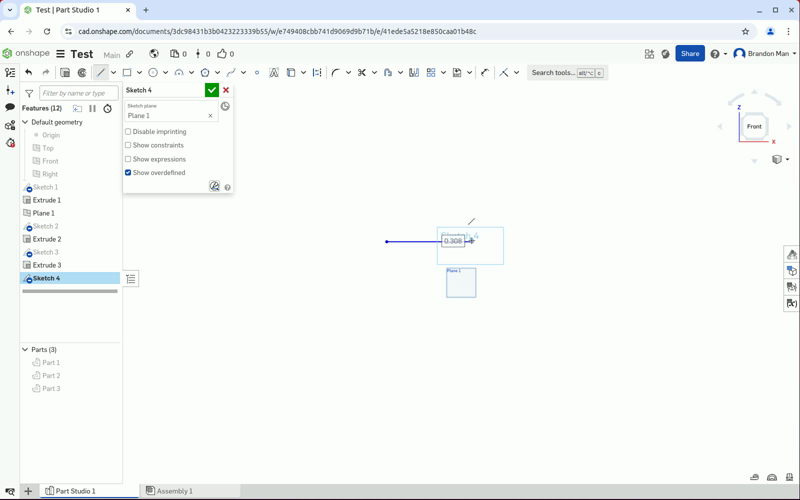
key_up(shift)
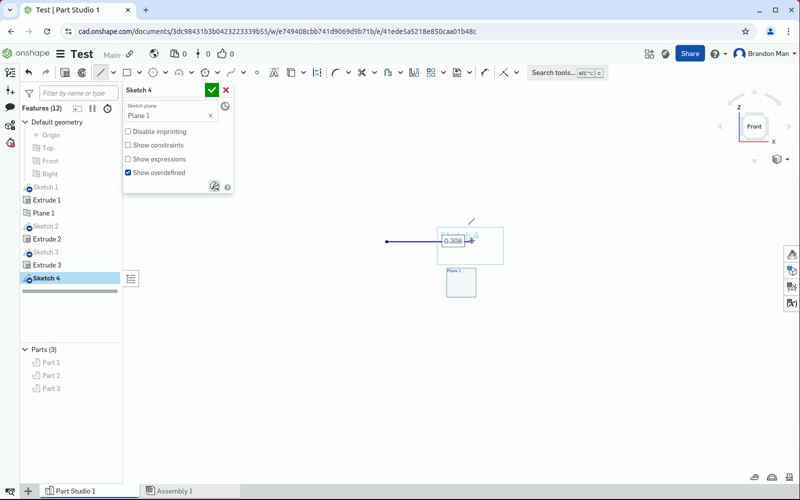
key_down(shift)
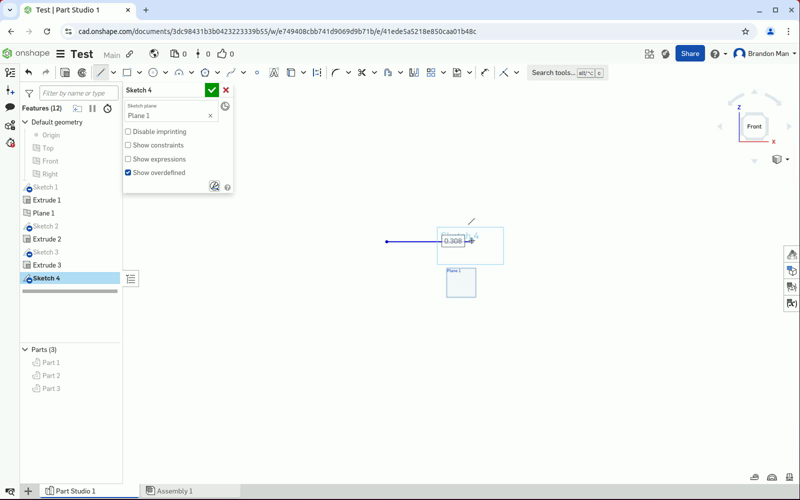
mouse_move(386, 240)
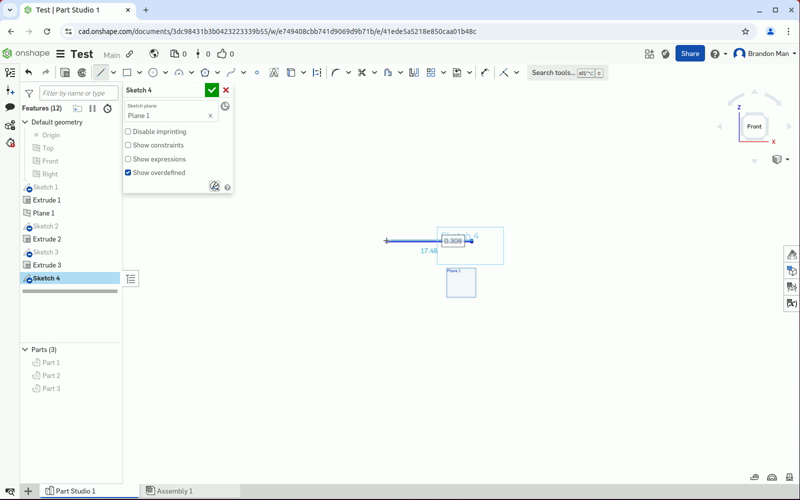
scroll(6)
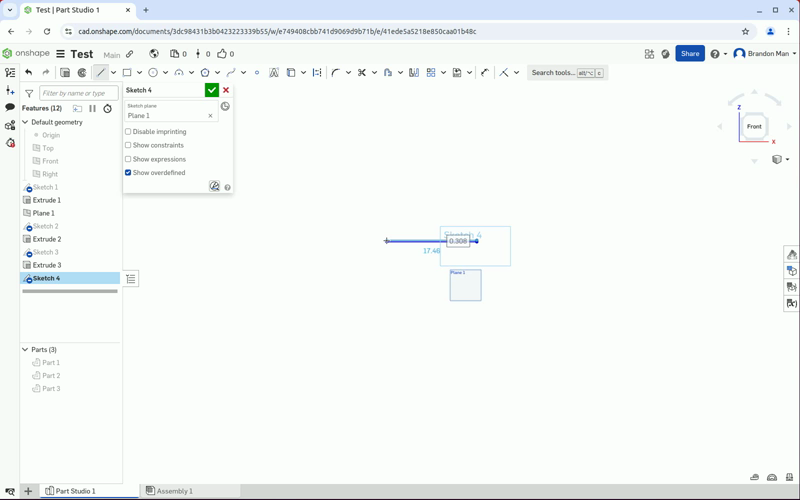
scroll(6)
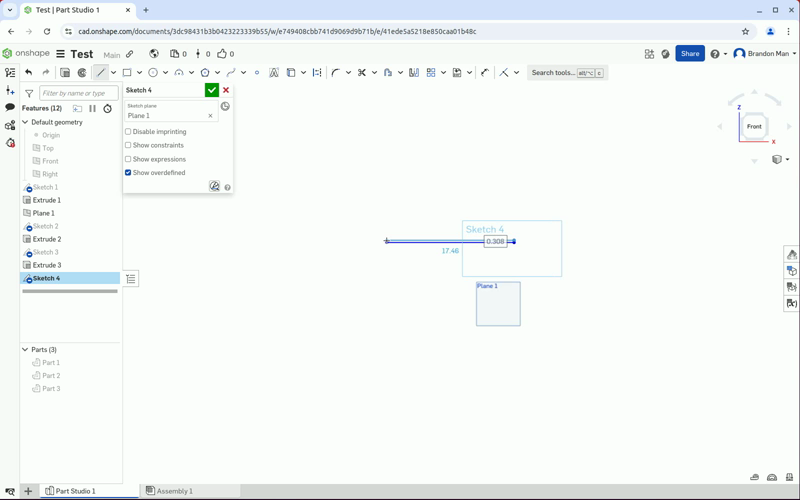
scroll(6)
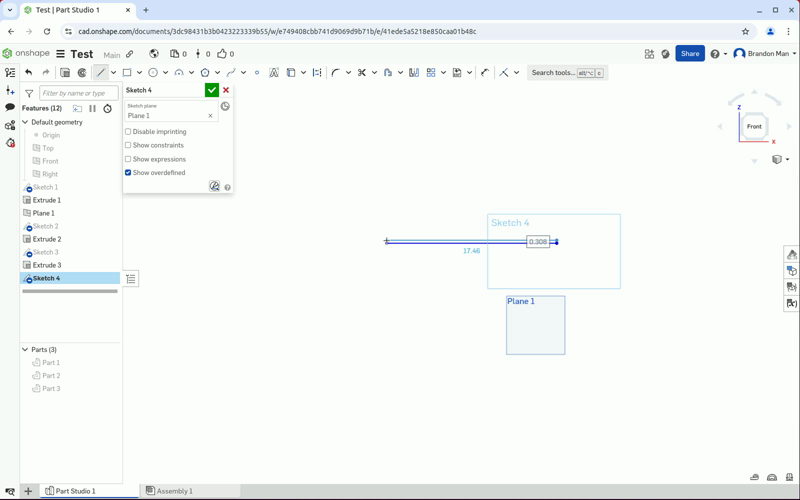
scroll(6)
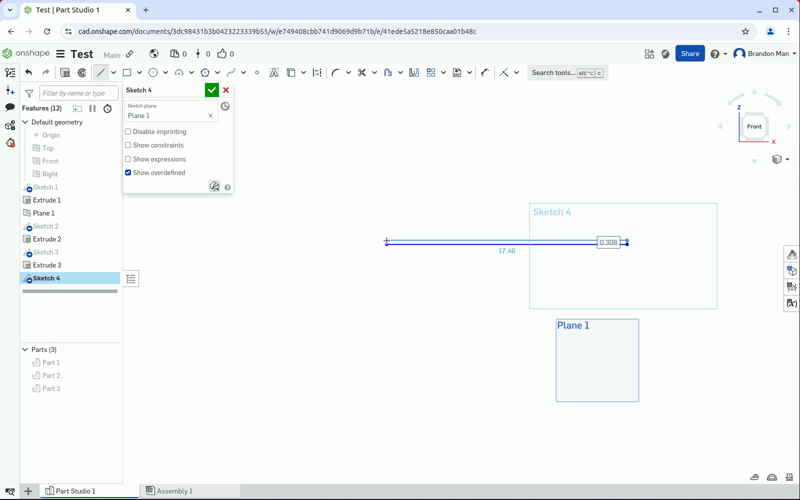
scroll(6)
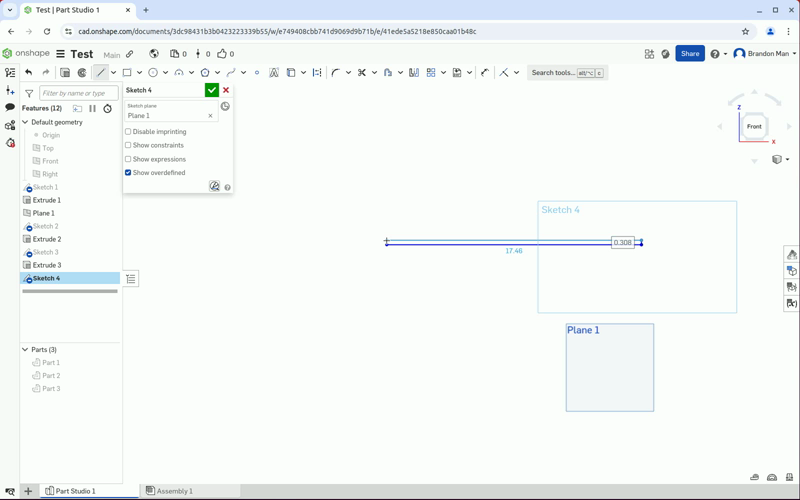
scroll(6)
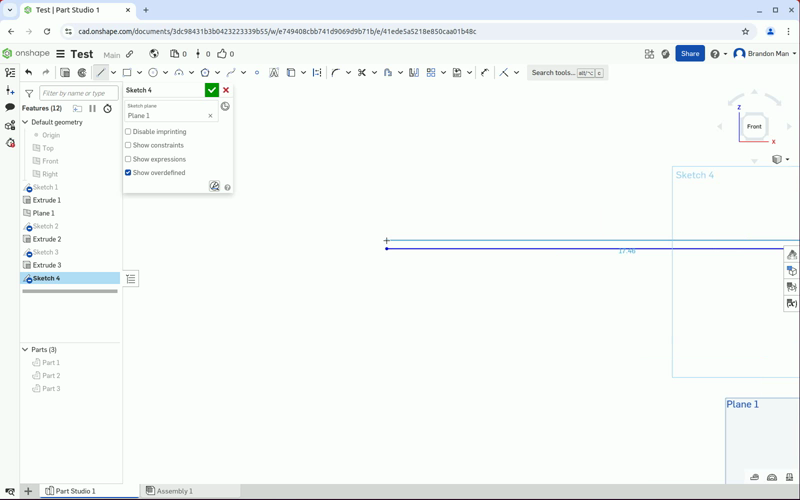
scroll(6)
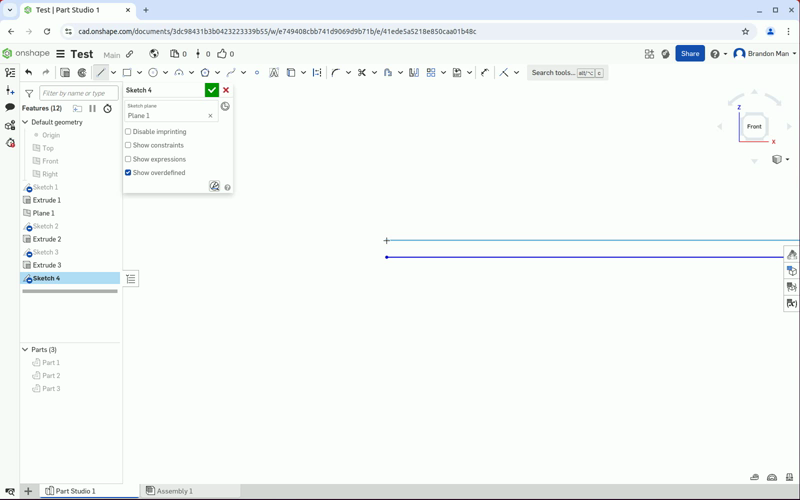
click(386, 240)
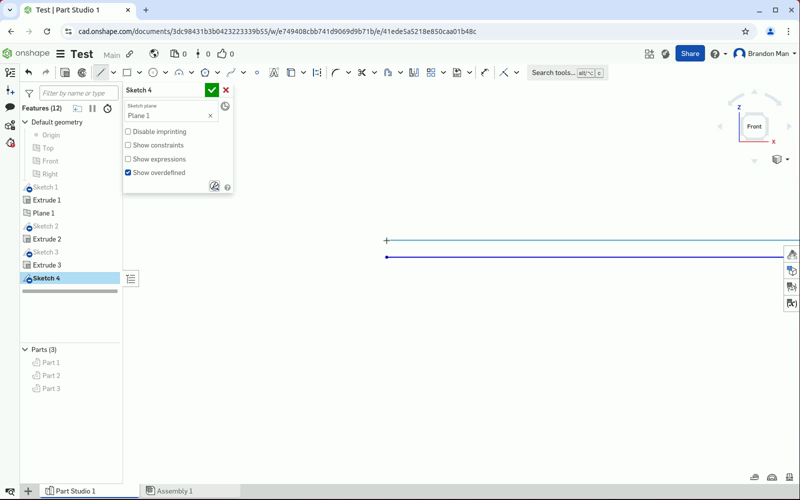
scroll(-6)
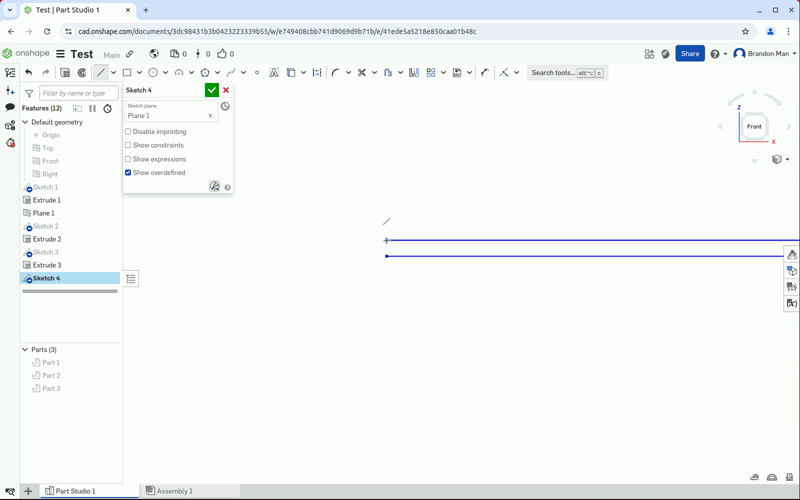
scroll(-6)
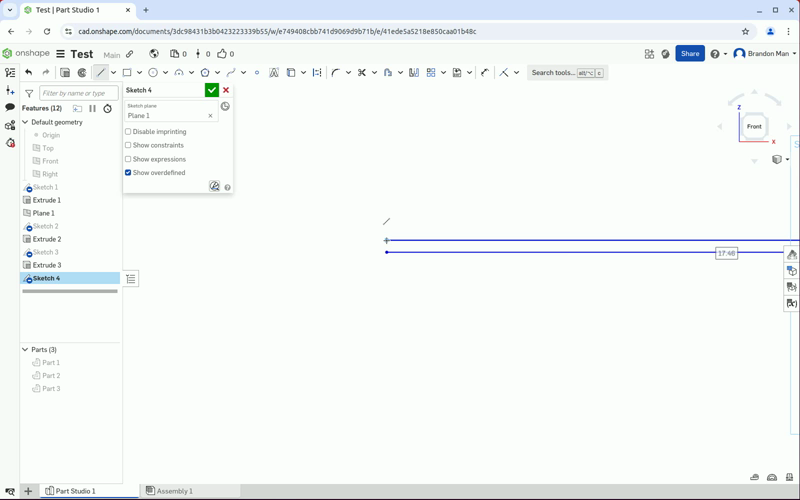
scroll(-6)
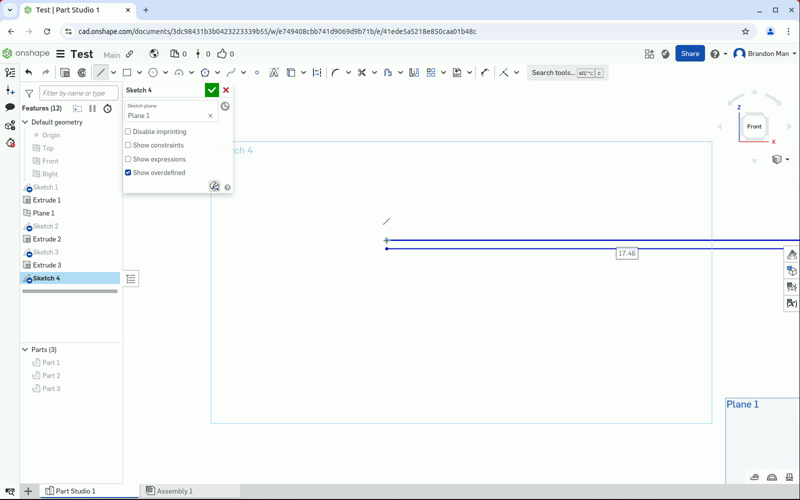
scroll(-6)
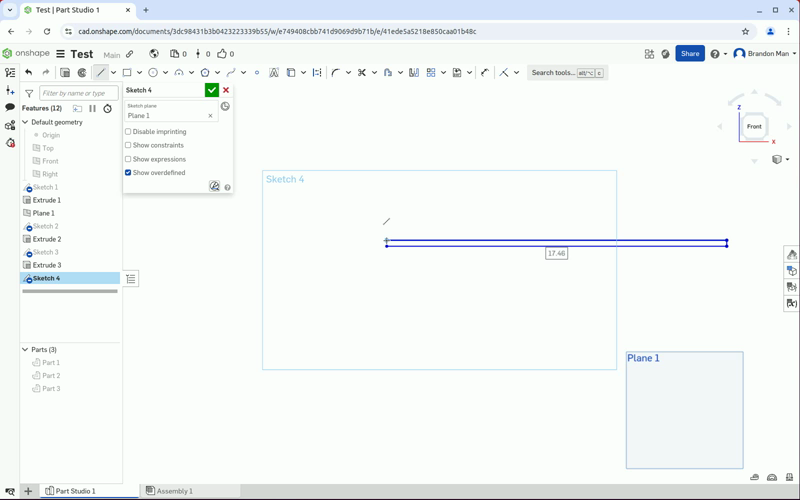
scroll(-6)
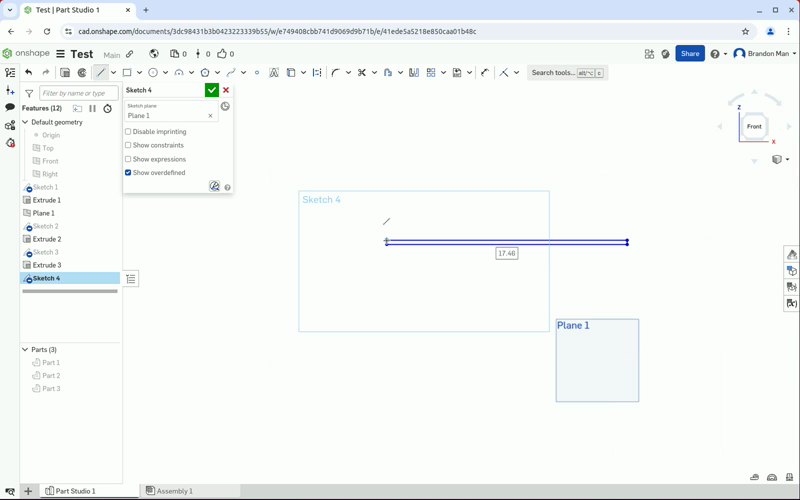
scroll(-6)
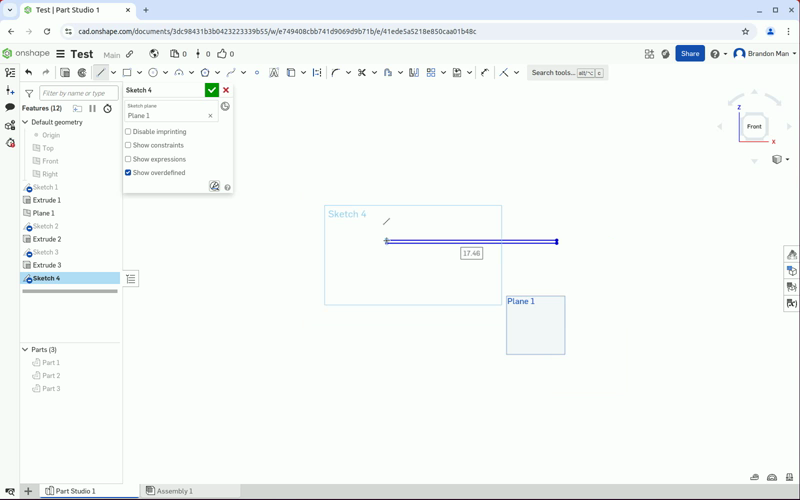
scroll(-6)
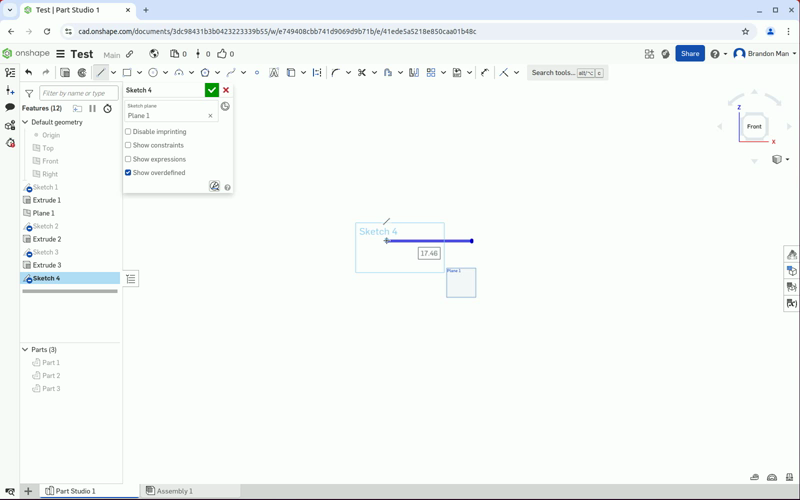
key_up(shift)
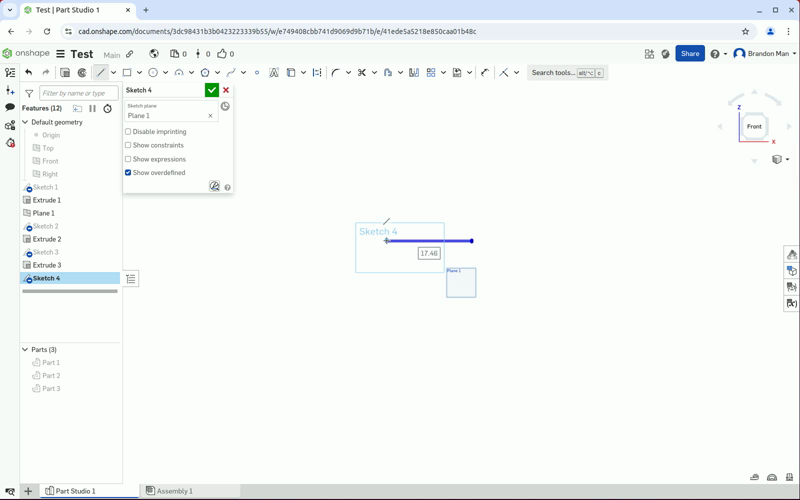
mouse_move(417, 240)
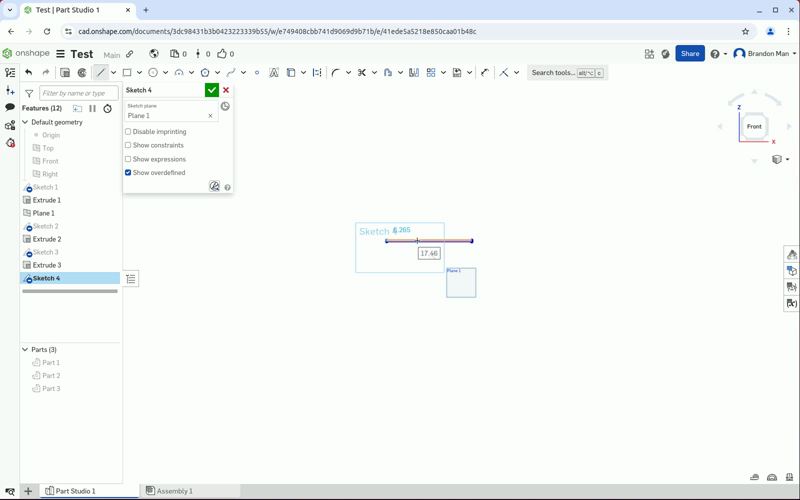
key_down(shift)
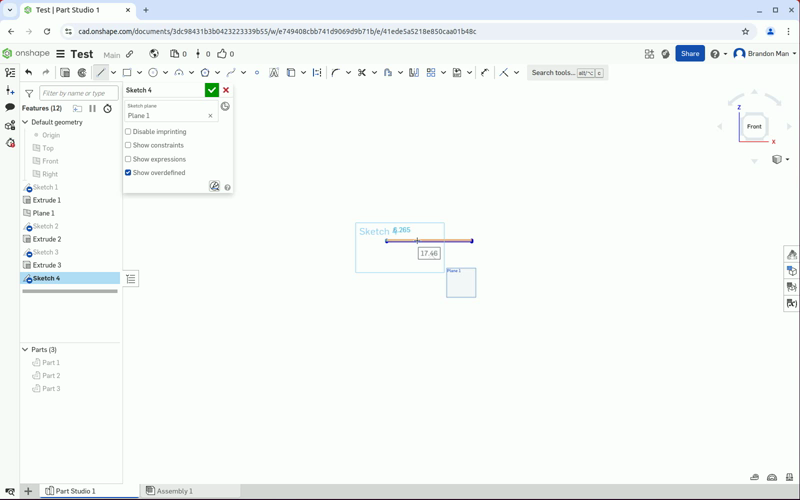
mouse_move(386, 241)
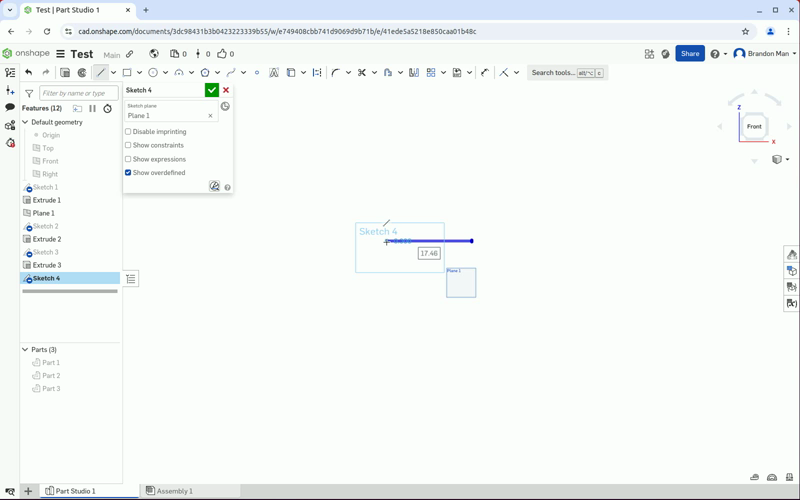
scroll(6)
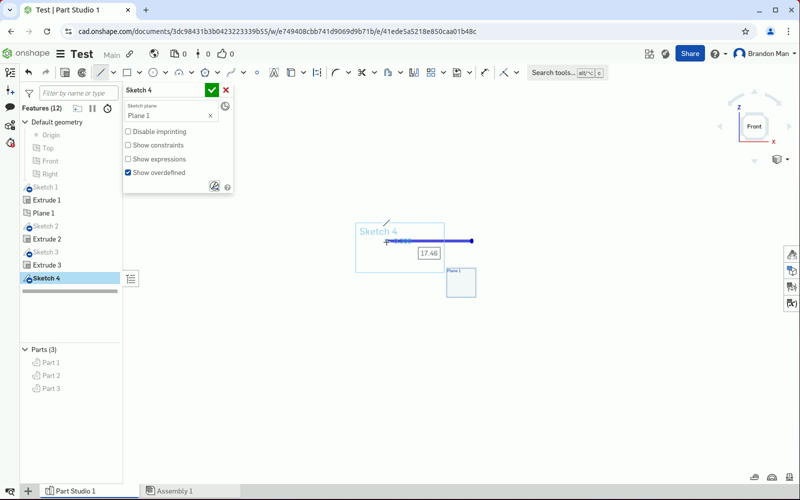
scroll(6)
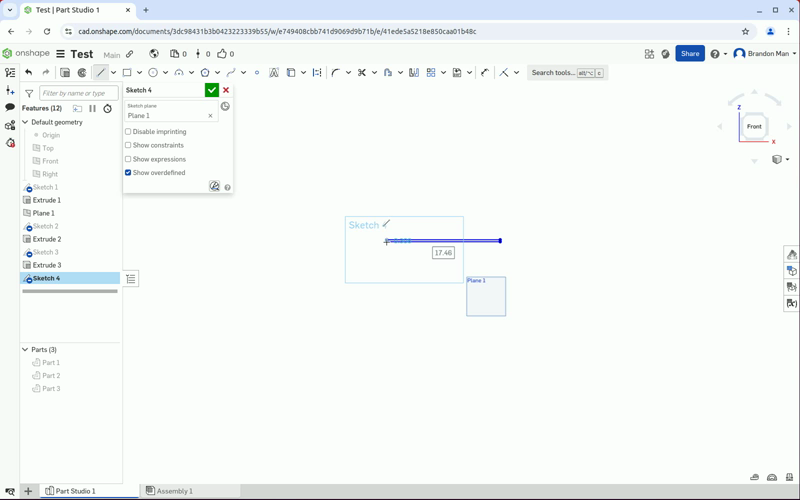
scroll(6)
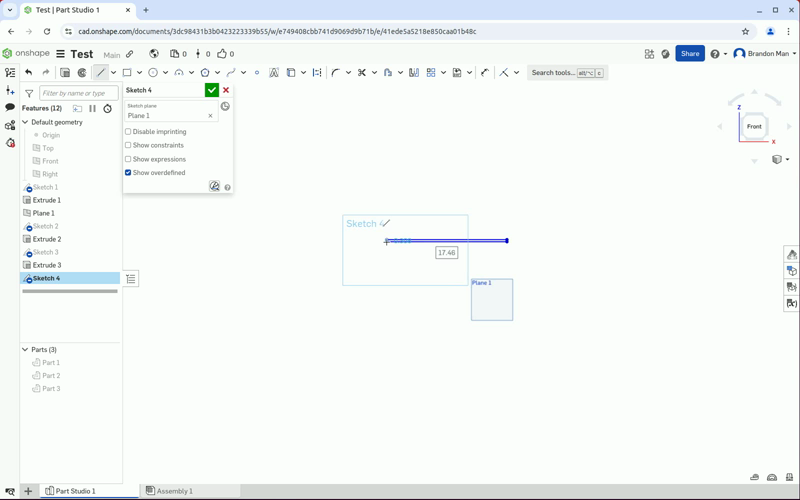
scroll(6)
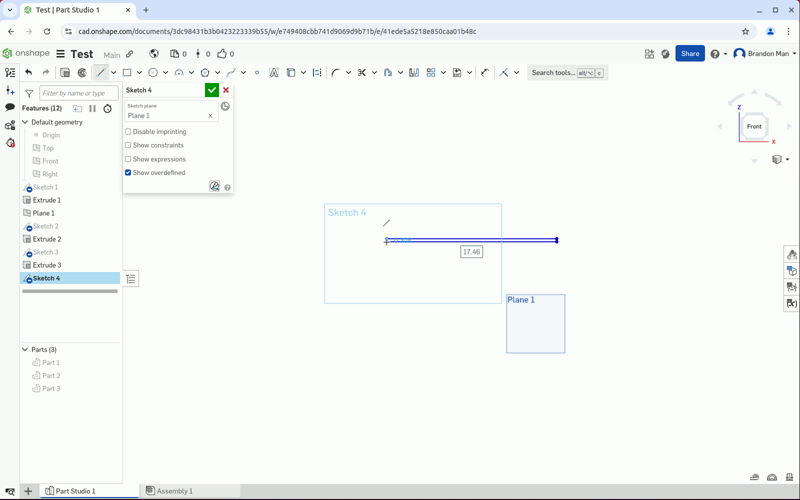
scroll(6)
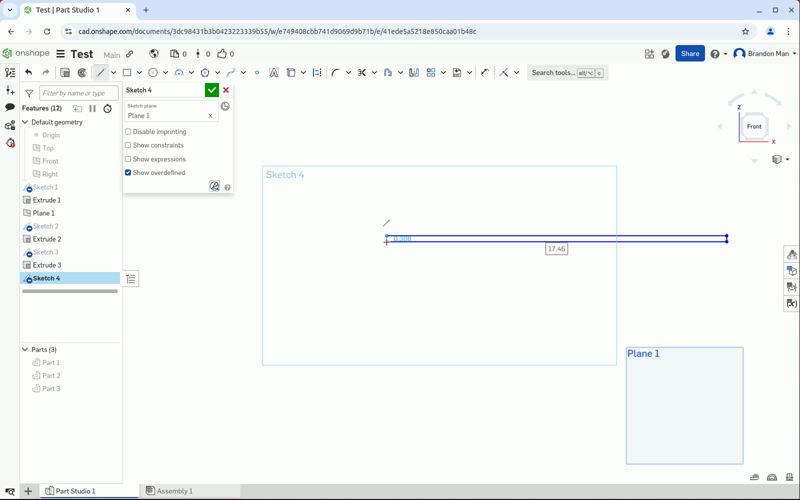
scroll(6)
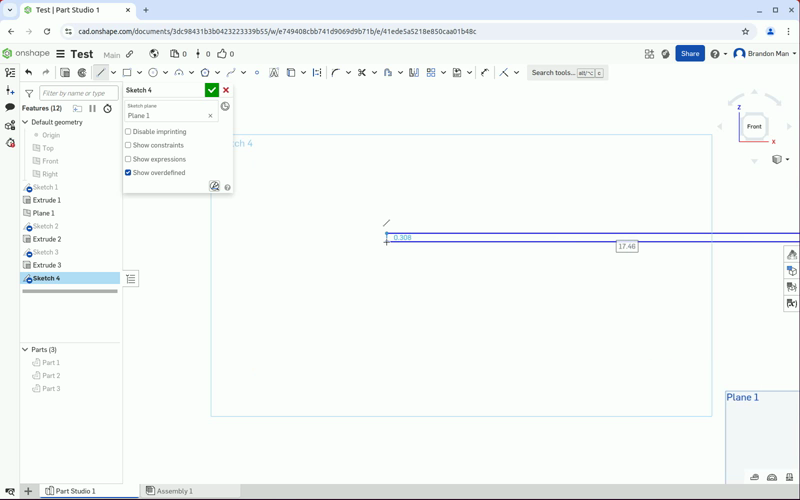
scroll(6)
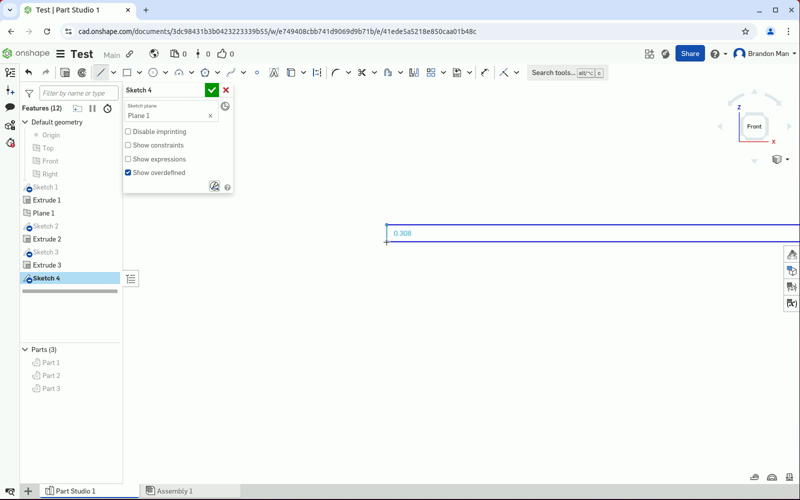
key_up(shift)
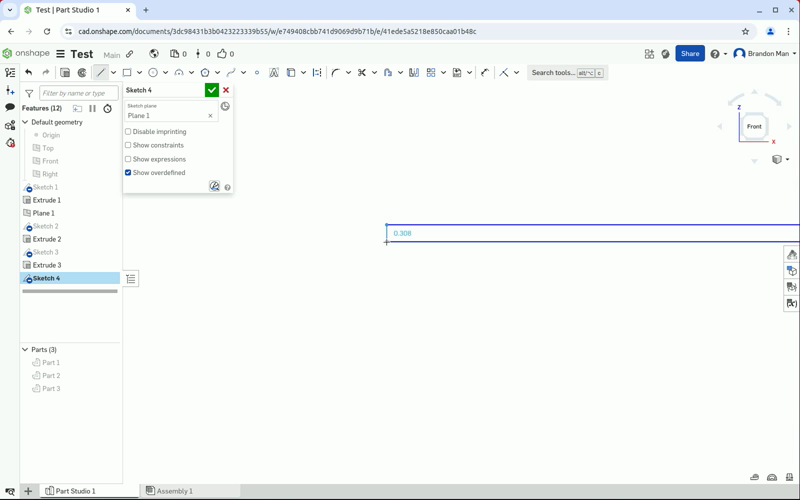
click(386, 241)
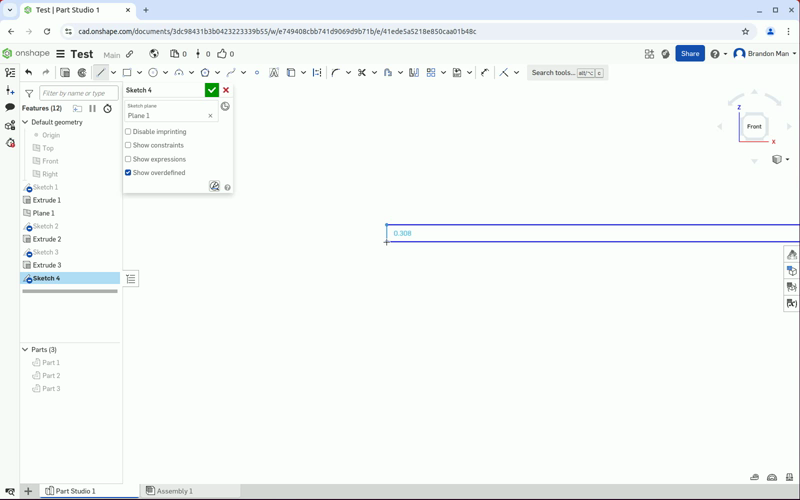
scroll(-6)
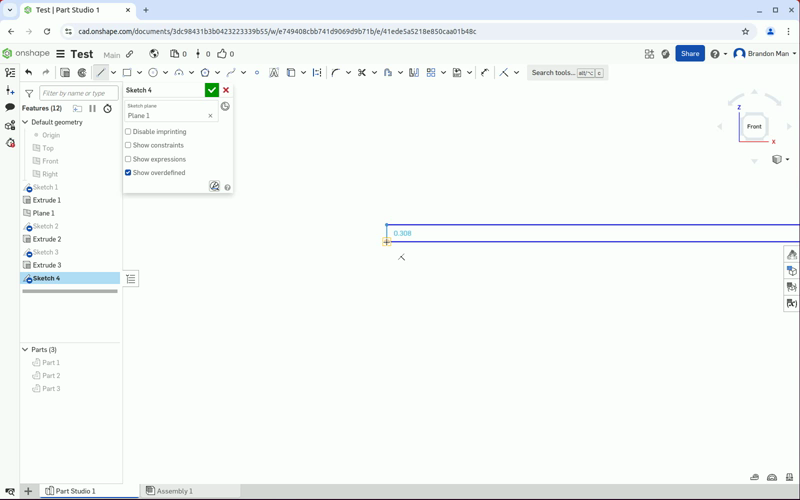
scroll(-6)
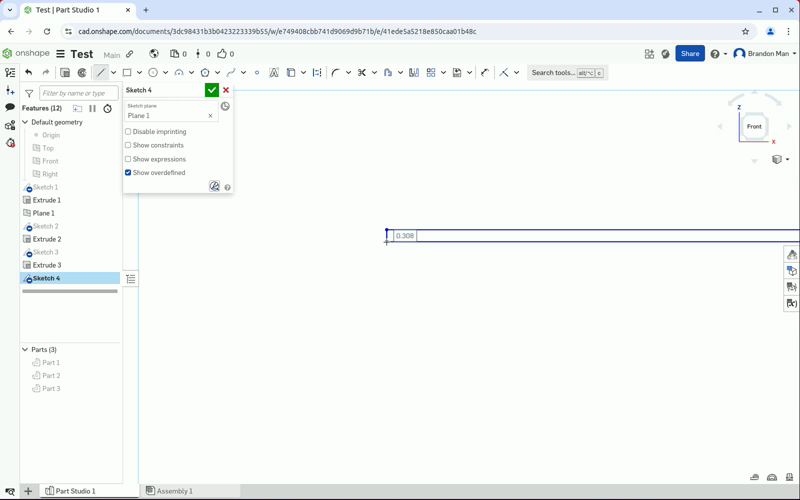
scroll(-6)
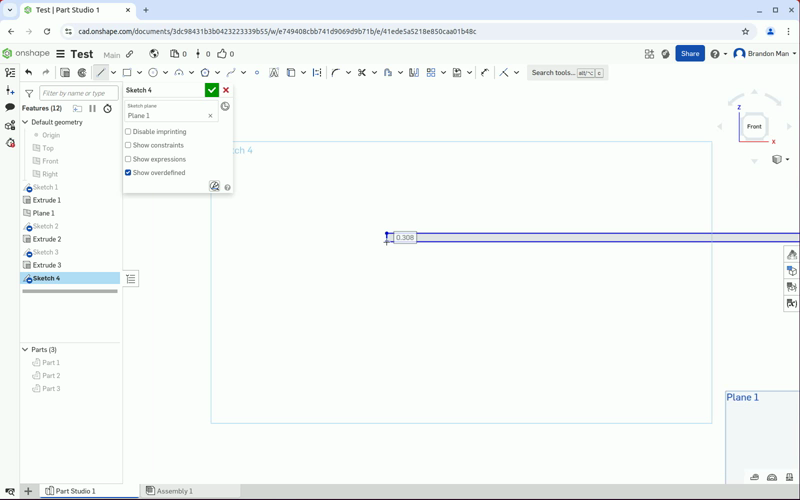
scroll(-6)
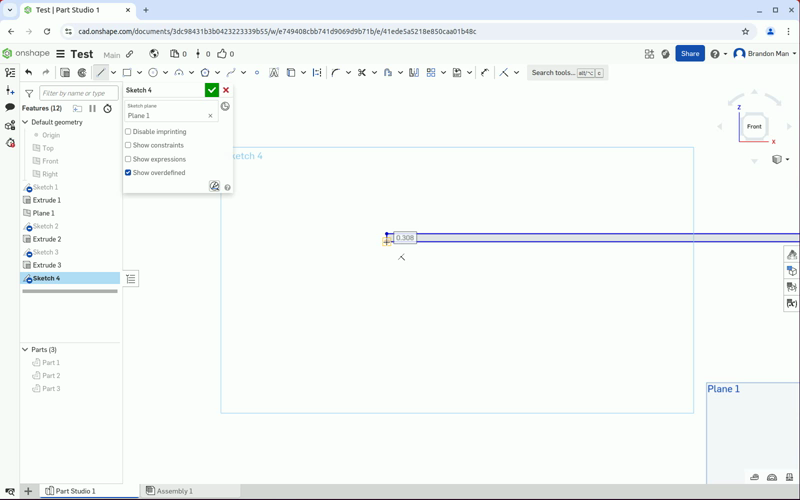
scroll(-6)
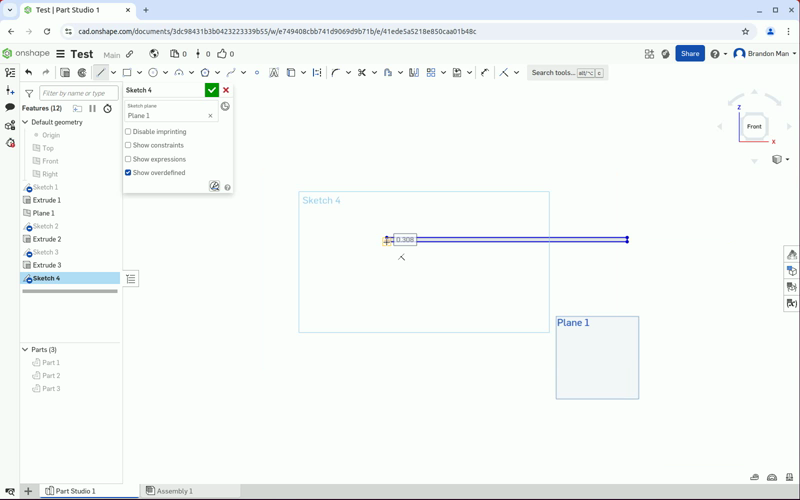
scroll(-6)
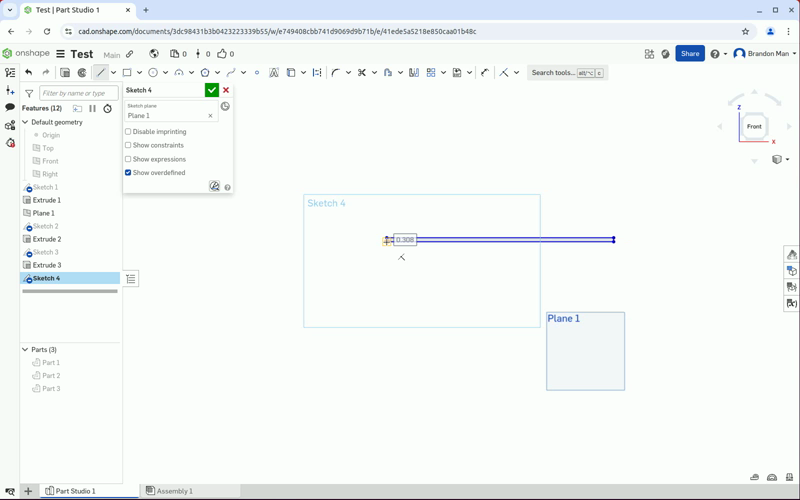
scroll(-6)
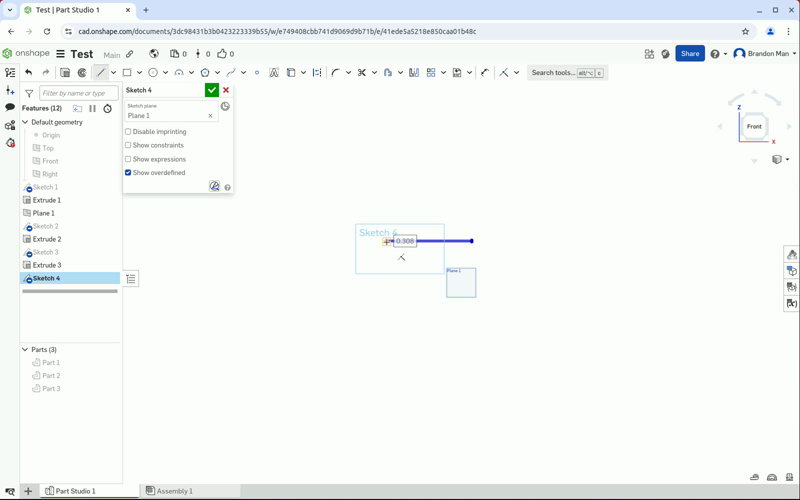
key(esc)
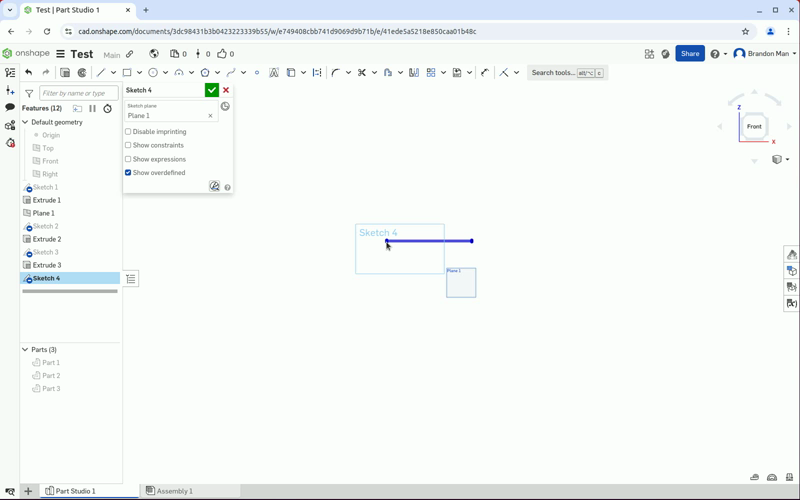
mouse_move(431, 241)
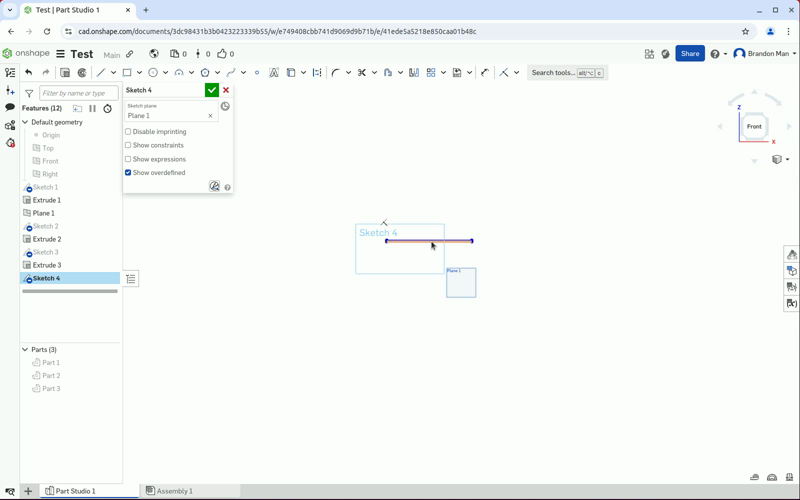
scroll(6)
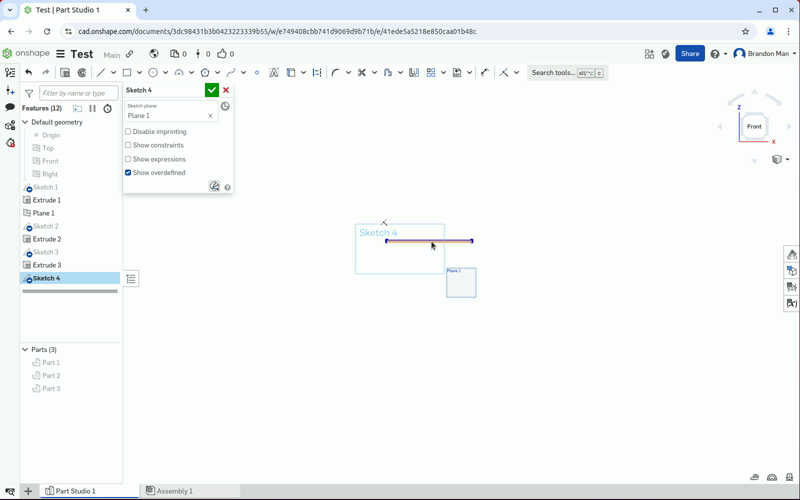
scroll(6)
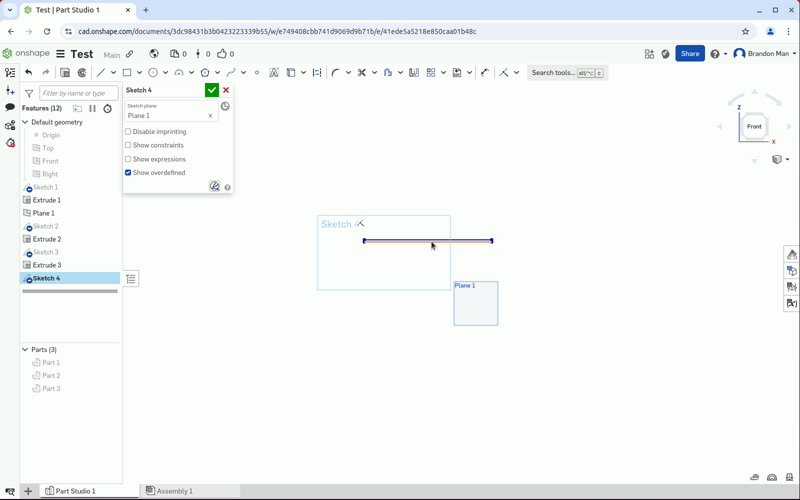
scroll(6)
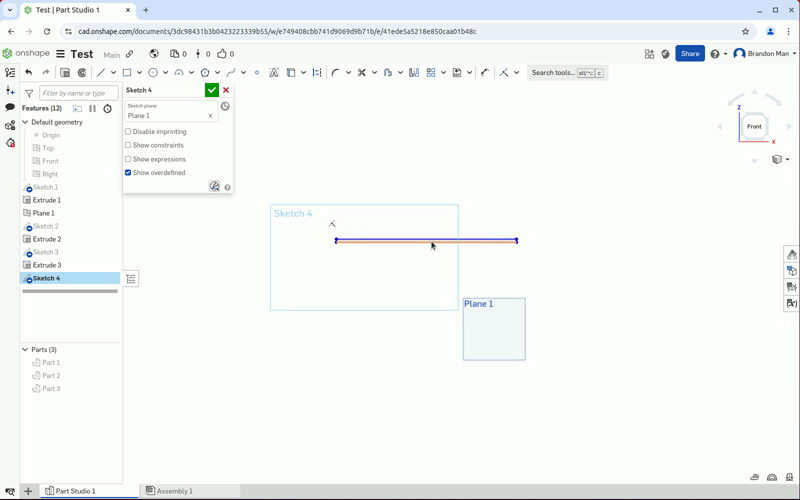
scroll(6)
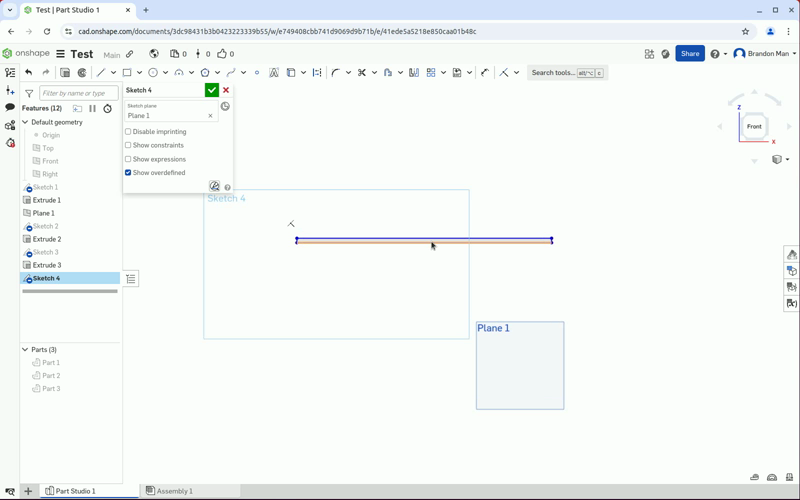
scroll(6)
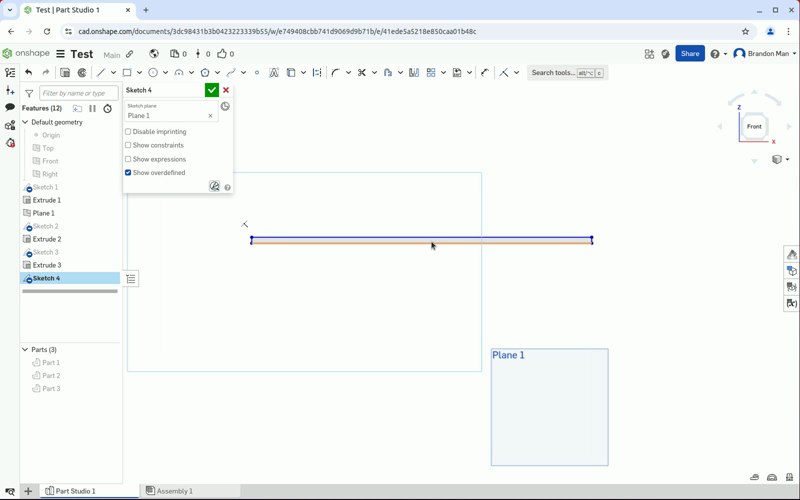
scroll(6)
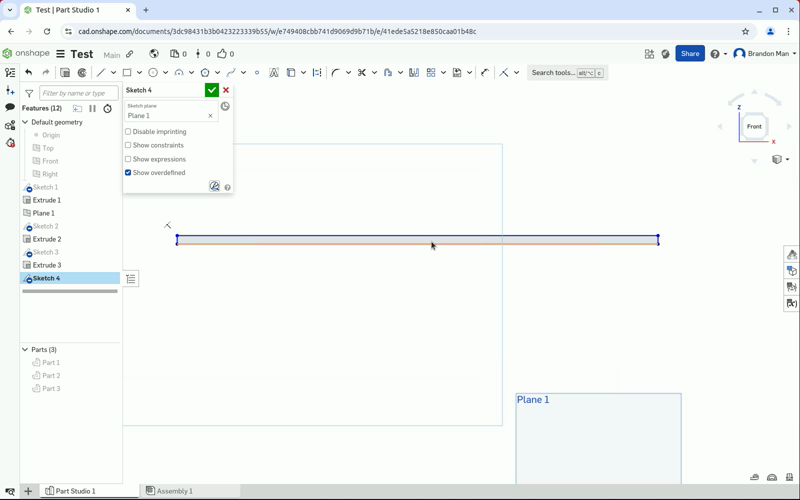
scroll(6)
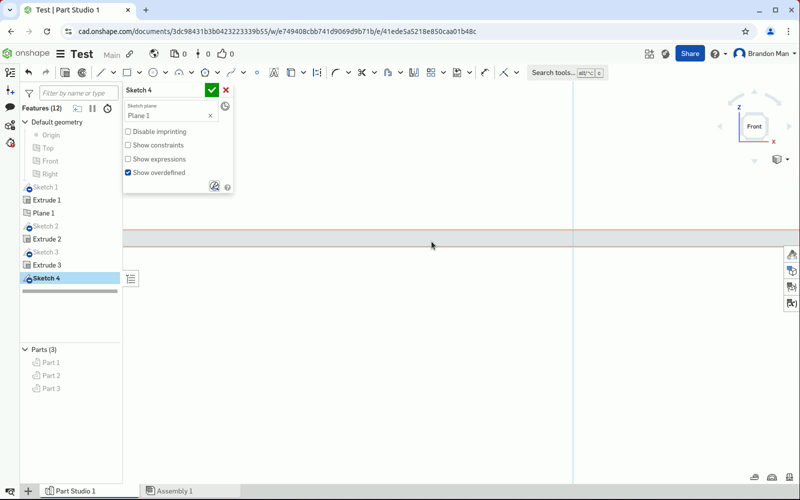
click(431, 241)
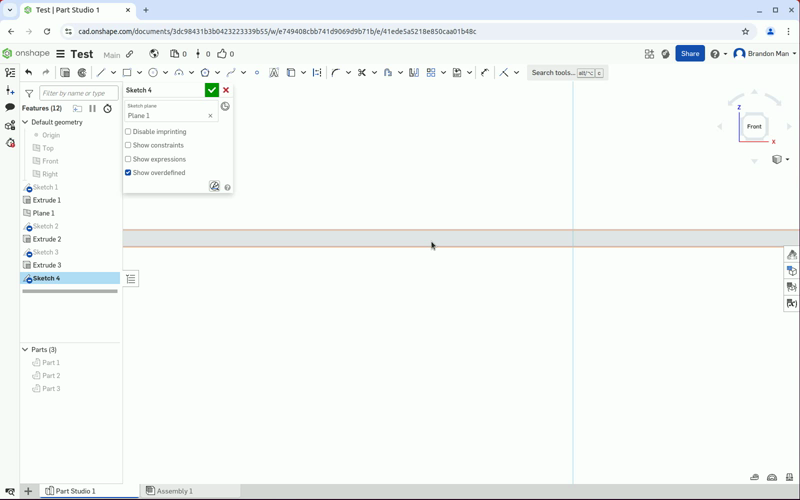
scroll(-6)
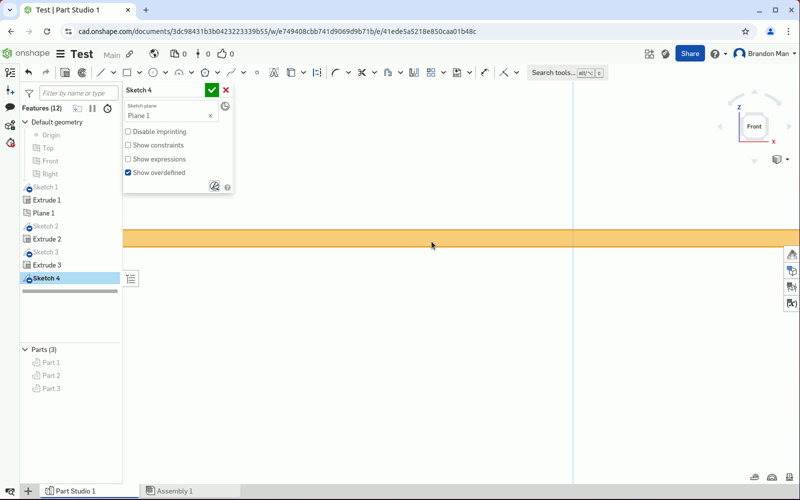
scroll(-6)
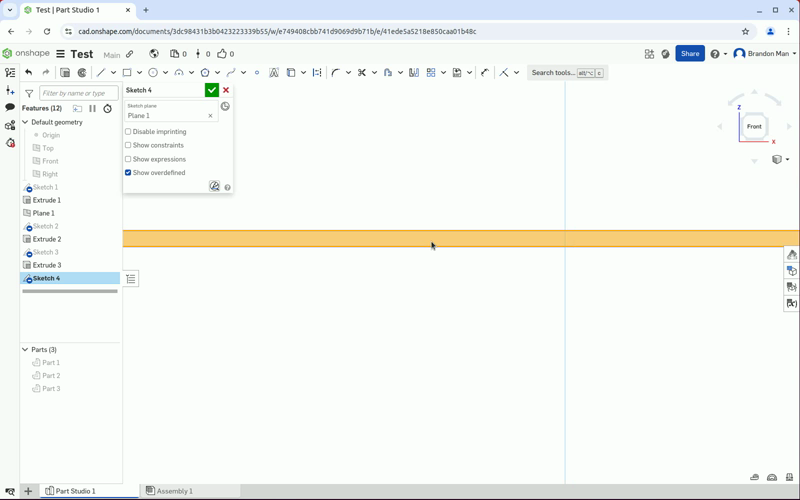
scroll(-6)
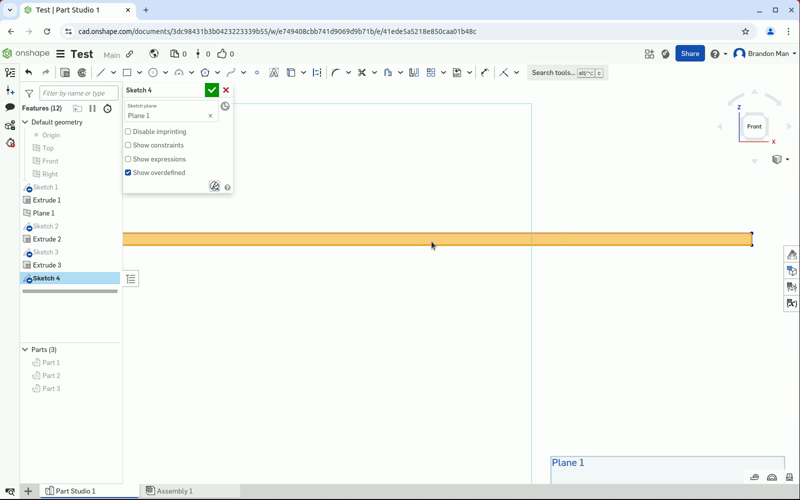
scroll(-6)
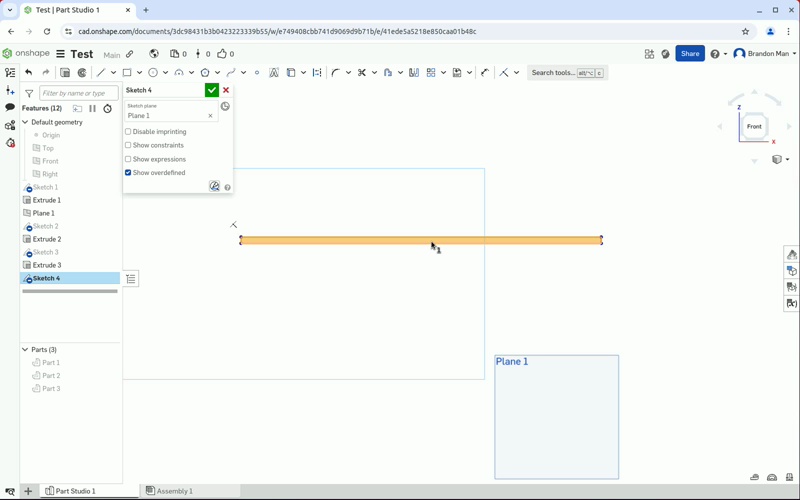
scroll(-6)
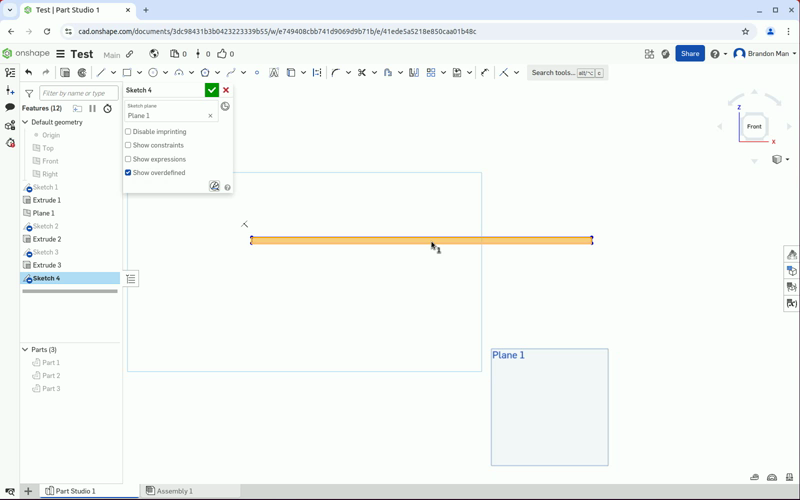
scroll(-6)
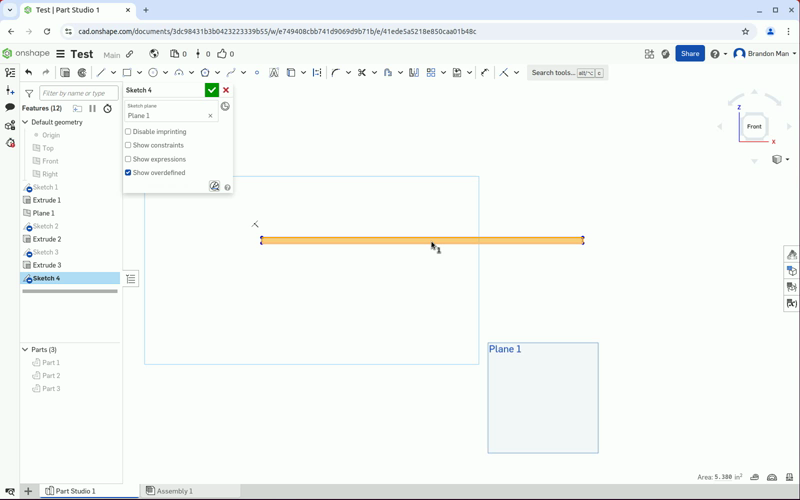
scroll(-6)
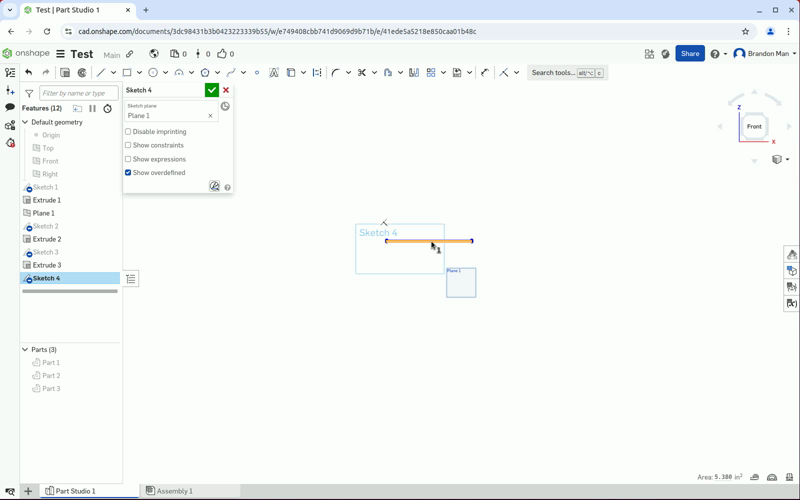
mouse_move(73, 352)
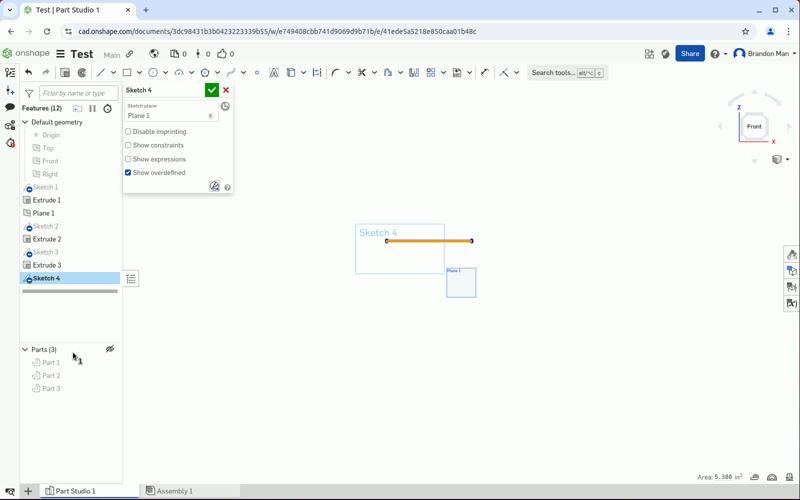
key(shift+y)
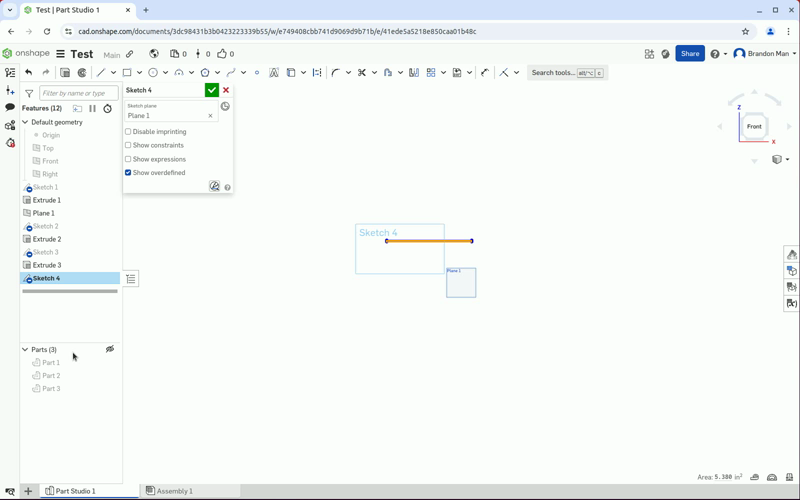
key(shift+e)
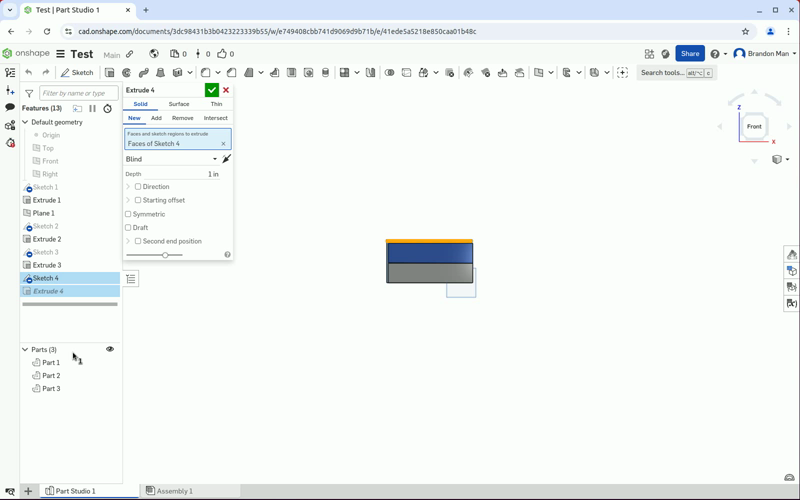
mouse_move(143, 106)
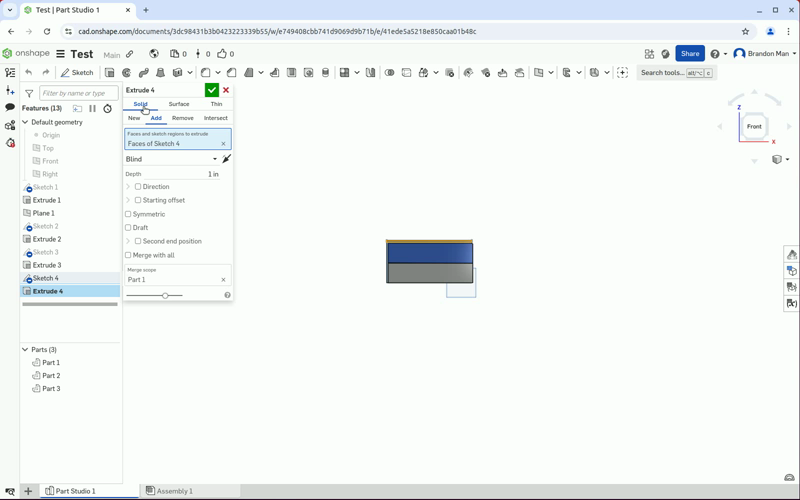
click(143, 106)
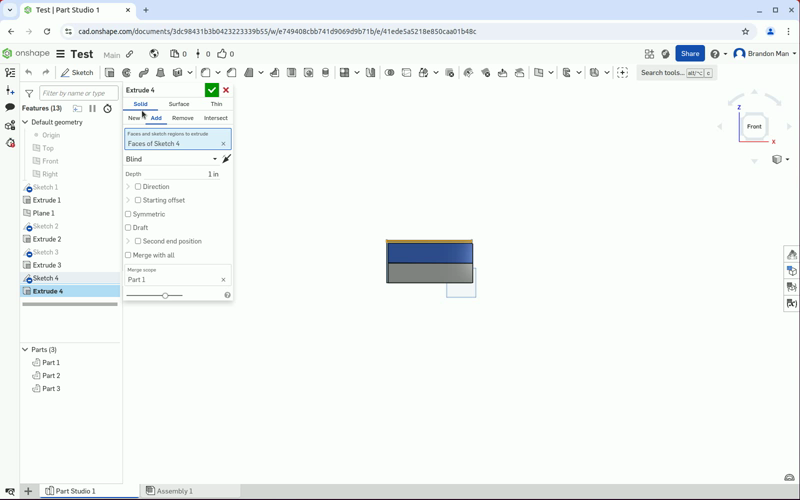
mouse_move(137, 120)
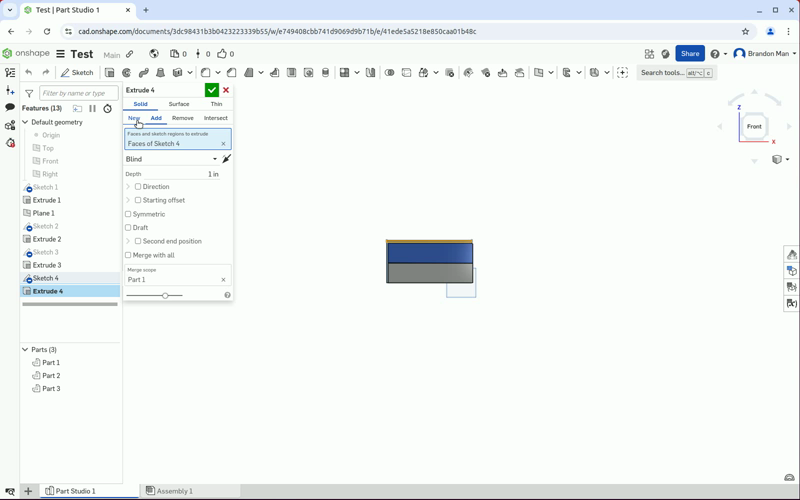
click(137, 120)
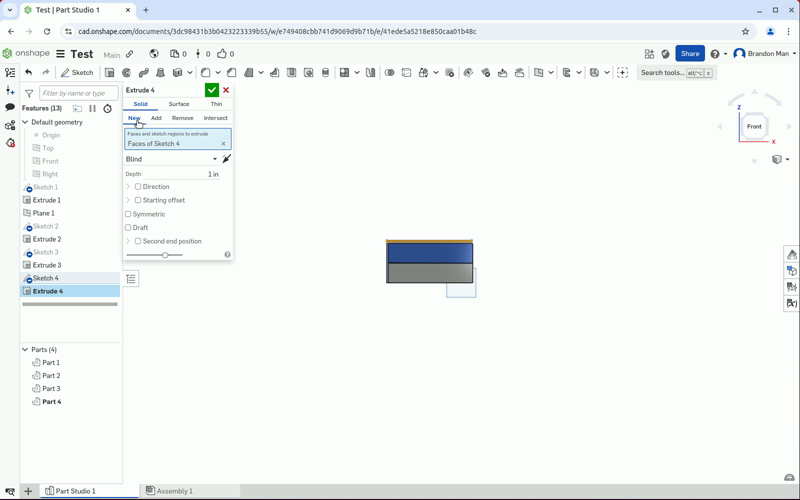
key(tab, 4)
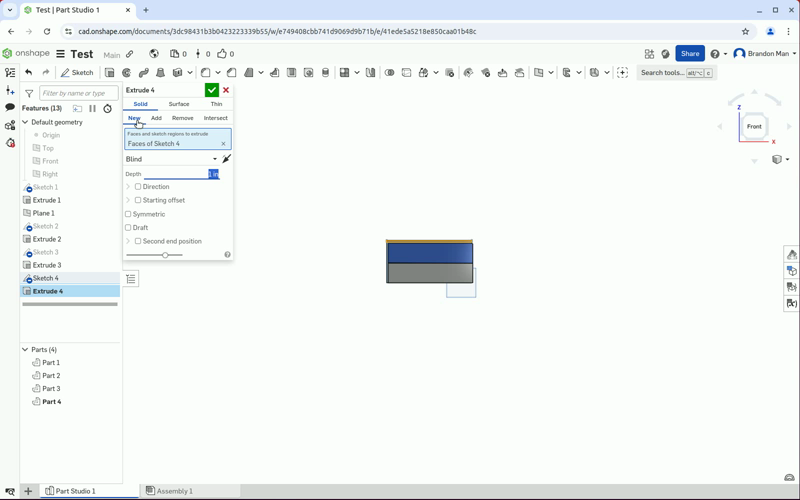
text(0.241)
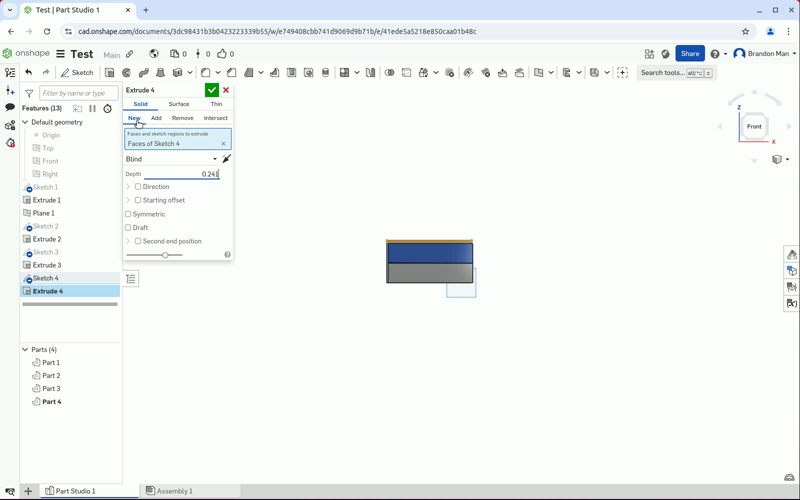
key(enter)
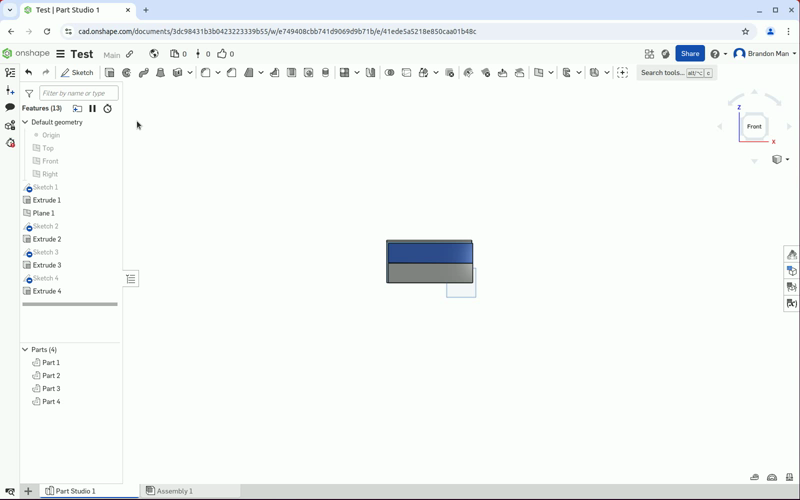
key(shift+h)
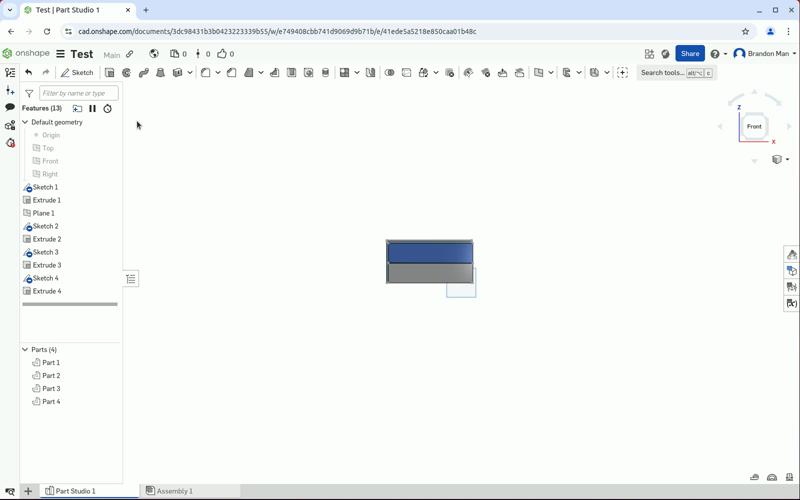
key(shift+h)
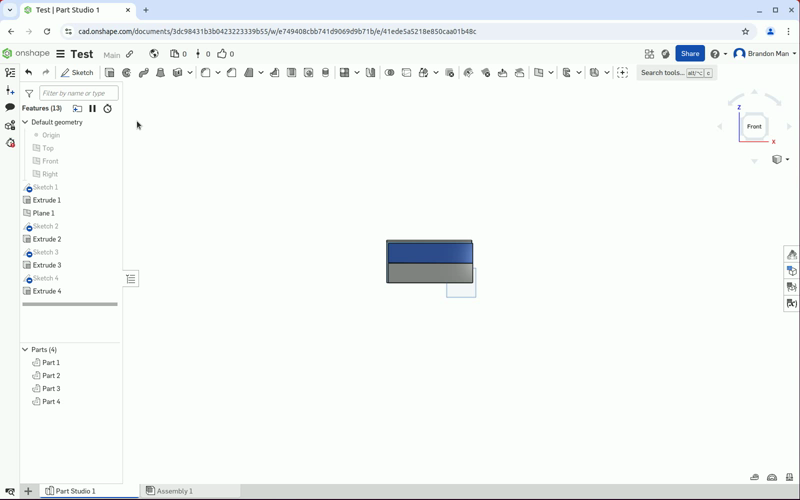
mouse_move(73, 189)
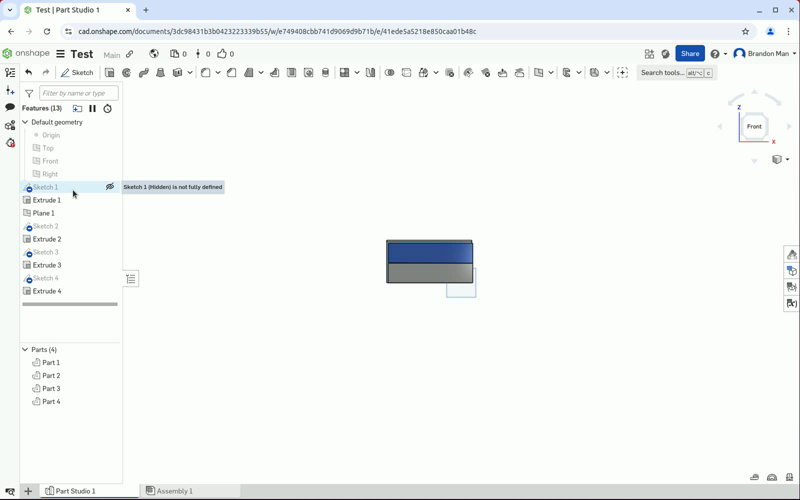
click(73, 189)
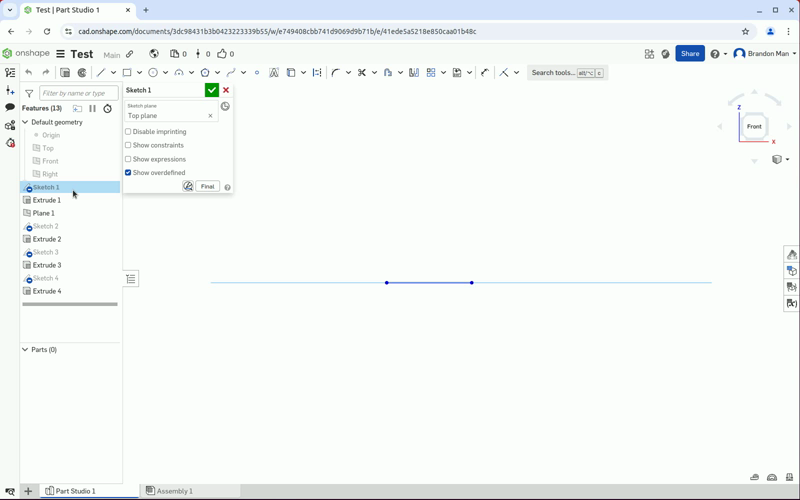
mouse_move(229, 92)
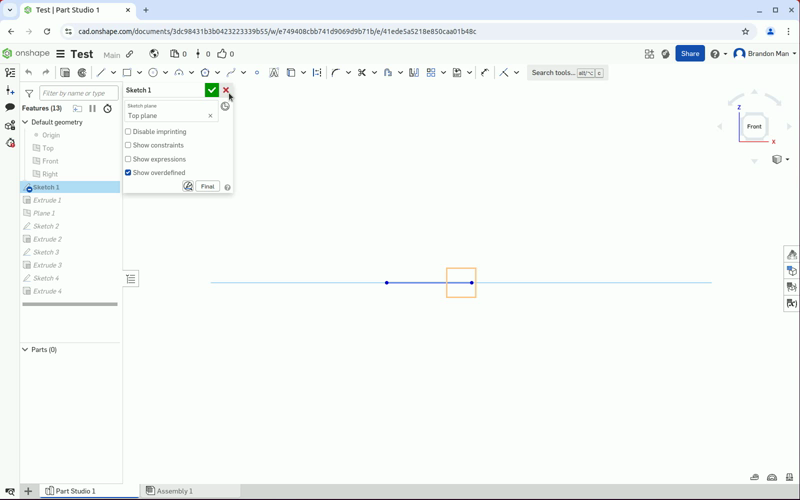
click(229, 92)
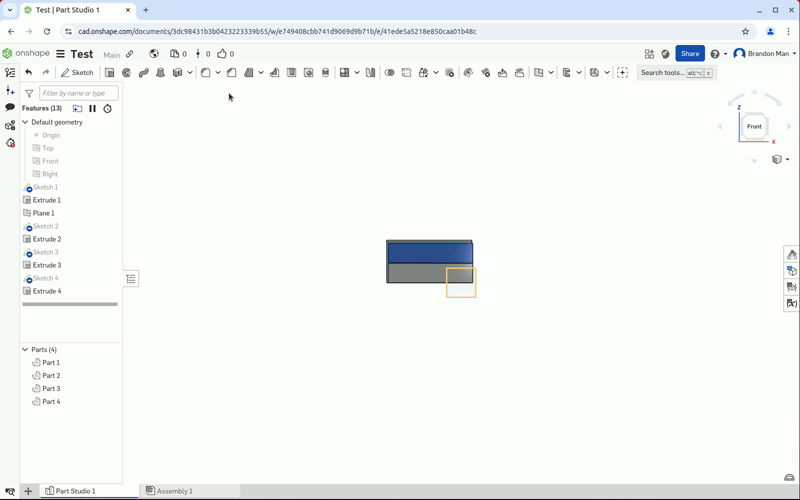
mouse_move(73, 352)
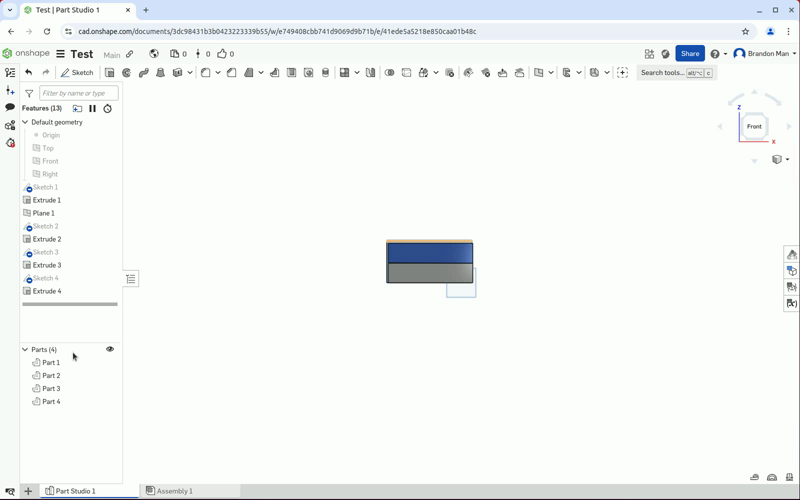
key(y)
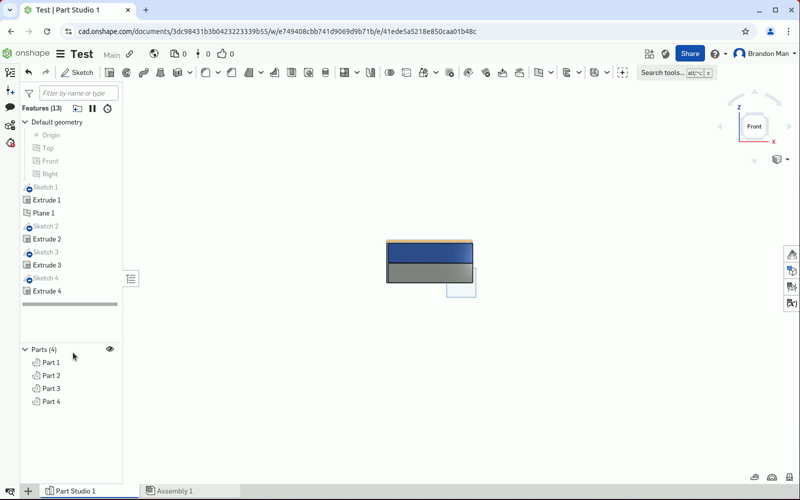
key(shift+p)
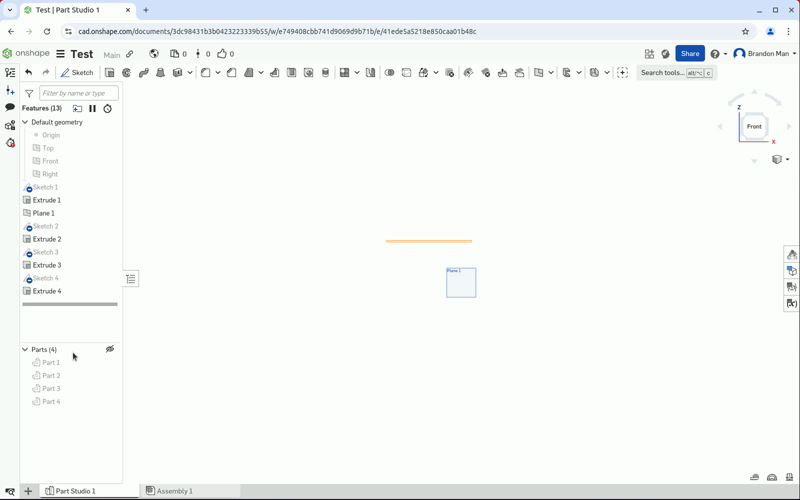
key(space)
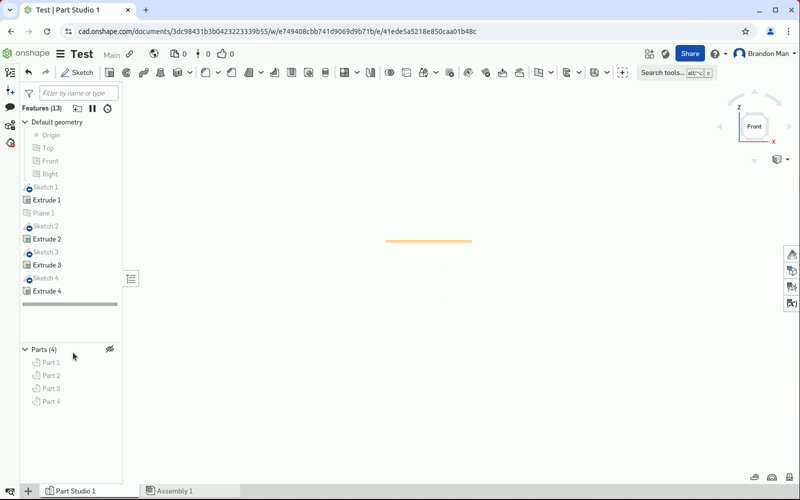
key_down(shift)
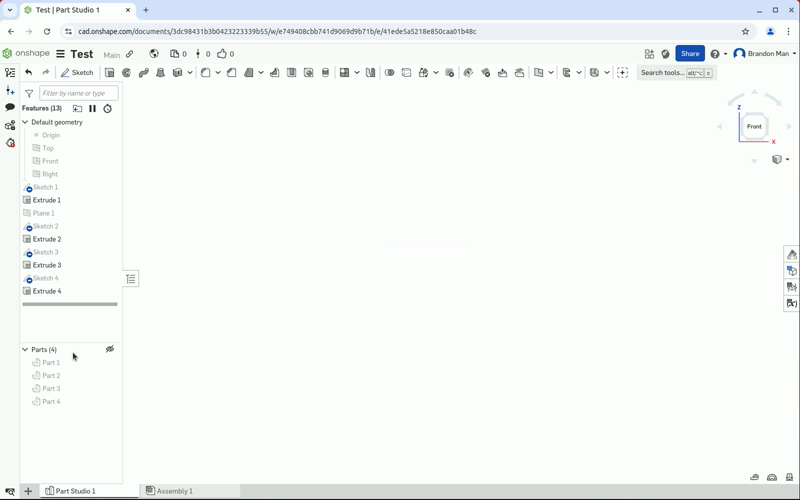
key(down)
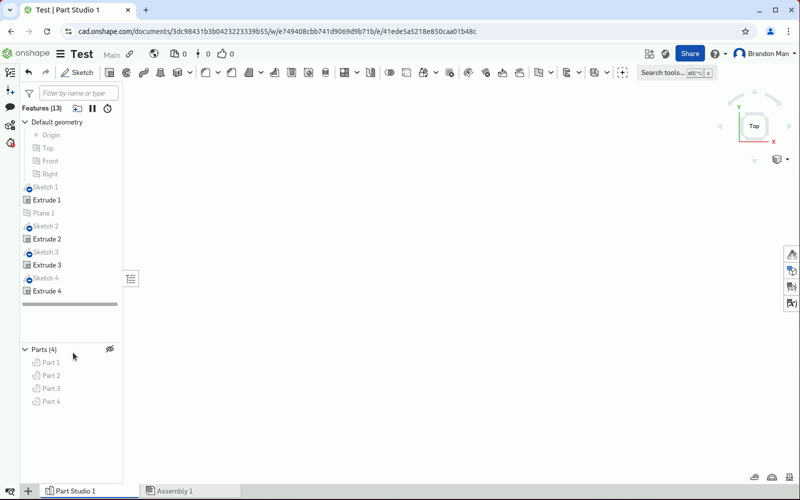
key_up(shift)
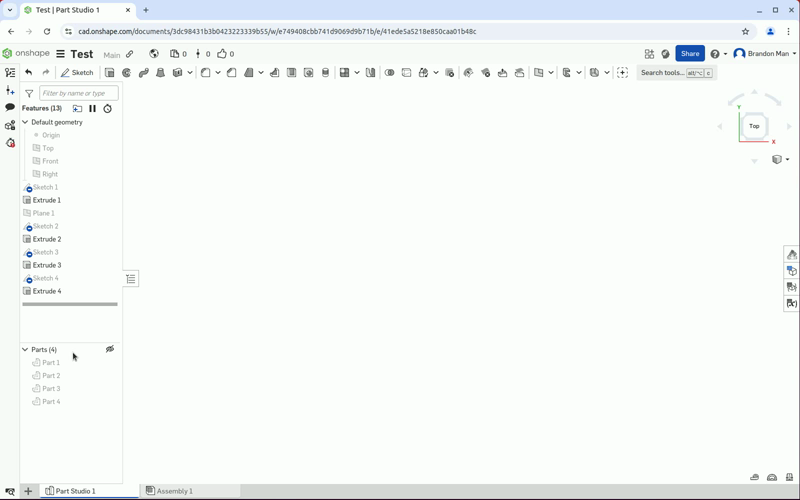
mouse_move(73, 352)
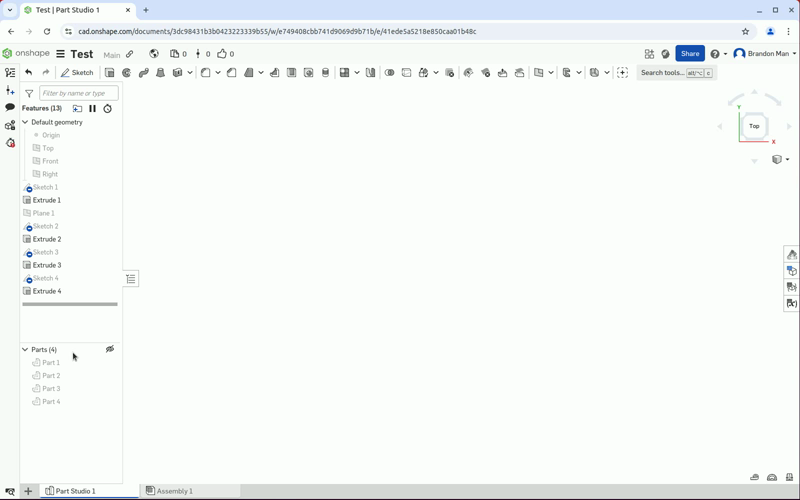
key(shift+y)
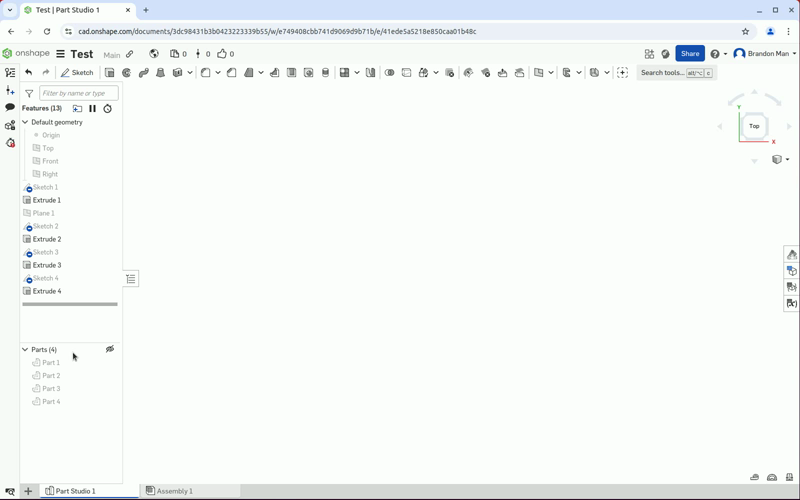
key(shift+s)
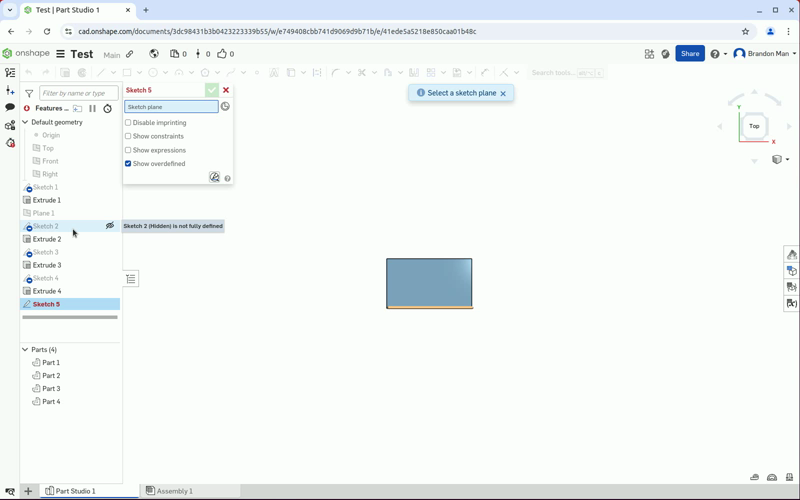
scroll(3)
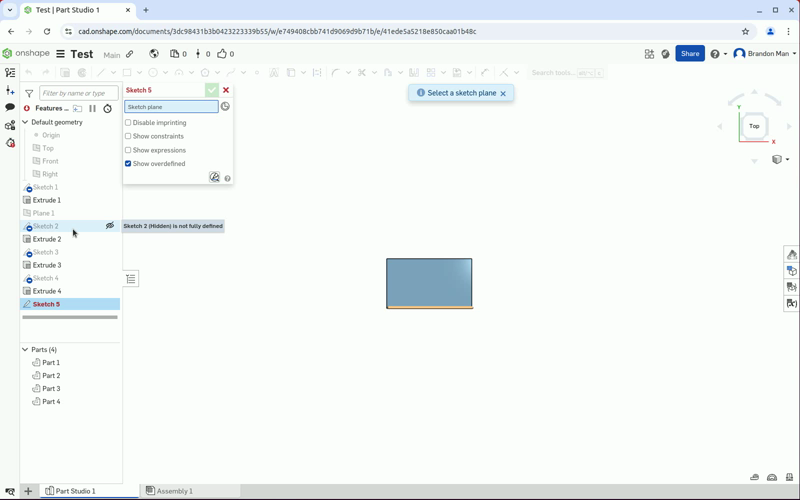
mouse_move(73, 150)
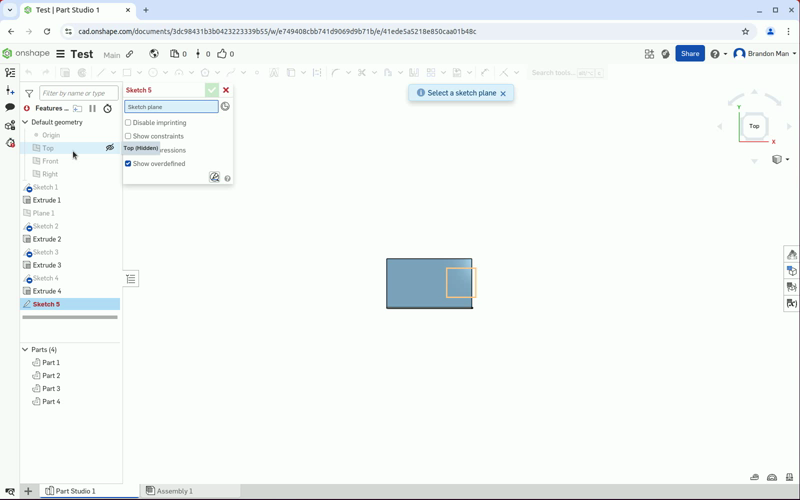
click(73, 150)
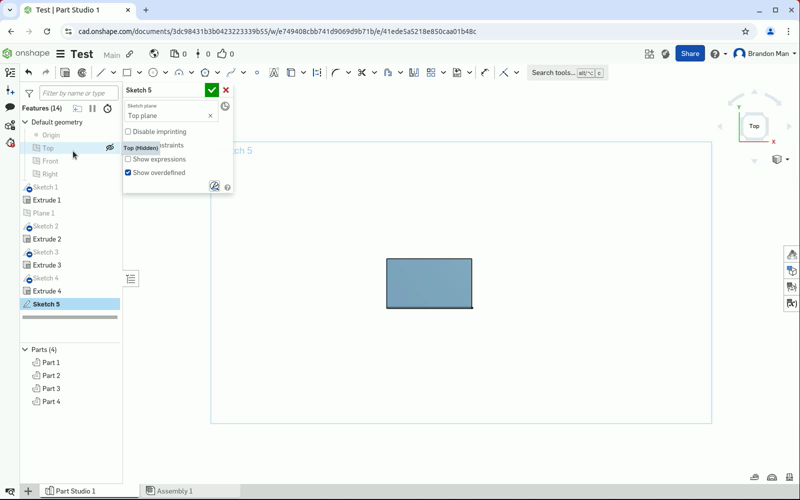
mouse_move(73, 352)
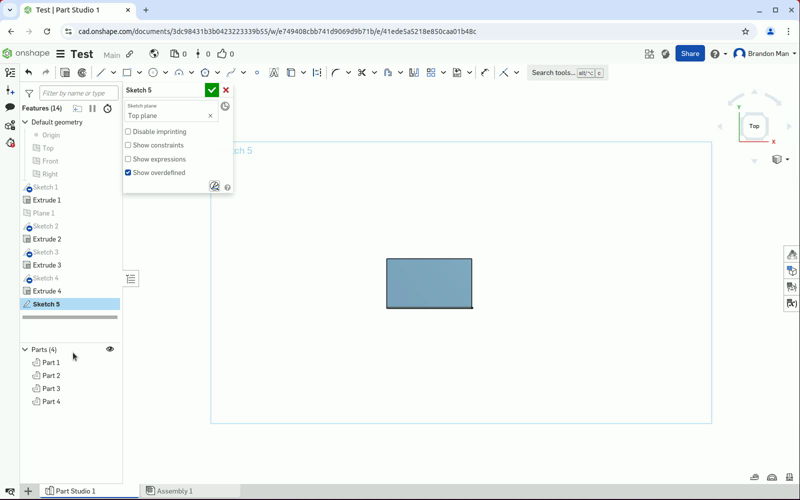
key(y)
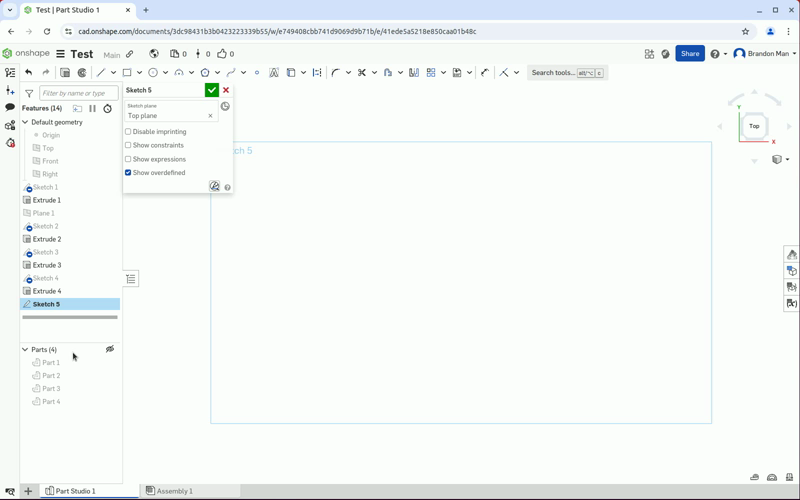
key(l)
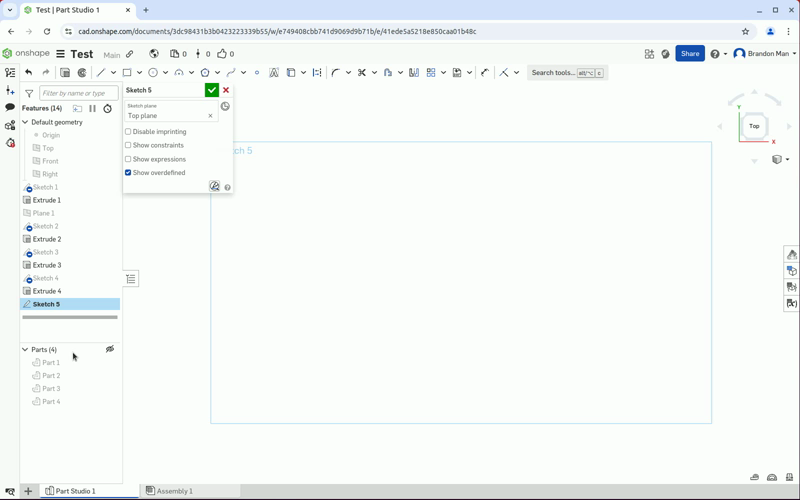
key_down(shift)
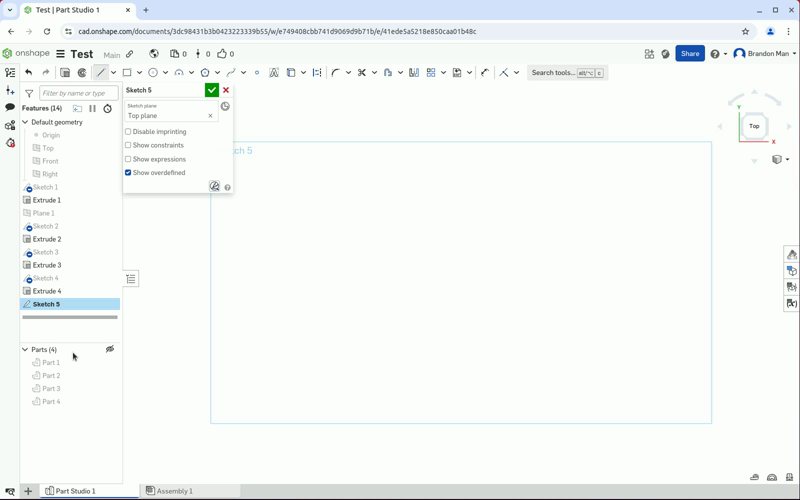
mouse_move(489, 295)
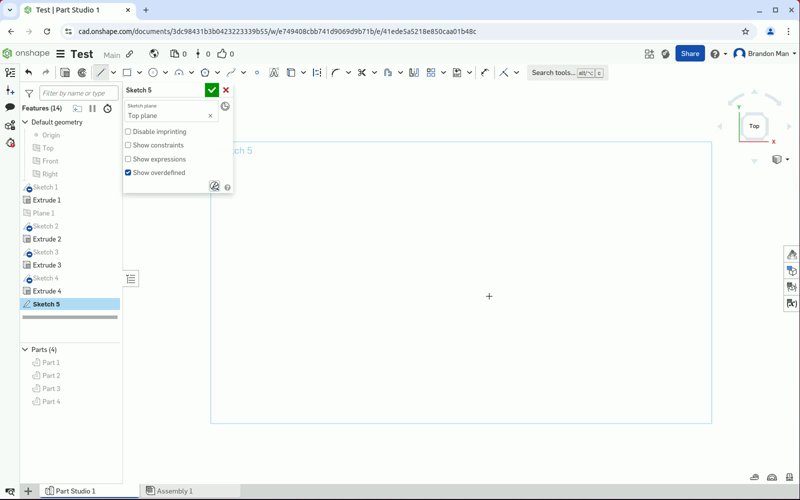
click(489, 295)
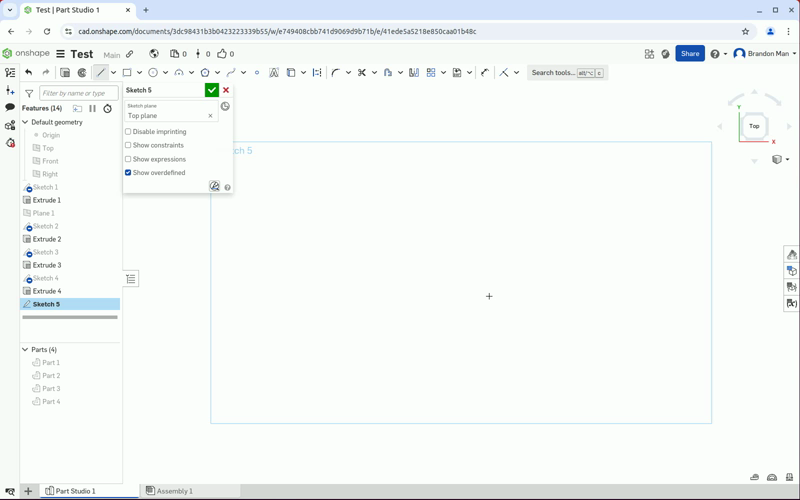
key_up(shift)
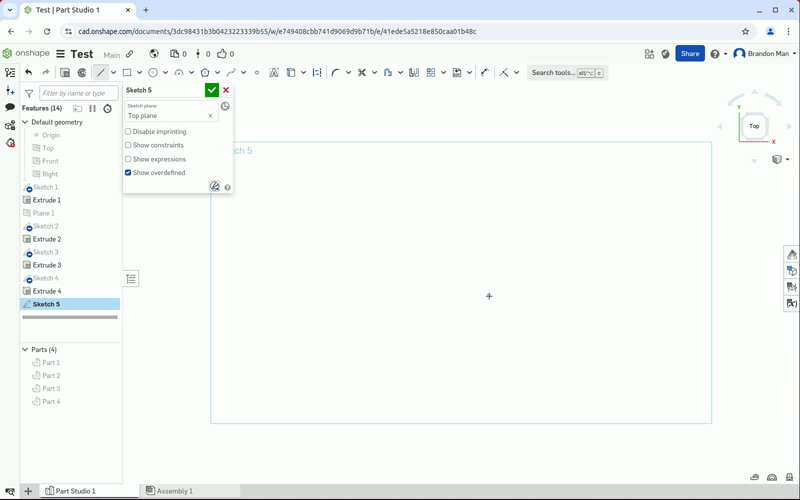
key_down(shift)
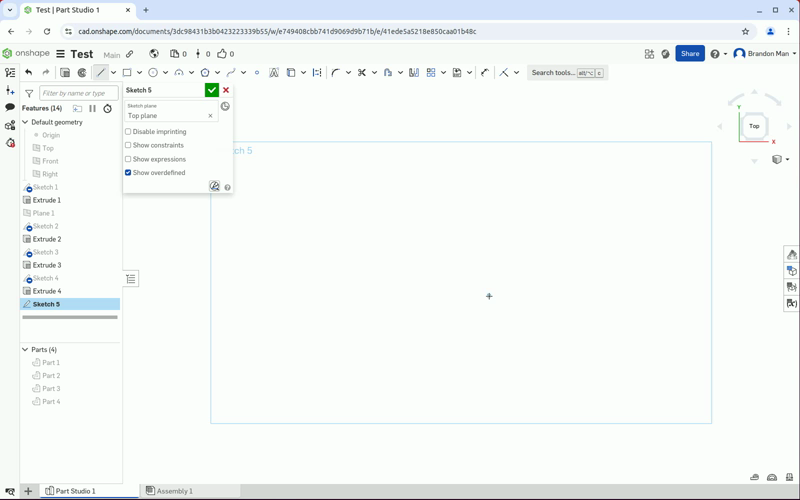
mouse_move(573, 295)
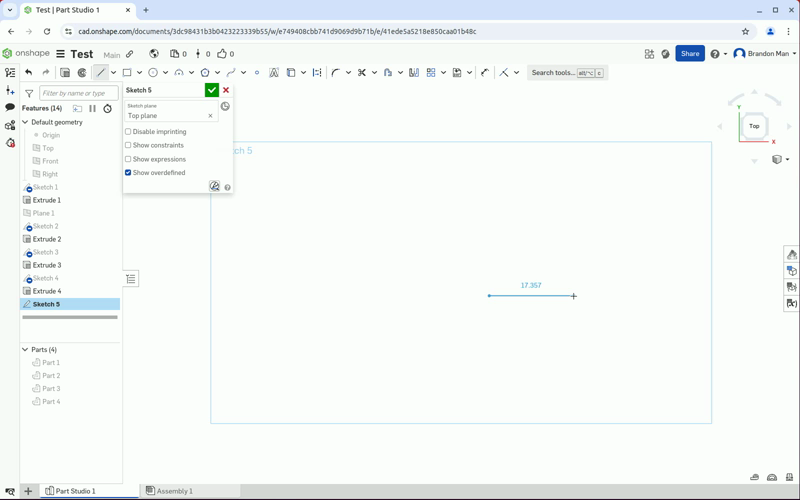
click(573, 295)
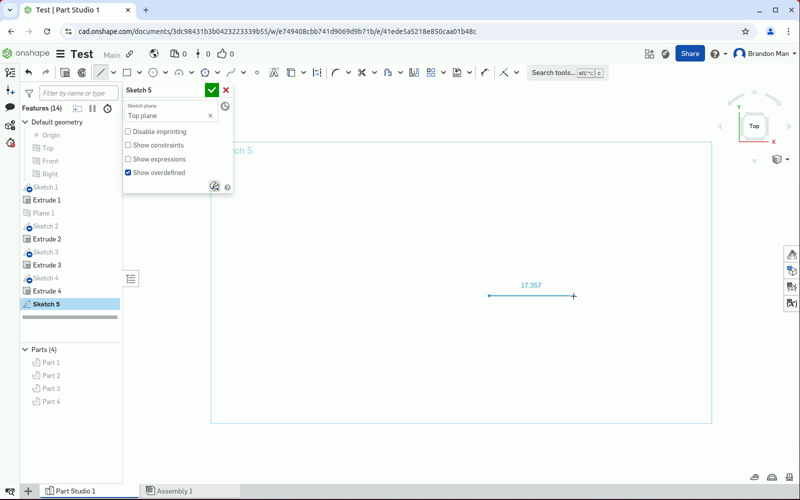
key_up(shift)
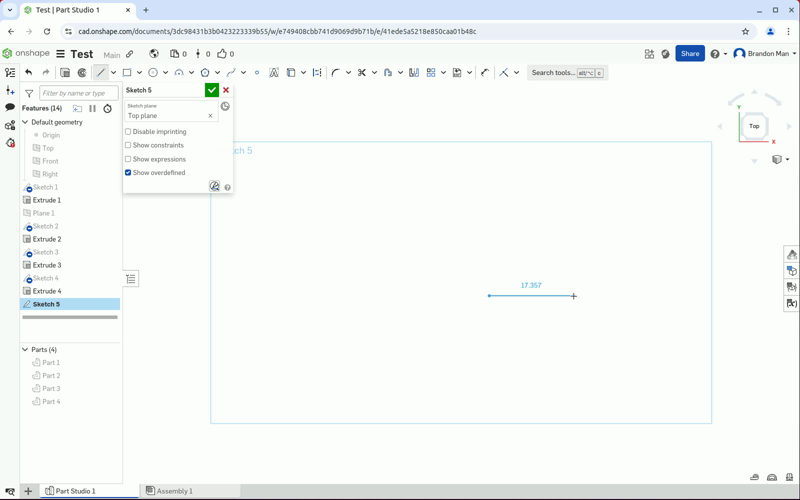
key_down(shift)
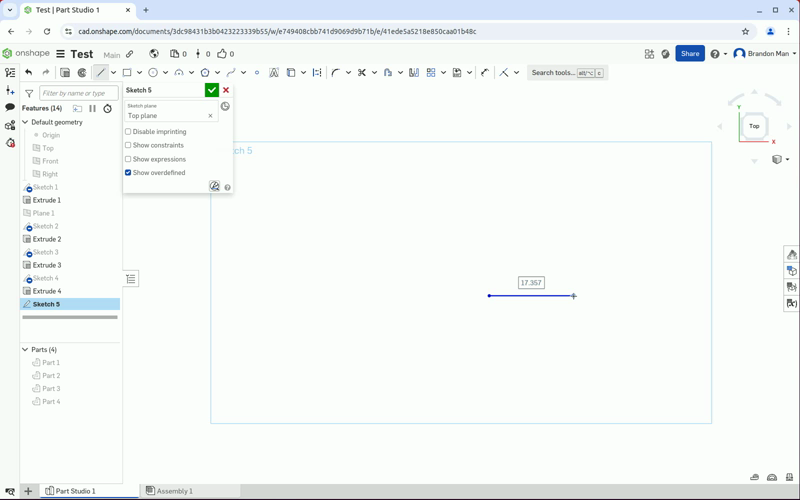
mouse_move(589, 295)
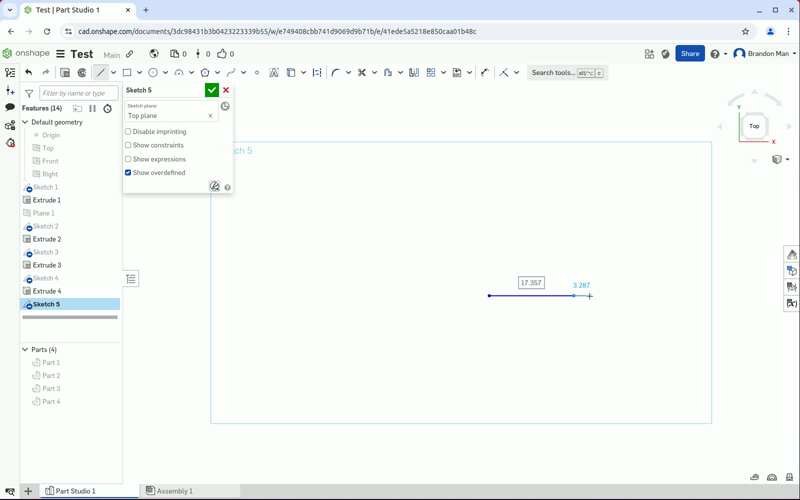
mouse_move(573, 246)
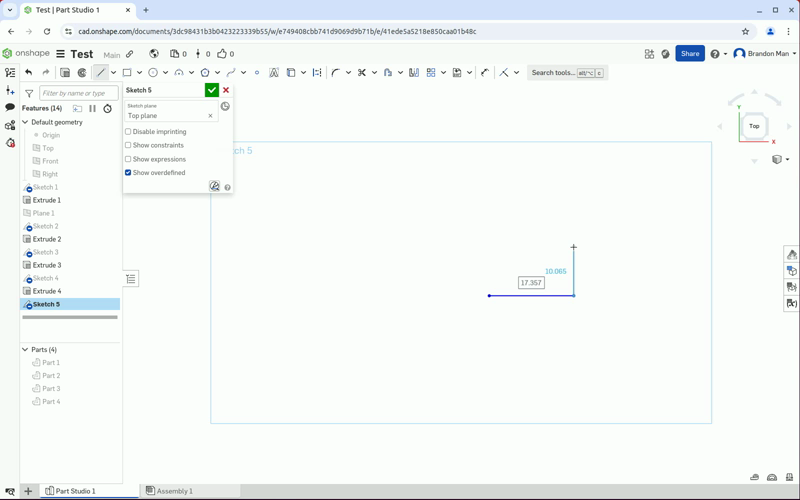
click(573, 246)
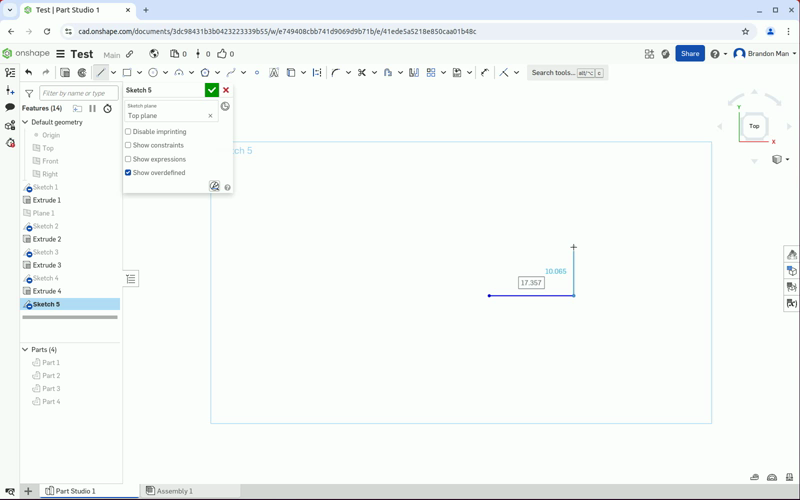
key_up(shift)
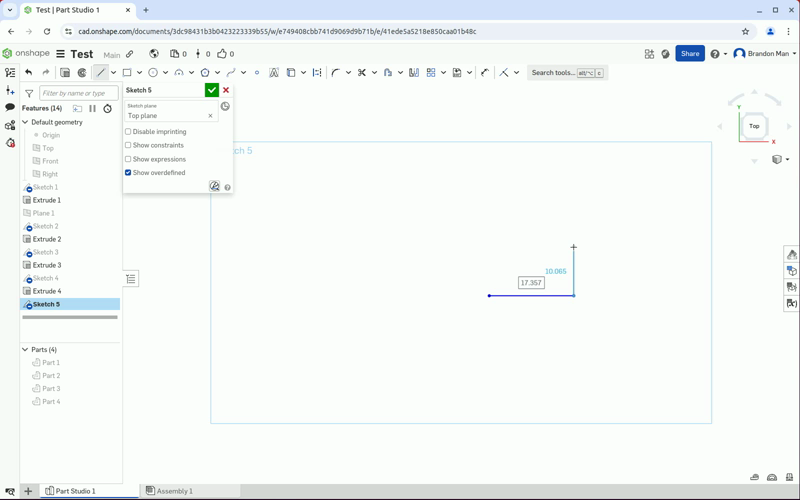
key_down(shift)
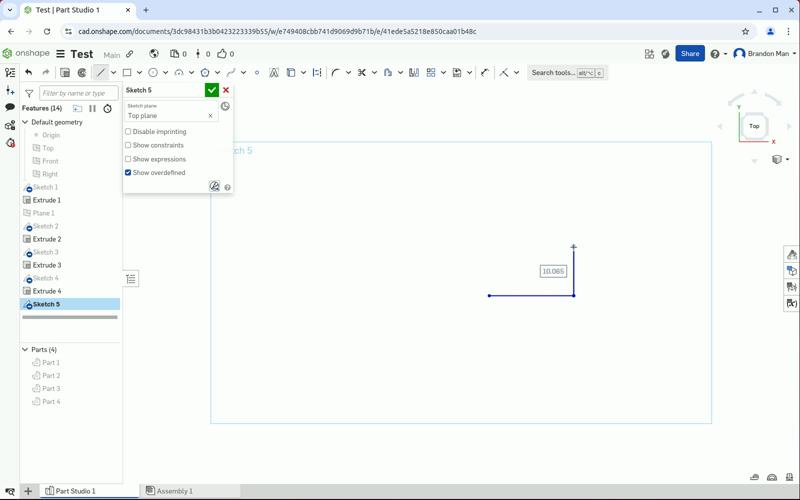
mouse_move(489, 246)
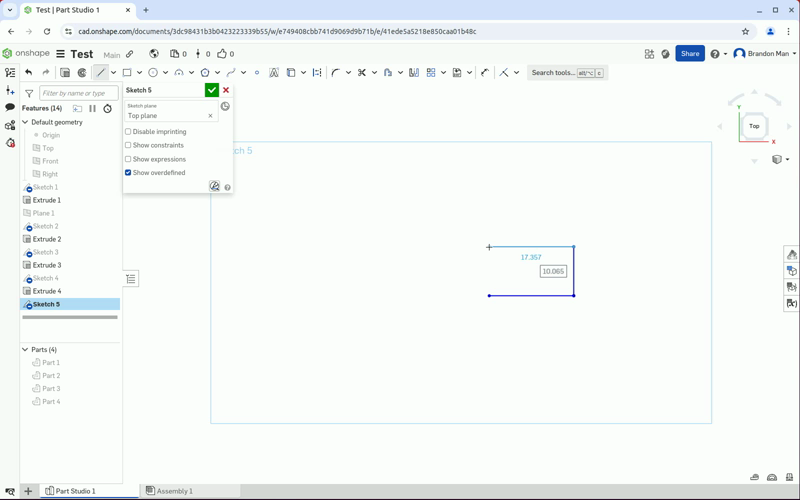
click(489, 246)
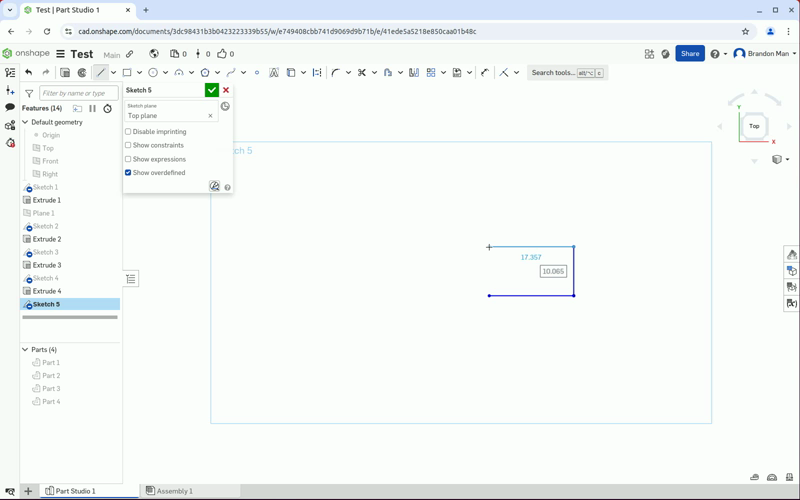
key_up(shift)
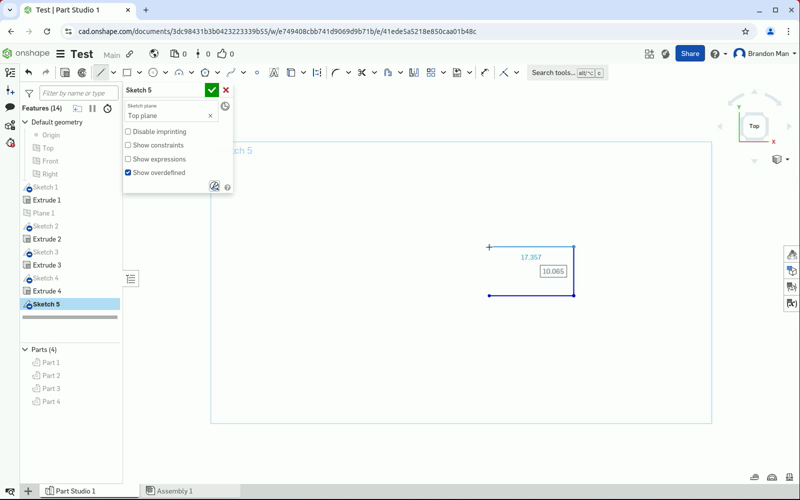
mouse_move(519, 246)
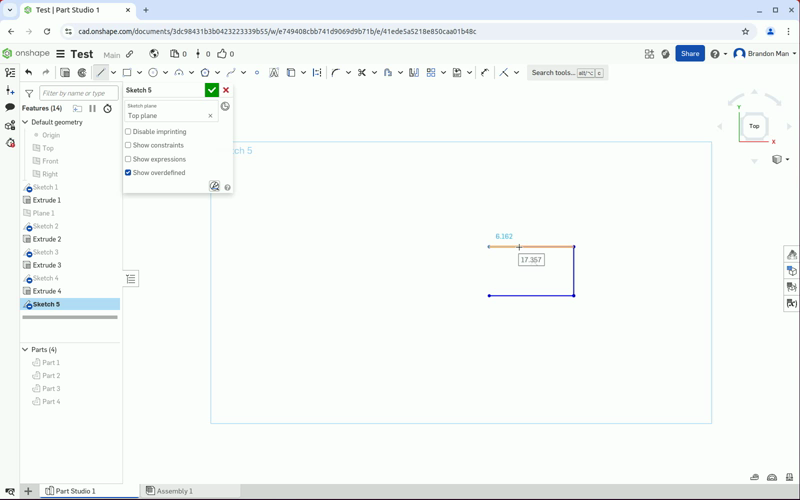
key_down(shift)
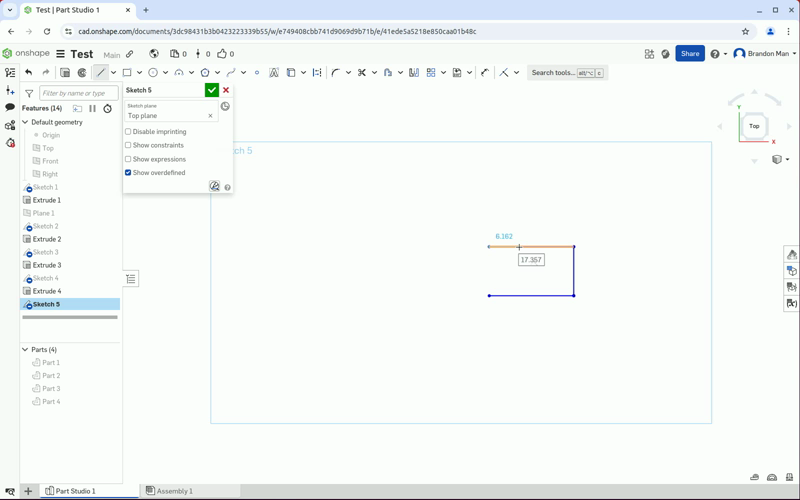
mouse_move(489, 295)
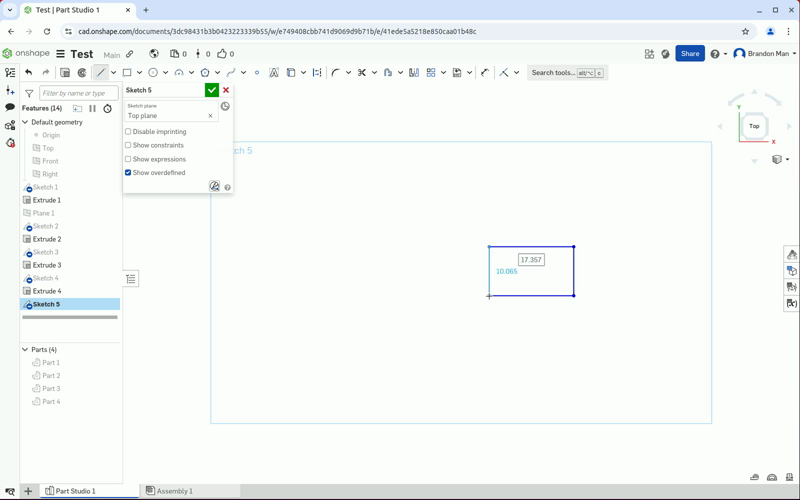
key_up(shift)
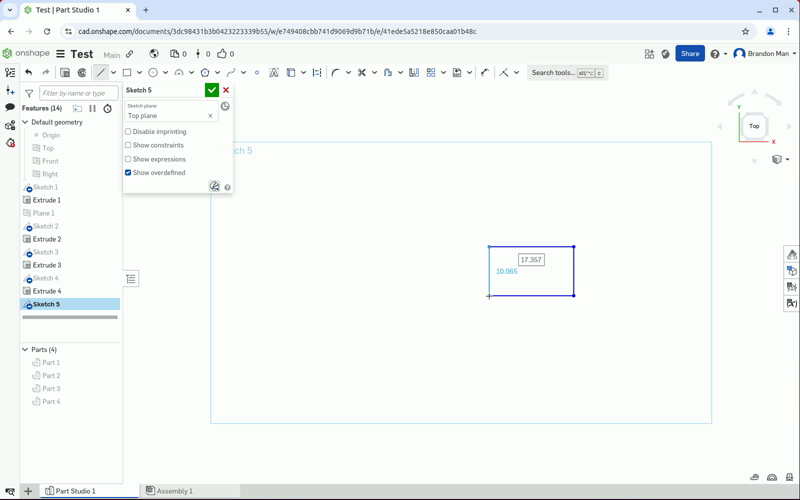
click(489, 295)
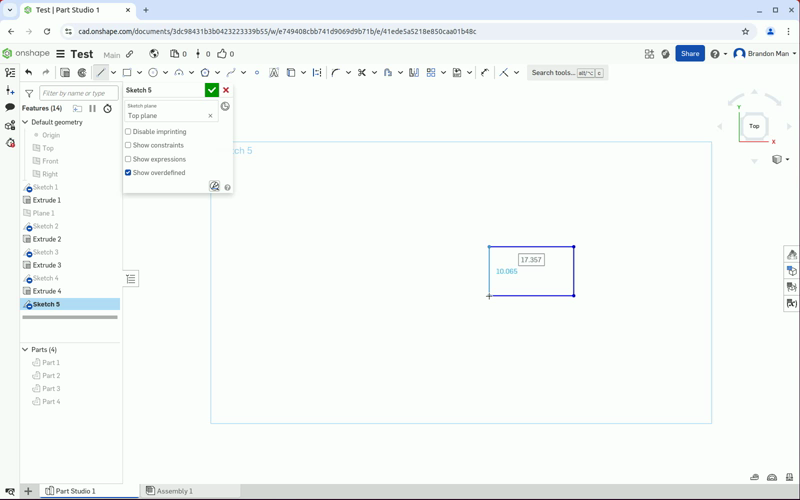
key(esc)
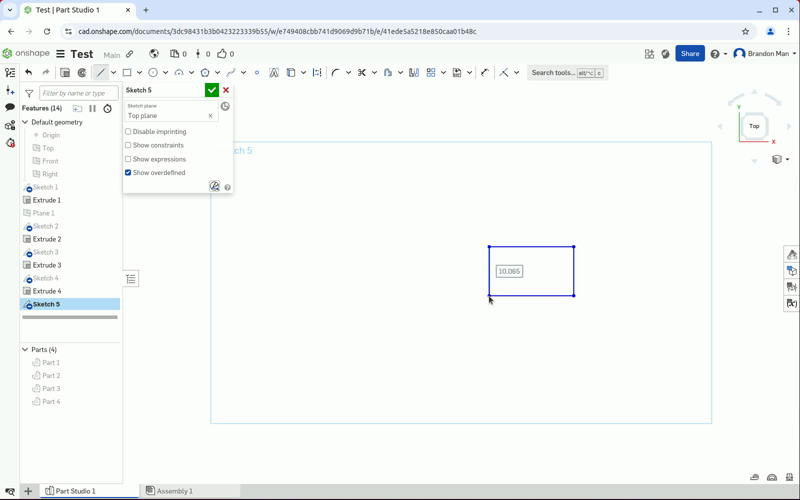
mouse_move(505, 278)
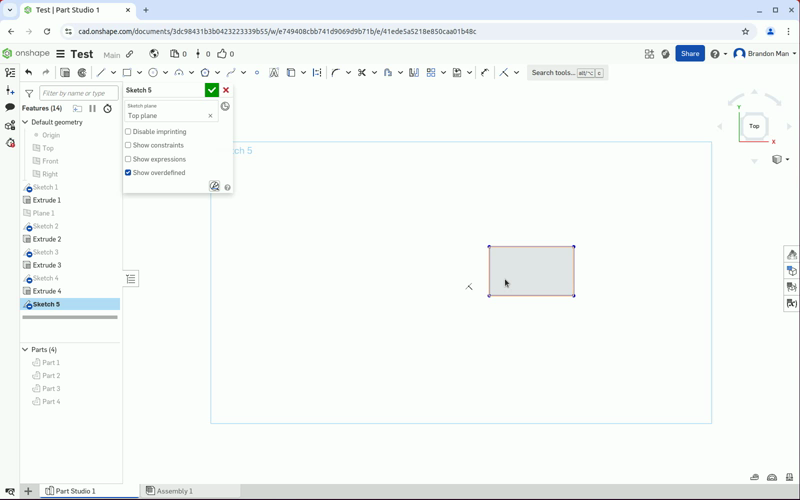
click(505, 278)
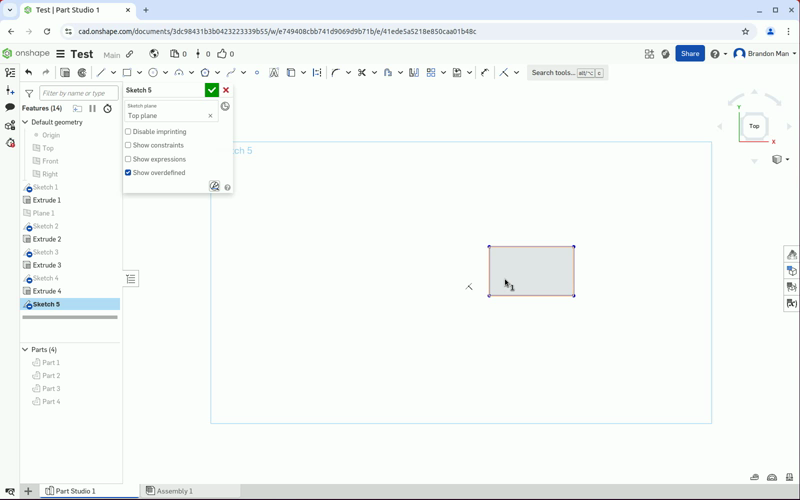
mouse_move(73, 352)
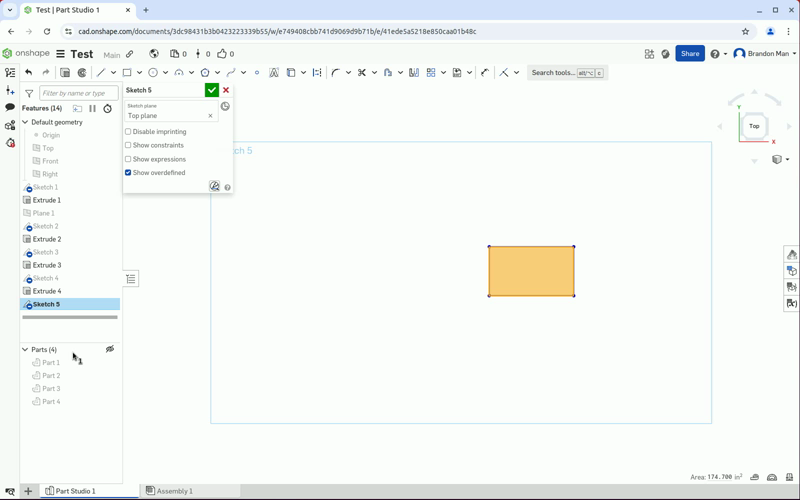
key(shift+y)
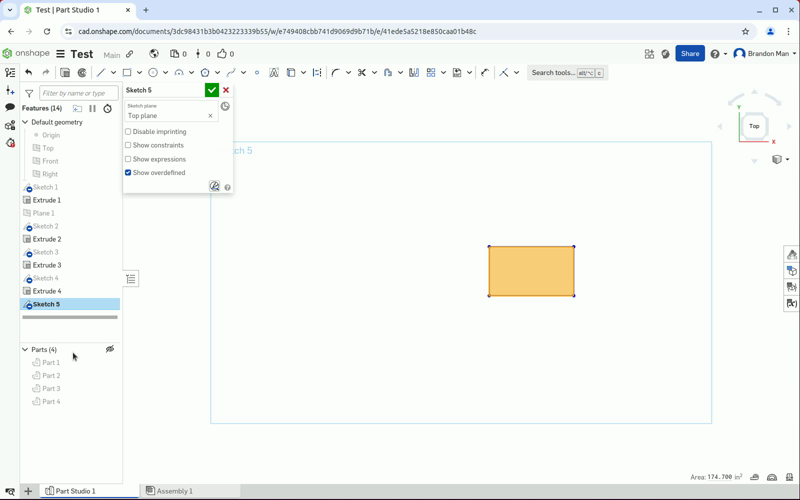
key(shift+e)
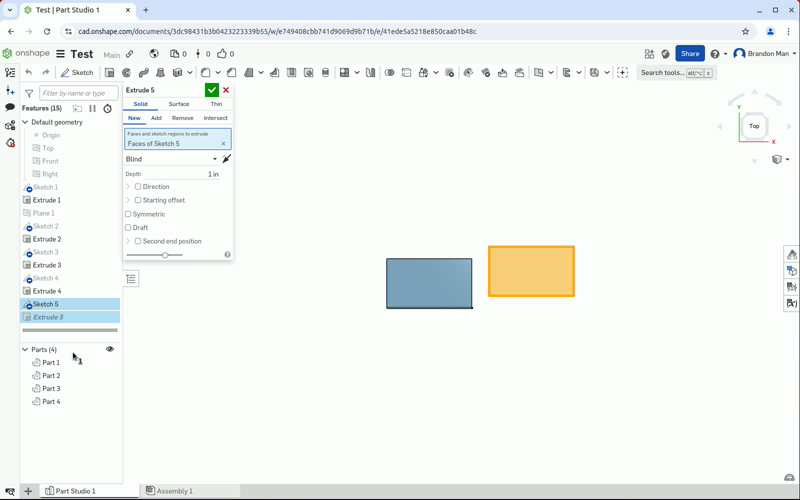
mouse_move(143, 106)
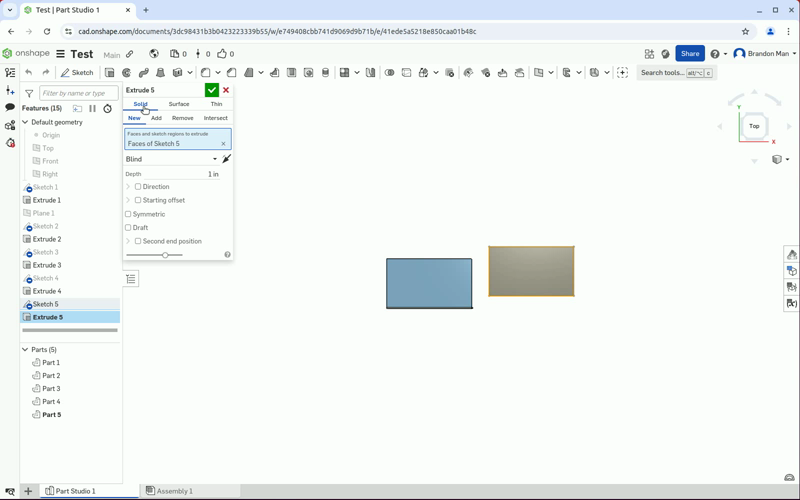
click(143, 106)
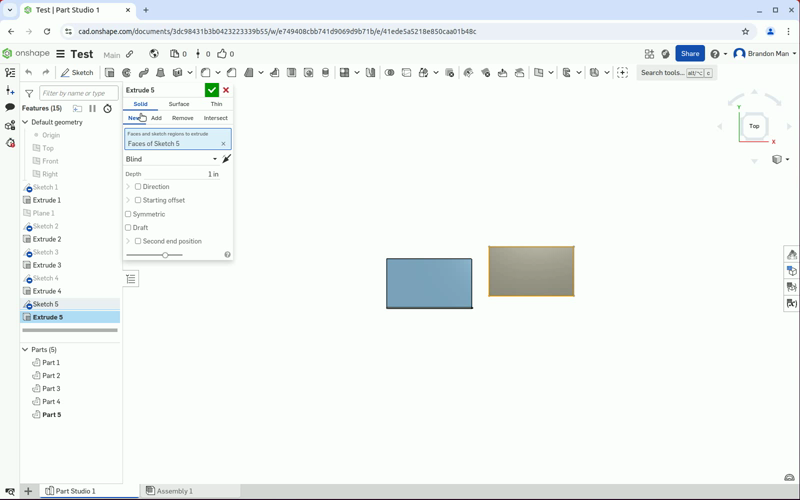
mouse_move(137, 120)
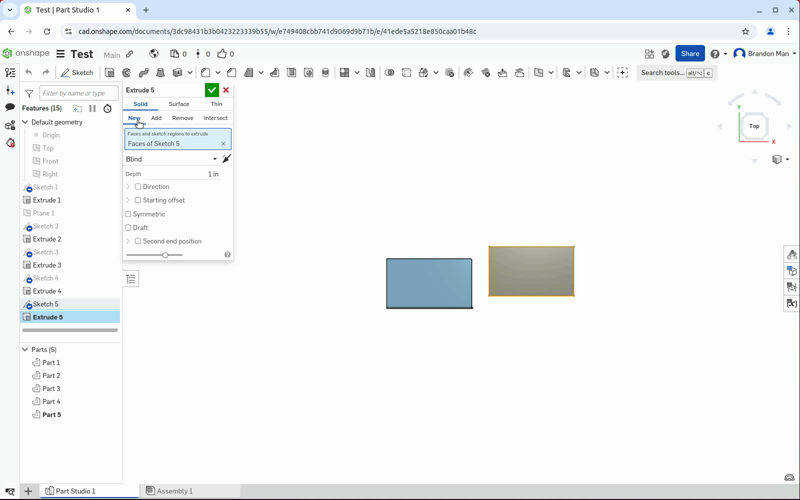
click(137, 120)
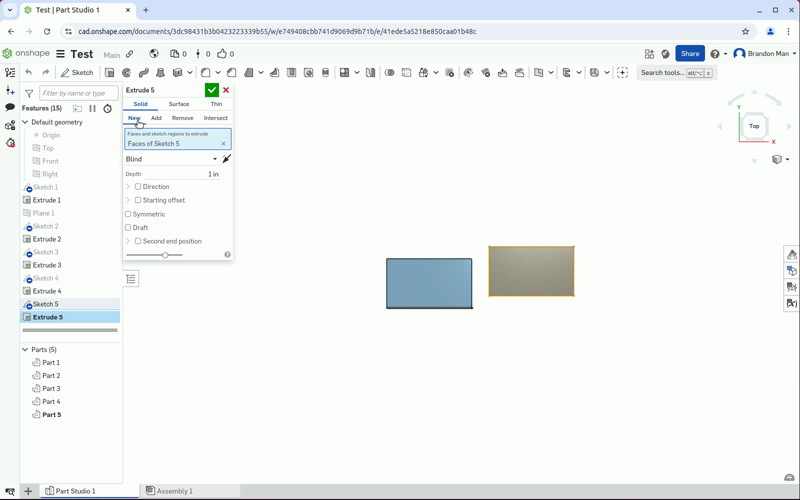
key(tab, 4)
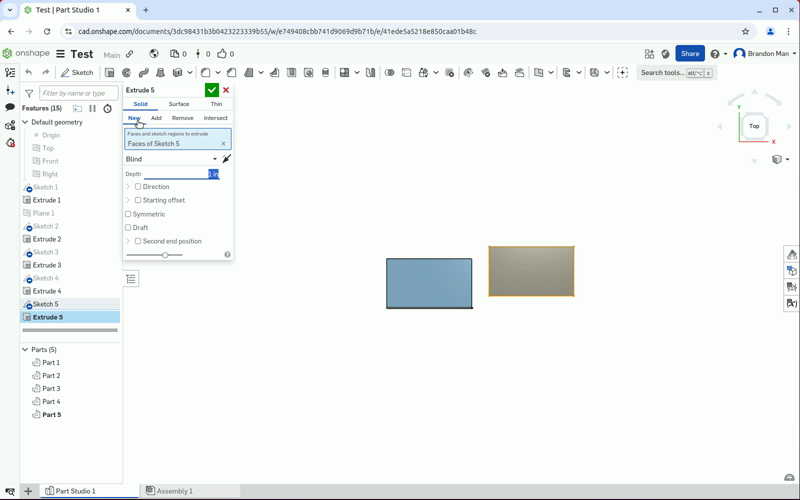
text(7.462)
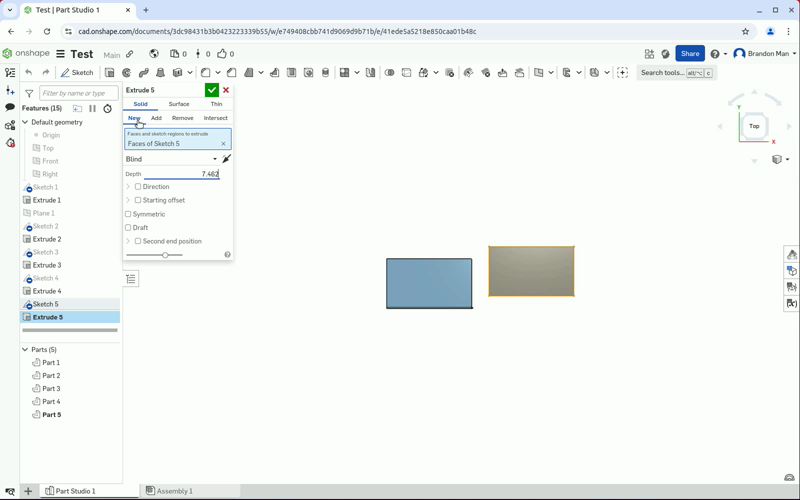
key(enter)
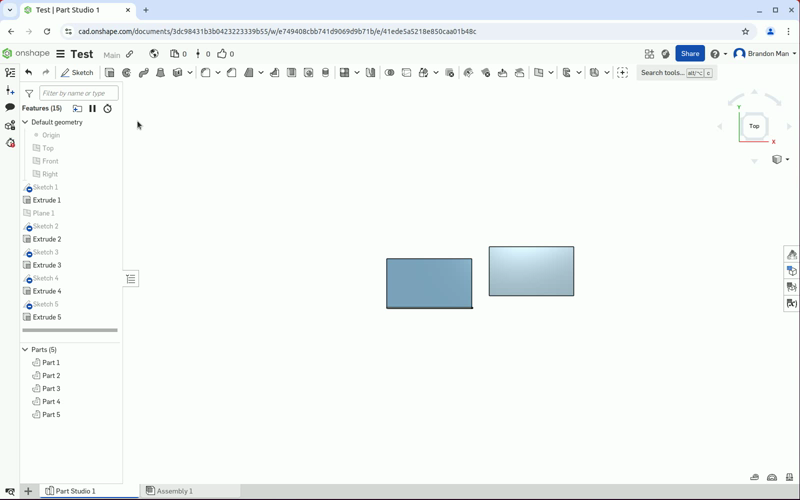
key(shift+h)
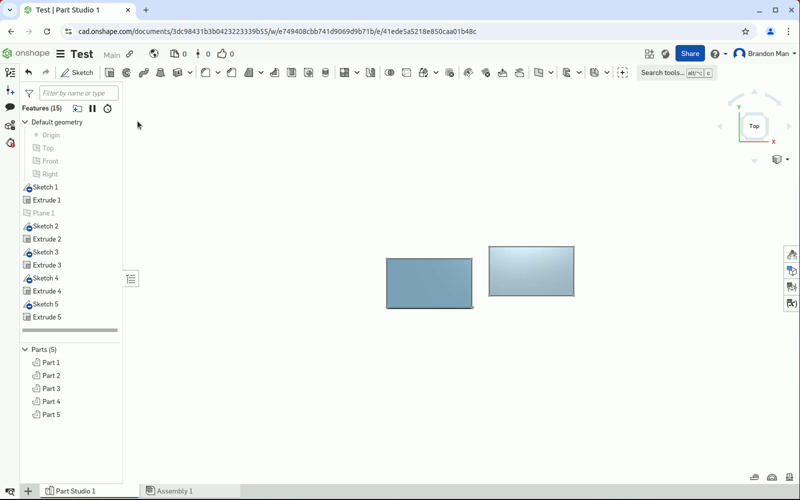
key(shift+h)
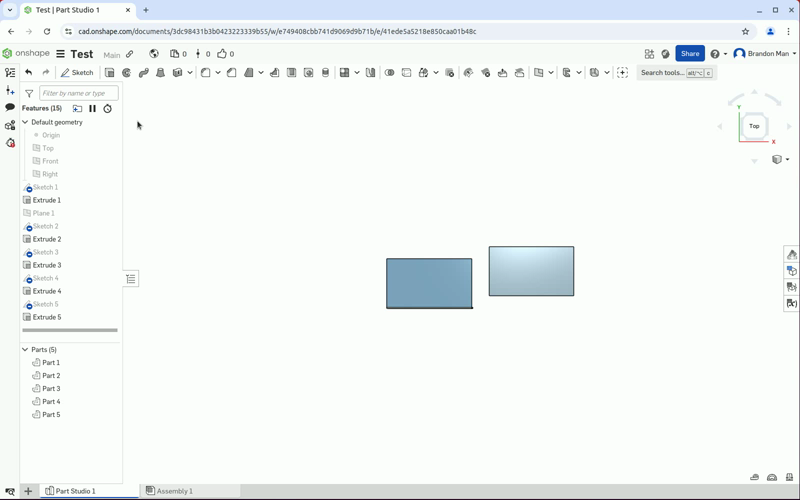
mouse_move(73, 189)
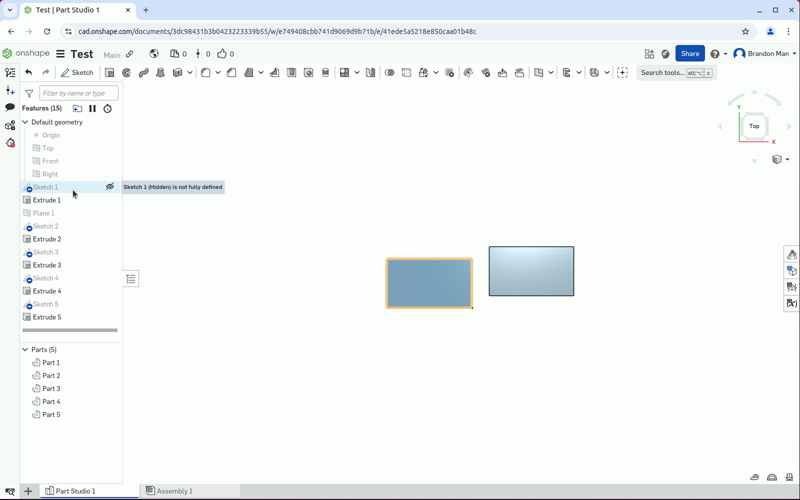
click(73, 189)
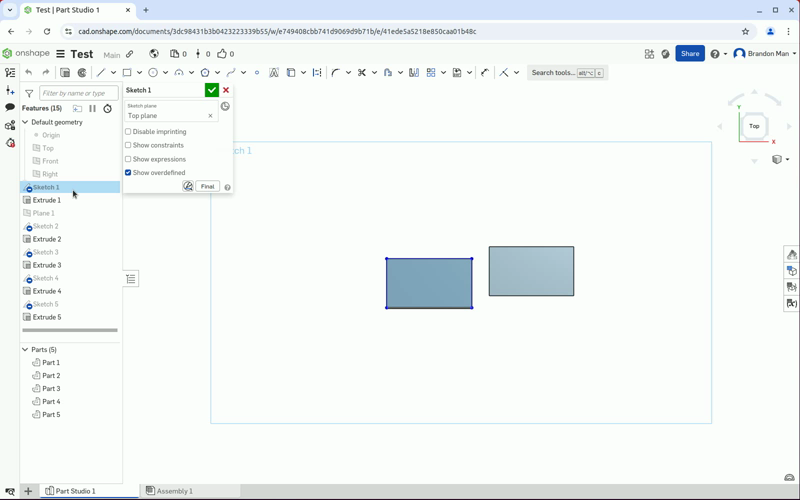
mouse_move(229, 92)
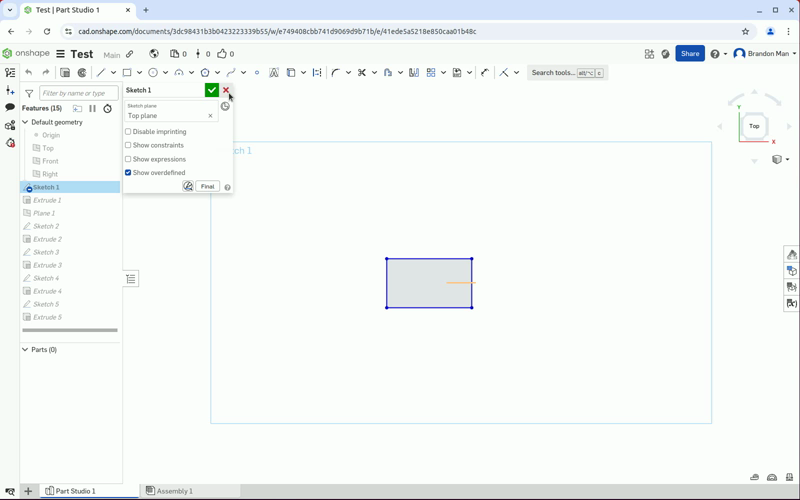
click(229, 92)
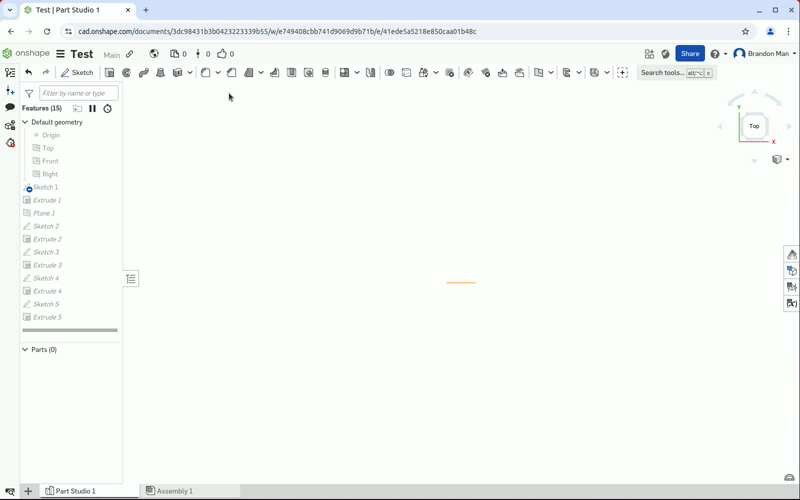
mouse_move(73, 352)
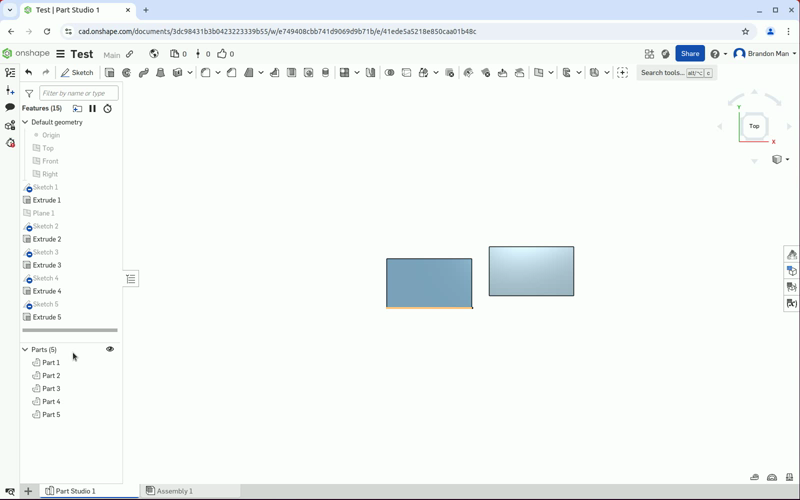
key(y)
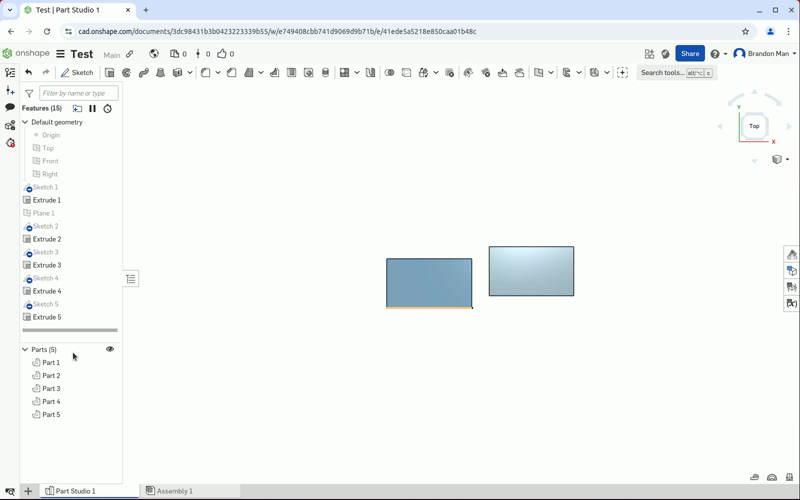
key(shift+p)
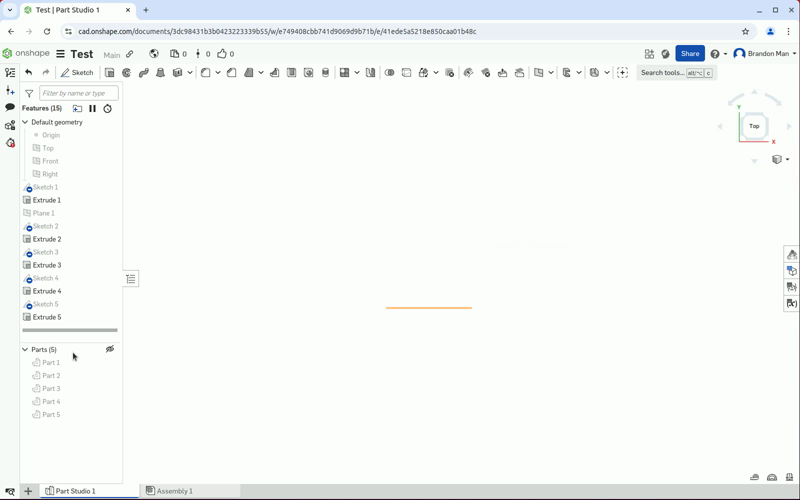
key(space)
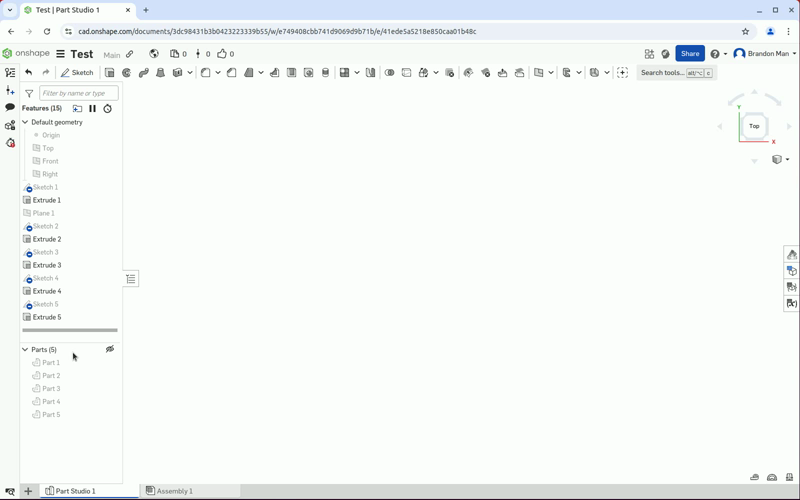
key_down(shift)
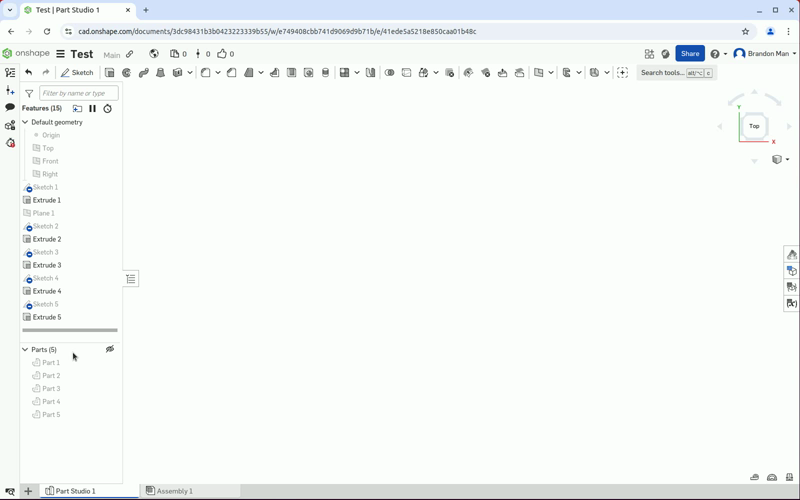
key(up)
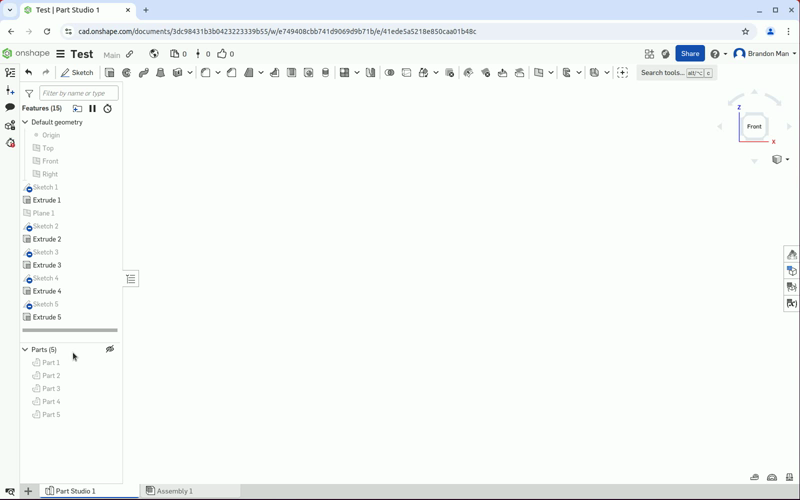
key_up(shift)
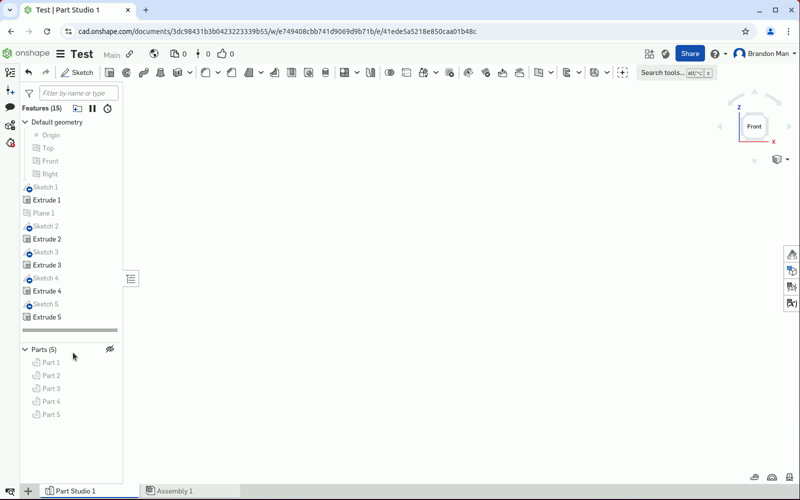
mouse_move(73, 352)
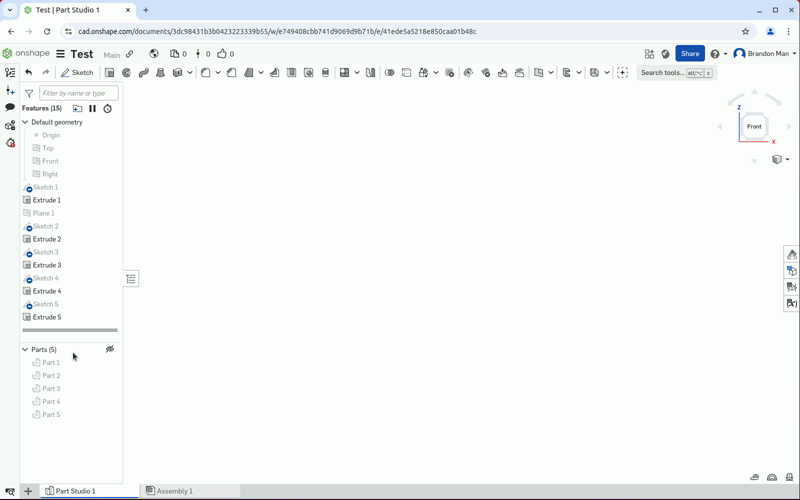
key(shift+y)
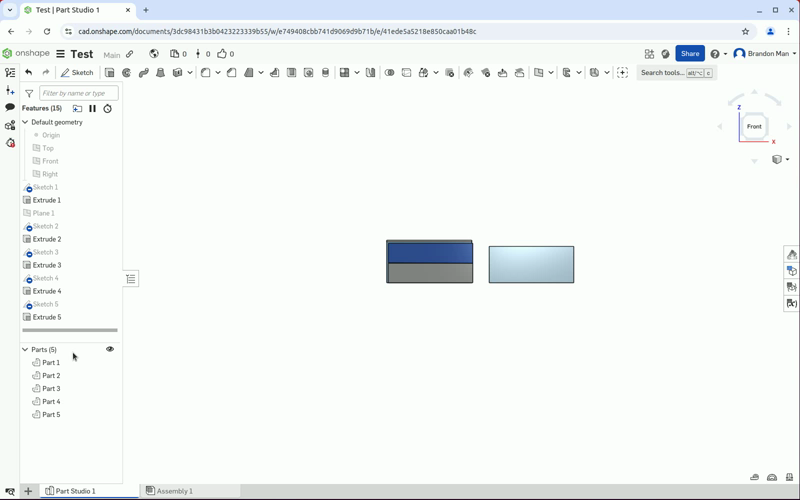
mouse_move(541, 75)
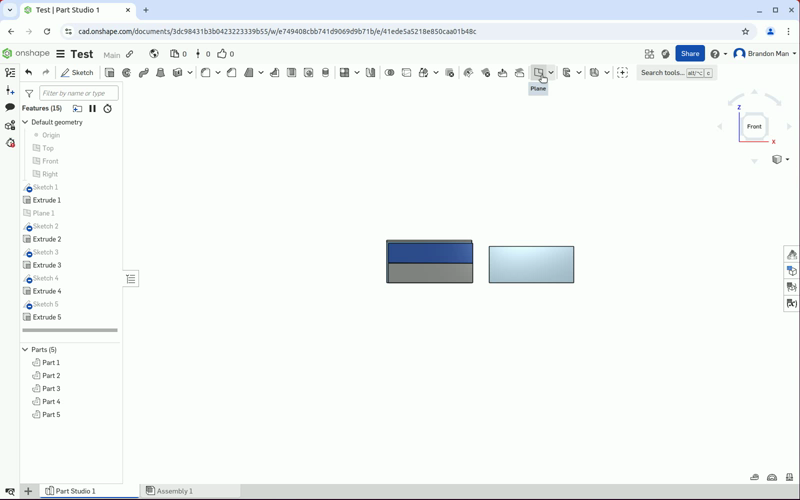
click(541, 75)
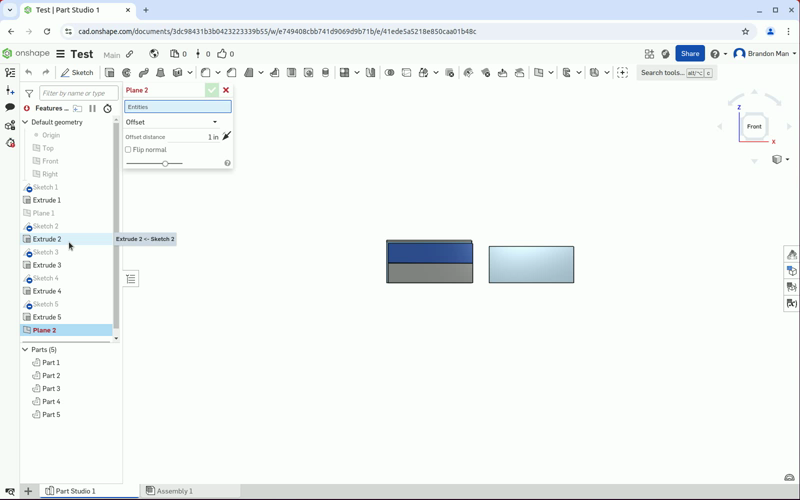
scroll(3)
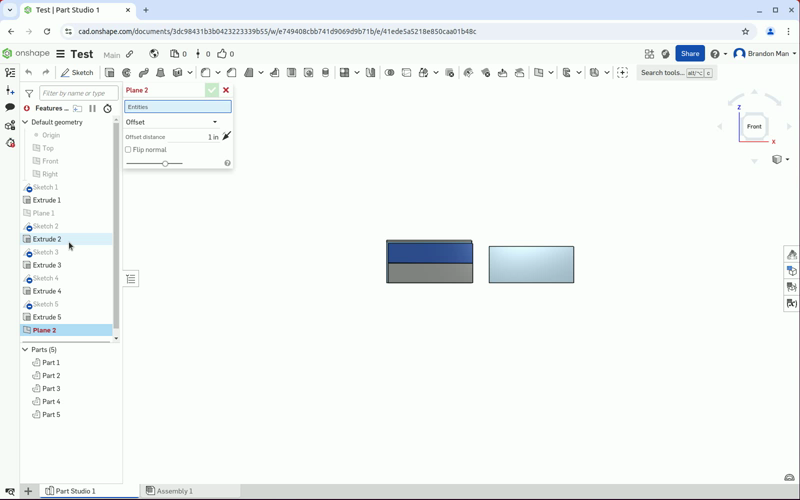
mouse_move(69, 163)
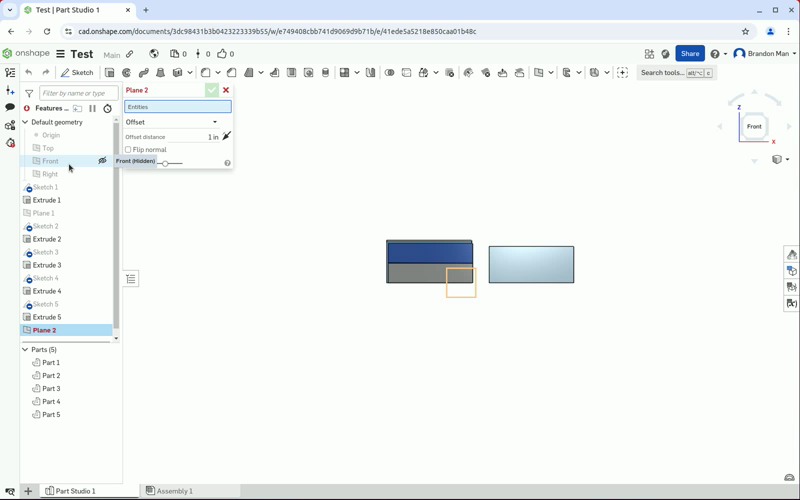
click(69, 163)
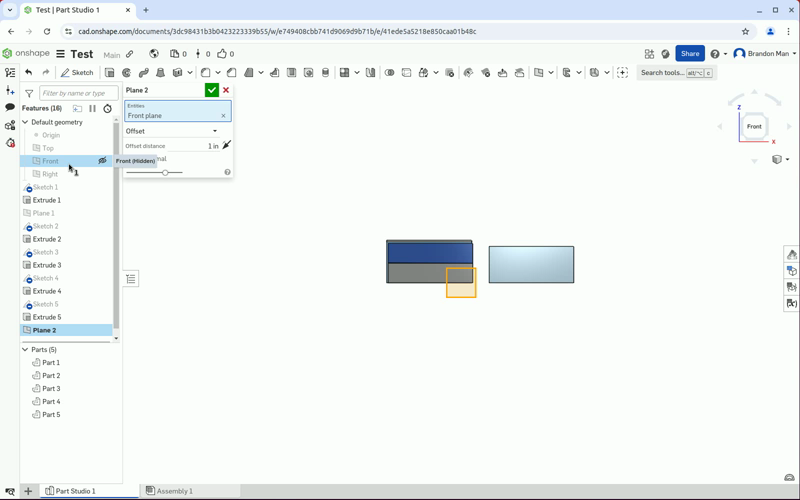
key(tab, 2)
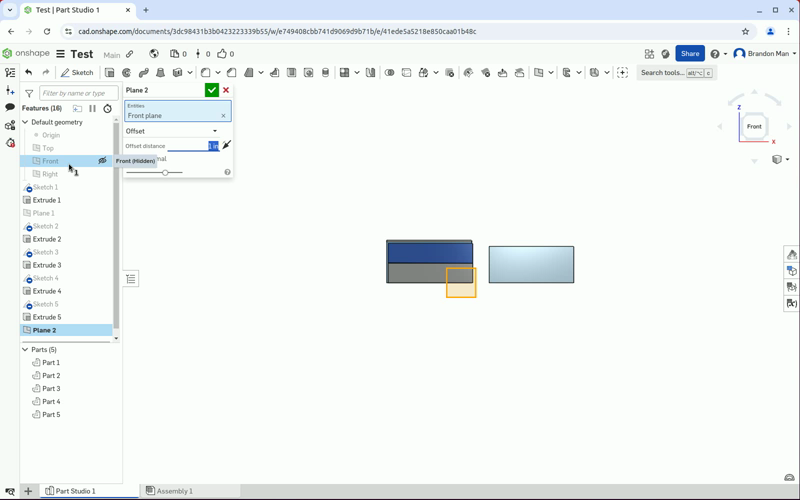
text(2.65)
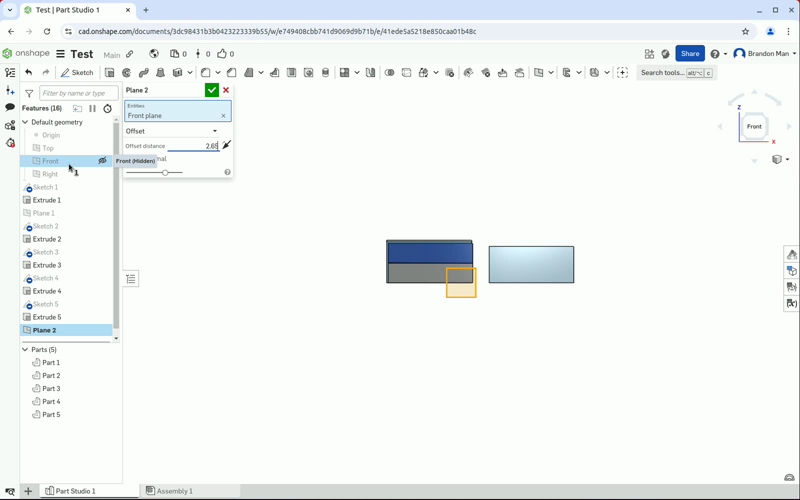
key(enter, 2)
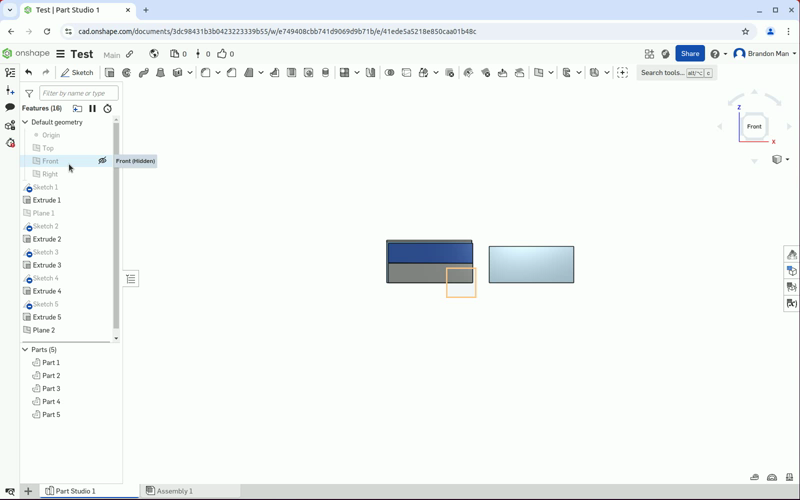
key(shift+s)
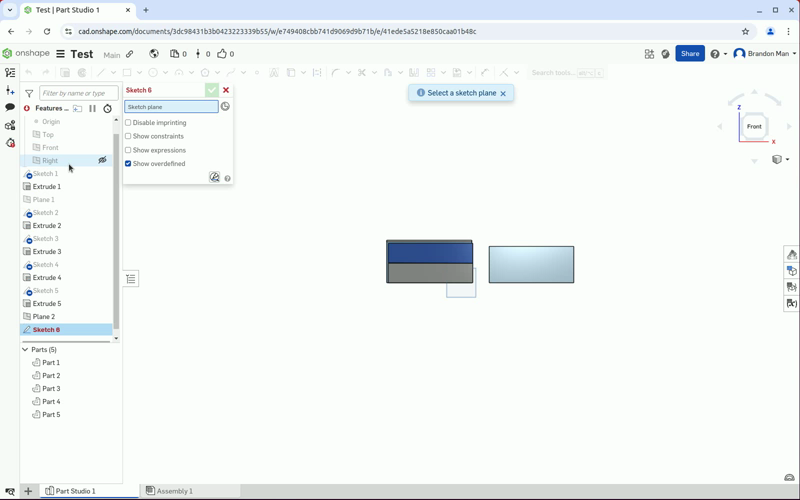
mouse_move(69, 319)
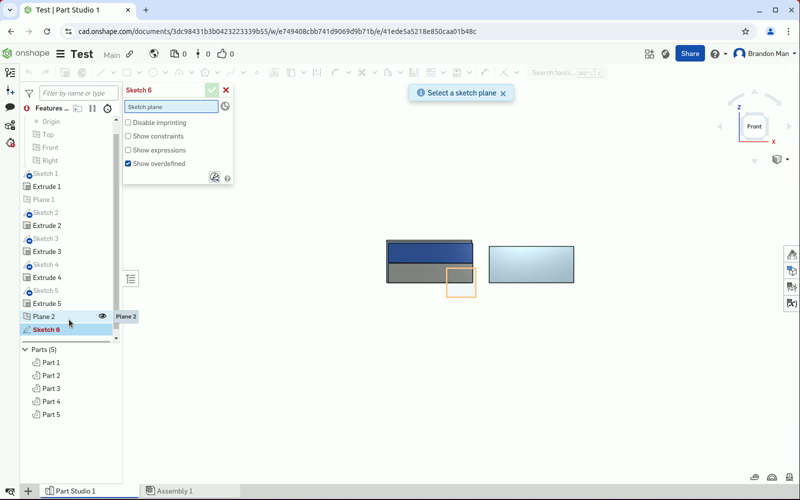
click(69, 319)
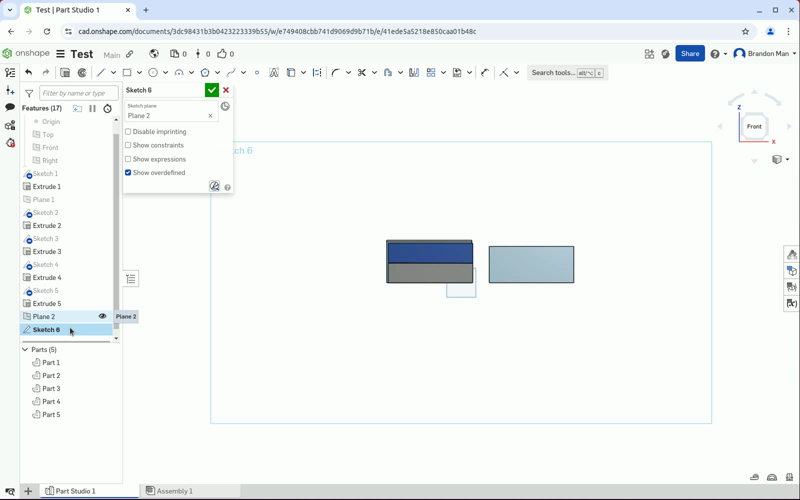
mouse_move(73, 352)
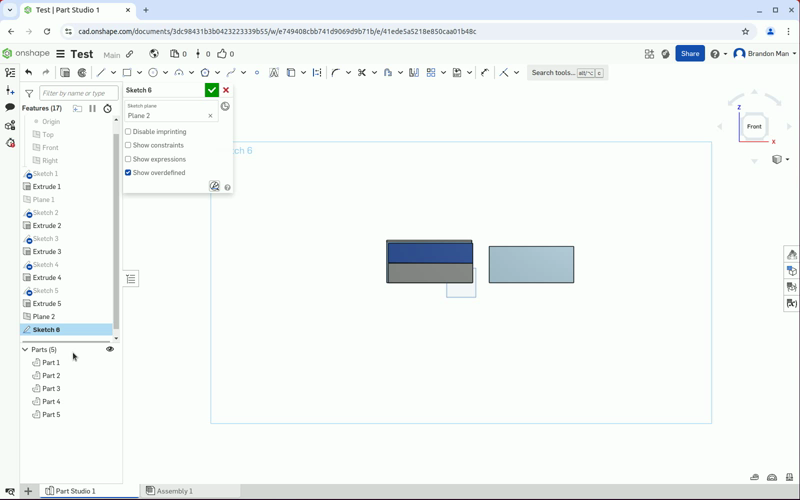
key(y)
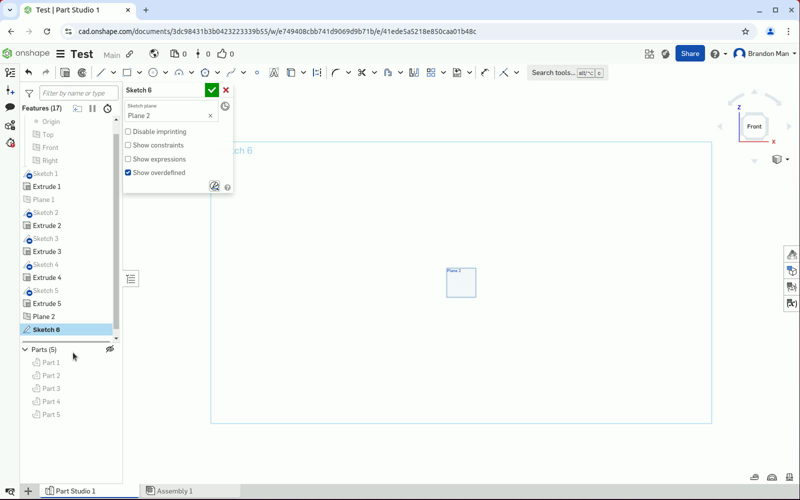
key(l)
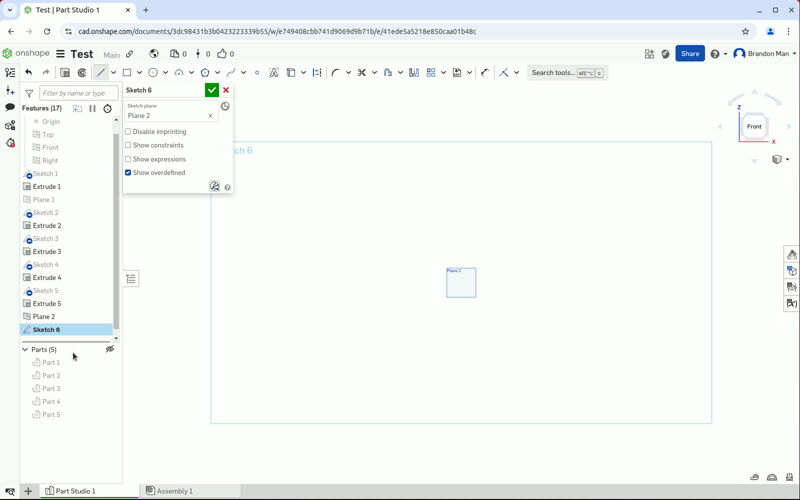
key_down(shift)
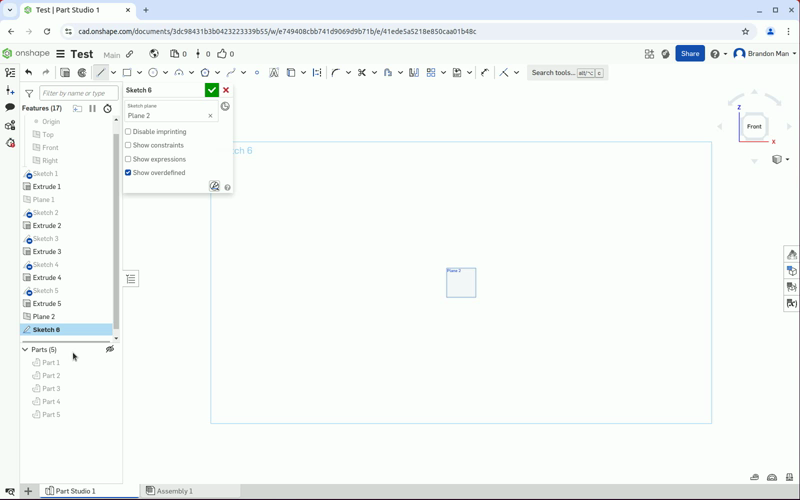
mouse_move(489, 282)
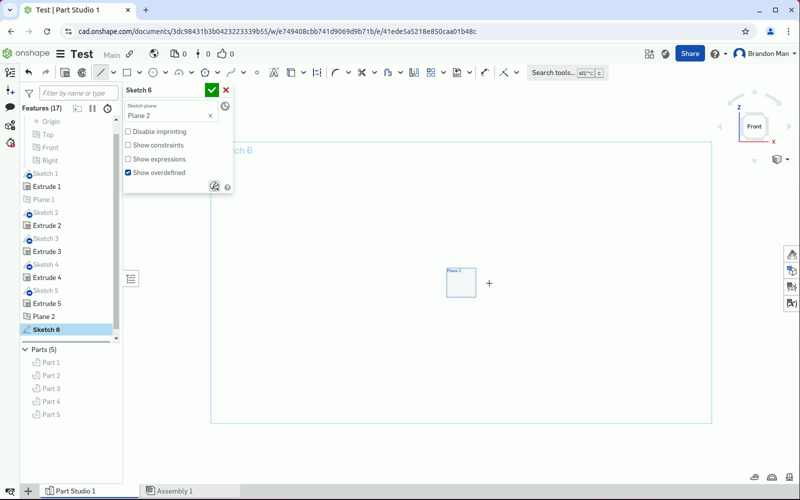
click(489, 282)
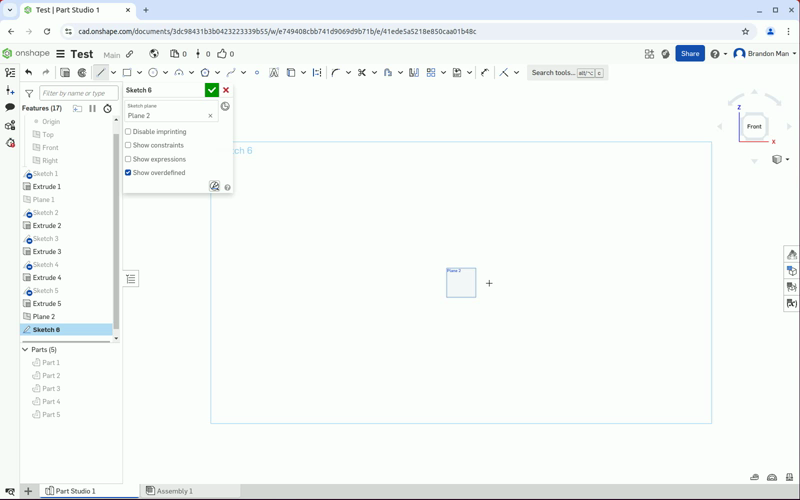
key_up(shift)
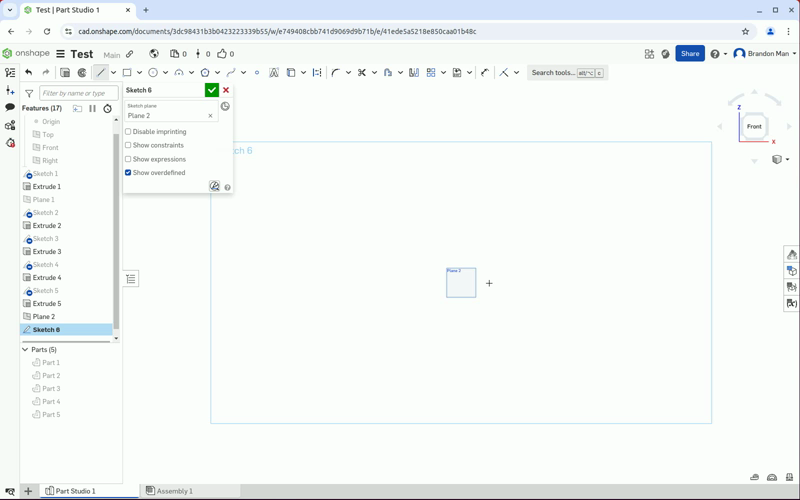
key_down(shift)
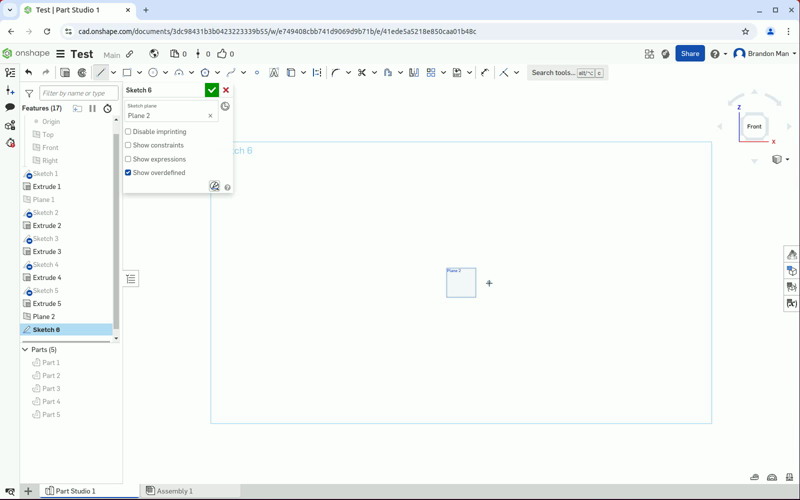
mouse_move(573, 282)
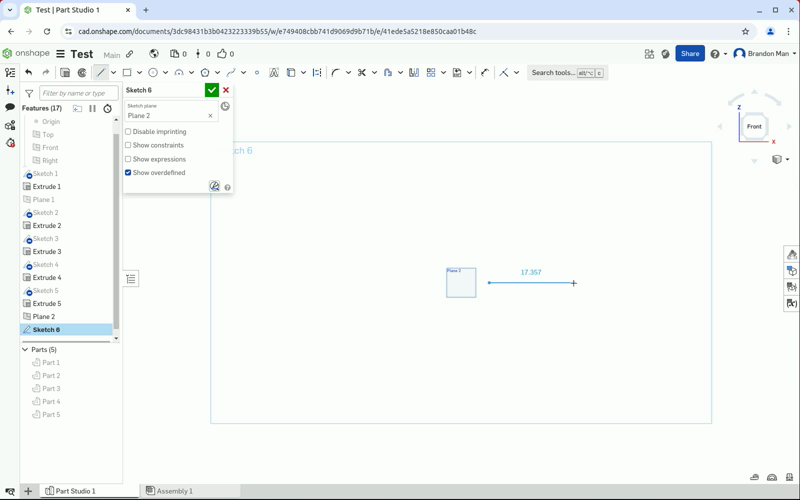
click(573, 282)
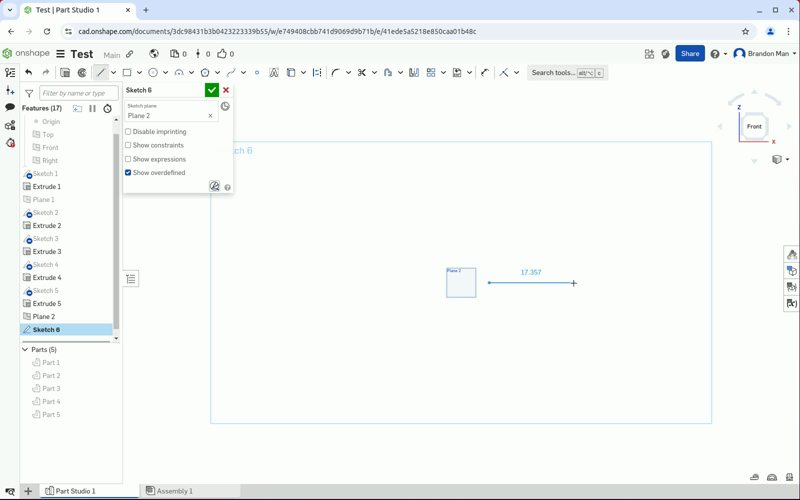
key_up(shift)
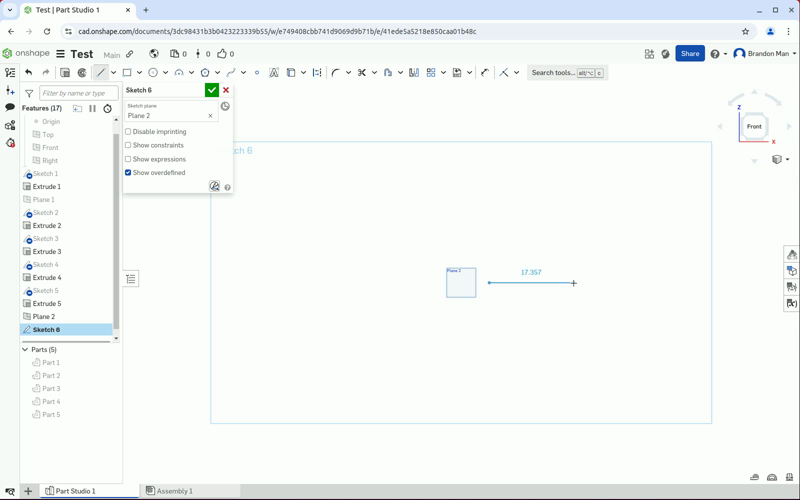
key_down(shift)
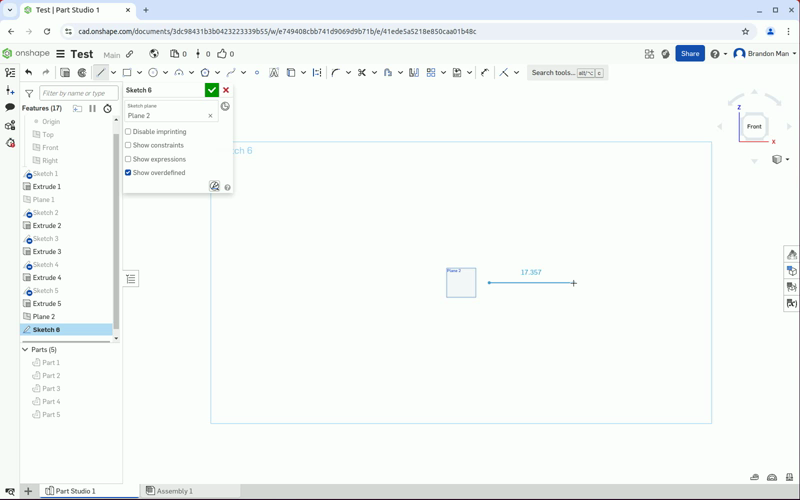
mouse_move(589, 282)
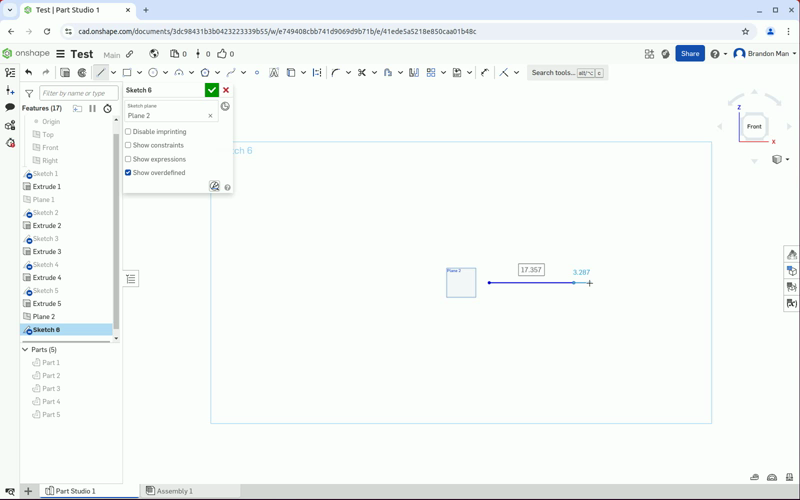
mouse_move(573, 246)
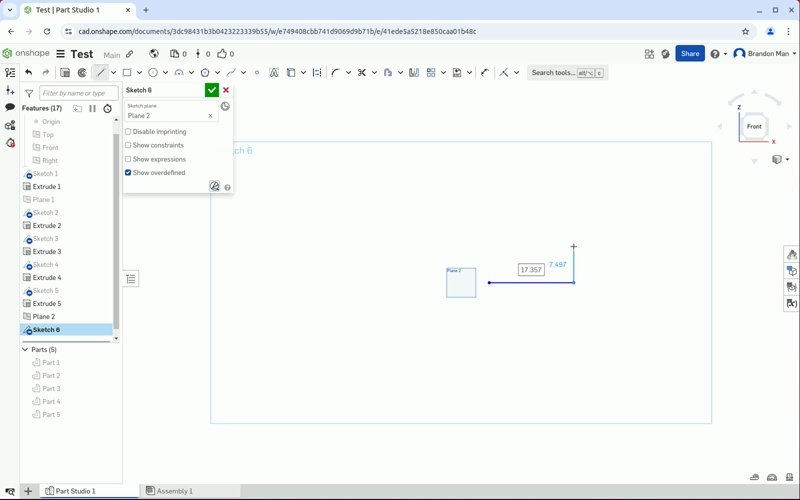
click(573, 246)
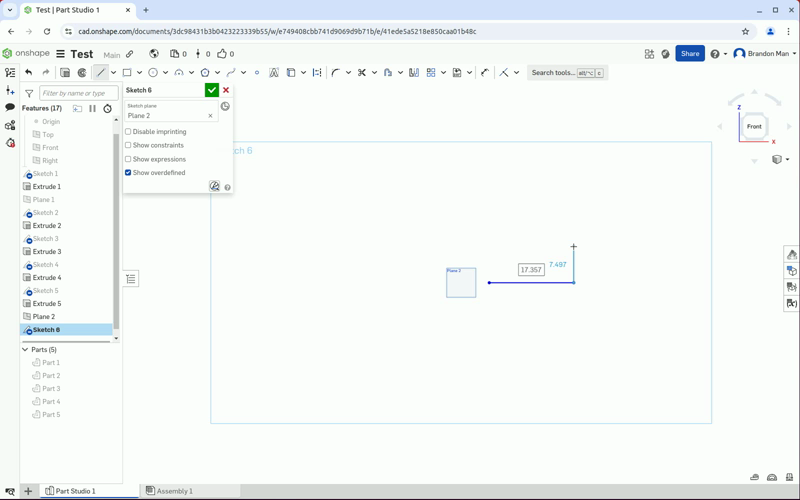
key_up(shift)
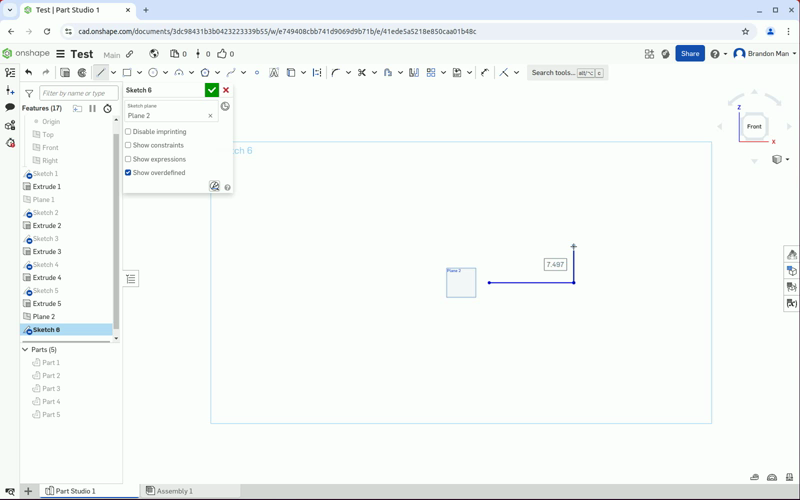
key_down(shift)
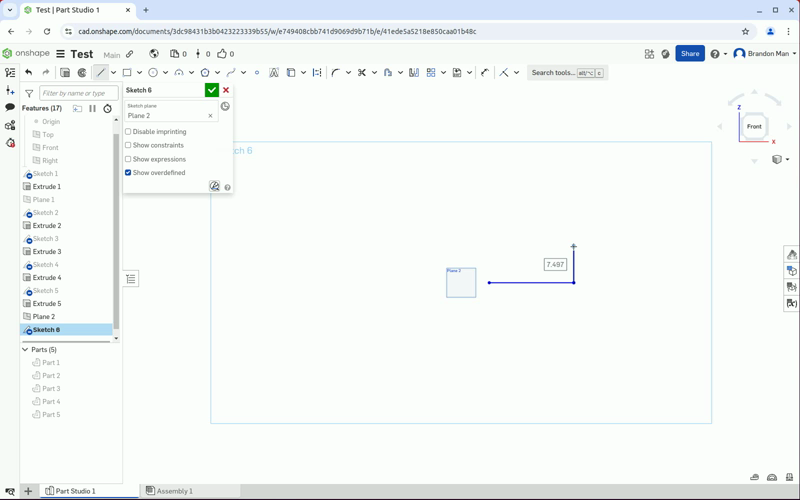
mouse_move(489, 246)
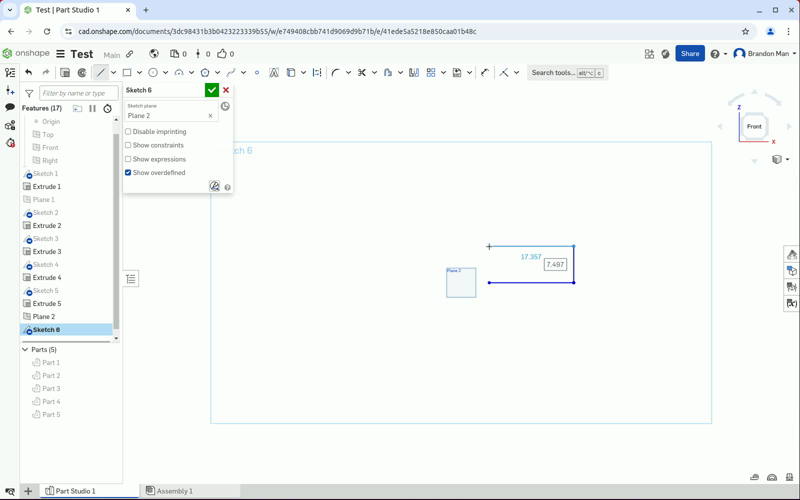
click(489, 246)
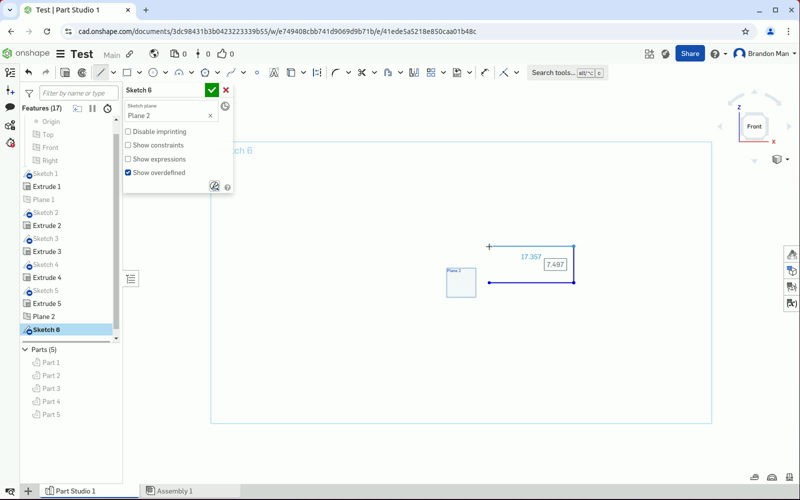
key_up(shift)
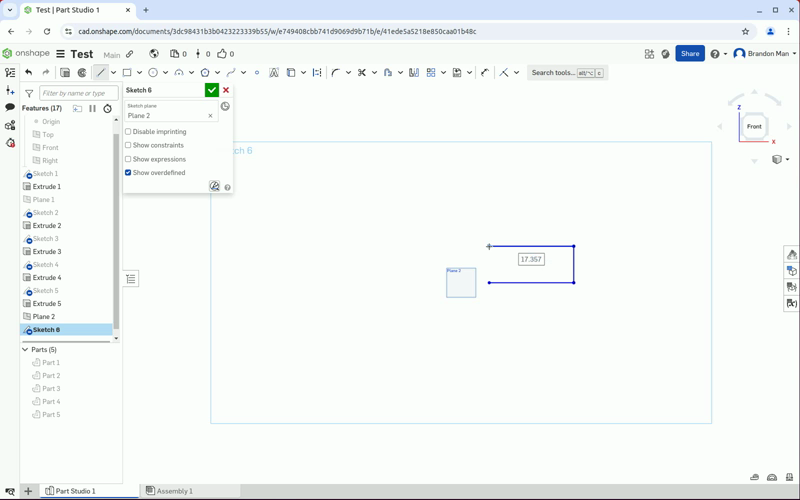
mouse_move(519, 246)
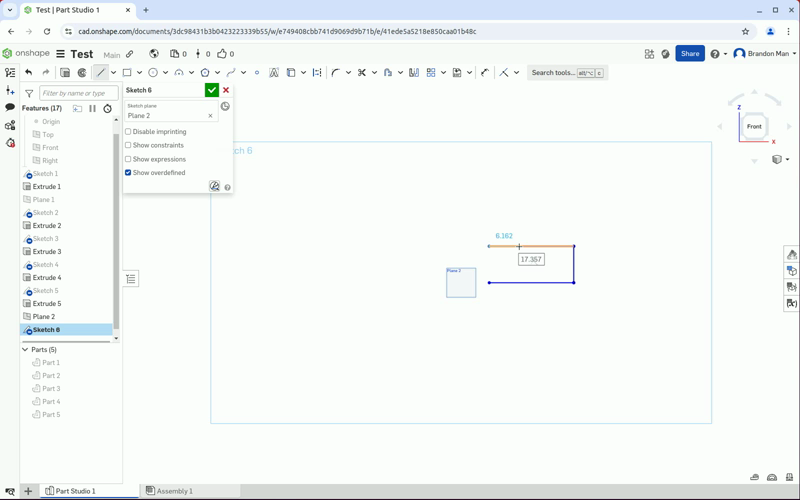
key_down(shift)
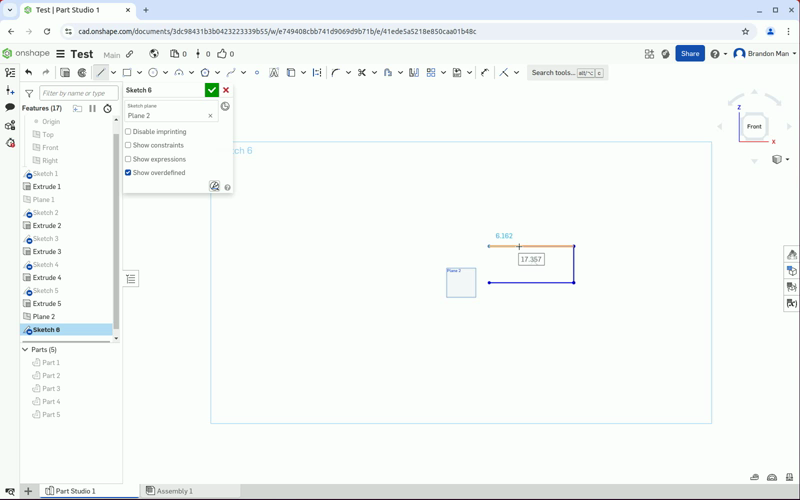
mouse_move(489, 282)
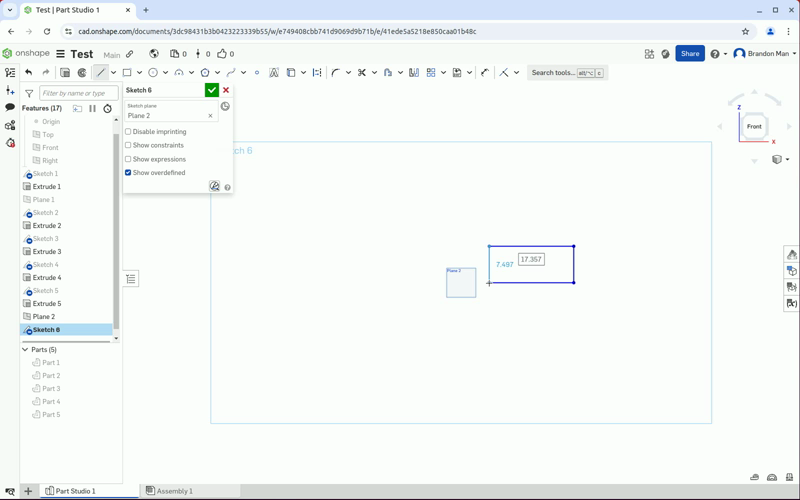
key_up(shift)
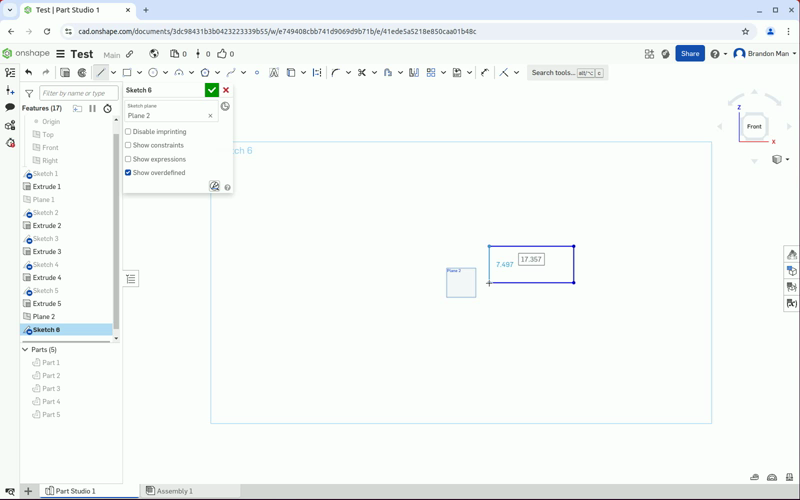
click(489, 282)
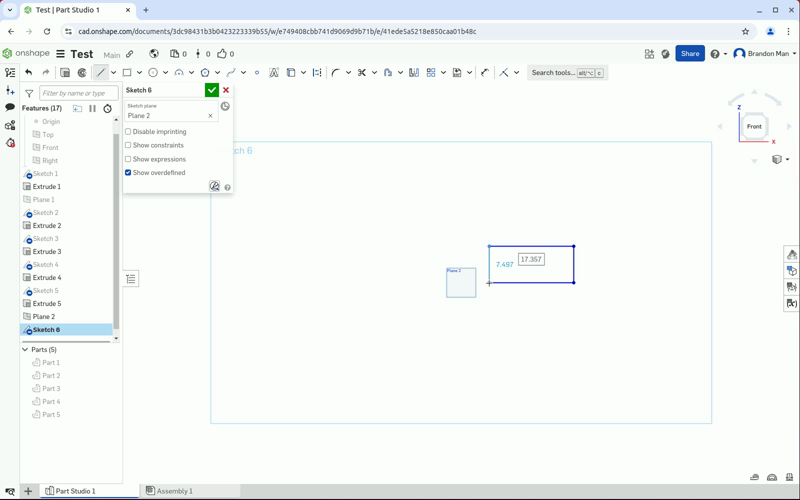
key(esc)
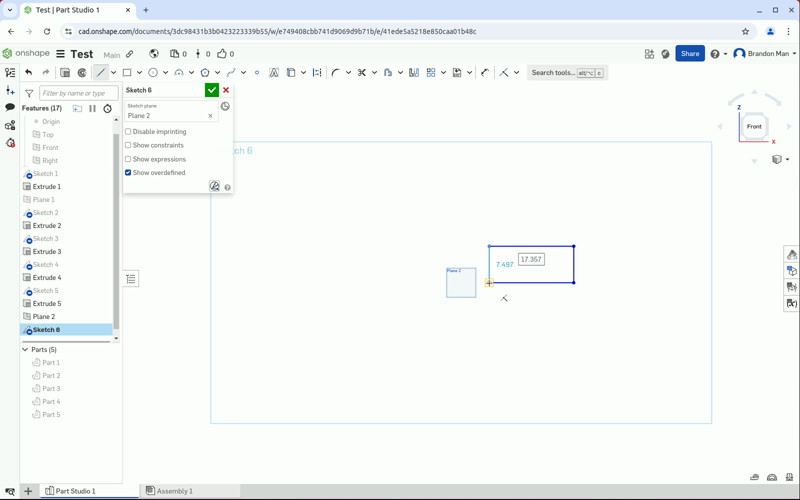
mouse_move(516, 251)
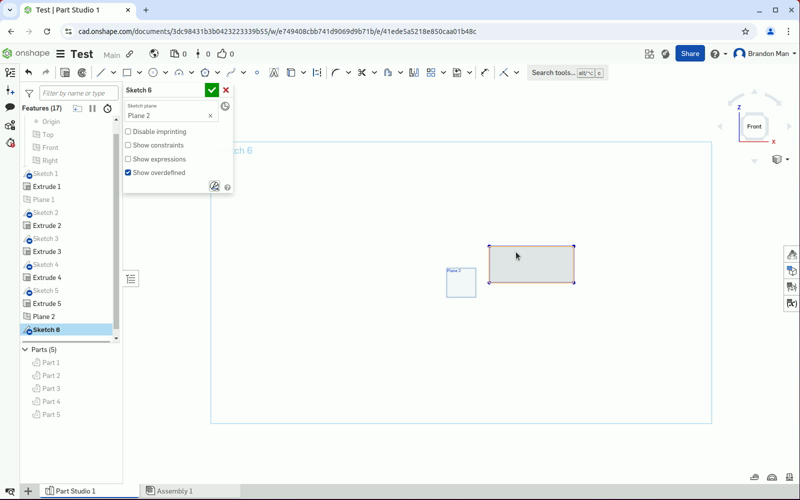
click(516, 251)
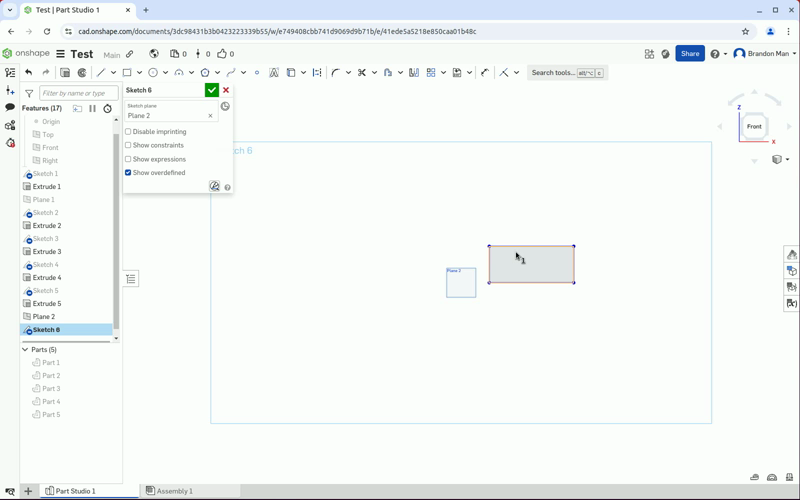
mouse_move(73, 352)
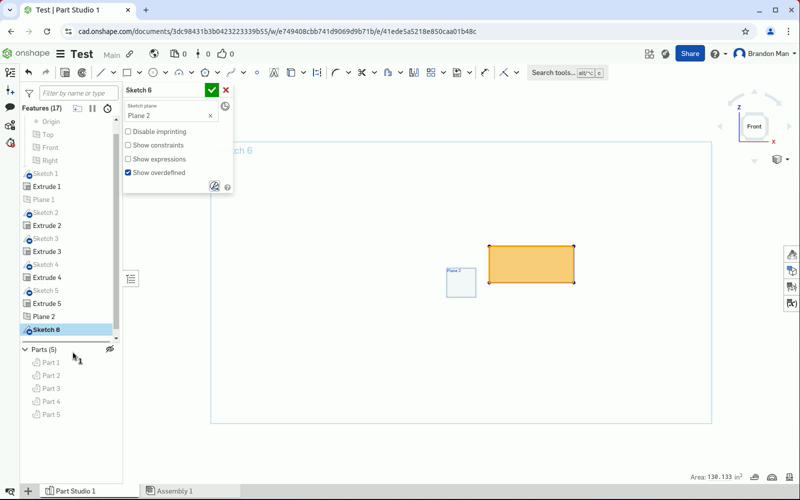
key(shift+y)
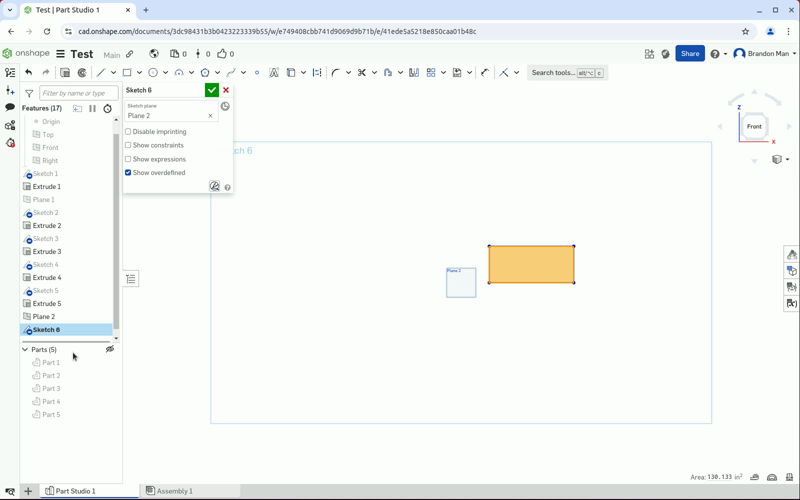
key(shift+e)
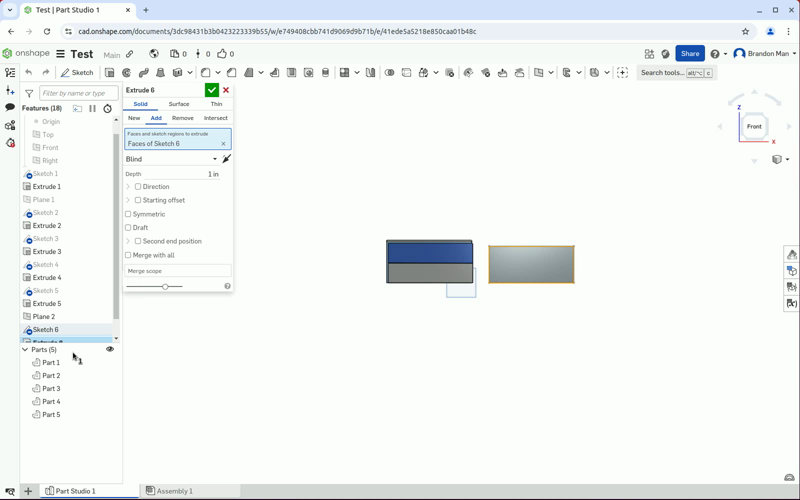
mouse_move(143, 106)
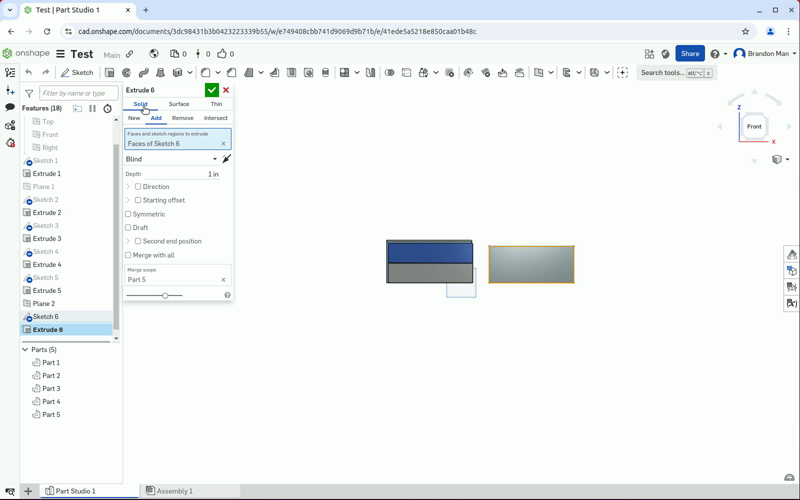
click(143, 106)
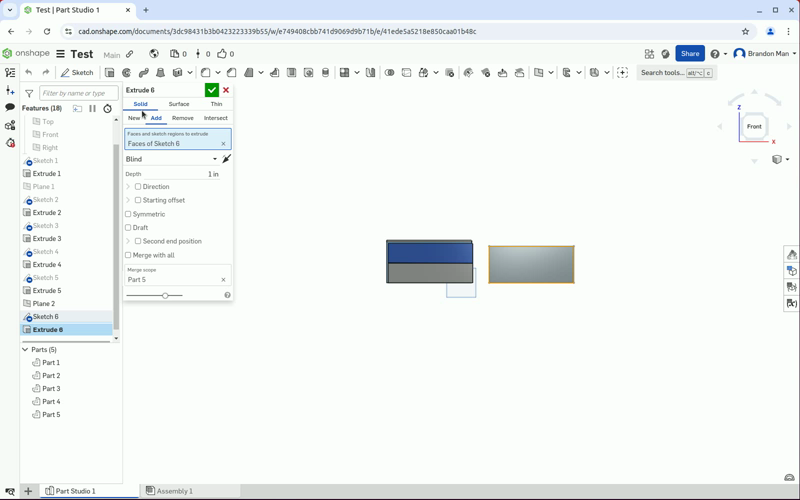
mouse_move(137, 120)
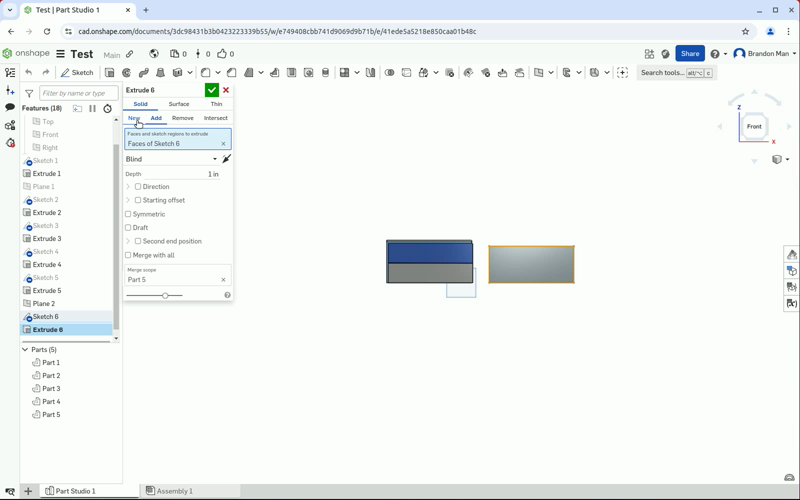
click(137, 120)
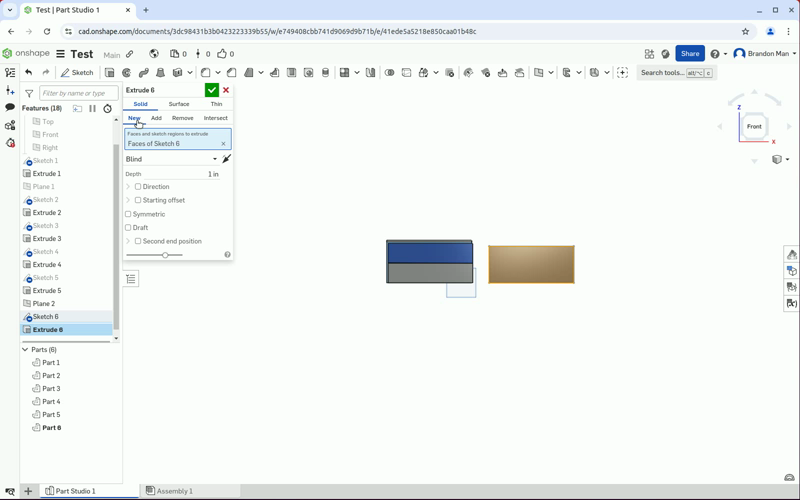
key(tab, 4)
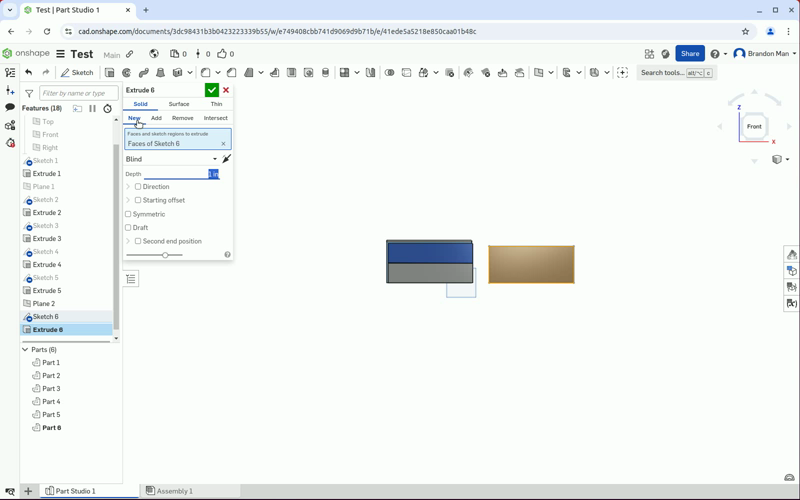
text(0.241)
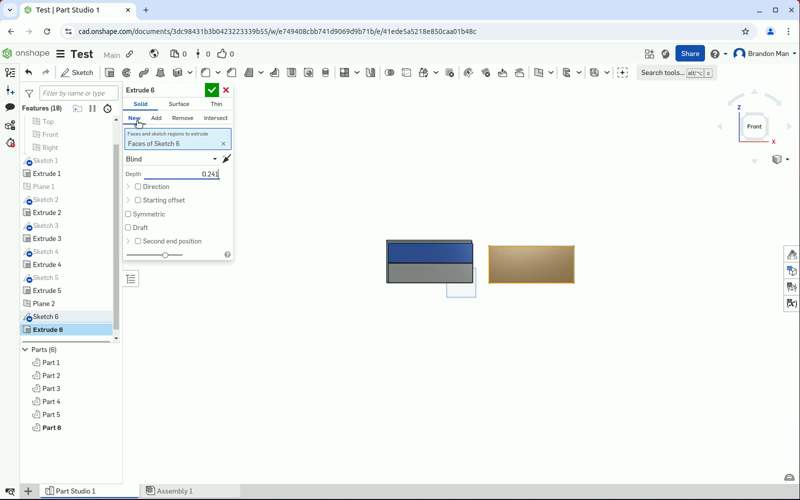
key(enter)
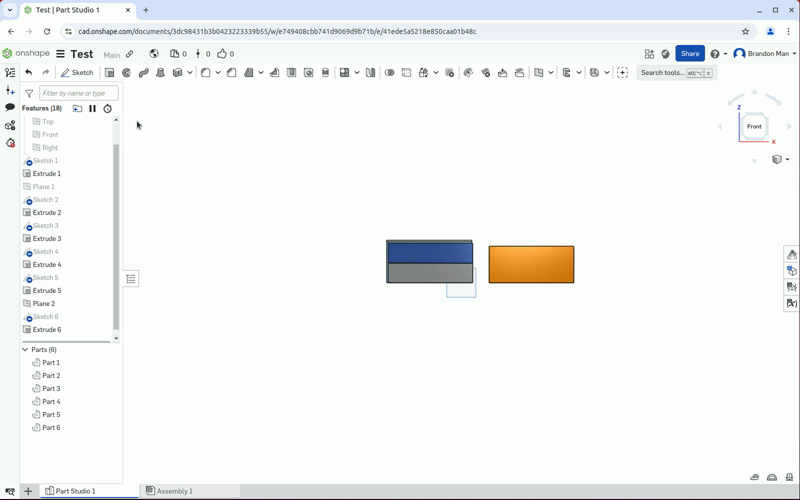
key(shift+h)
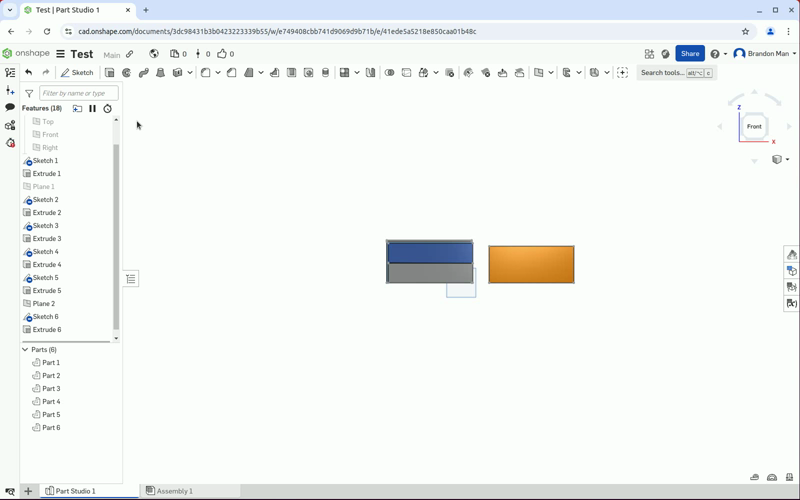
key(shift+h)
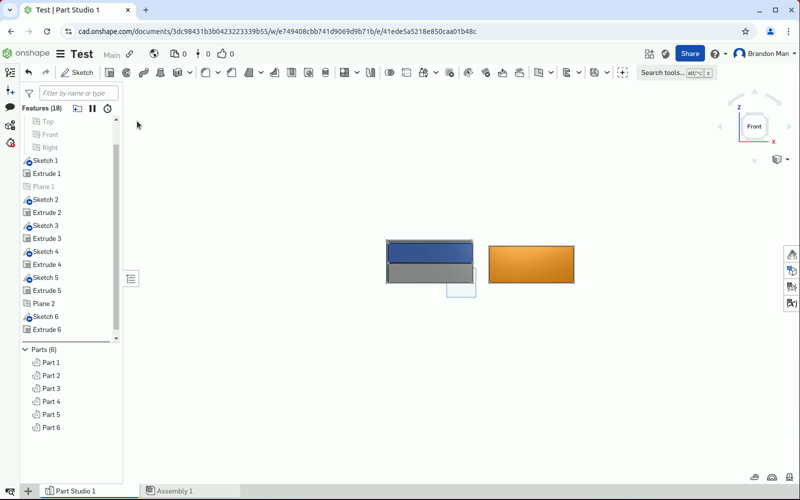
key(shift+7)
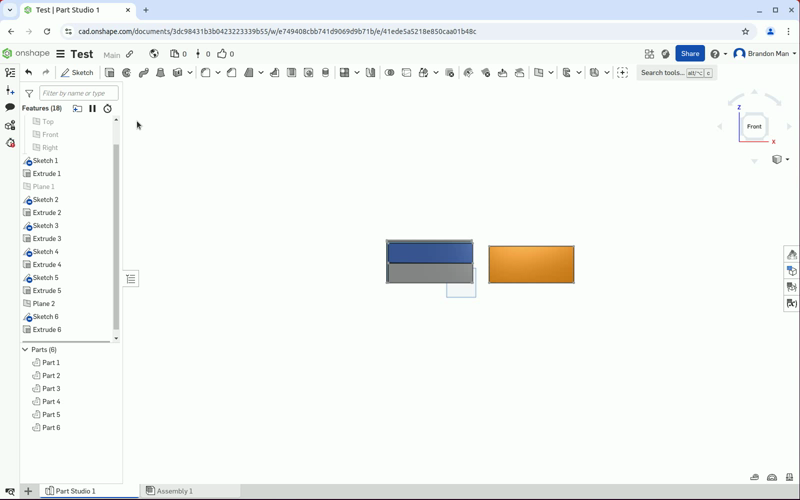
key(left, 2)
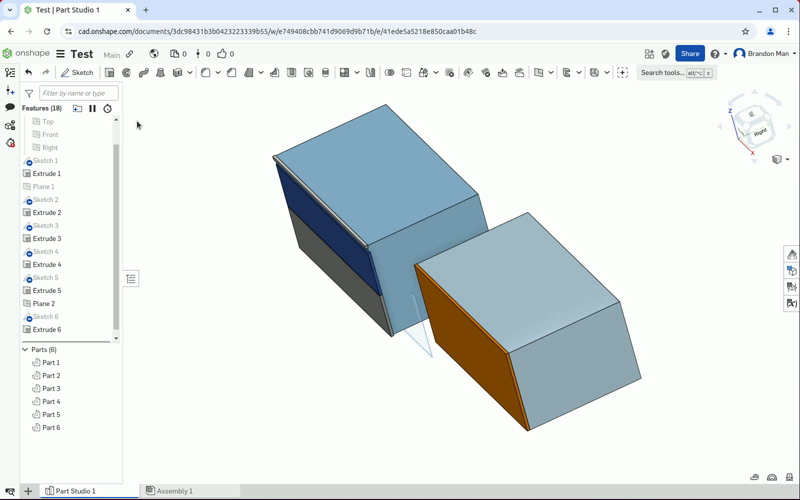
key(down, 2)
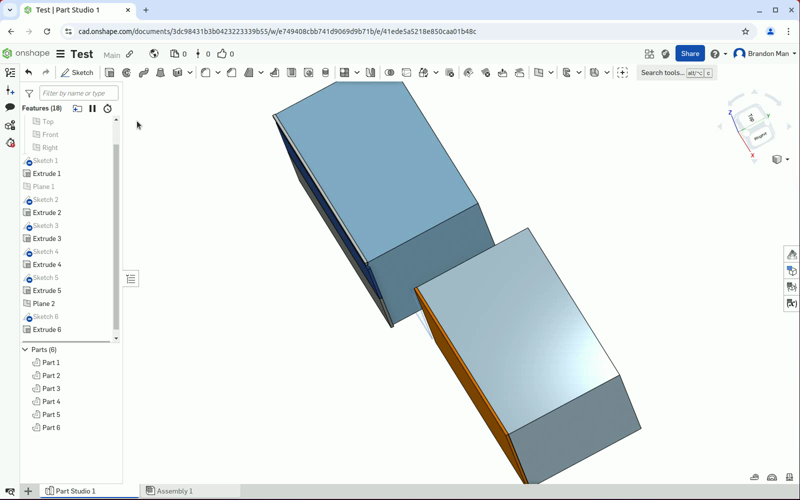
key(up, 2)
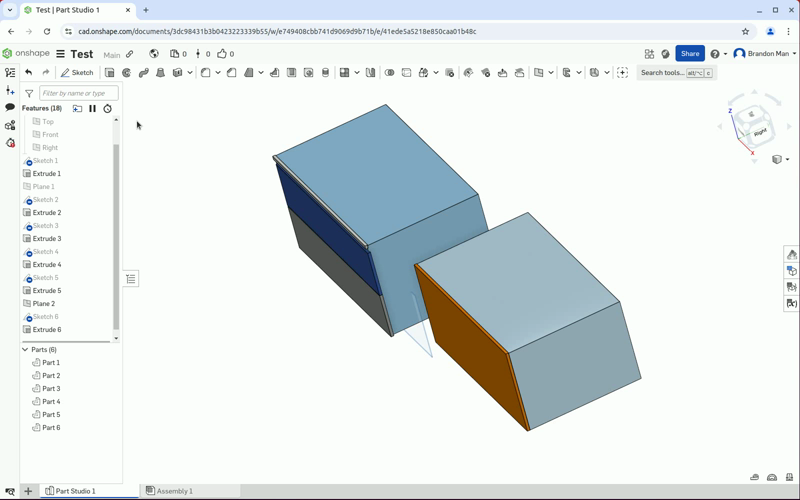
key(right, 2)
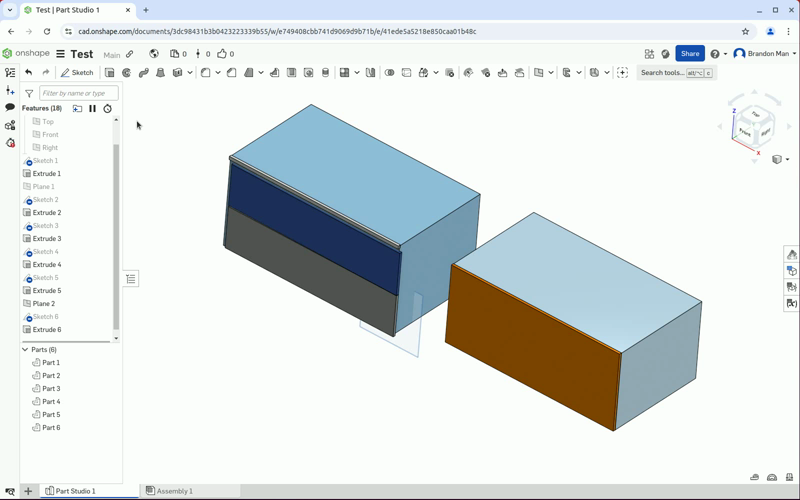
mouse_move(69, 163)
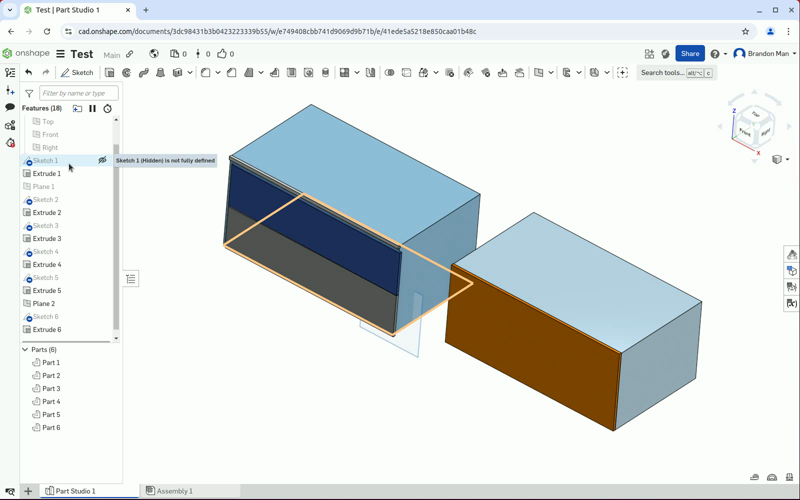
click(69, 163)